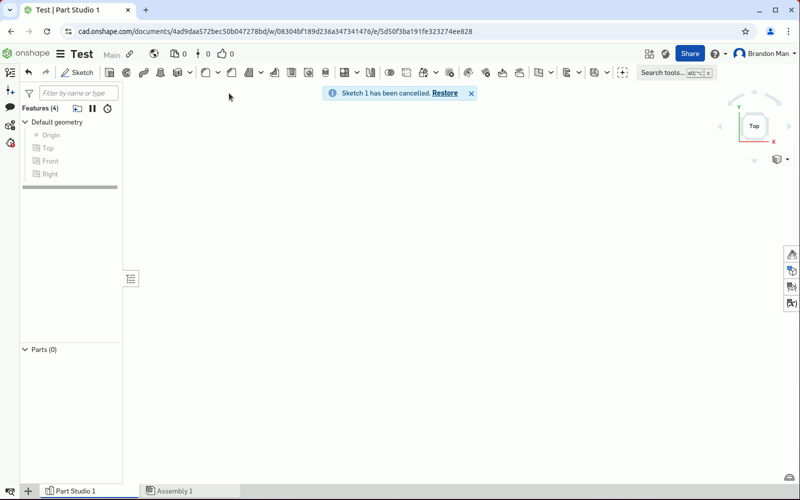
key(shift+h)
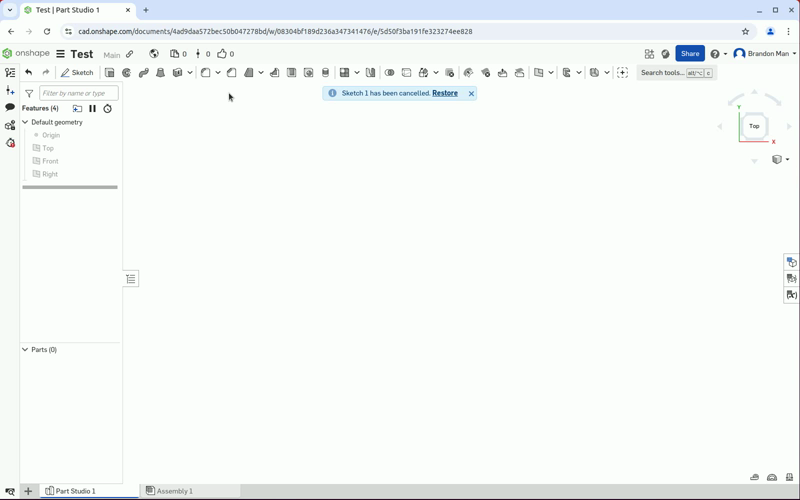
mouse_move(73, 352)
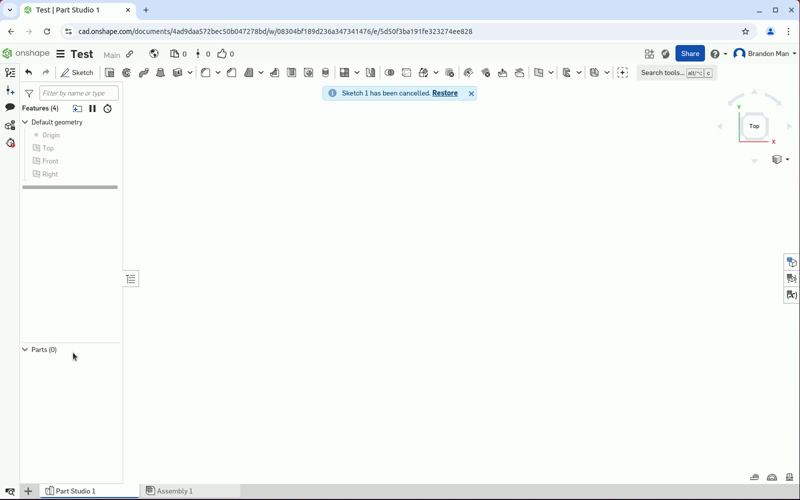
key(y)
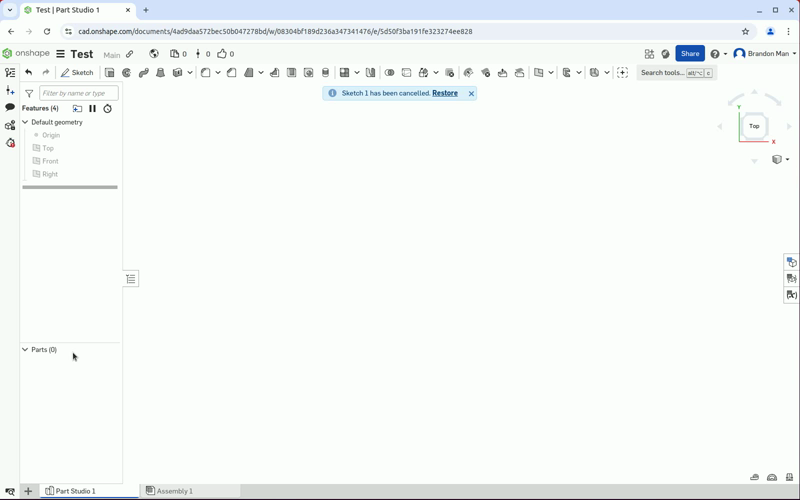
key(shift+p)
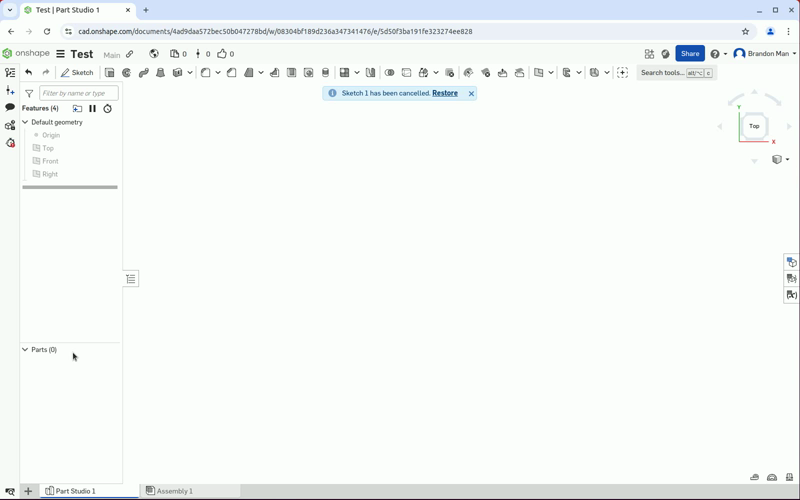
key(space)
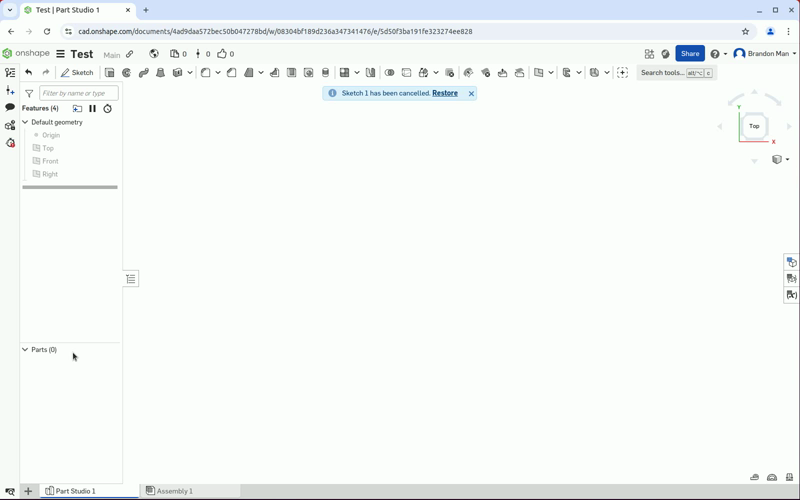
key_down(shift)
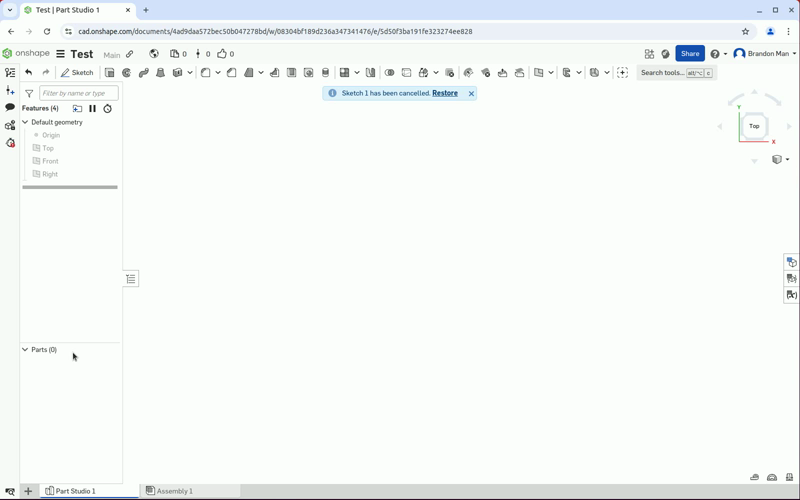
key(up)
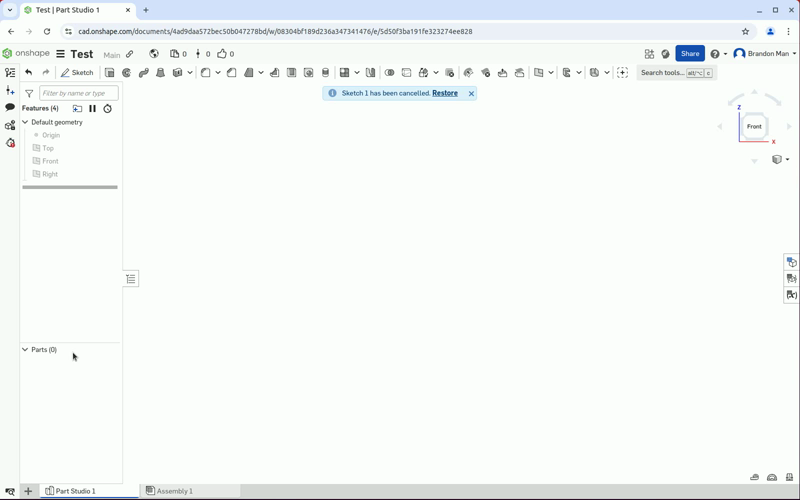
key_up(shift)
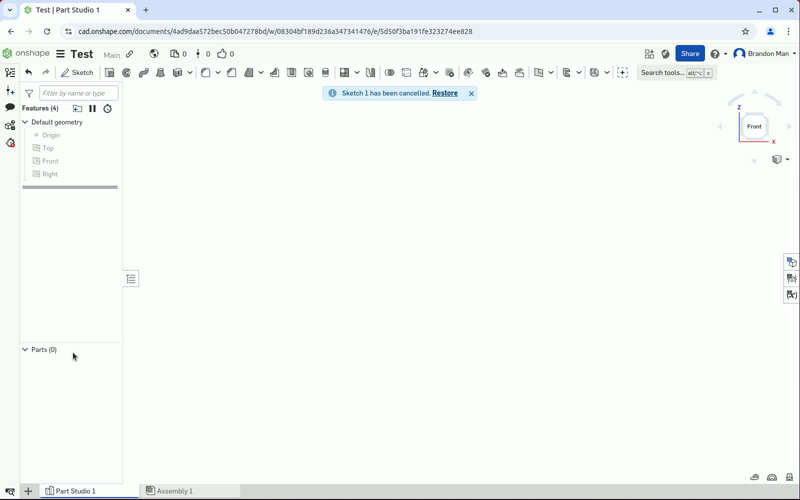
key(space)
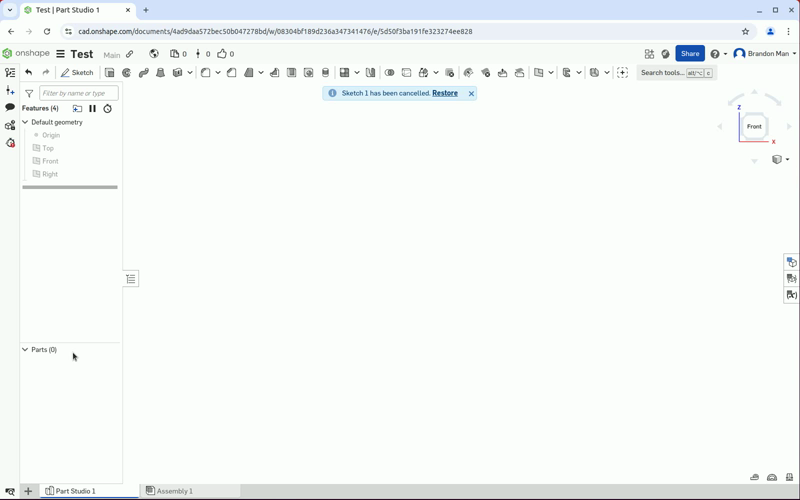
key_down(shift)
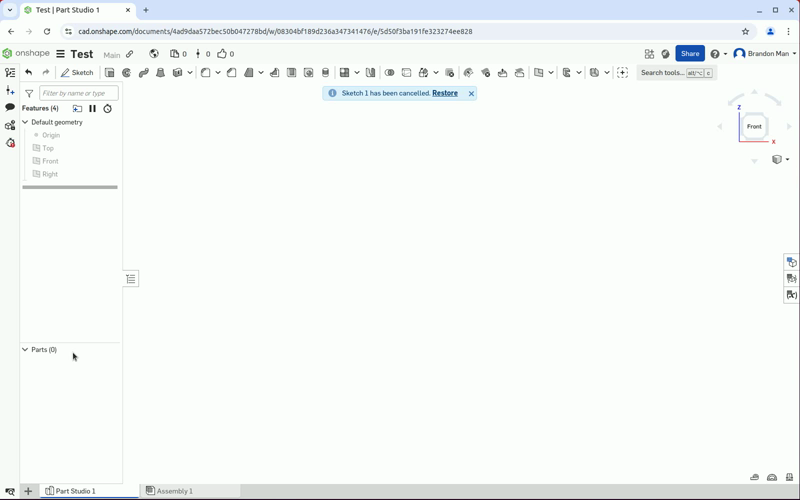
key(left)
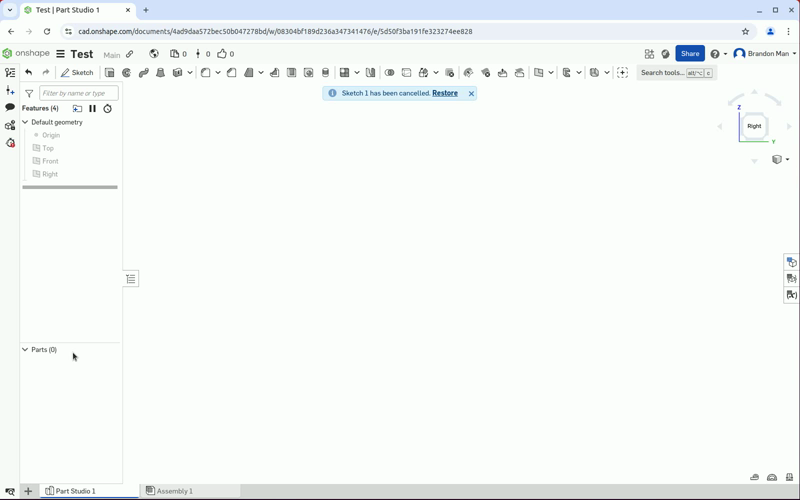
key_up(shift)
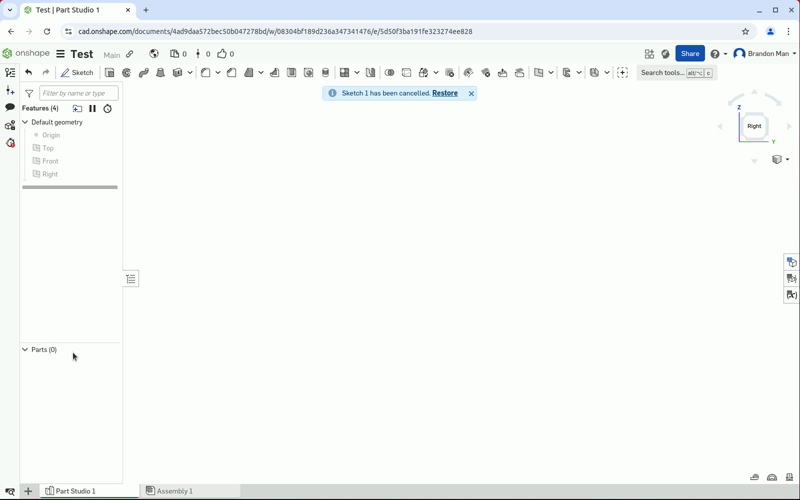
mouse_move(73, 352)
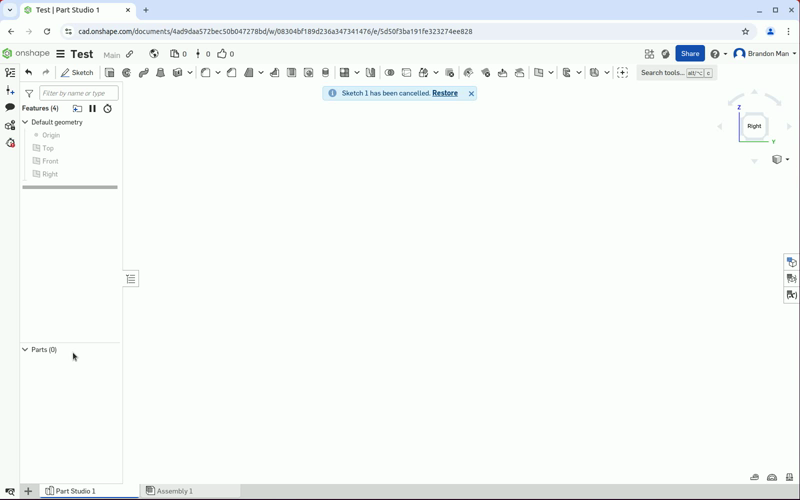
key(shift+y)
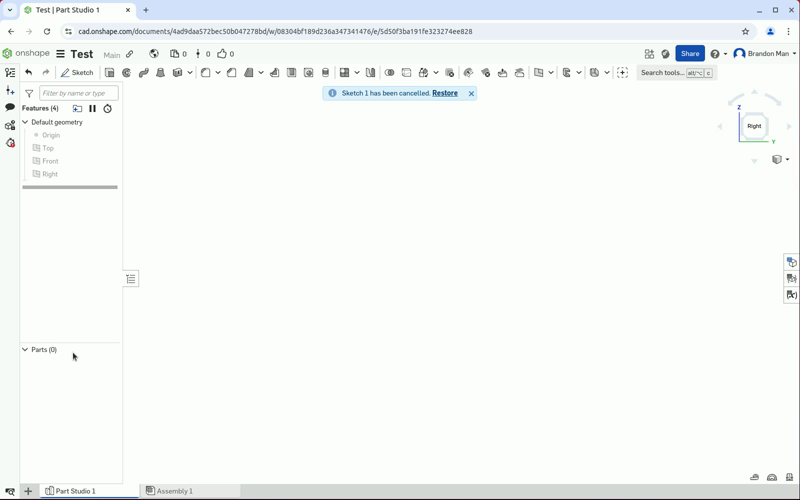
key(shift+s)
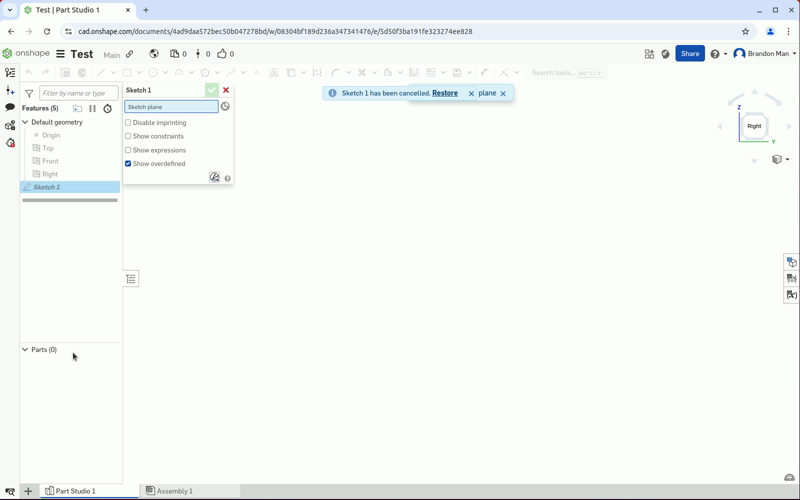
mouse_move(73, 176)
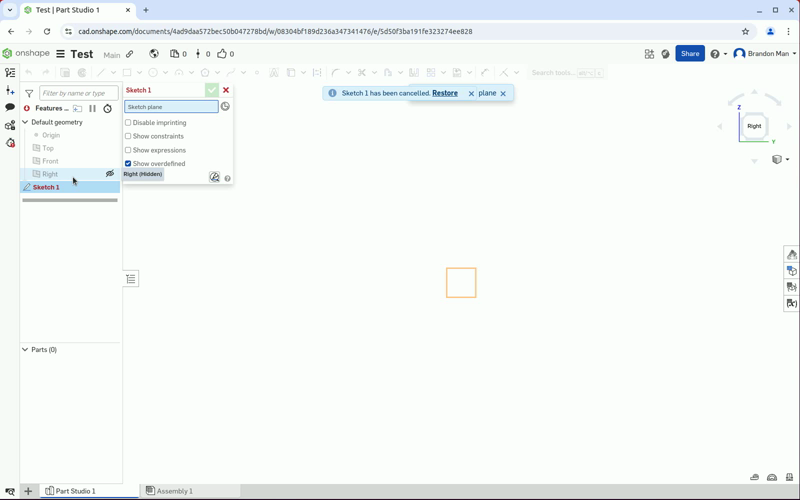
click(73, 176)
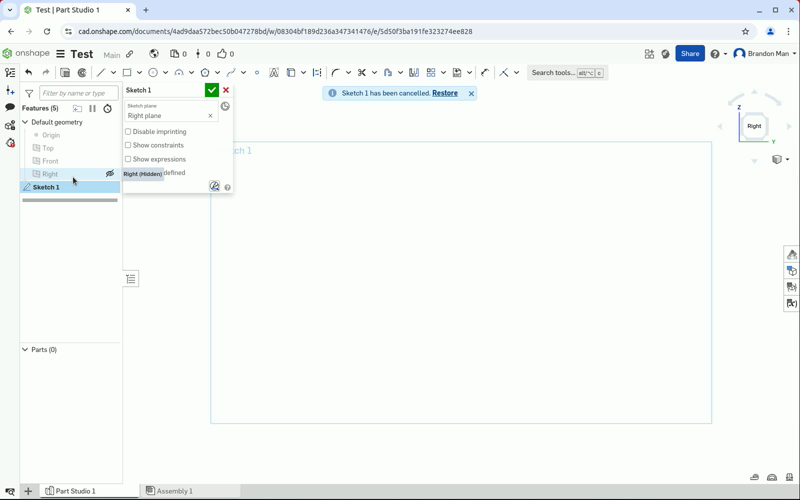
mouse_move(73, 352)
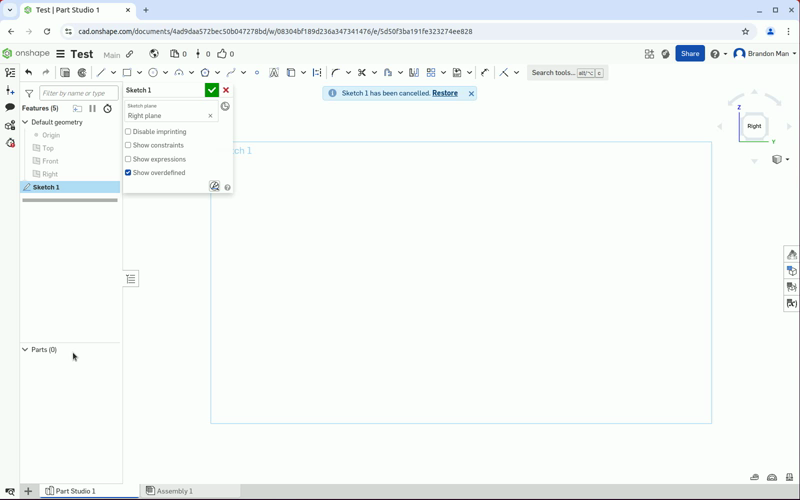
key(y)
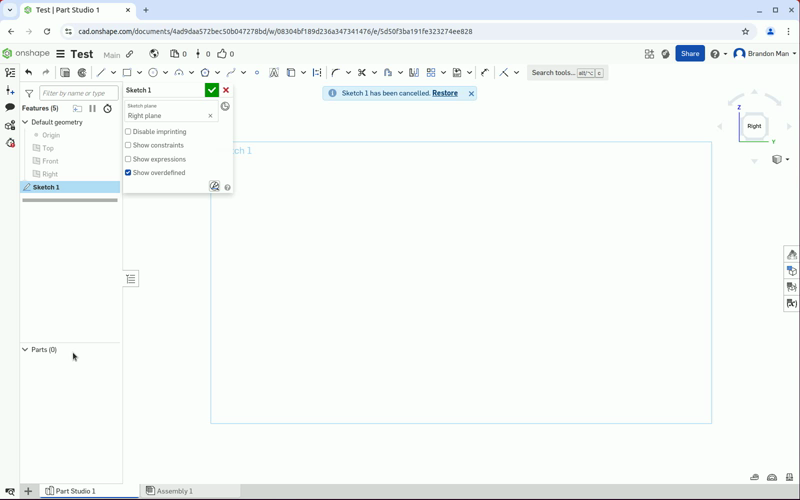
key(a)
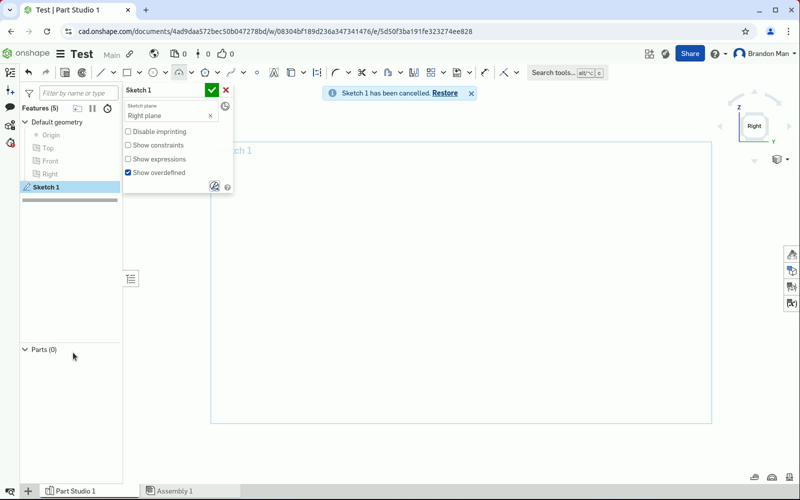
key_down(shift)
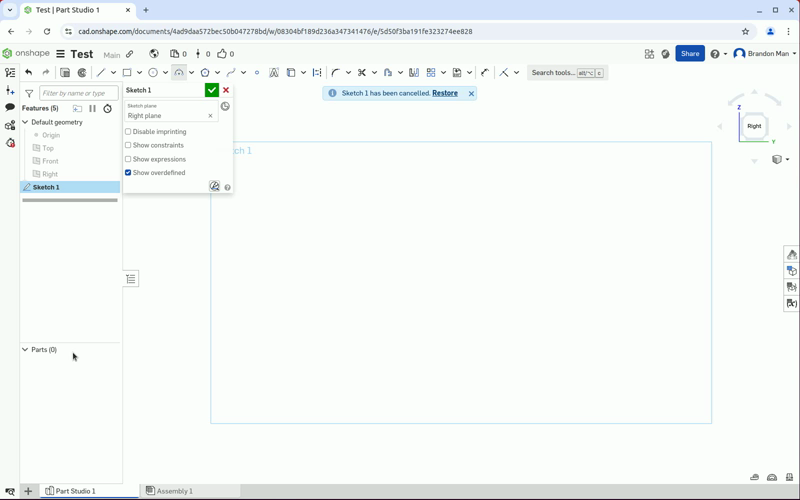
mouse_move(511, 185)
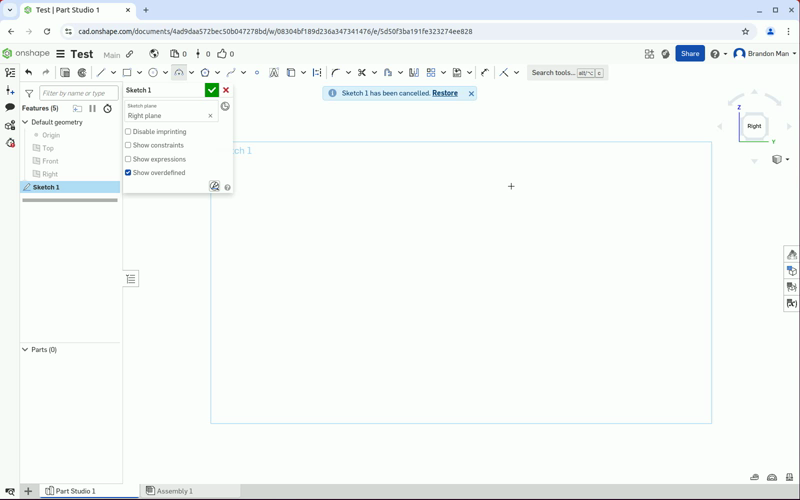
click(511, 185)
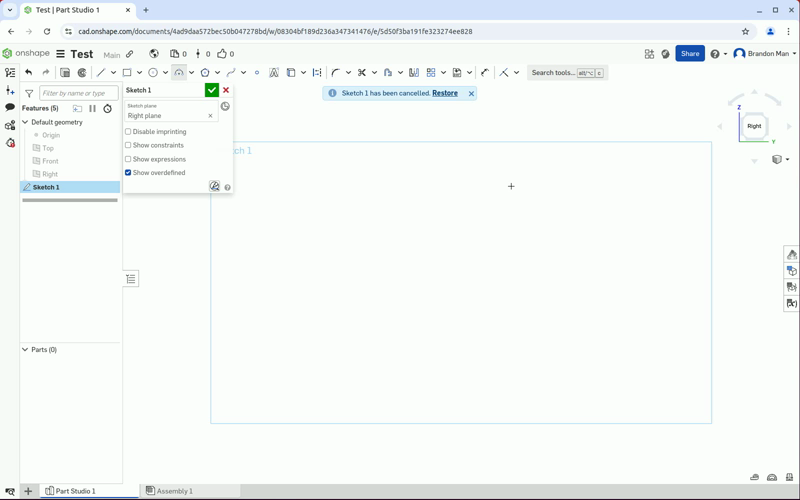
key_up(shift)
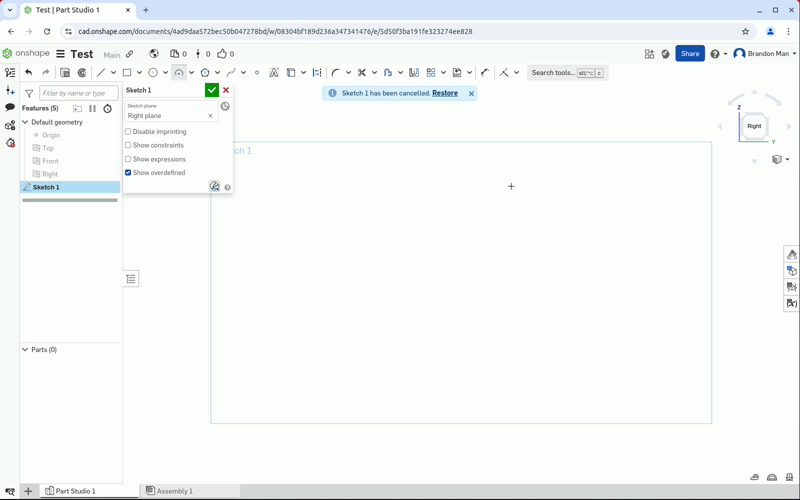
key_down(shift)
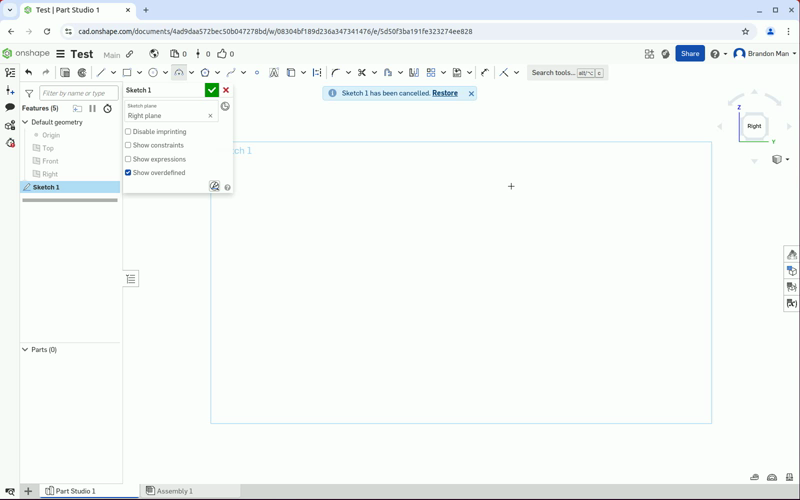
mouse_move(537, 263)
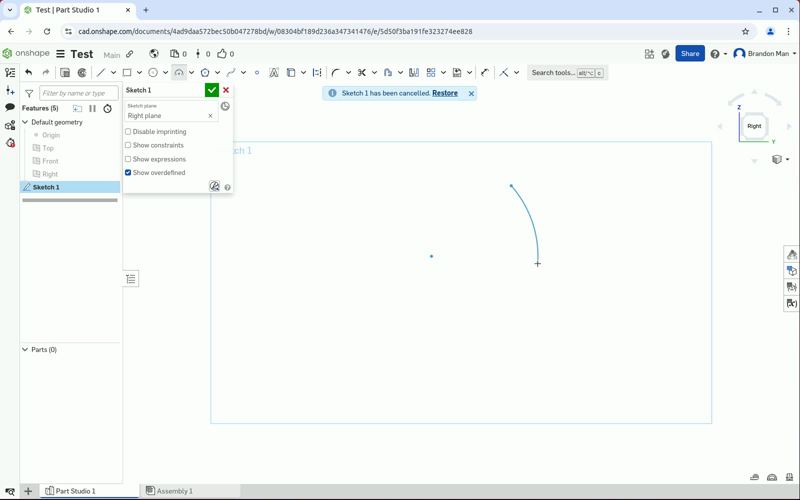
click(537, 263)
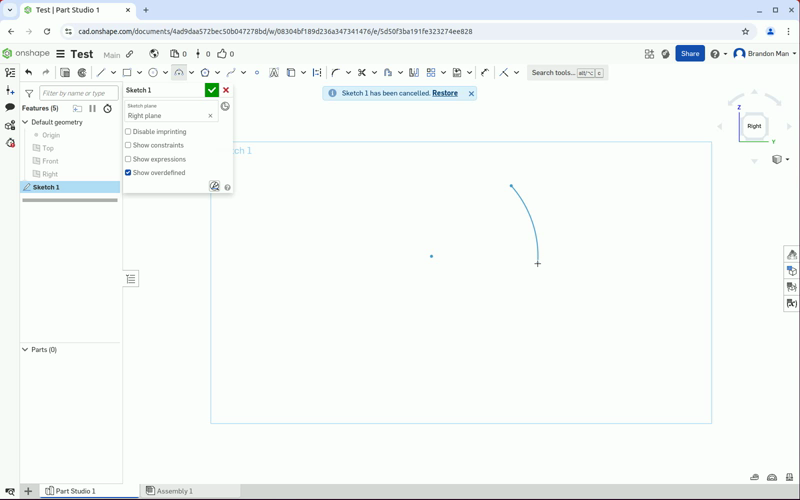
mouse_move(531, 222)
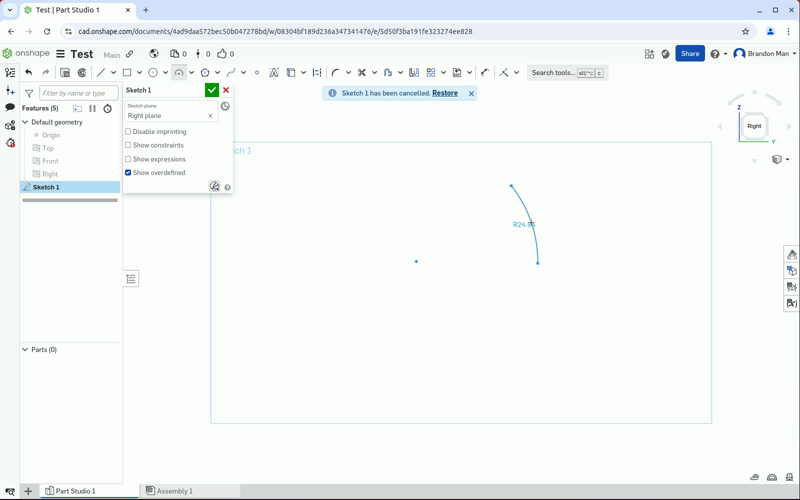
click(531, 222)
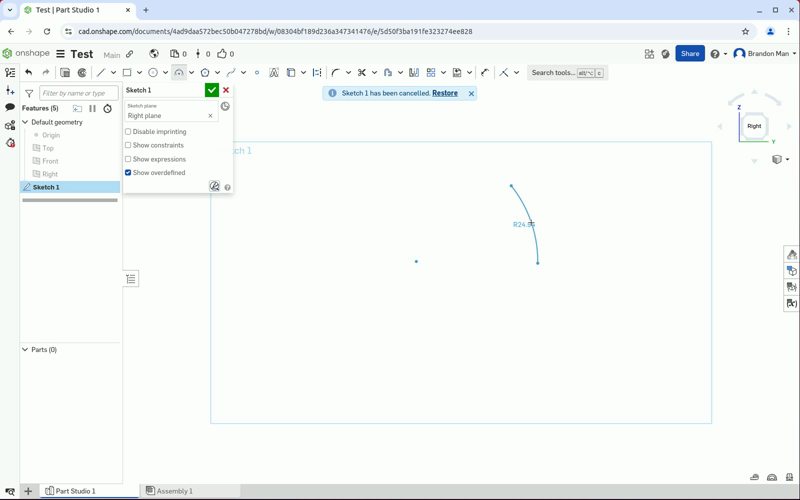
key_up(shift)
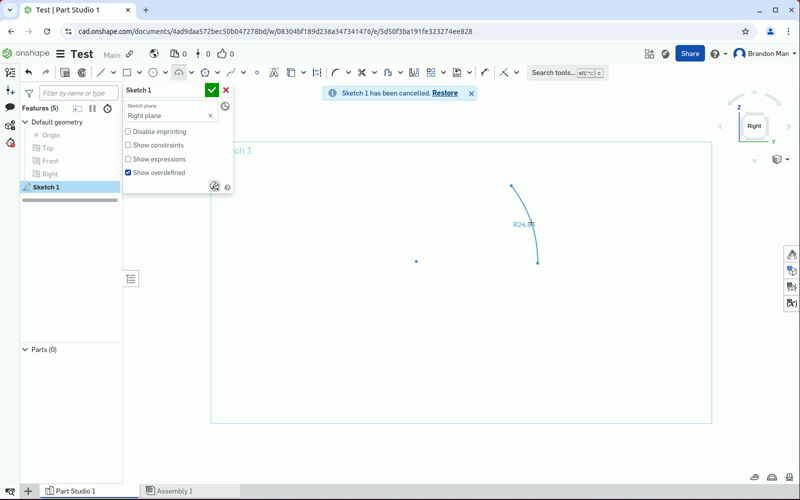
key(esc)
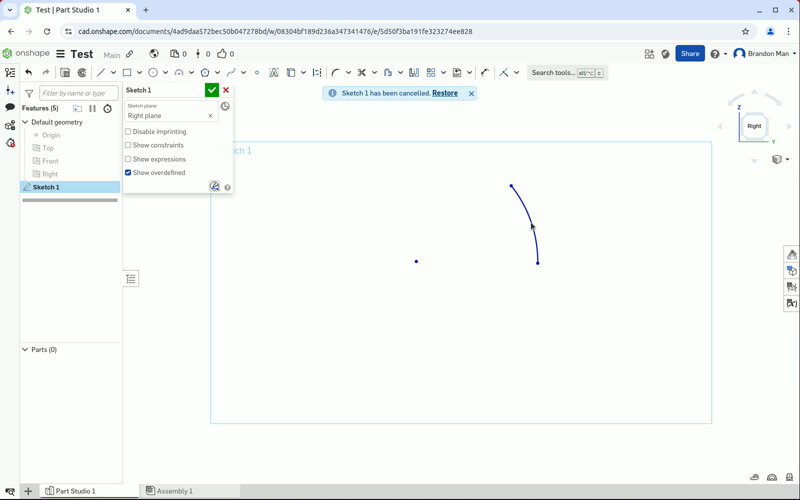
key(l)
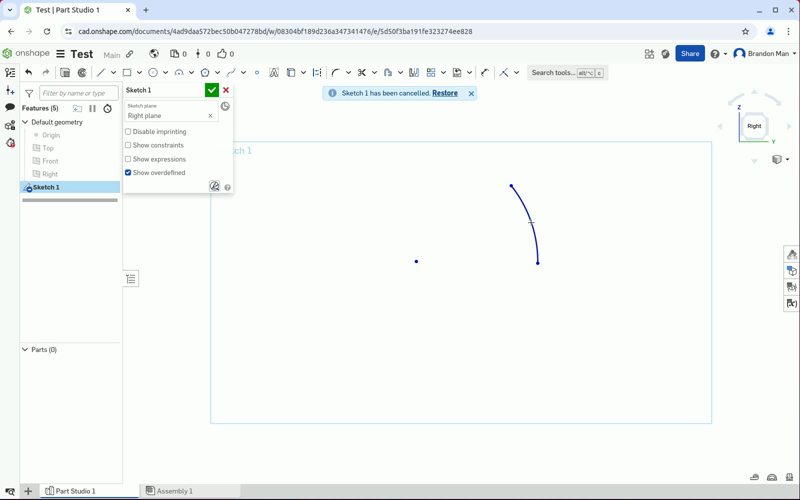
mouse_move(537, 263)
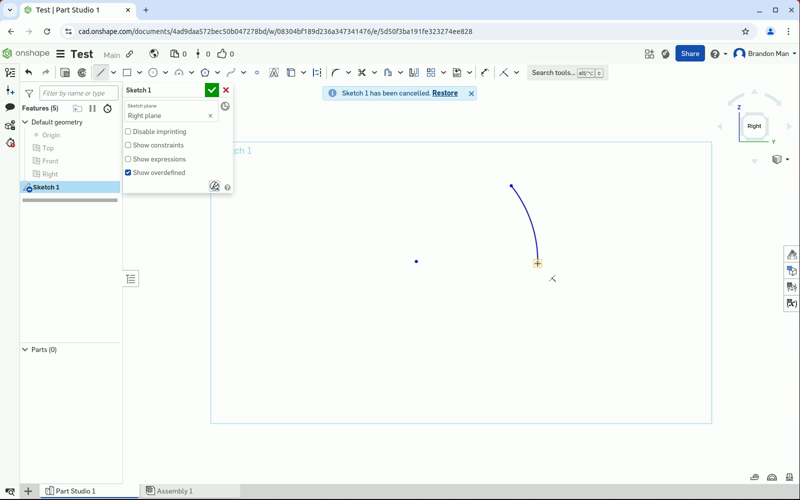
click(537, 263)
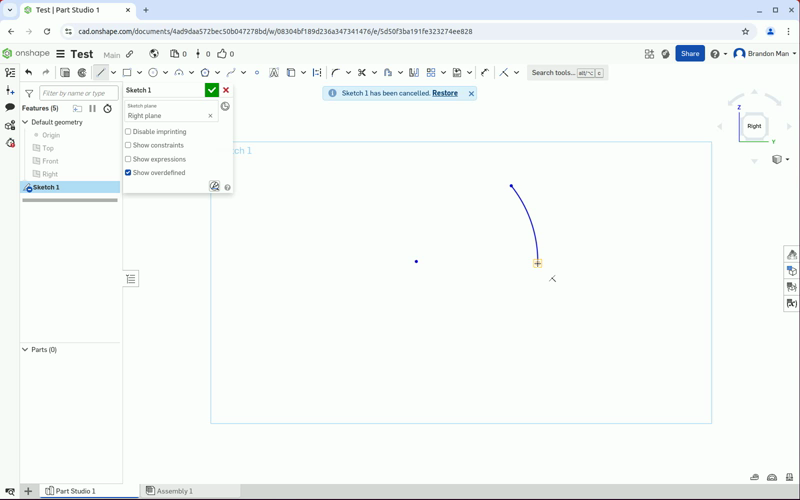
key_down(shift)
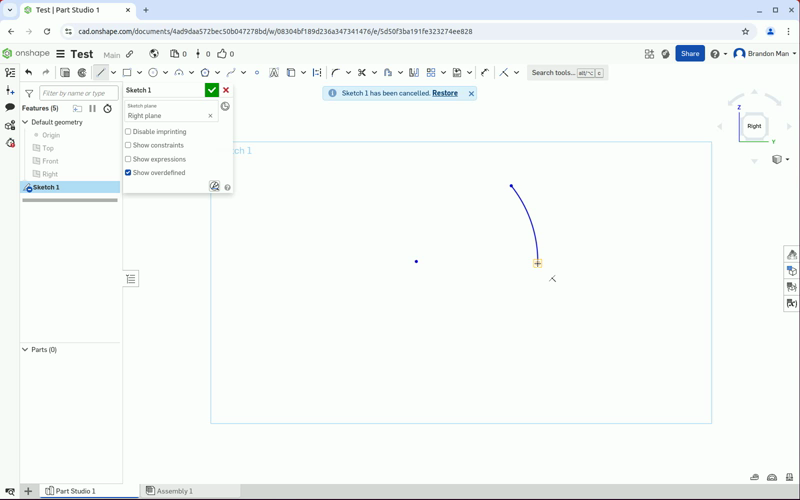
mouse_move(567, 263)
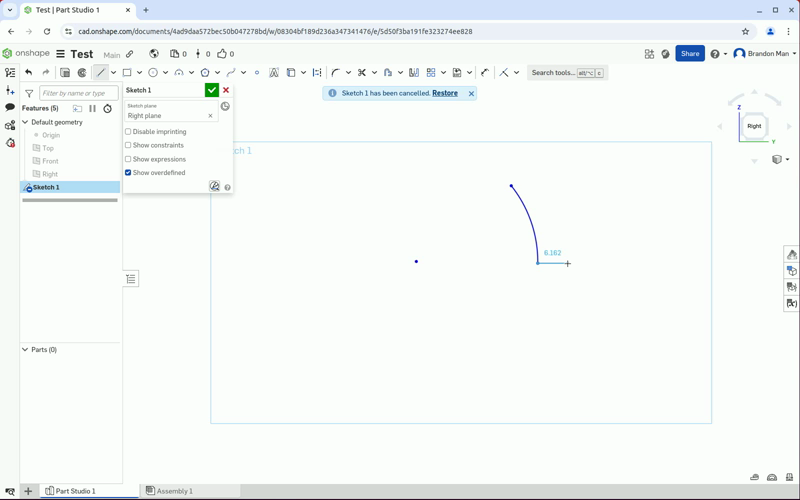
mouse_move(537, 286)
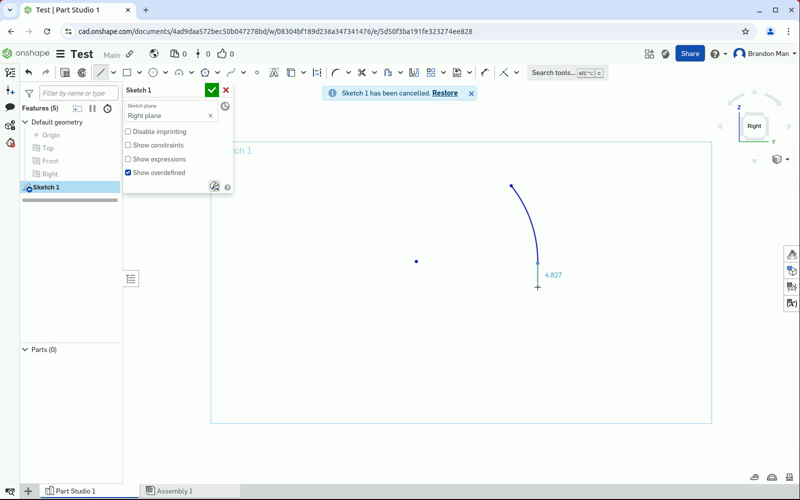
click(537, 286)
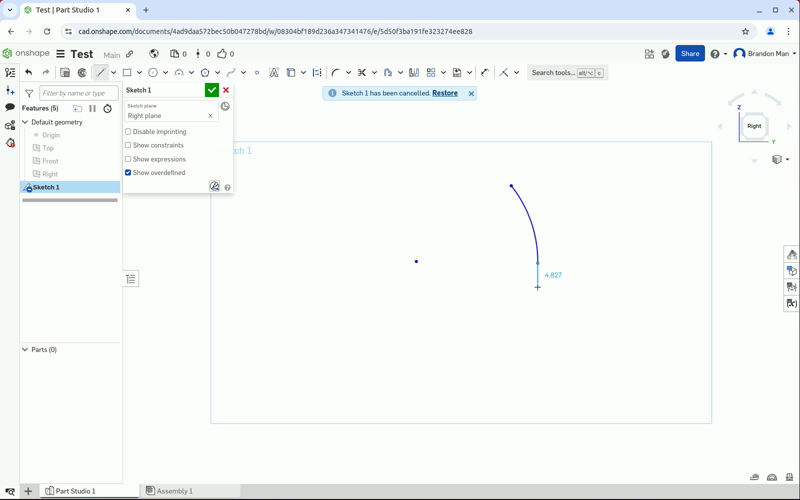
key_up(shift)
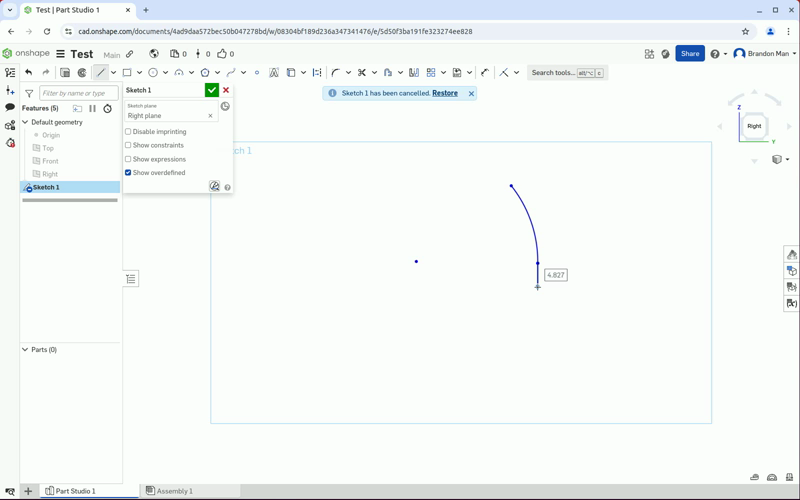
key_down(shift)
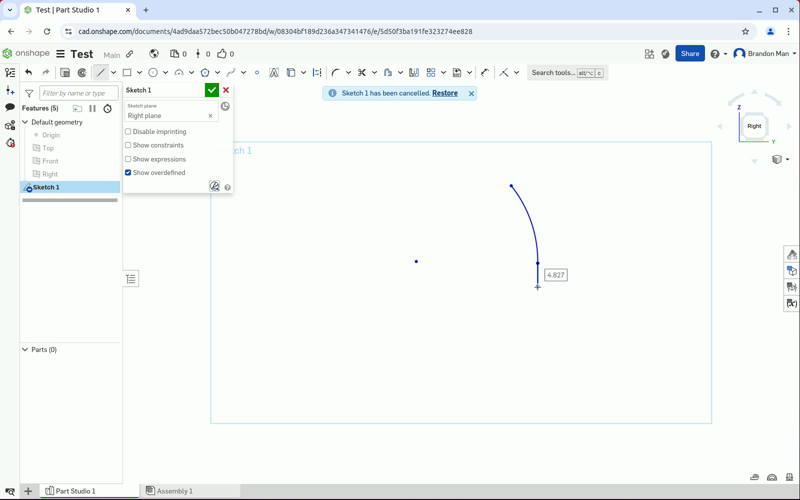
mouse_move(567, 286)
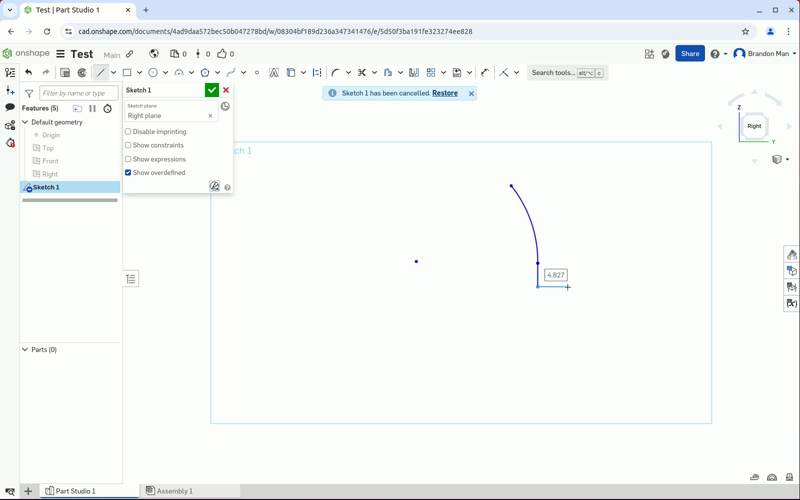
mouse_move(547, 286)
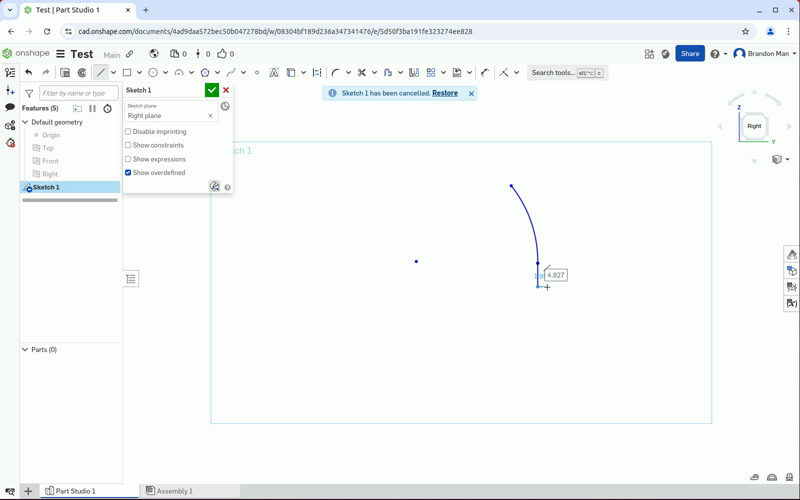
click(547, 286)
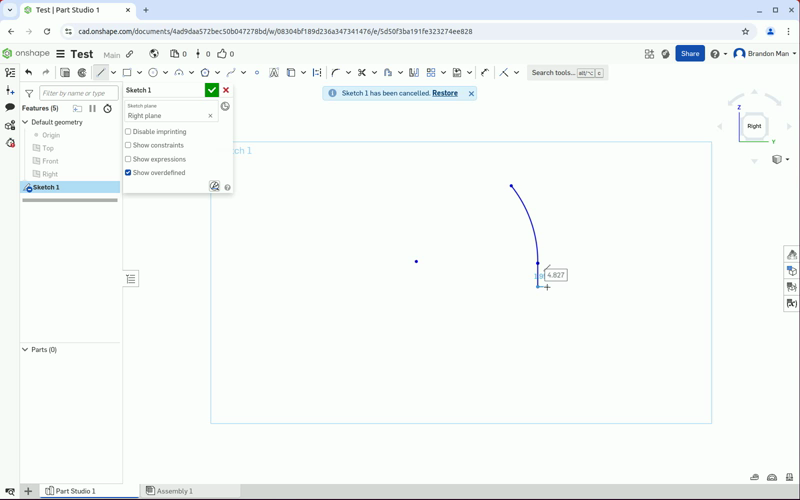
key_up(shift)
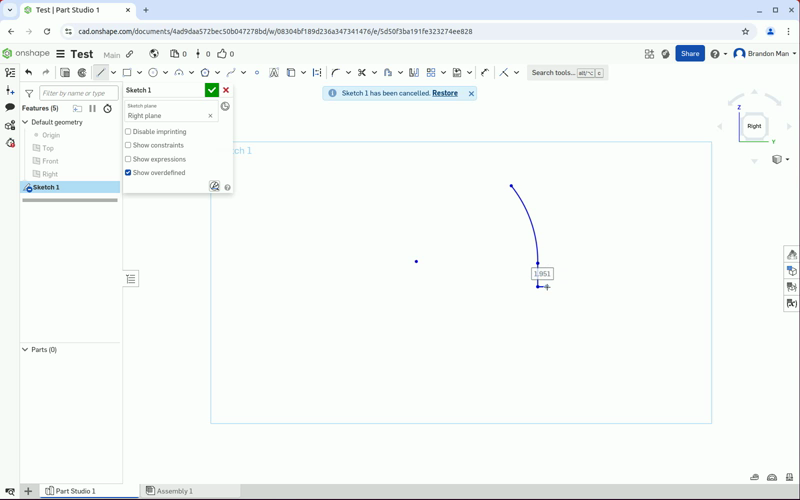
key(esc)
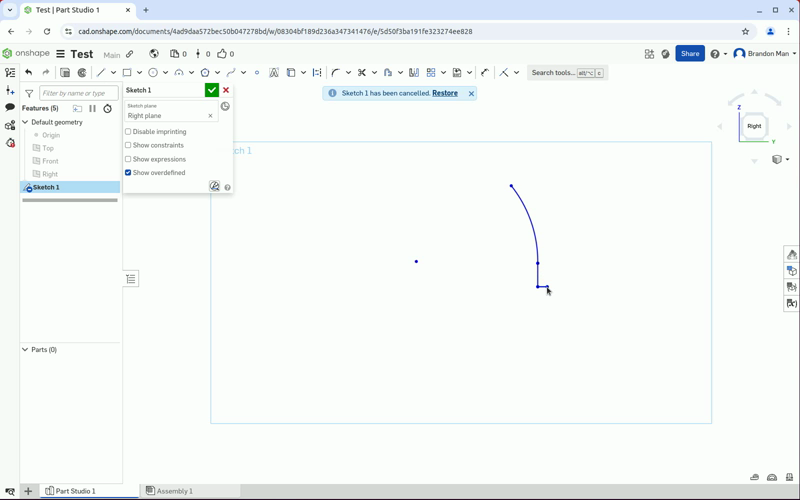
key(a)
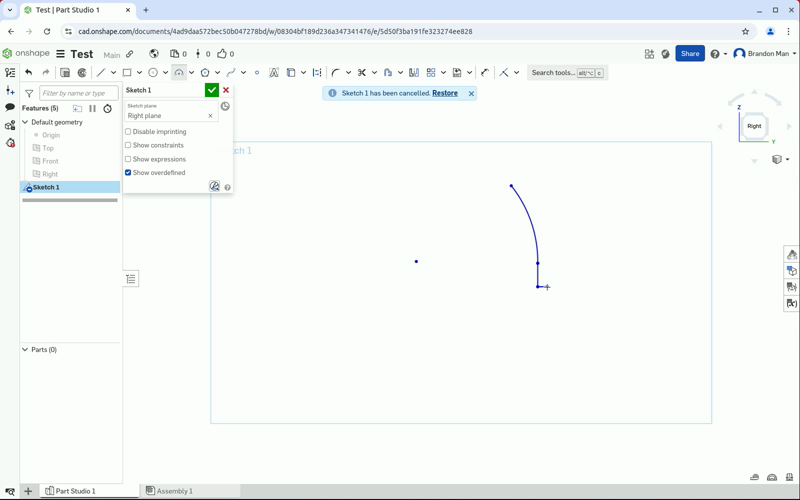
mouse_move(547, 286)
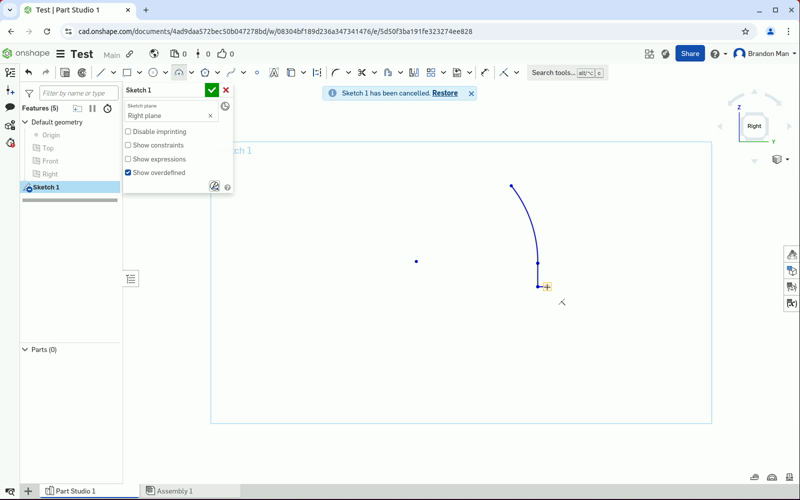
click(547, 286)
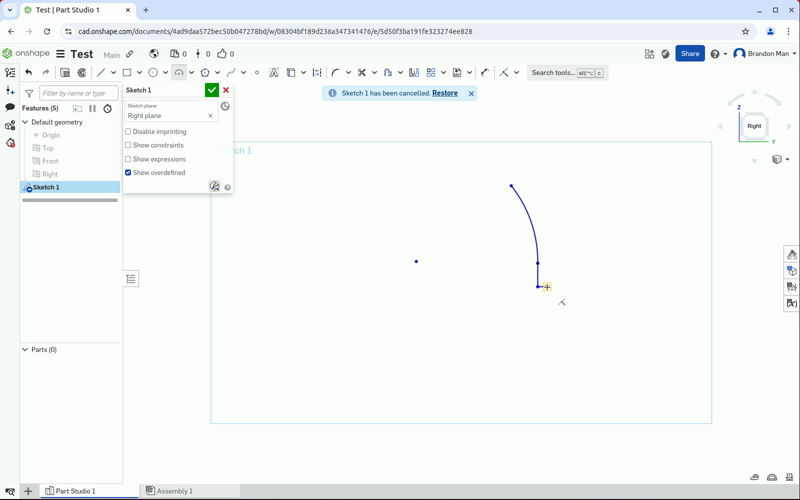
key_down(shift)
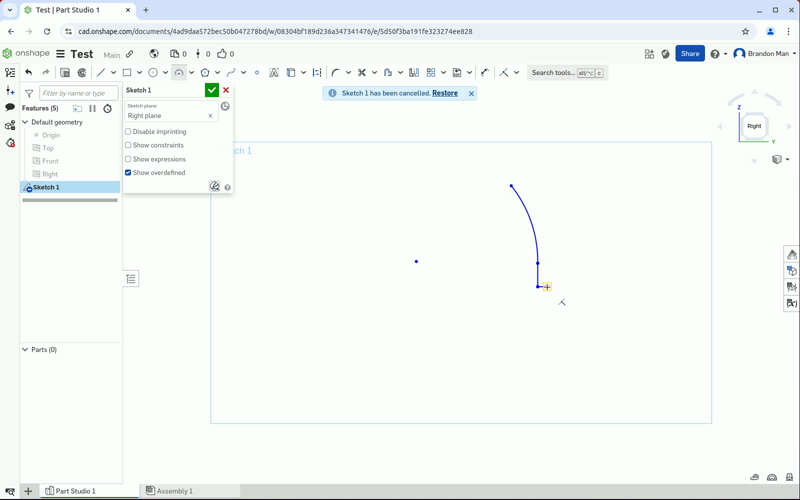
mouse_move(548, 285)
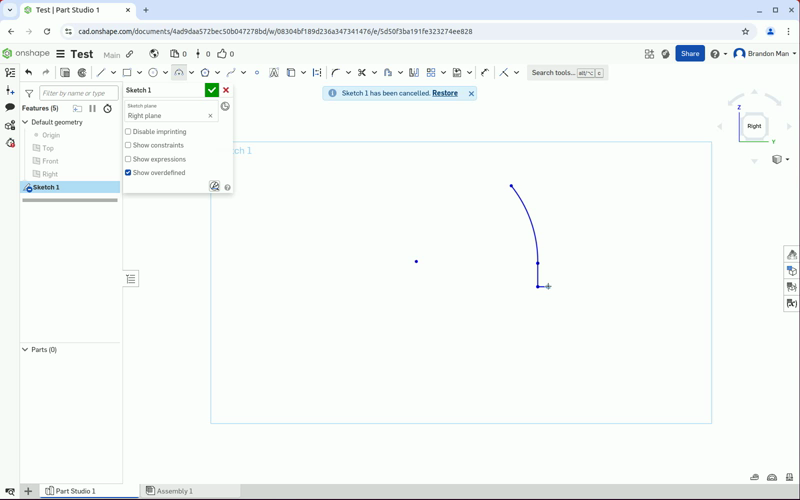
scroll(6)
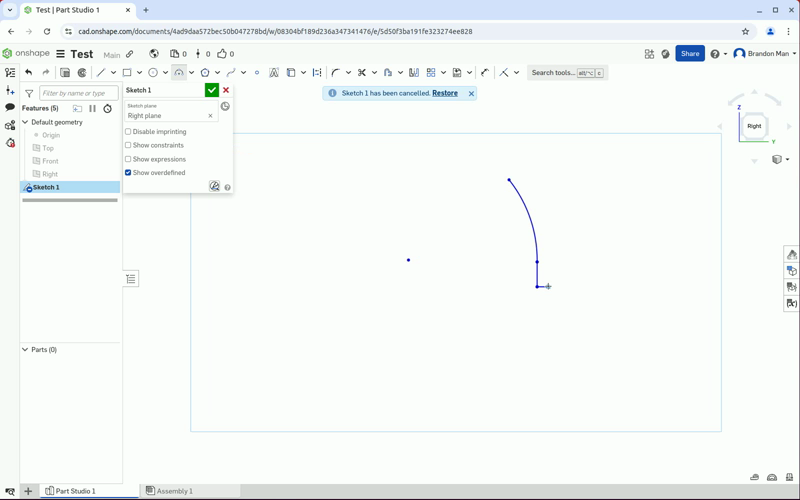
scroll(6)
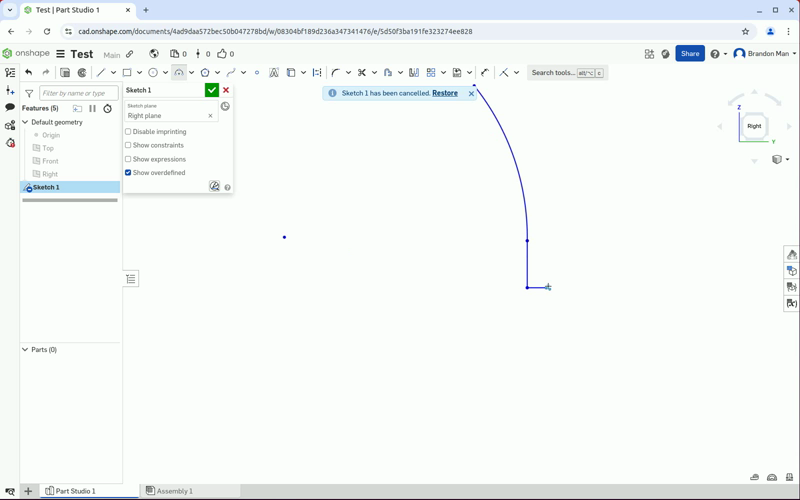
scroll(6)
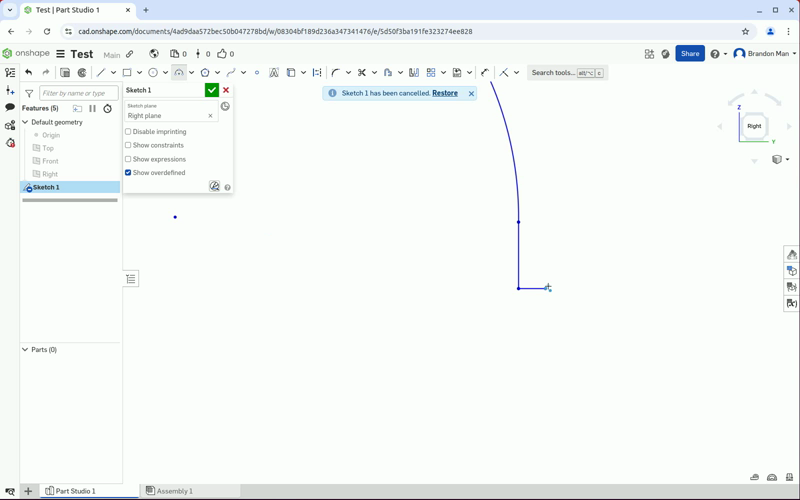
scroll(6)
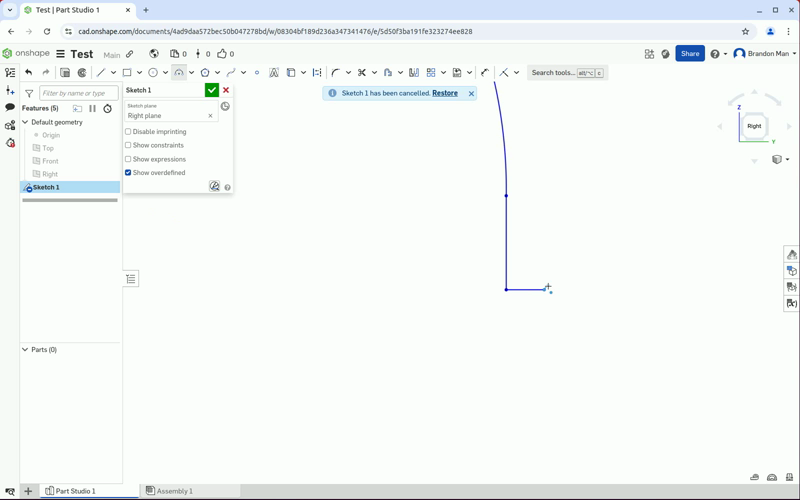
scroll(6)
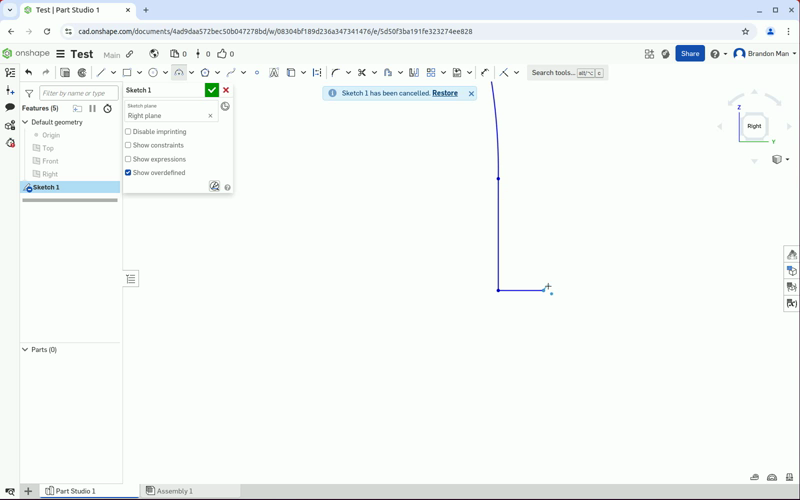
scroll(6)
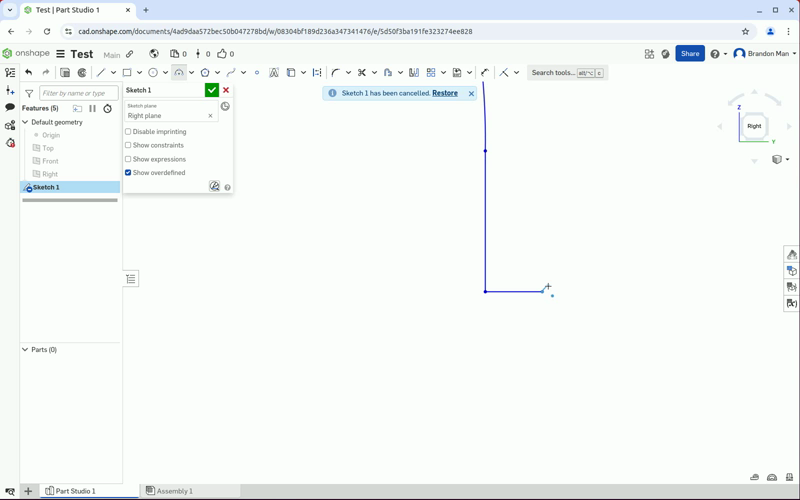
scroll(6)
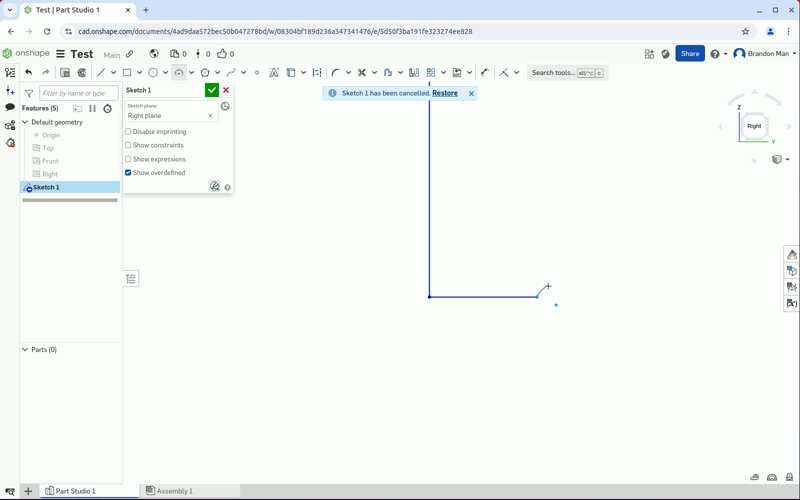
click(548, 285)
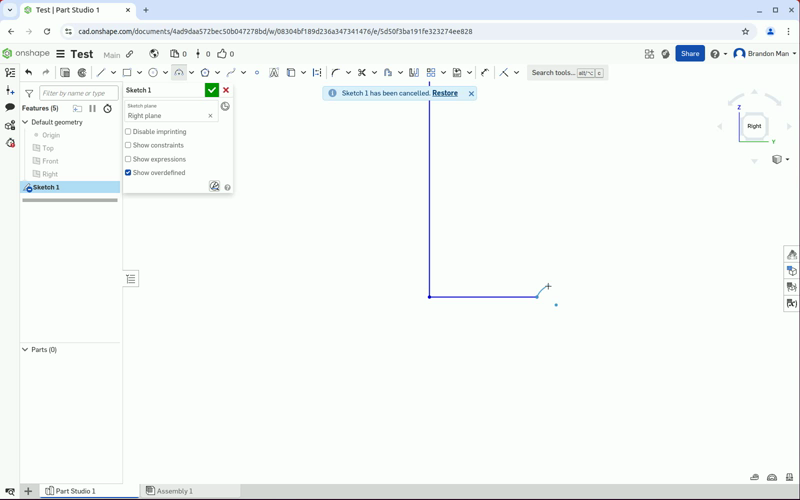
scroll(-6)
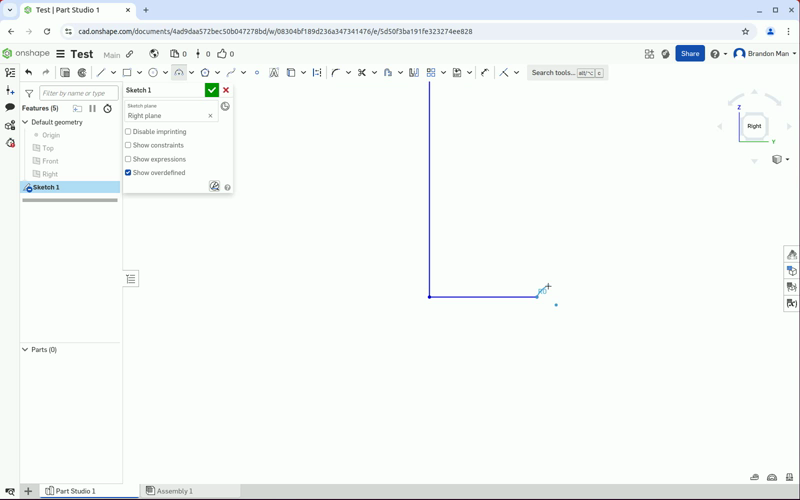
scroll(-6)
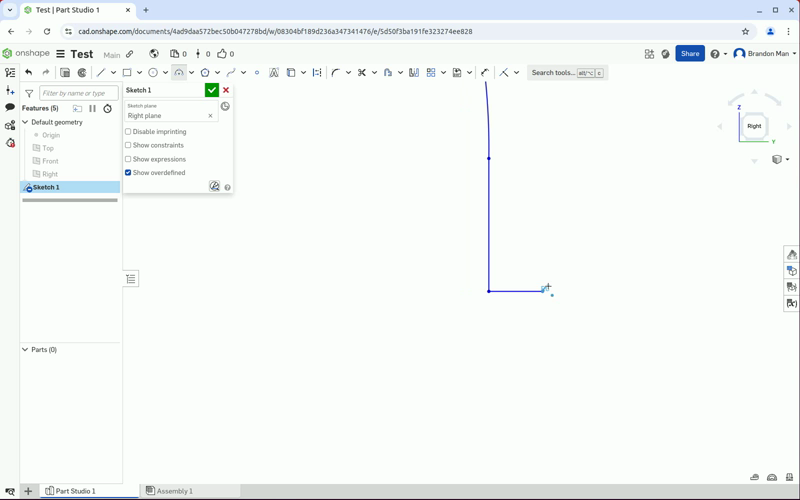
scroll(-6)
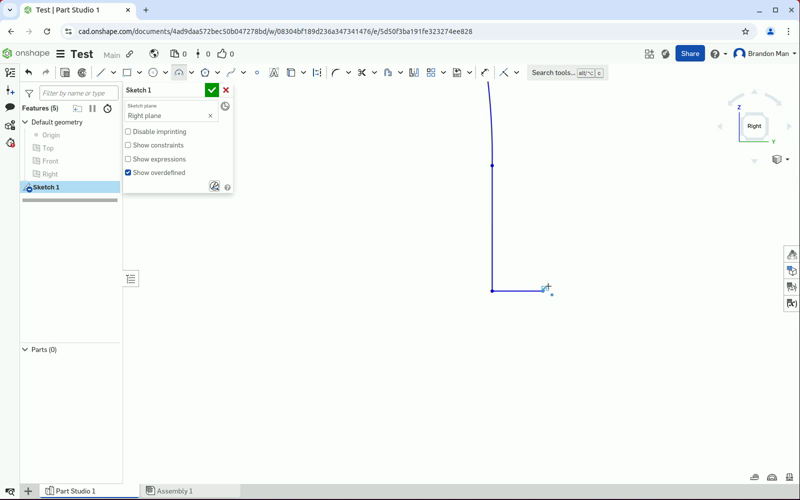
scroll(-6)
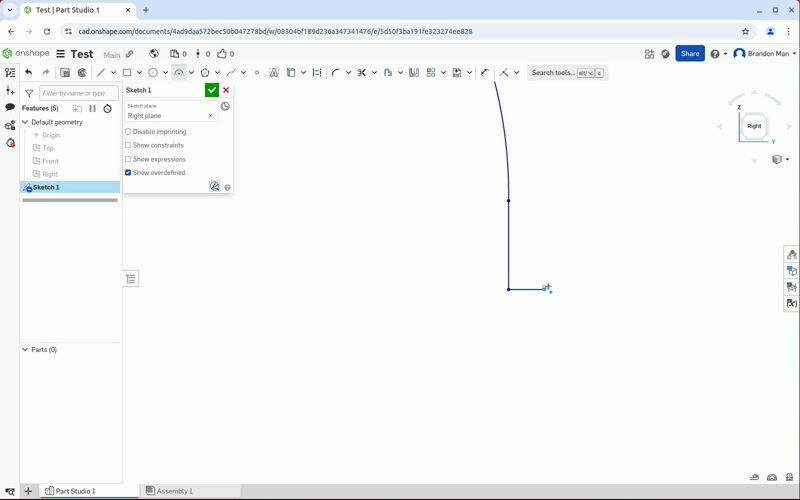
scroll(-6)
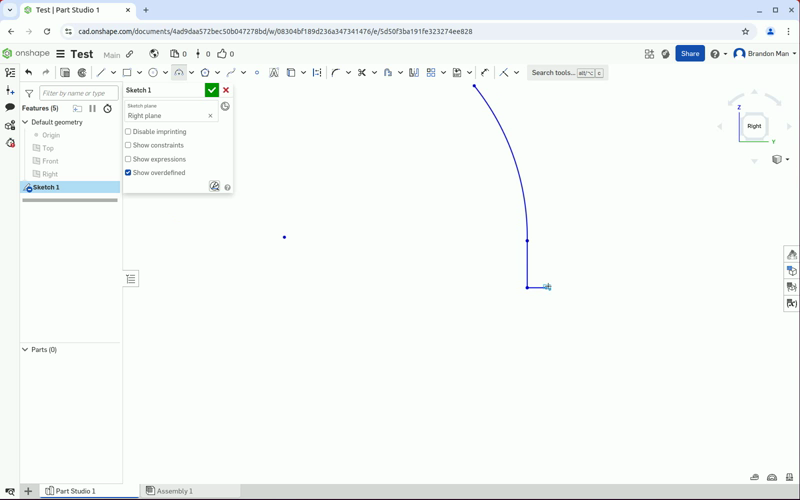
scroll(-6)
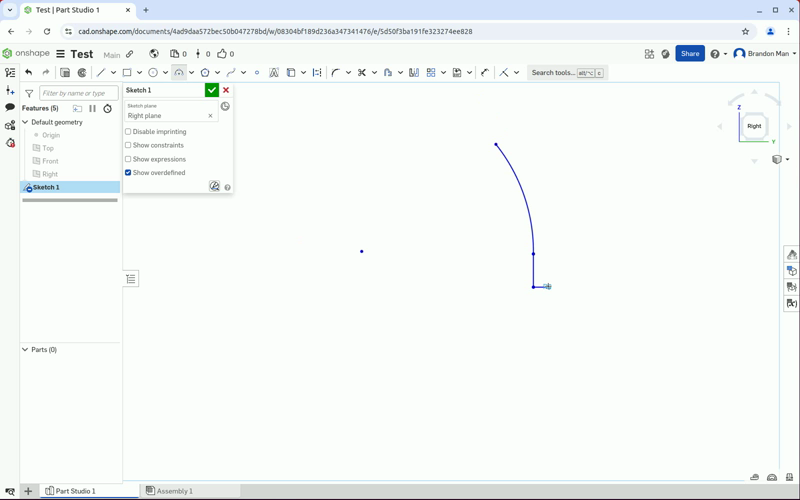
scroll(-6)
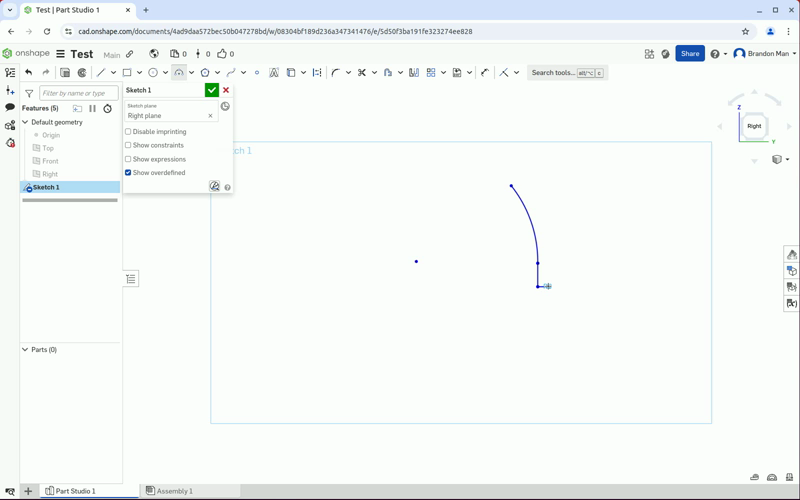
mouse_move(548, 286)
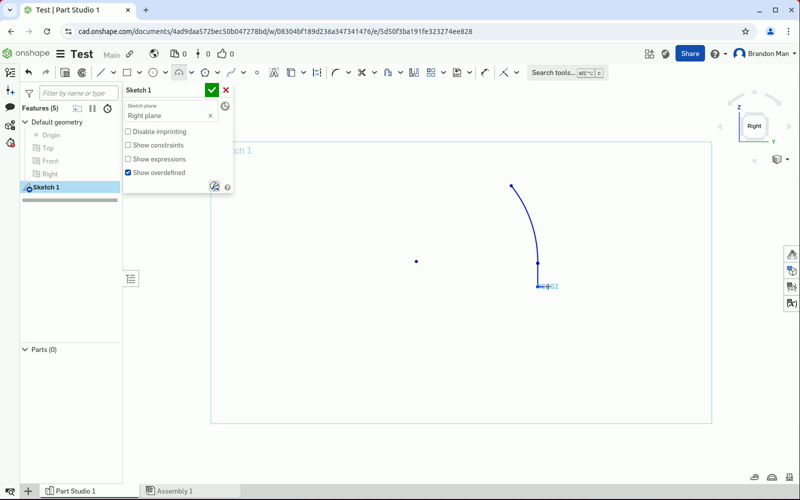
scroll(6)
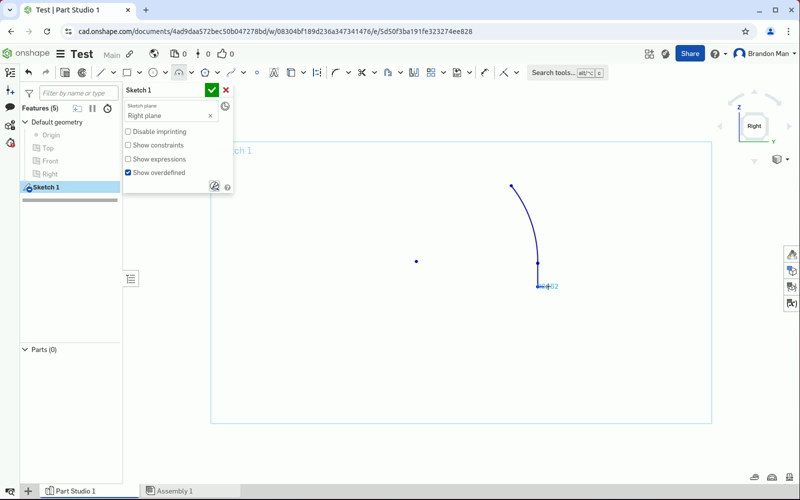
scroll(6)
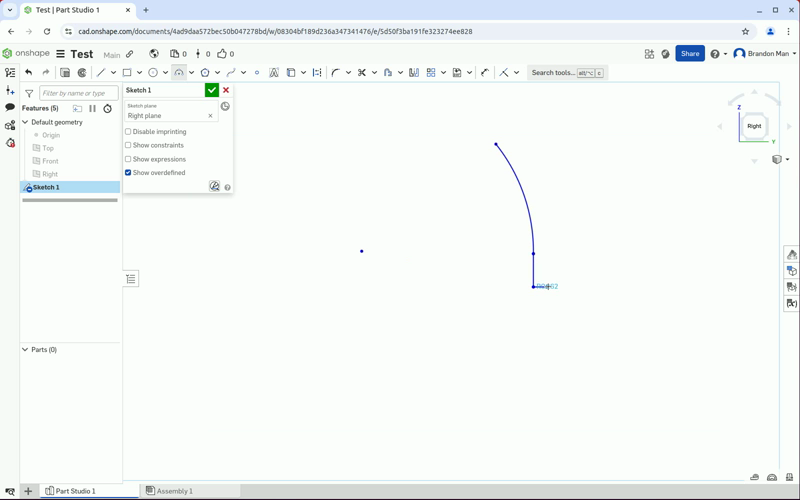
scroll(6)
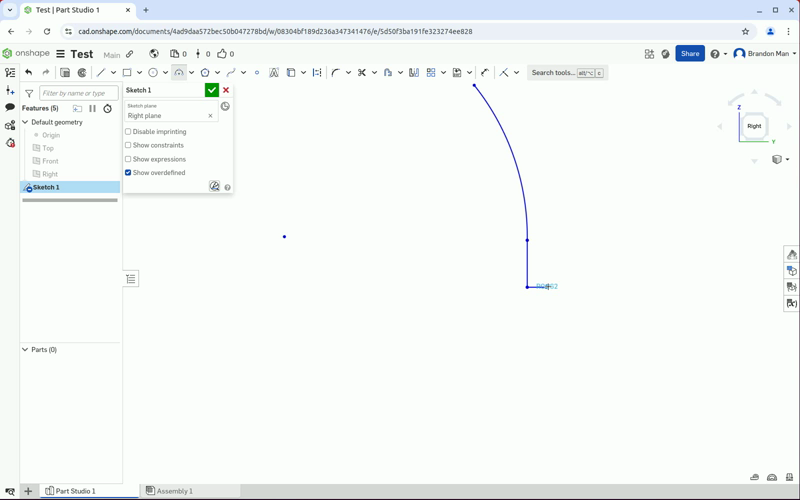
scroll(6)
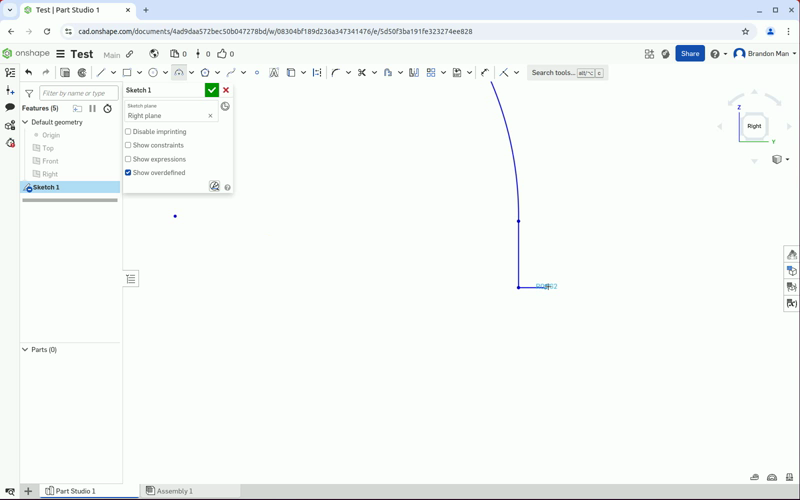
scroll(6)
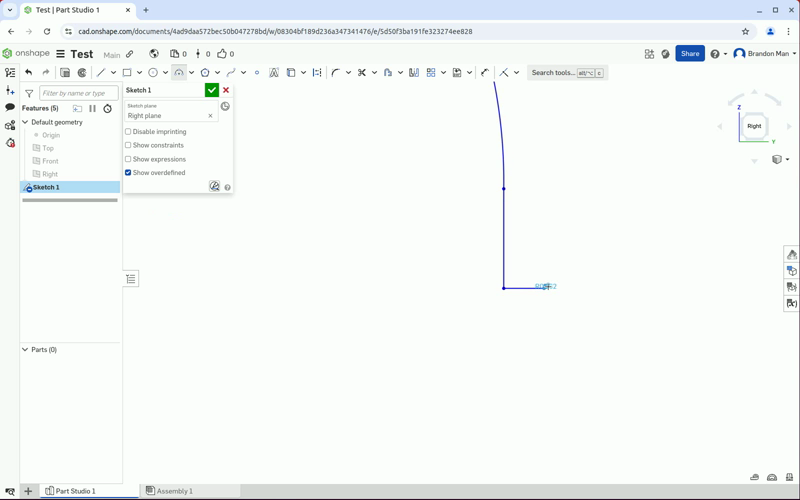
scroll(6)
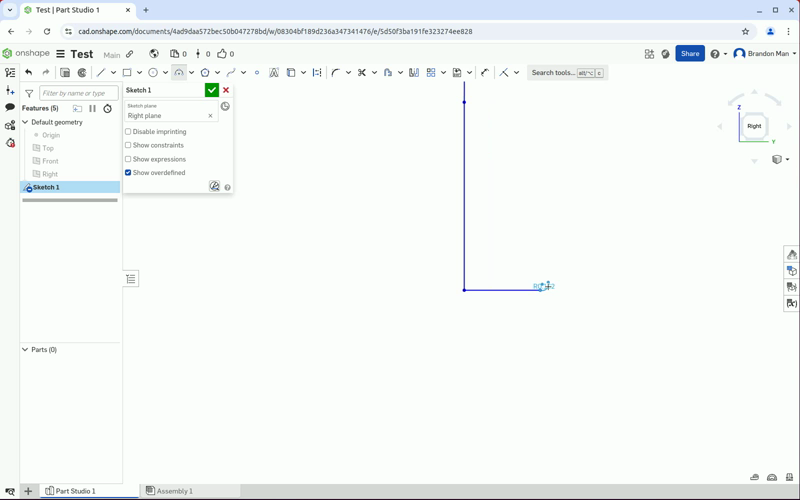
scroll(6)
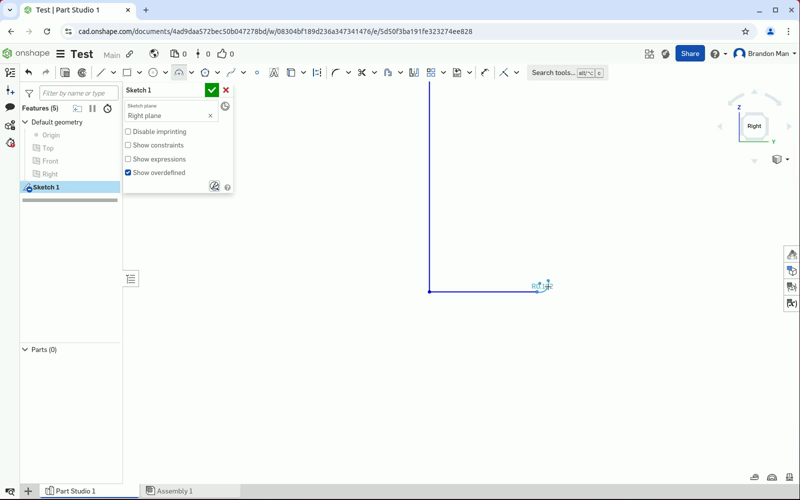
click(548, 286)
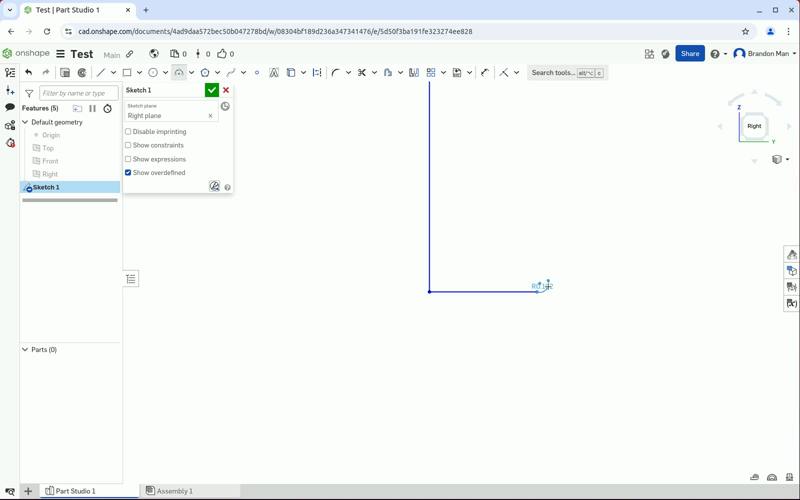
scroll(-6)
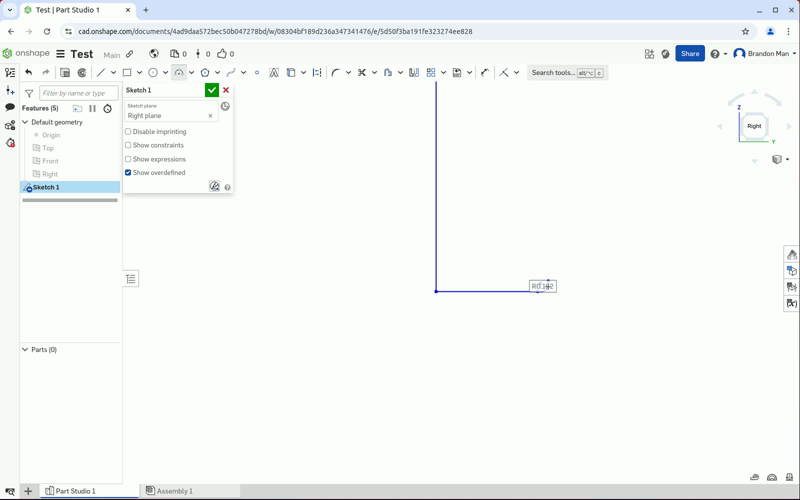
scroll(-6)
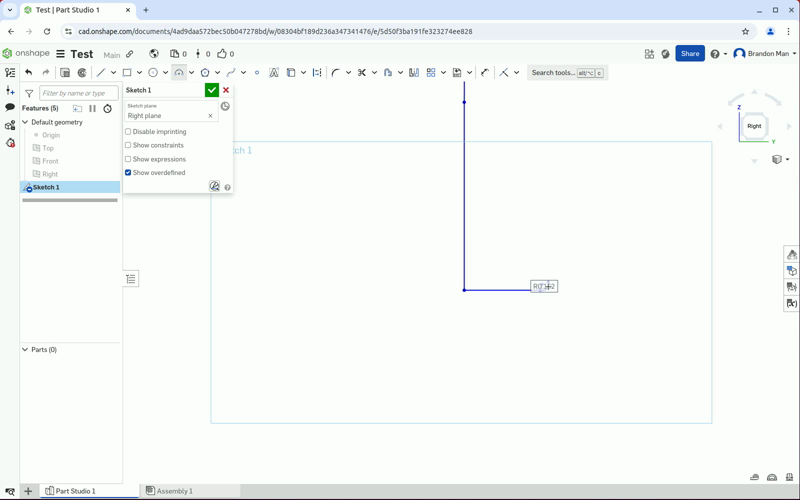
scroll(-6)
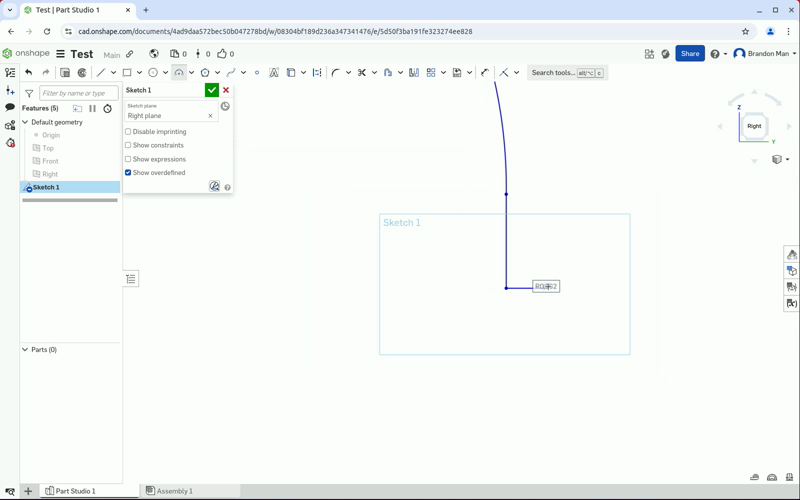
scroll(-6)
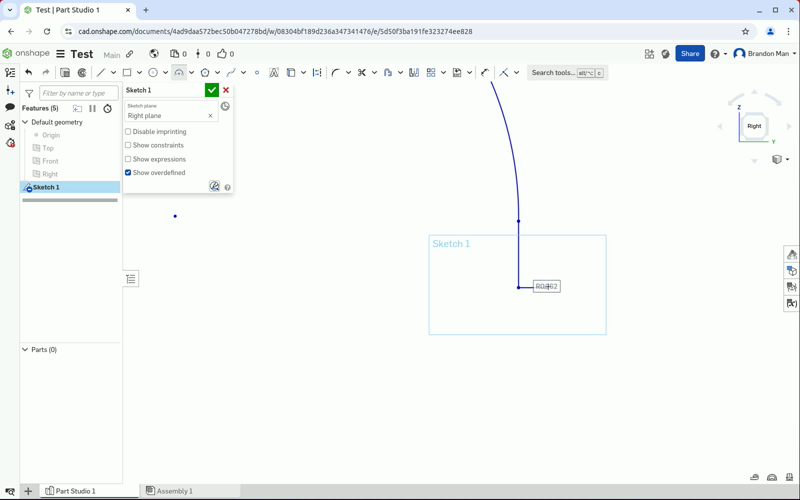
scroll(-6)
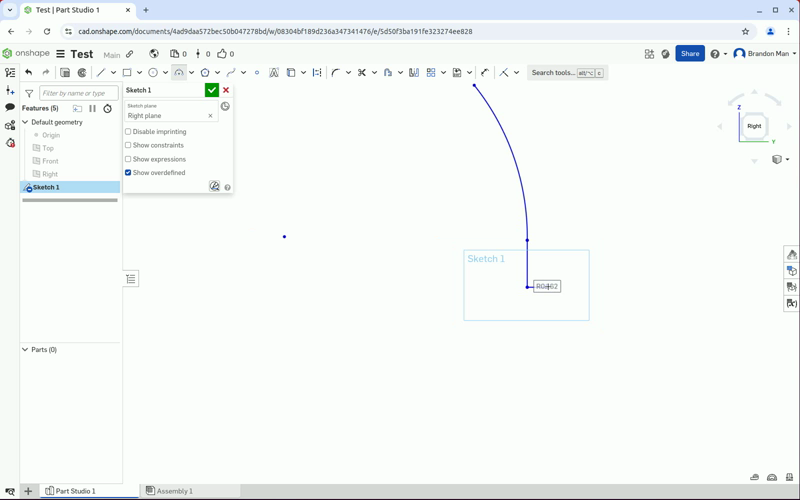
scroll(-6)
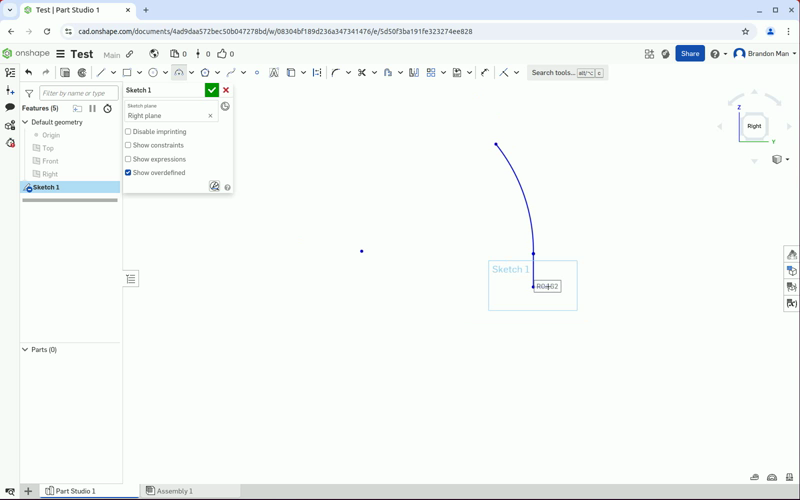
scroll(-6)
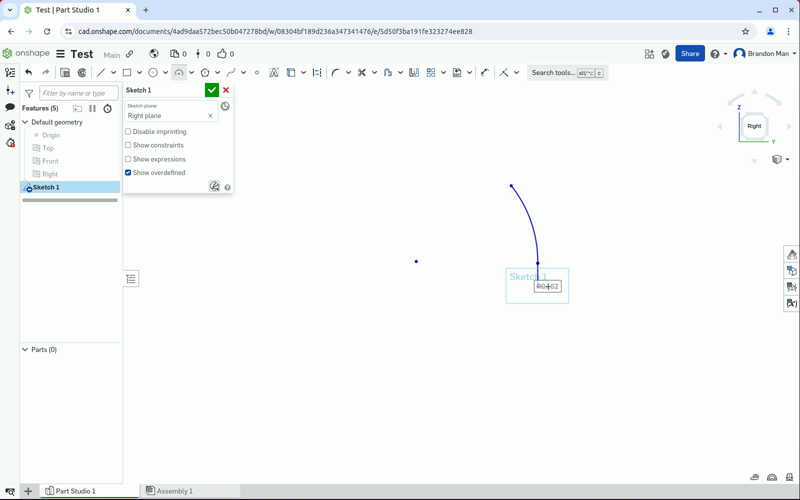
key_up(shift)
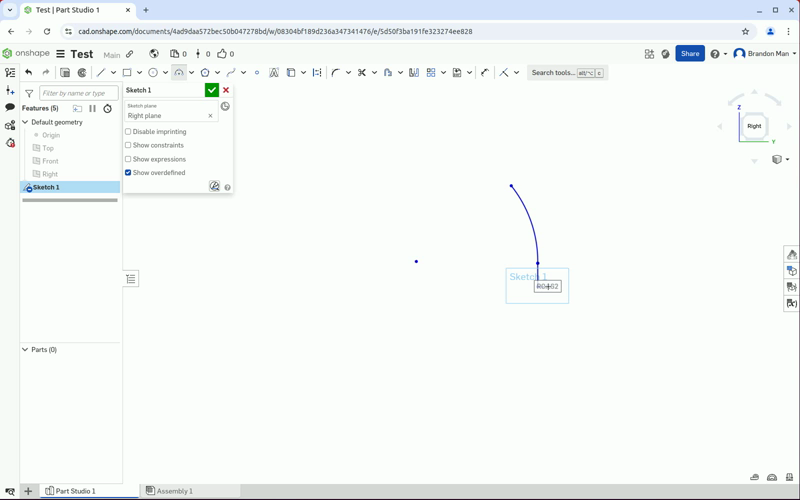
key(esc)
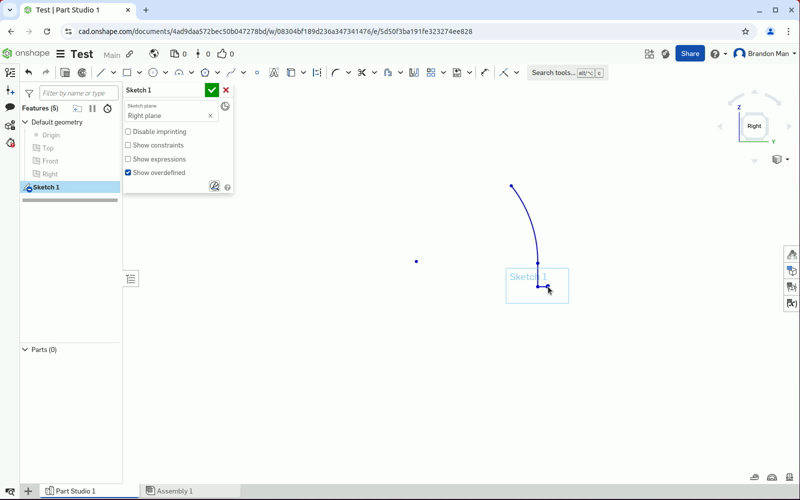
key(l)
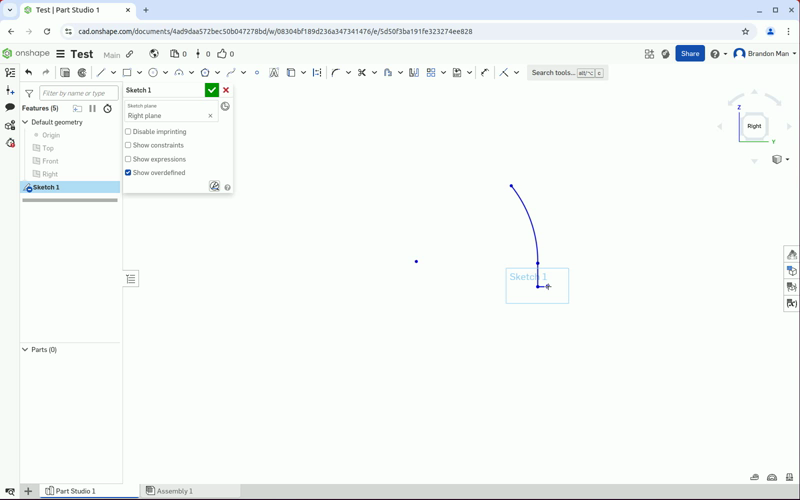
mouse_move(548, 285)
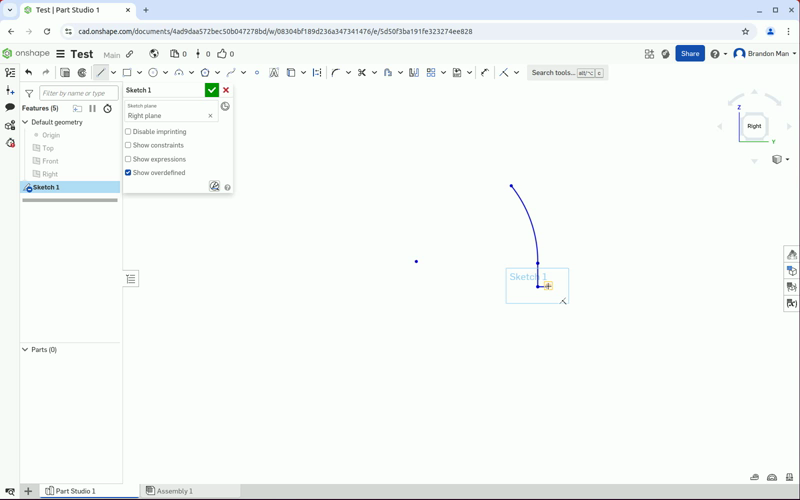
scroll(6)
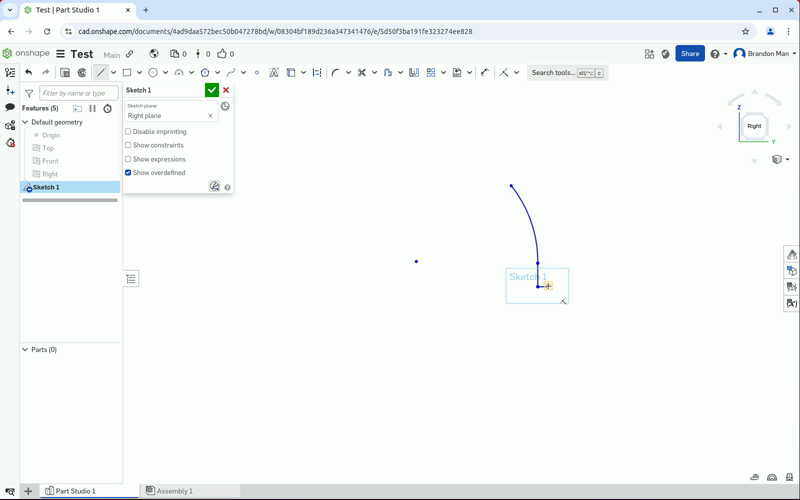
scroll(6)
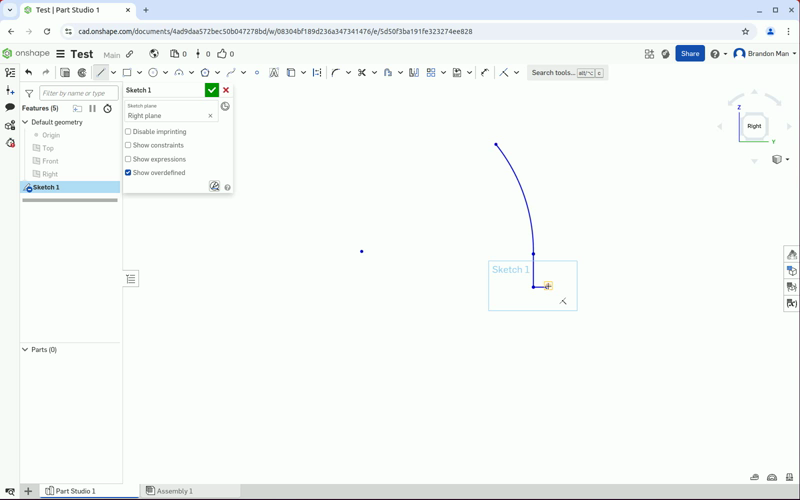
scroll(6)
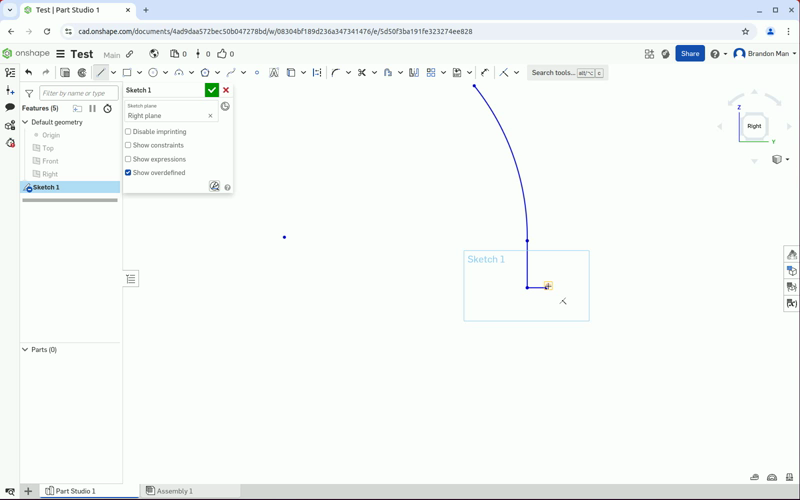
scroll(6)
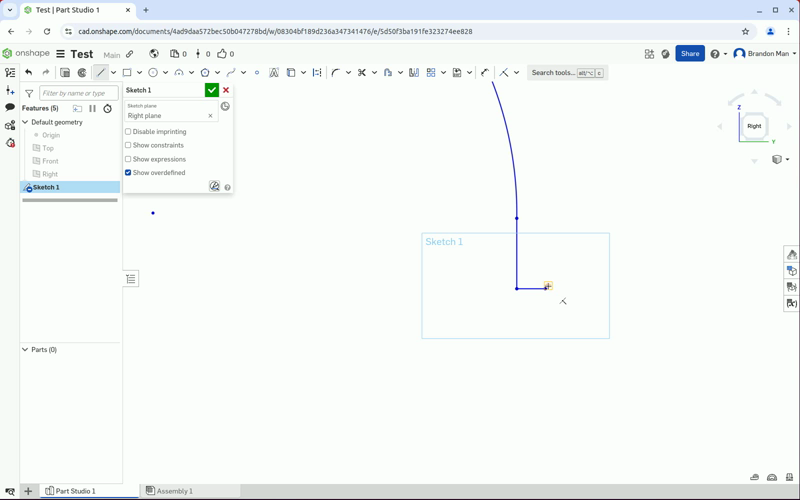
scroll(6)
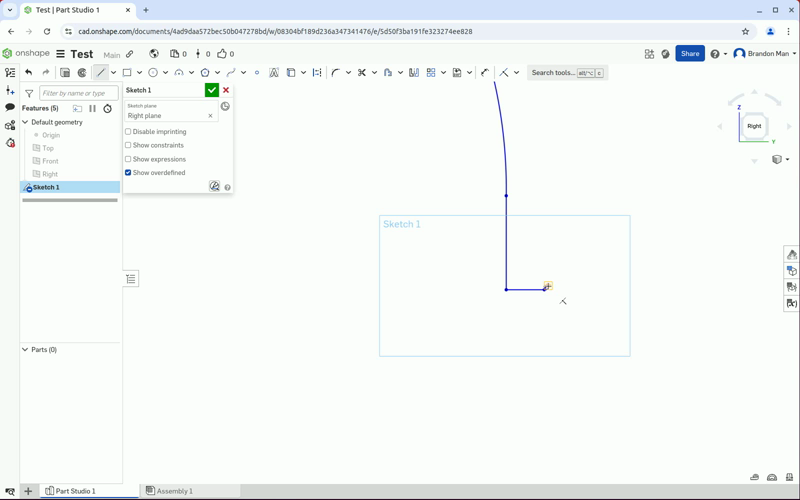
scroll(6)
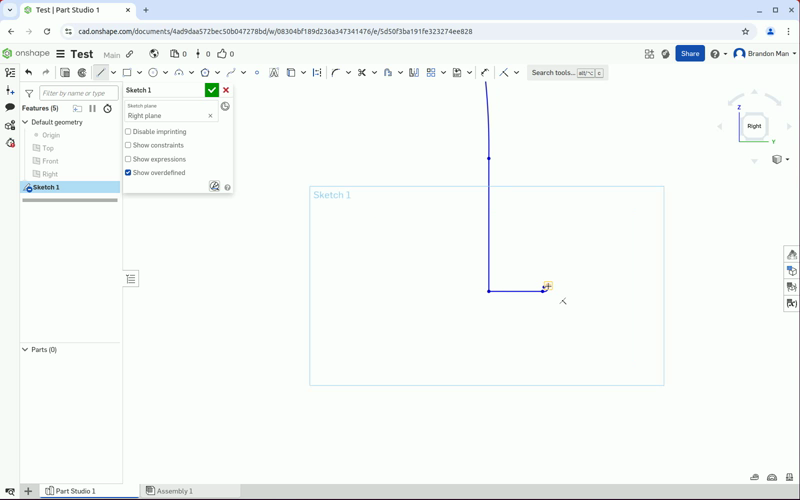
scroll(6)
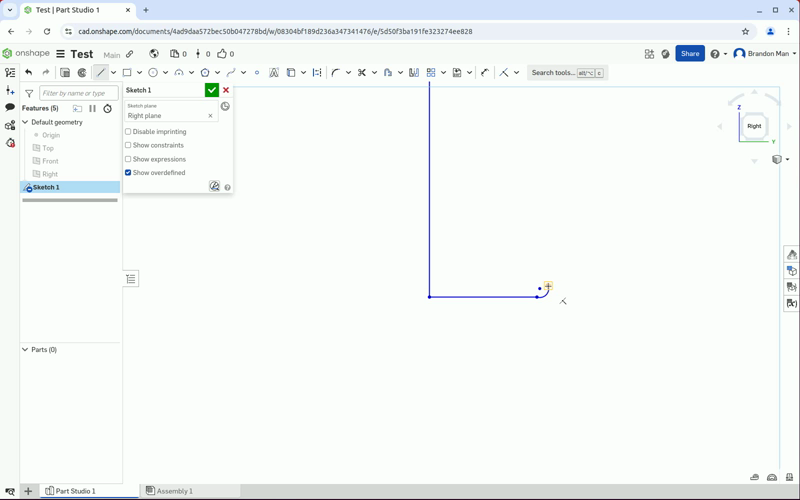
click(548, 285)
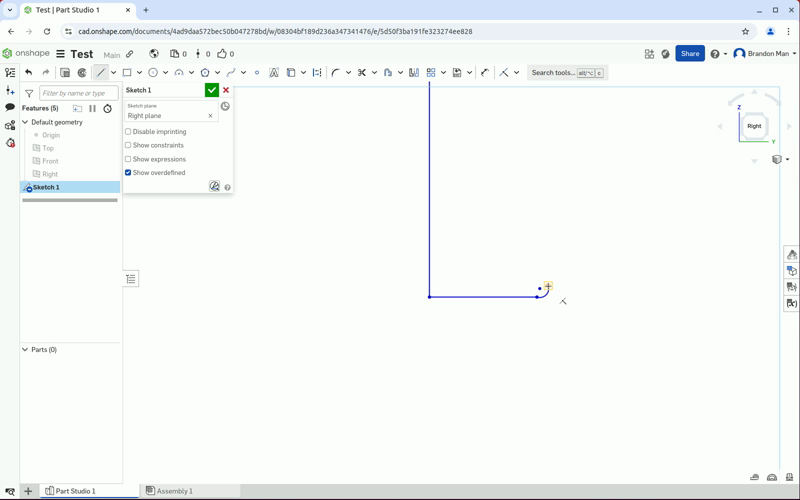
scroll(-6)
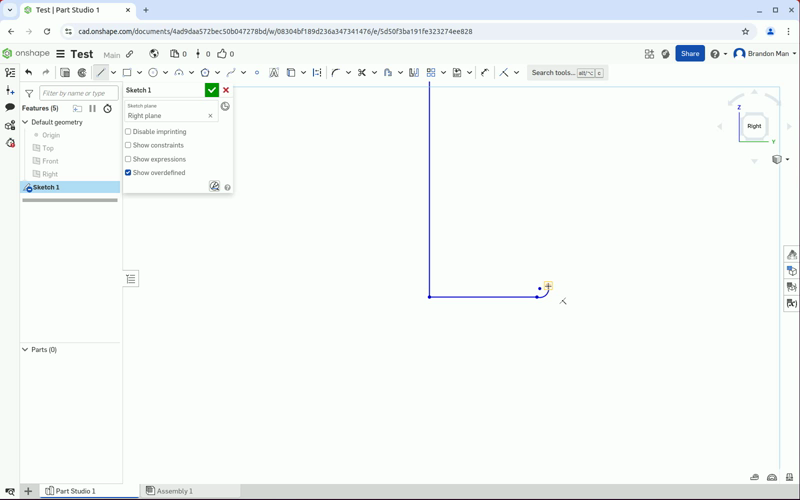
scroll(-6)
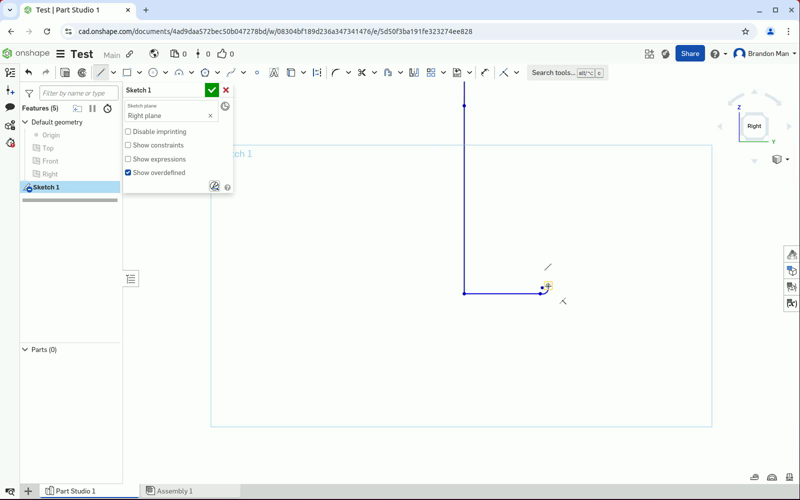
scroll(-6)
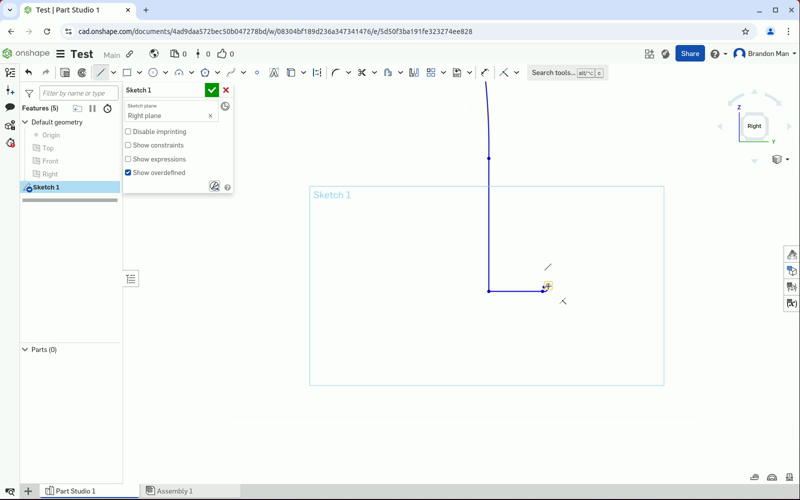
scroll(-6)
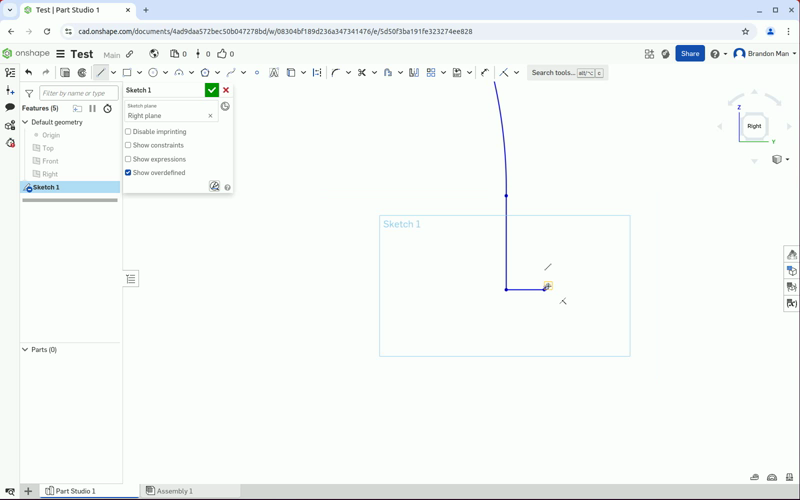
scroll(-6)
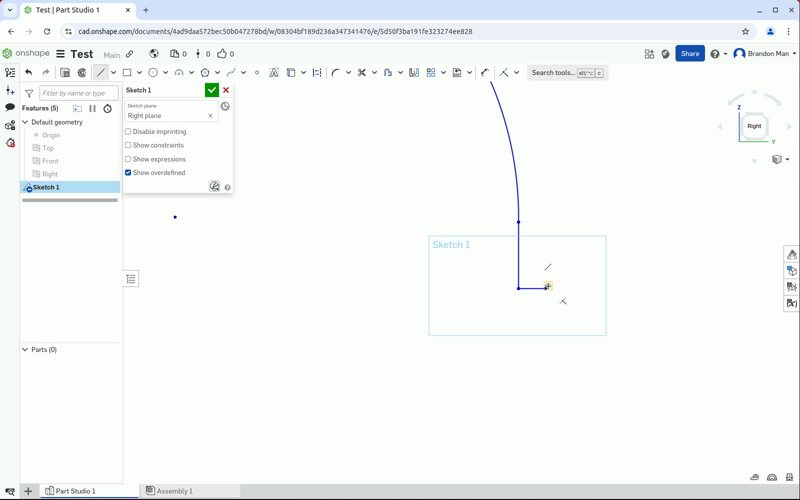
scroll(-6)
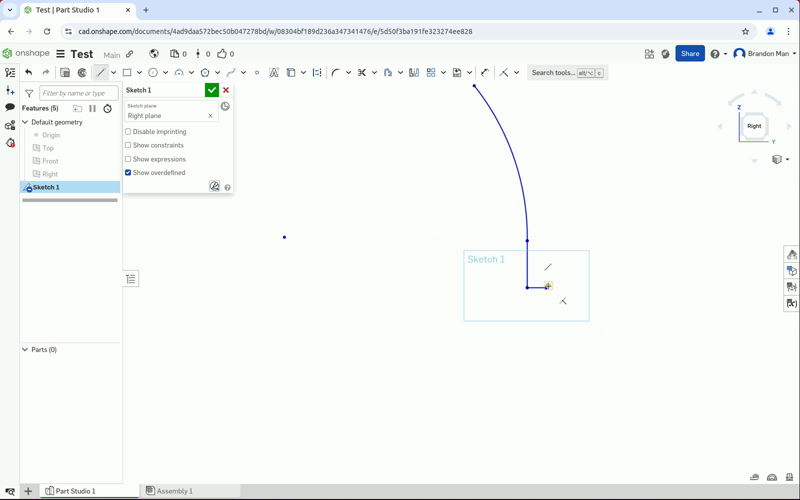
scroll(-6)
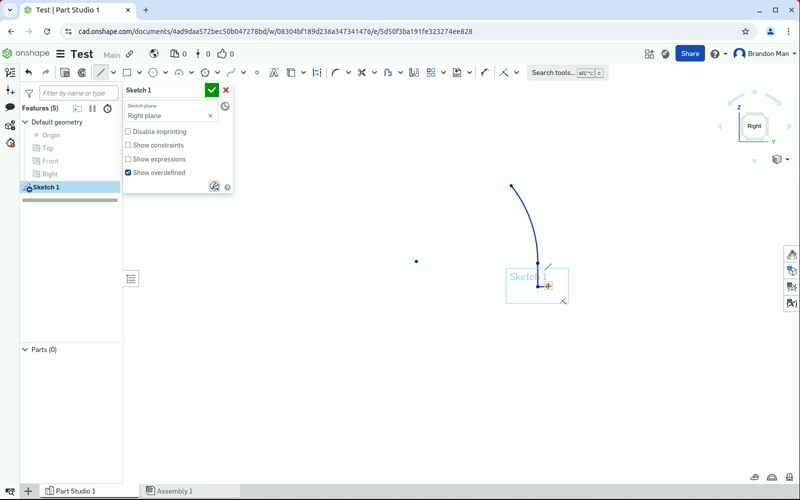
key_down(shift)
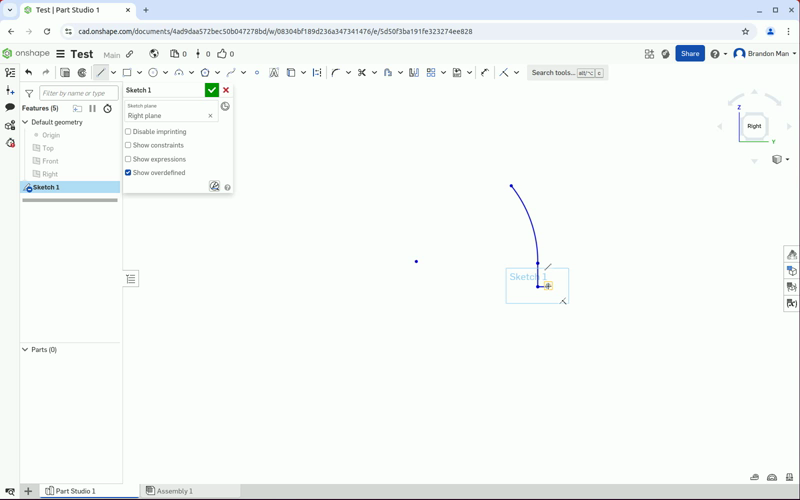
mouse_move(578, 285)
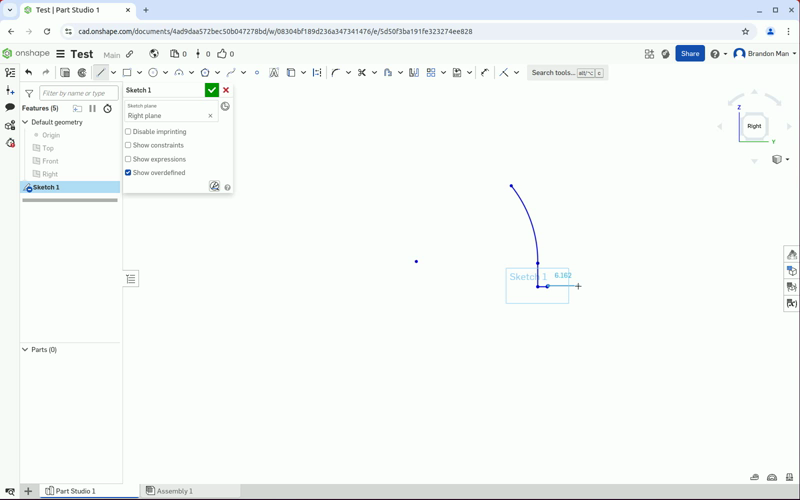
mouse_move(548, 263)
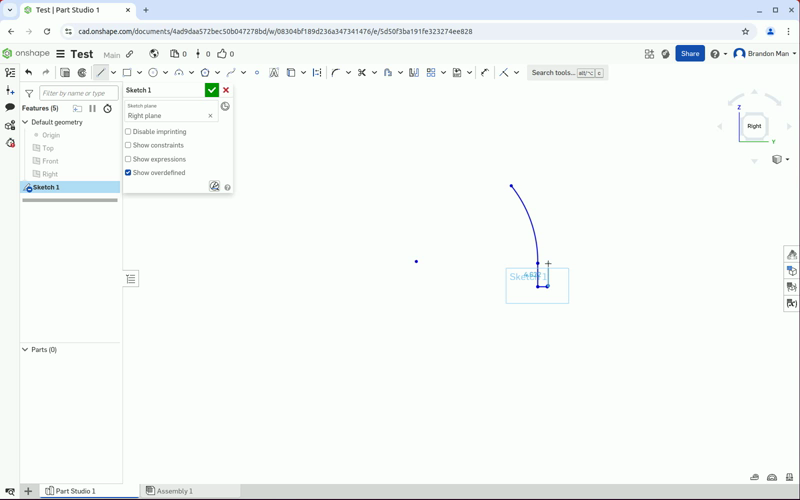
click(548, 263)
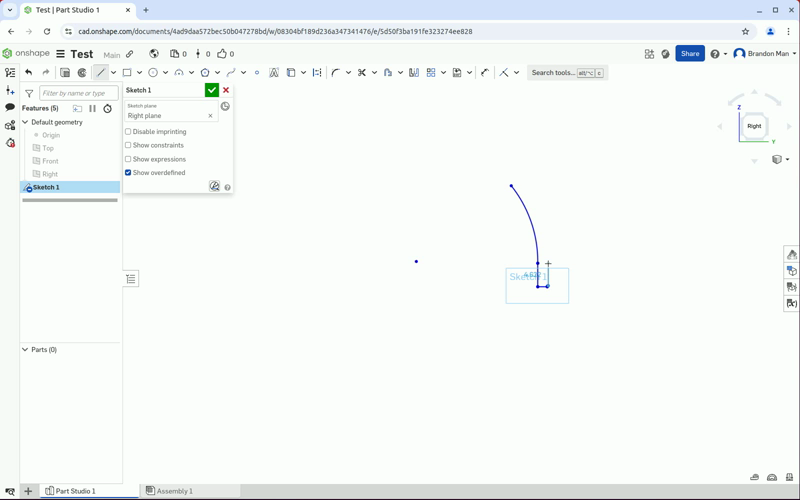
key_up(shift)
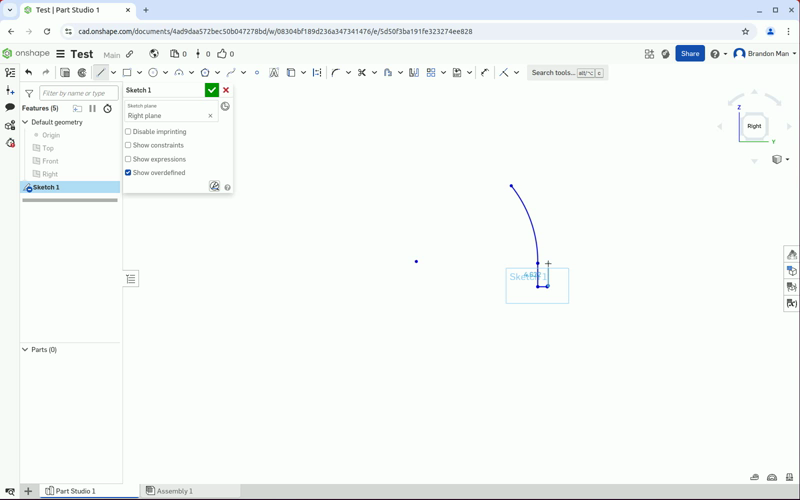
key(esc)
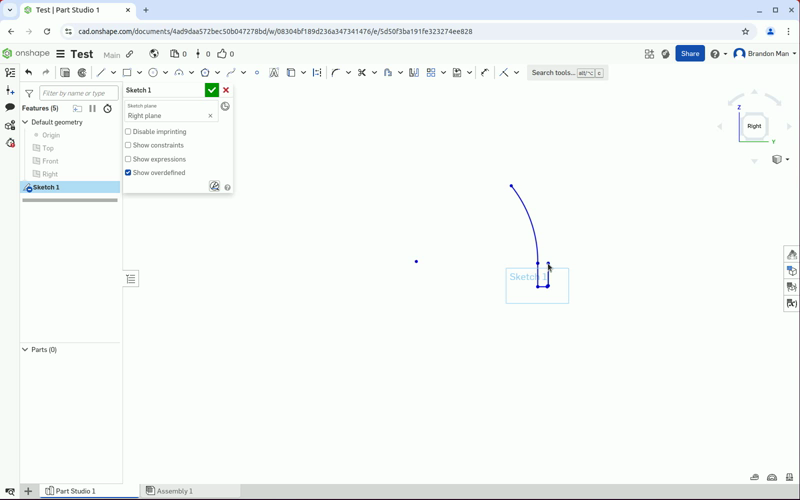
key(a)
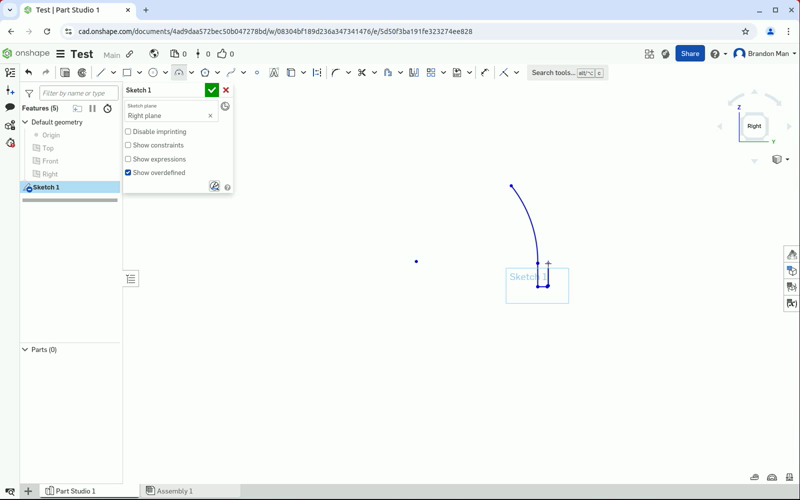
mouse_move(548, 263)
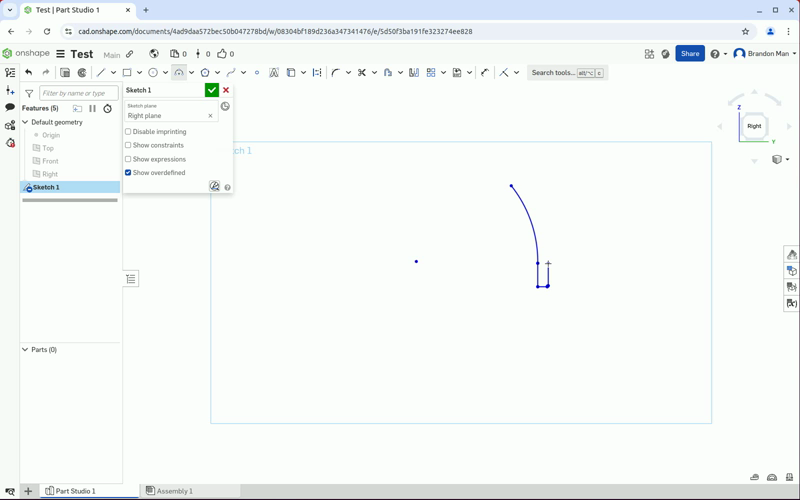
click(548, 263)
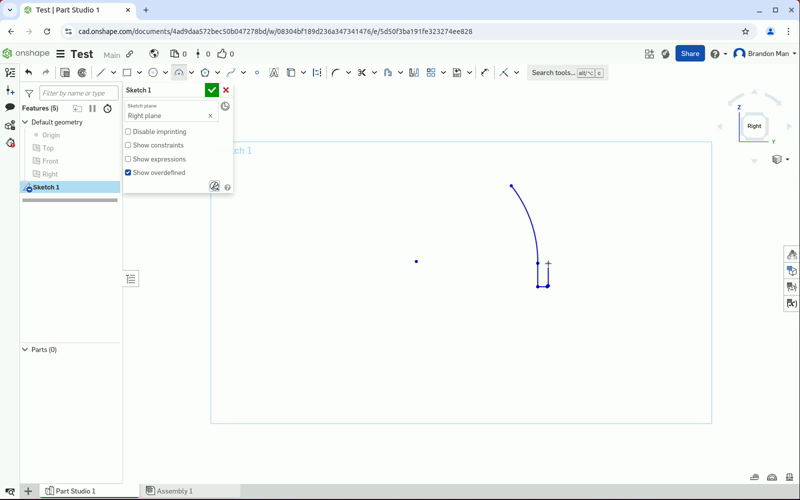
key_down(shift)
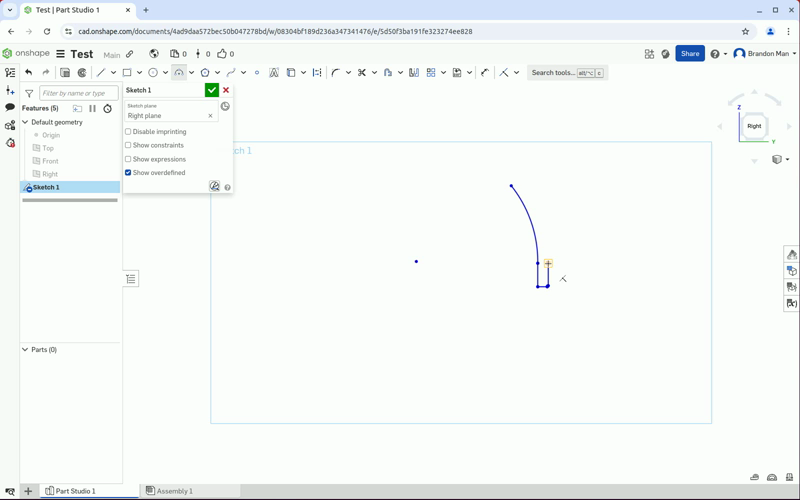
mouse_move(520, 181)
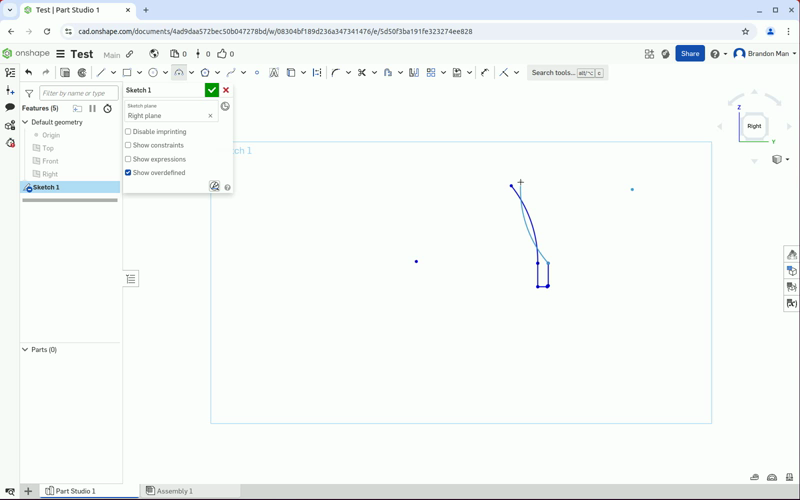
click(520, 181)
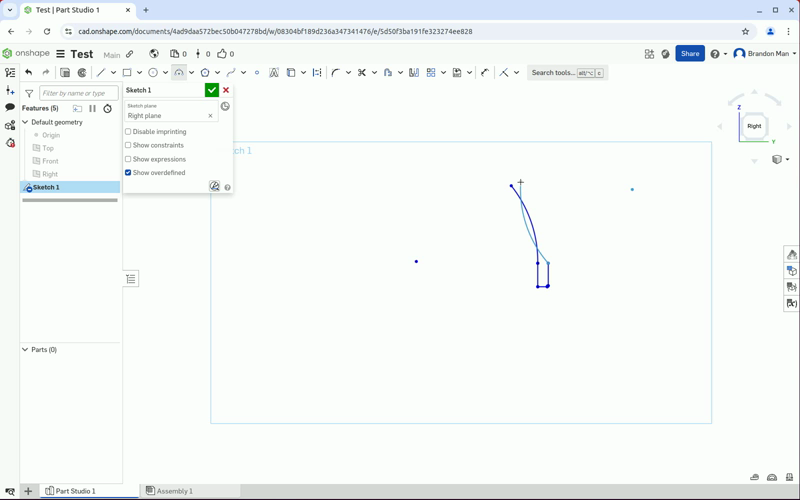
mouse_move(541, 220)
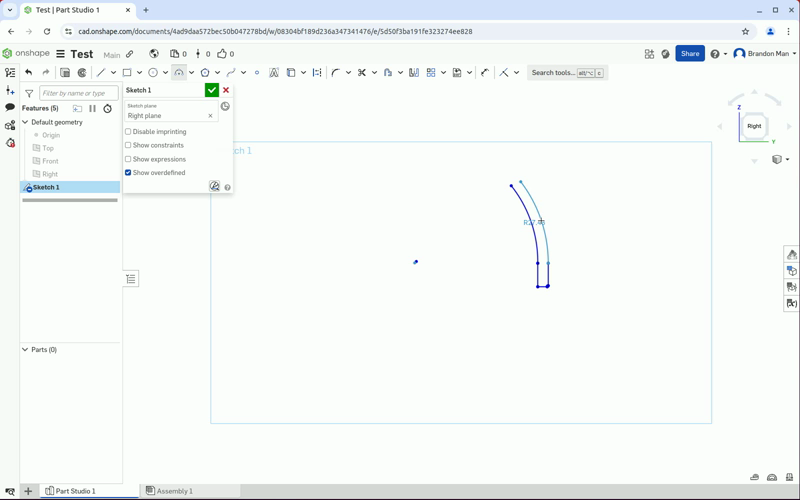
click(541, 220)
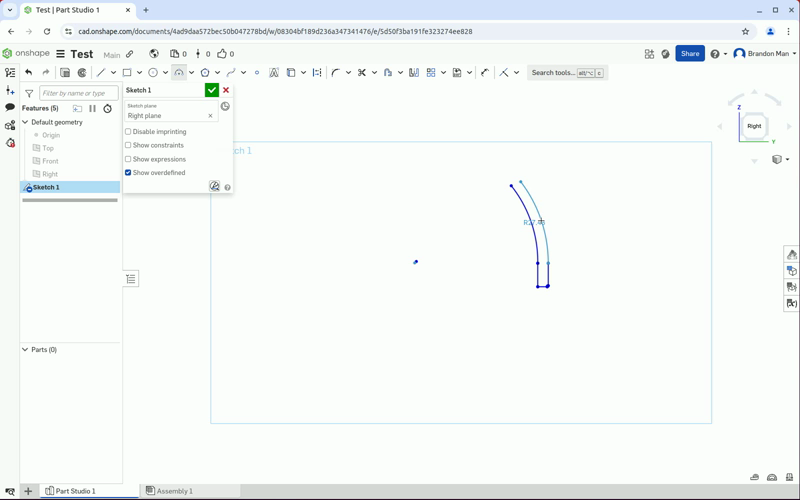
key_up(shift)
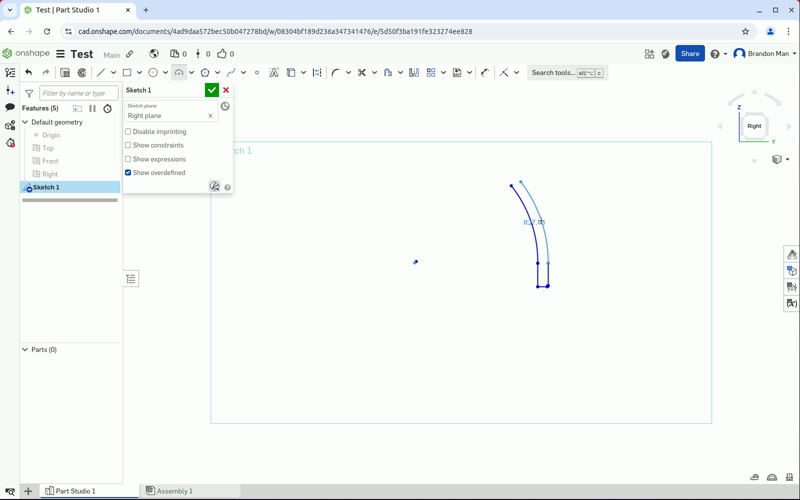
mouse_move(520, 181)
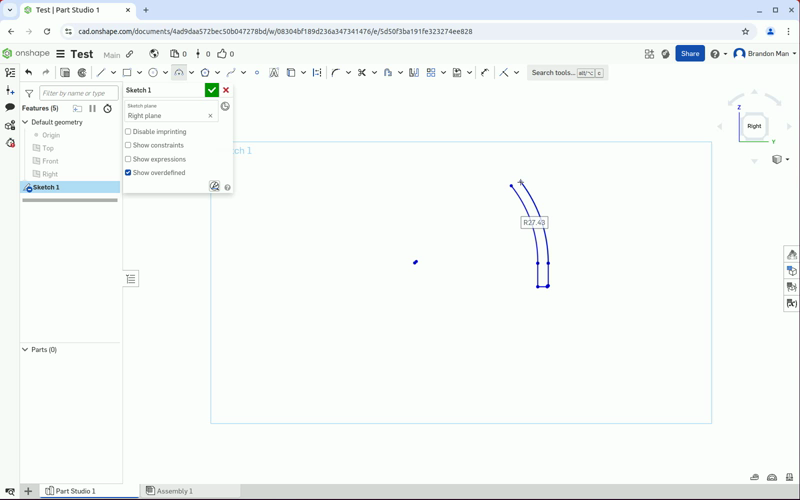
click(520, 181)
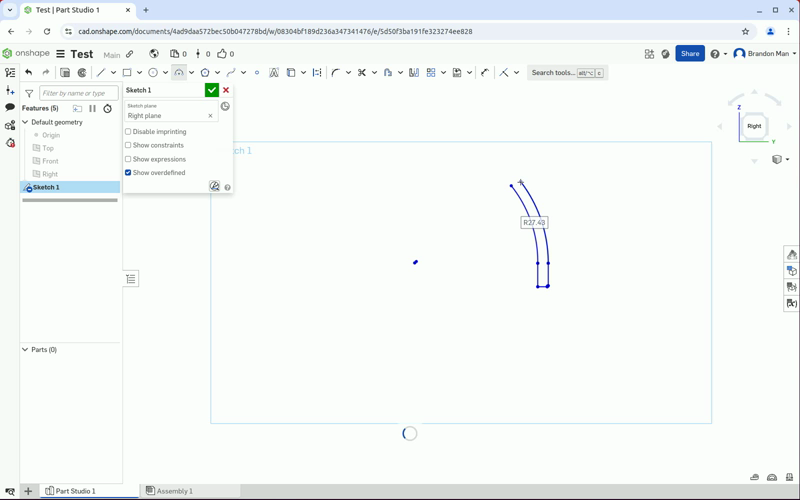
key_down(shift)
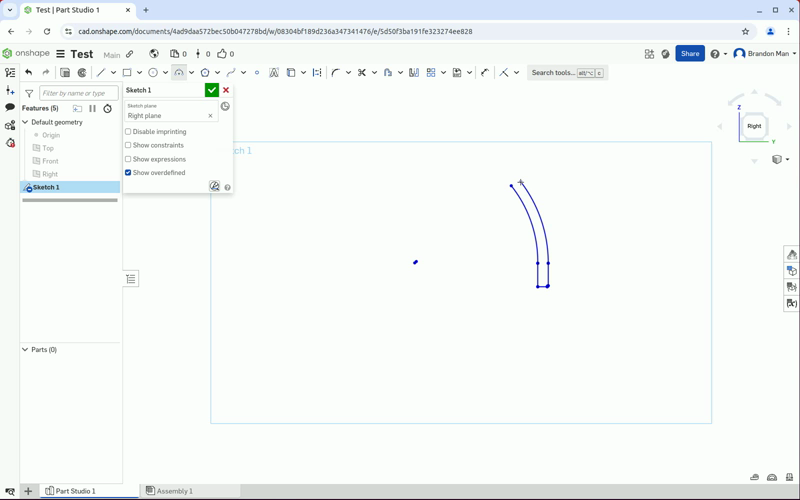
mouse_move(519, 181)
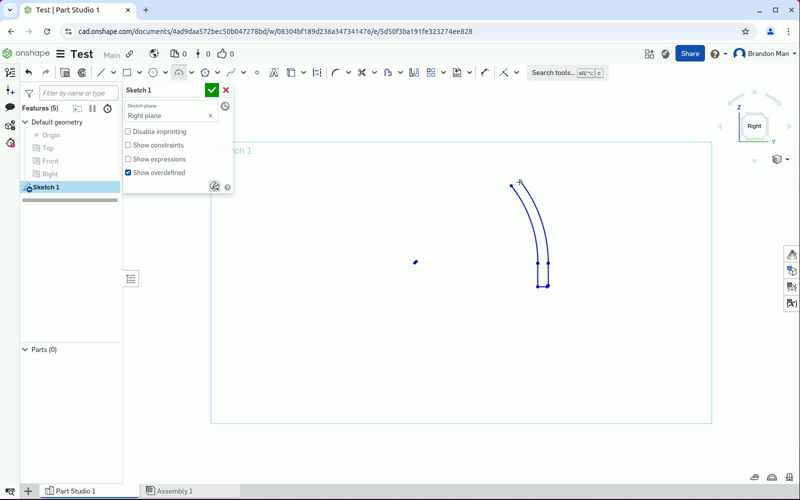
scroll(6)
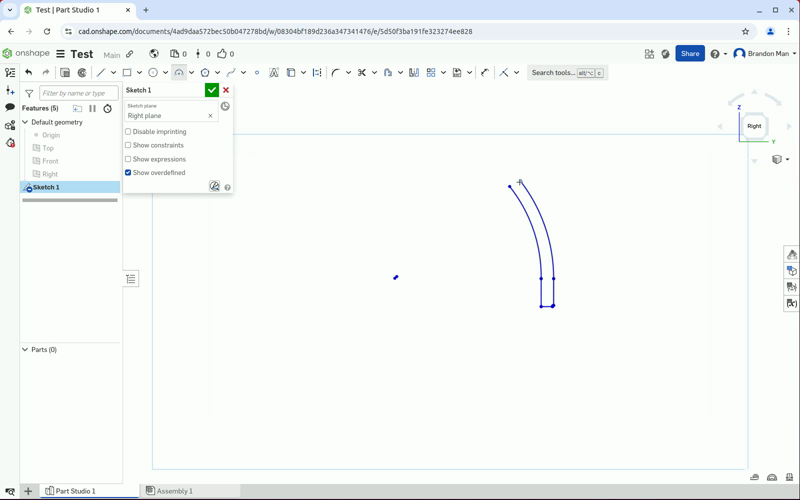
scroll(6)
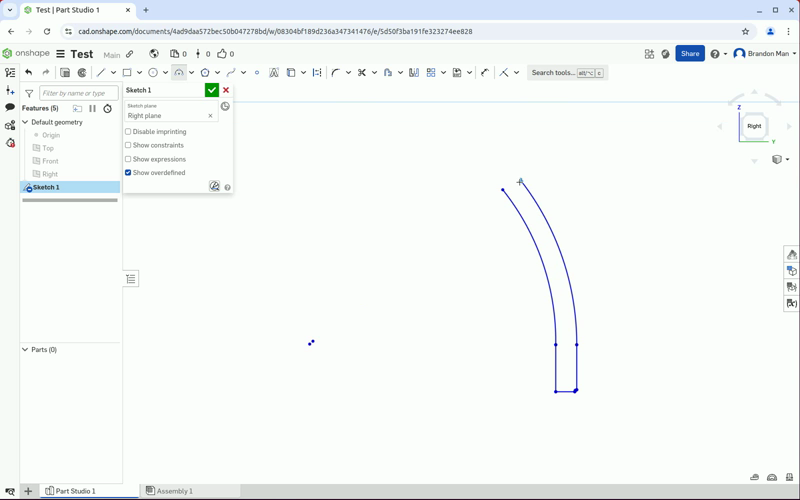
scroll(6)
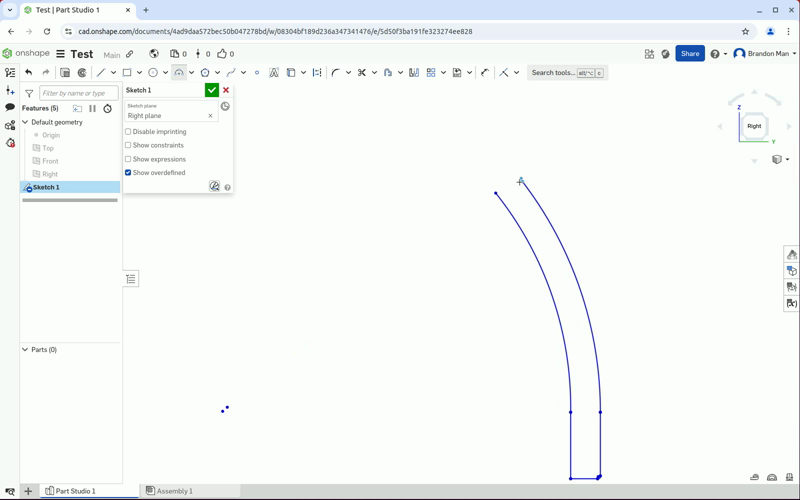
scroll(6)
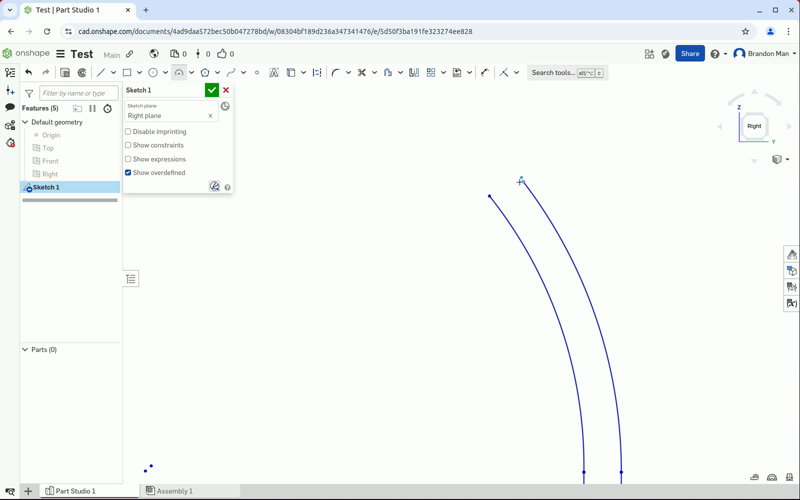
scroll(6)
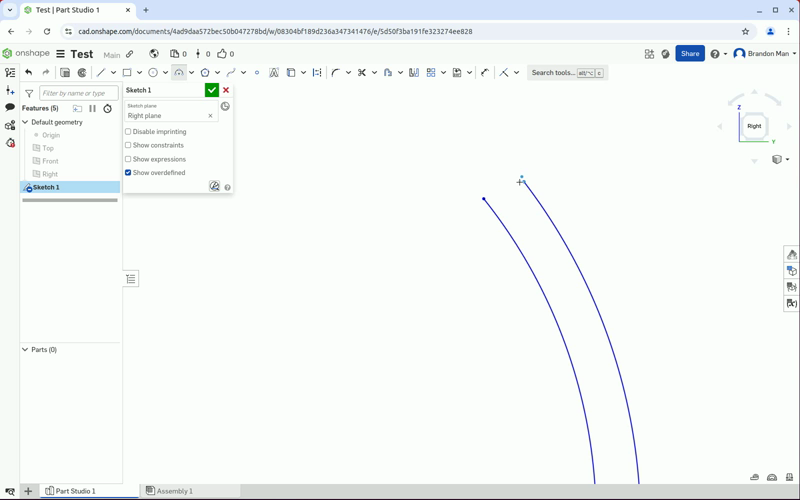
scroll(6)
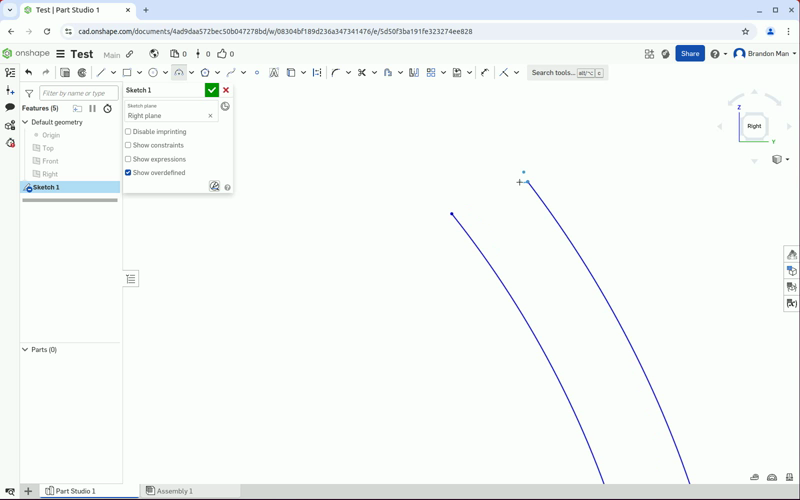
scroll(6)
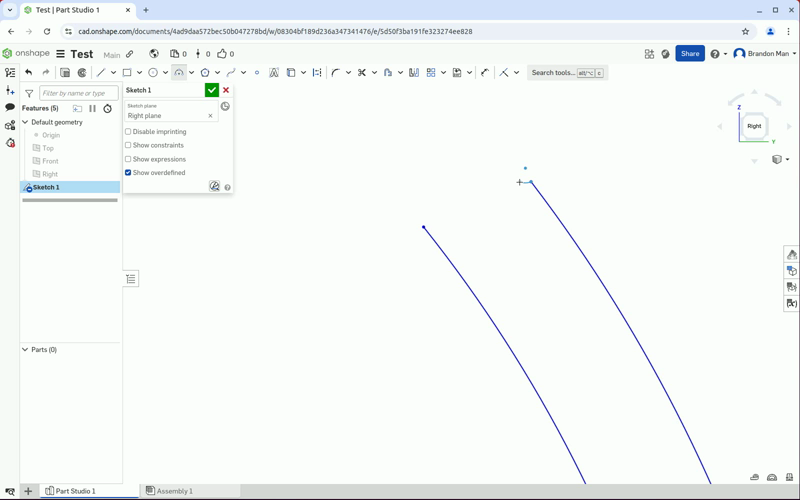
click(519, 181)
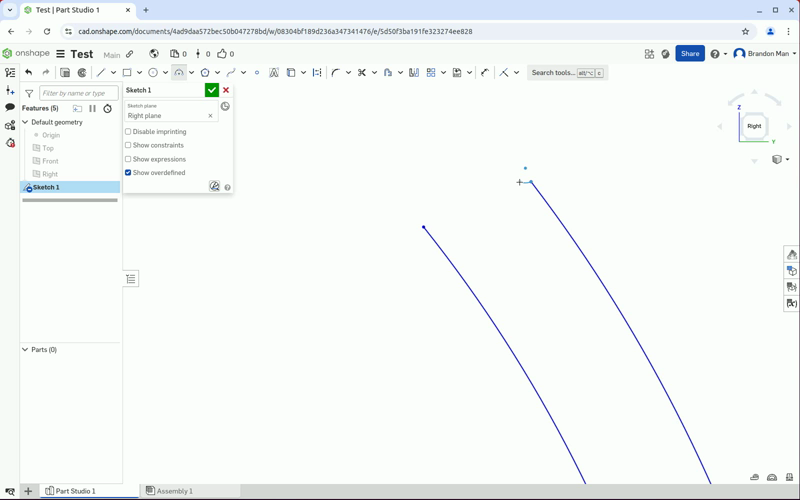
scroll(-6)
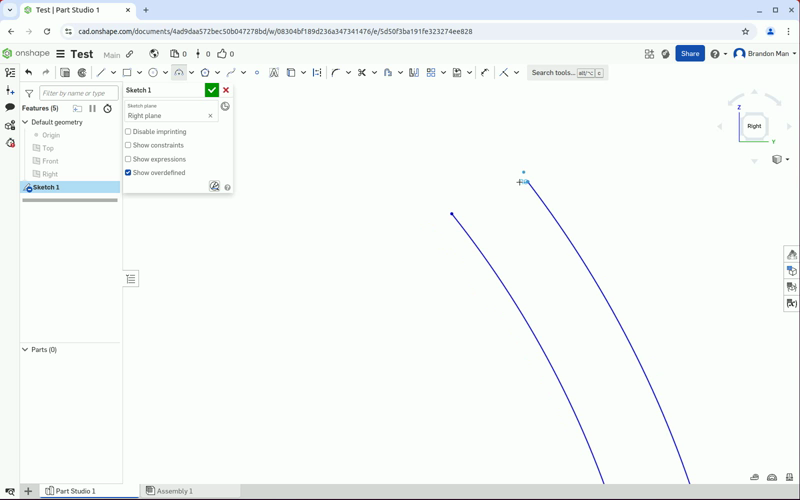
scroll(-6)
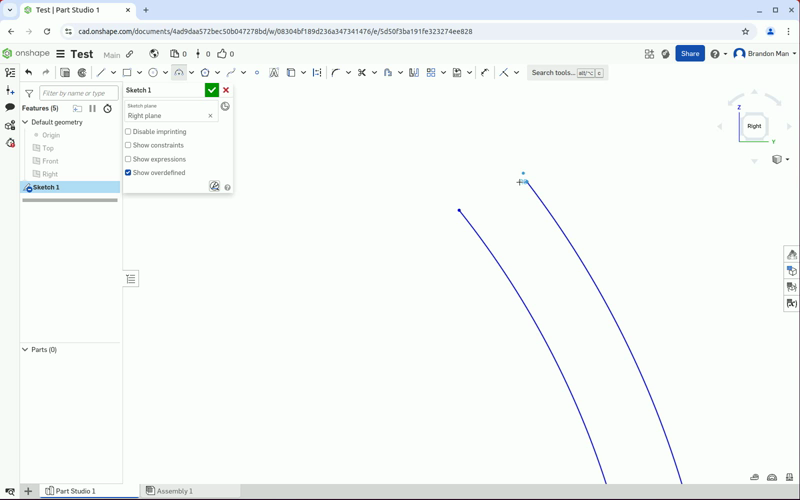
scroll(-6)
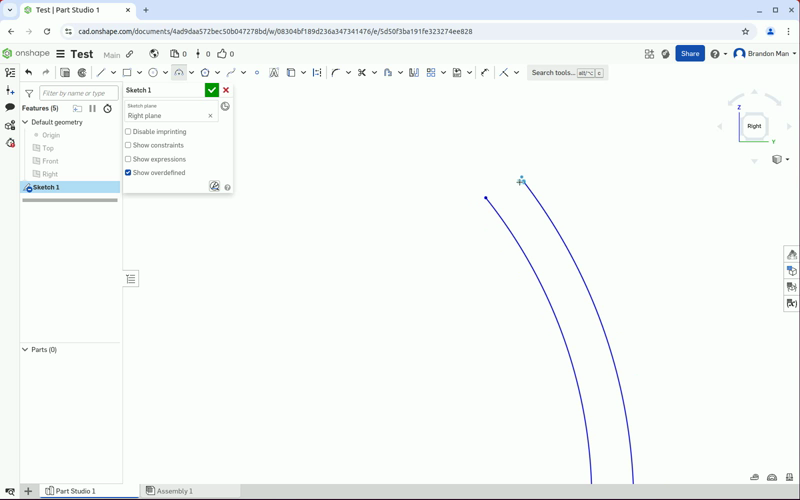
scroll(-6)
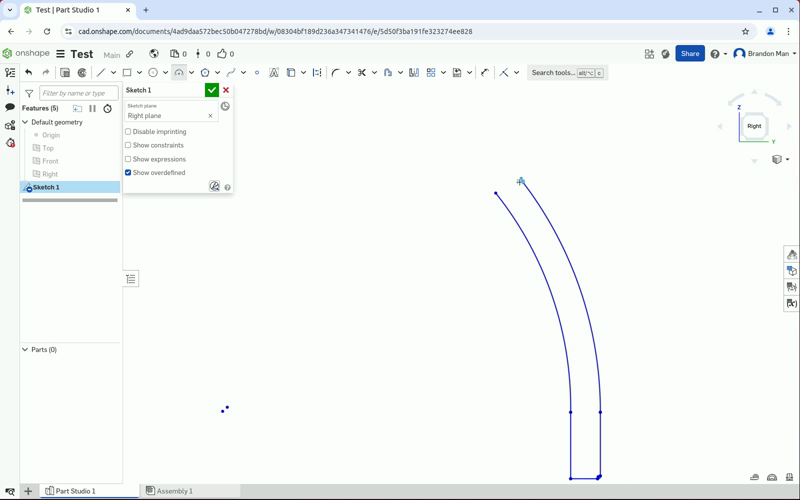
scroll(-6)
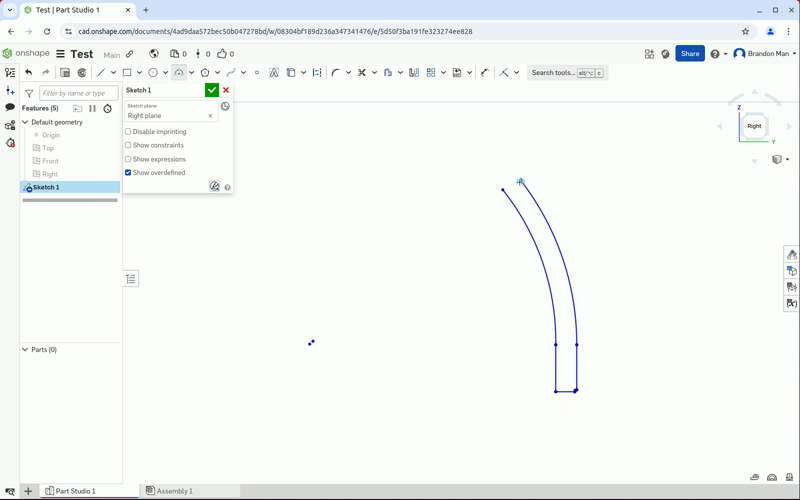
scroll(-6)
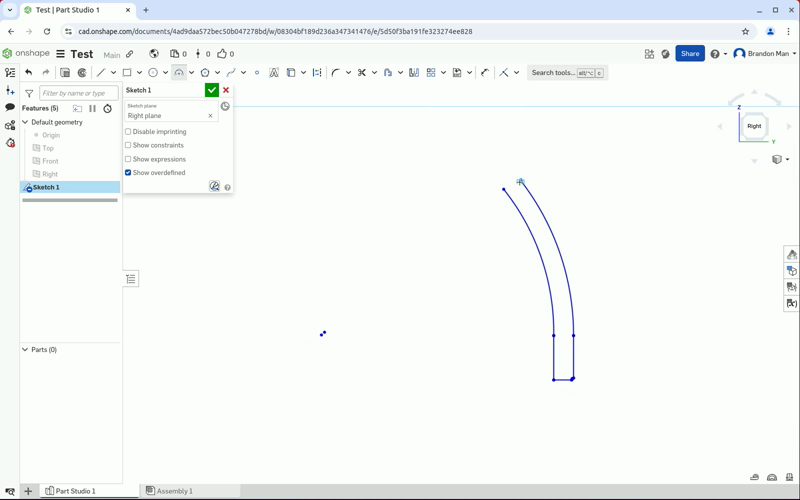
scroll(-6)
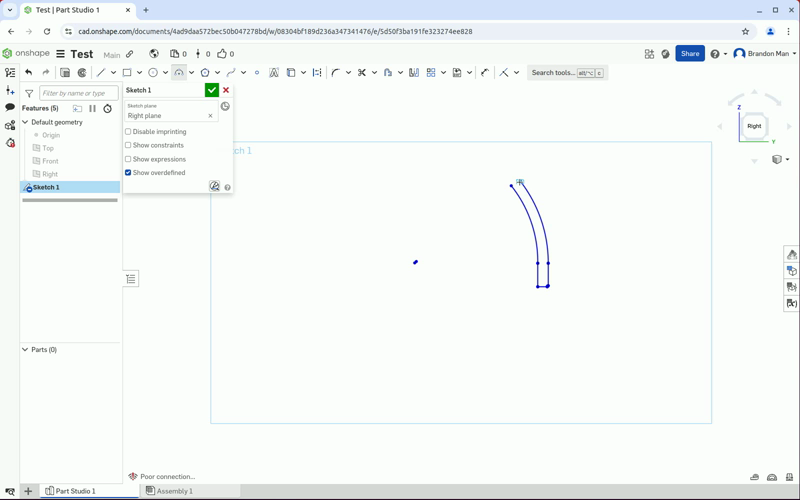
mouse_move(520, 181)
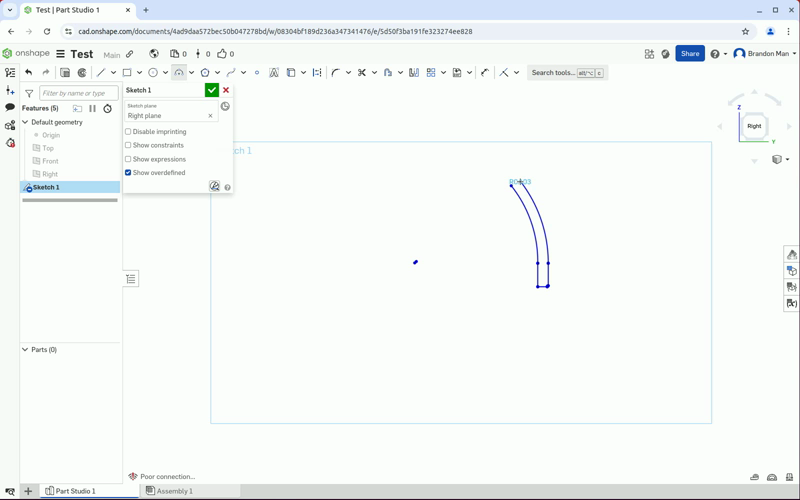
scroll(6)
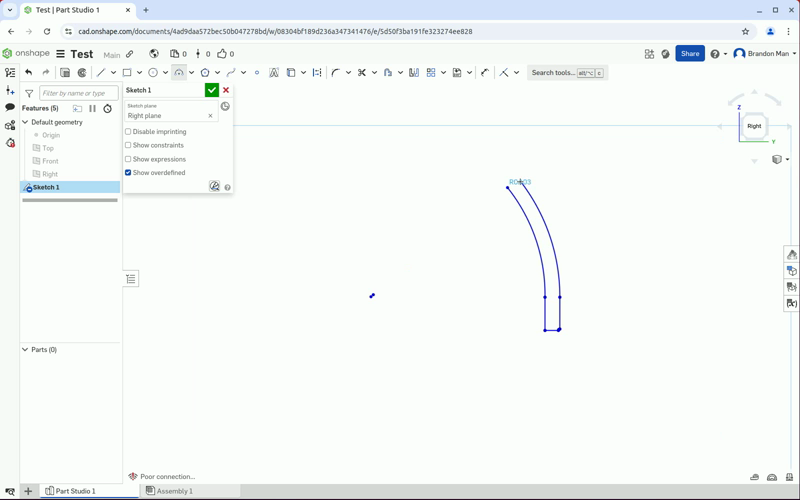
scroll(6)
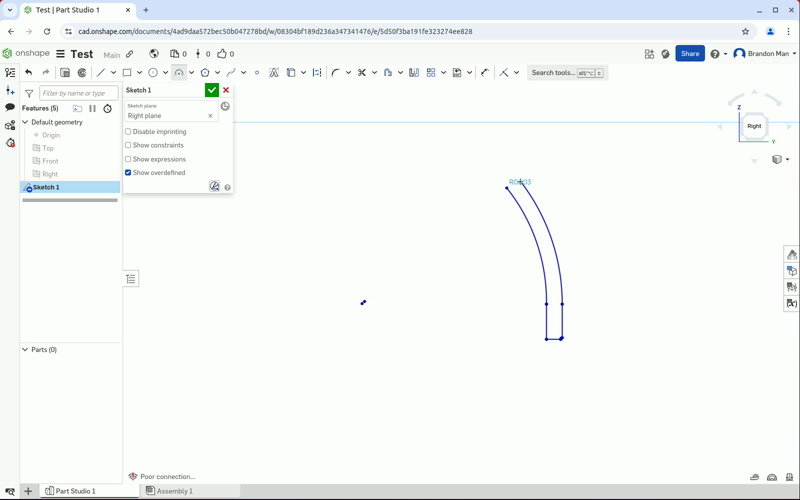
scroll(6)
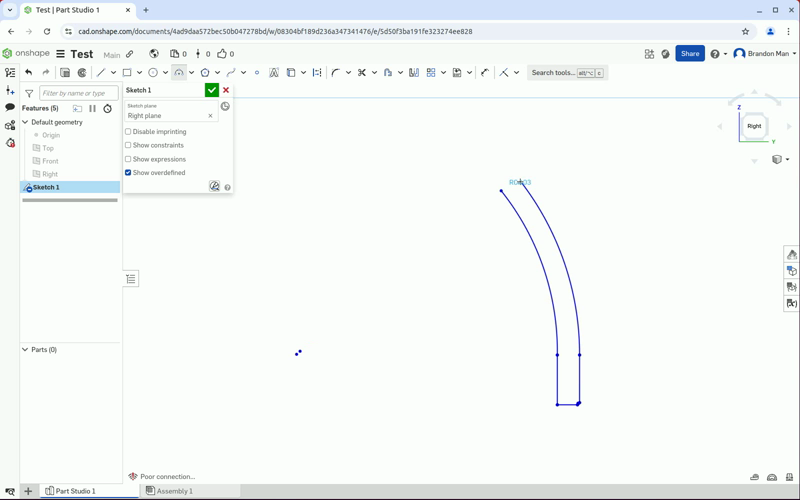
scroll(6)
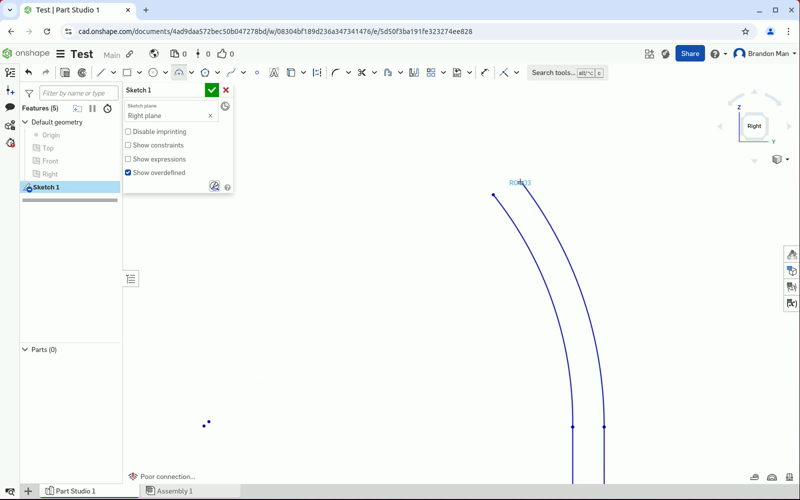
scroll(6)
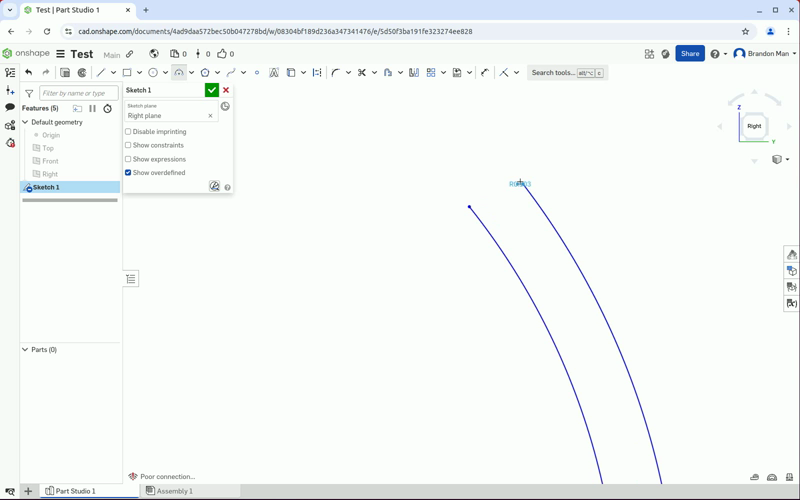
scroll(6)
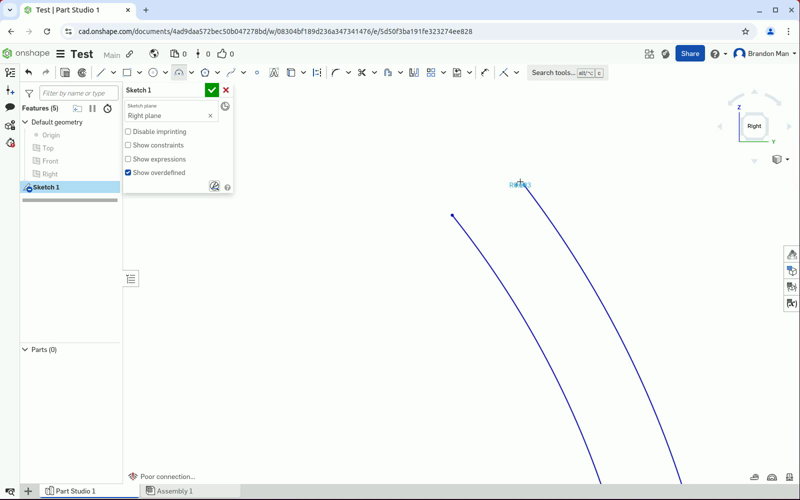
scroll(6)
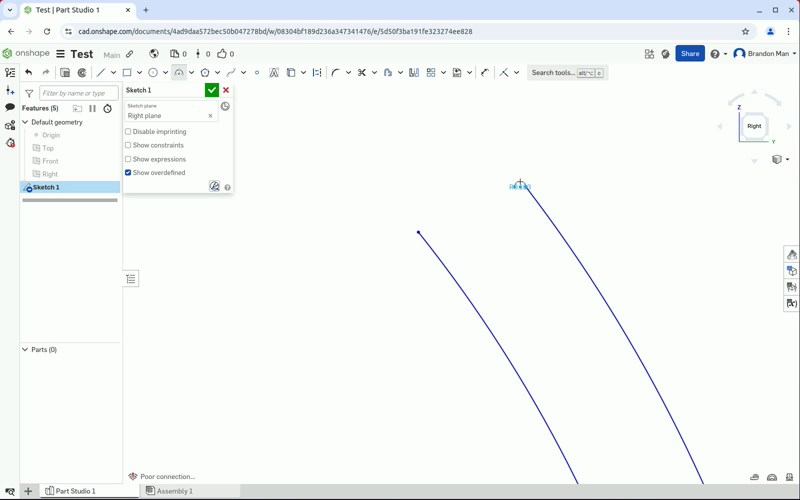
click(520, 181)
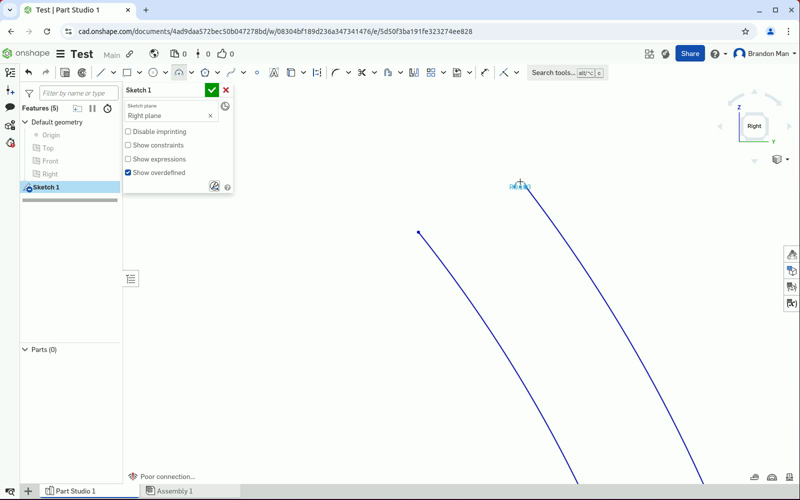
scroll(-6)
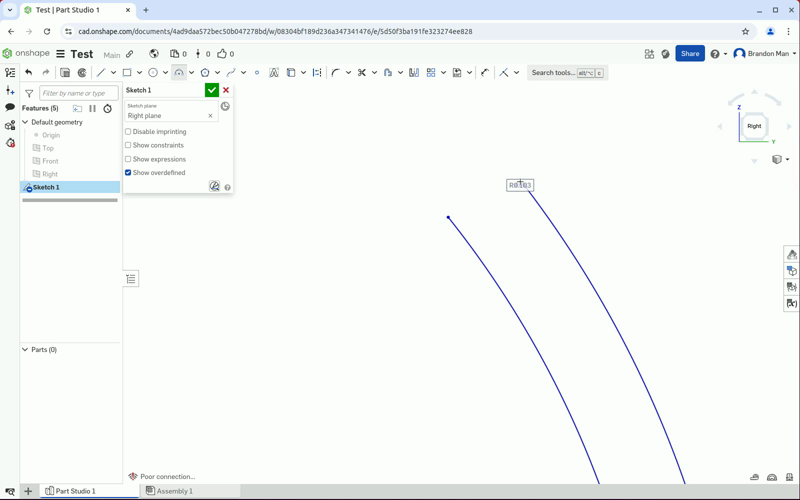
scroll(-6)
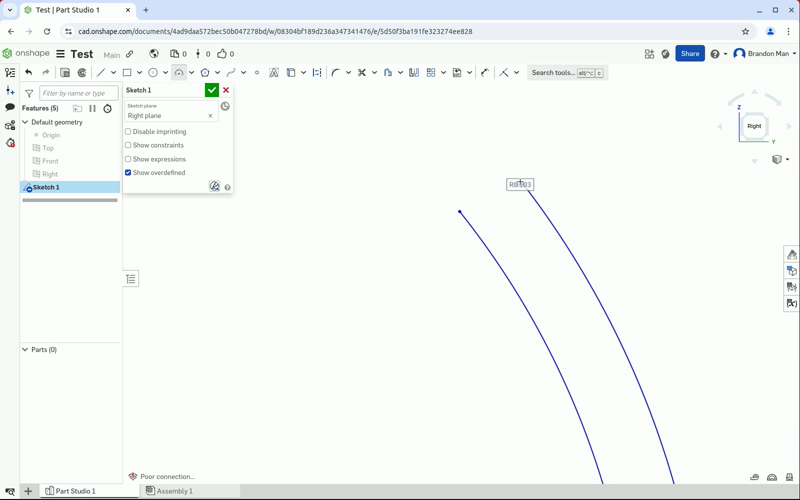
scroll(-6)
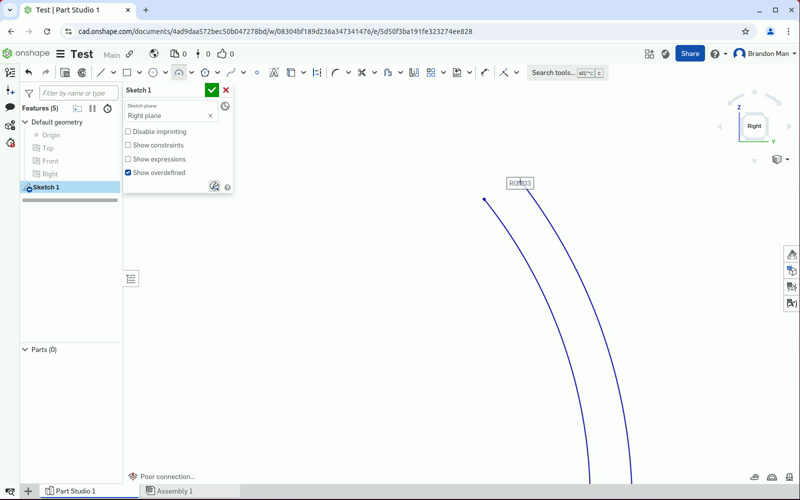
scroll(-6)
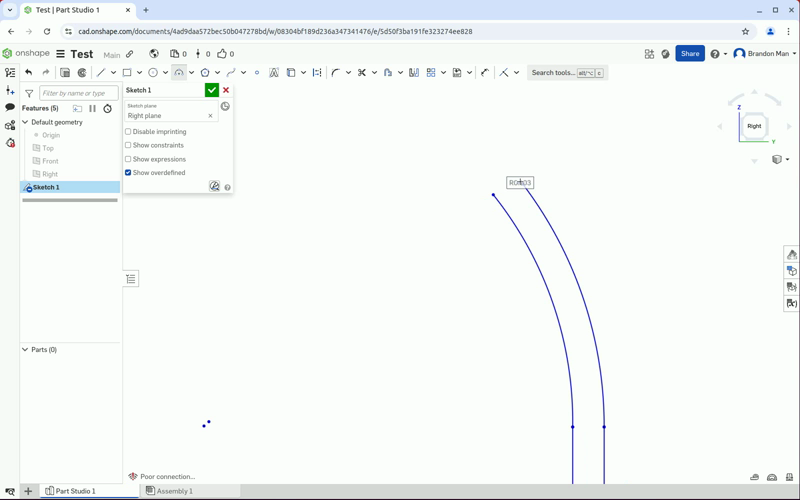
scroll(-6)
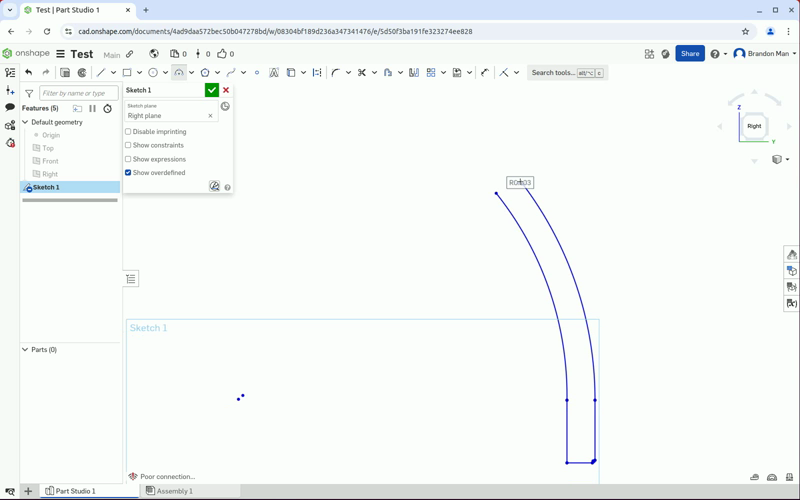
scroll(-6)
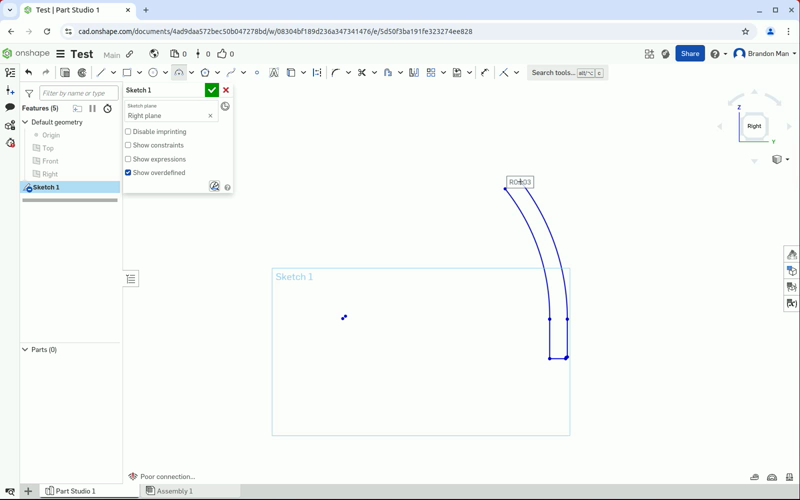
scroll(-6)
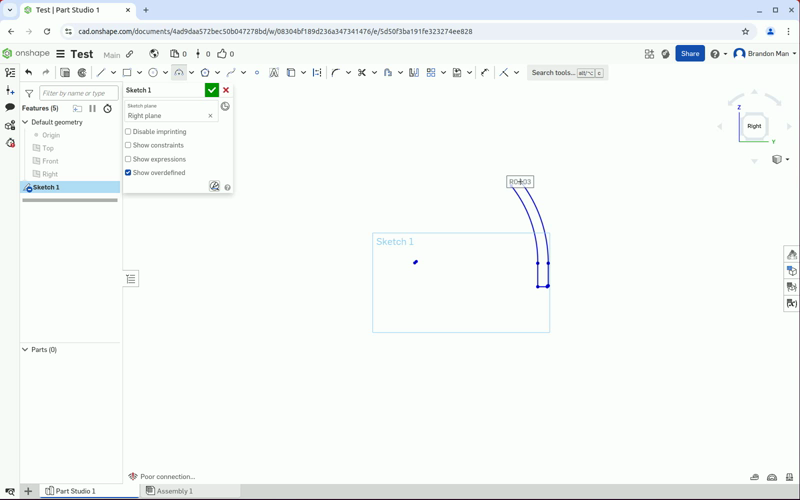
key_up(shift)
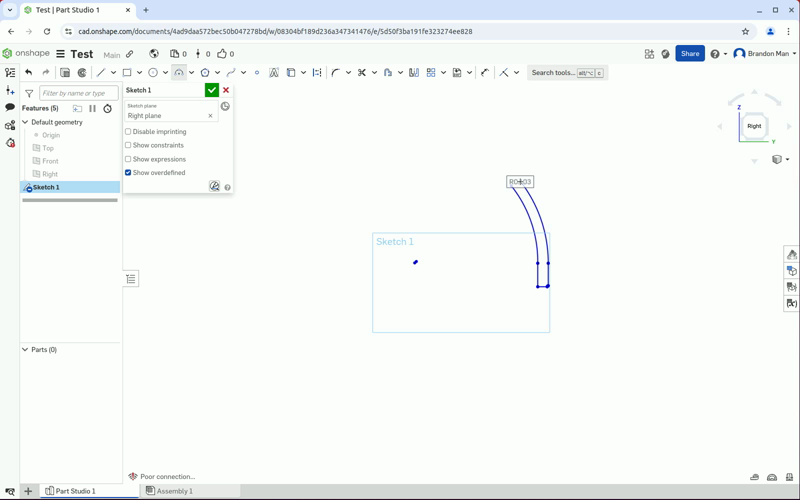
key(esc)
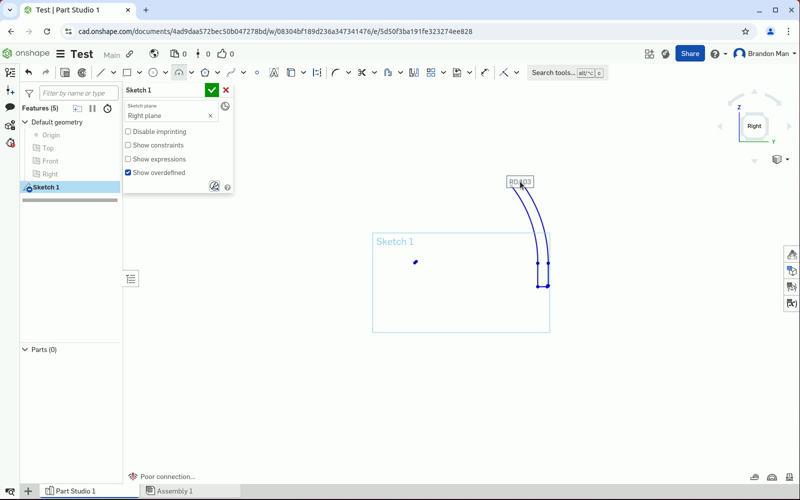
key(l)
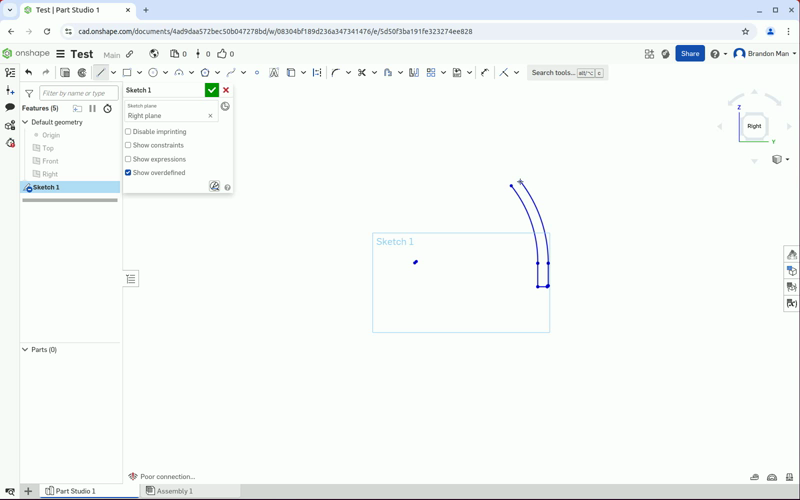
mouse_move(519, 181)
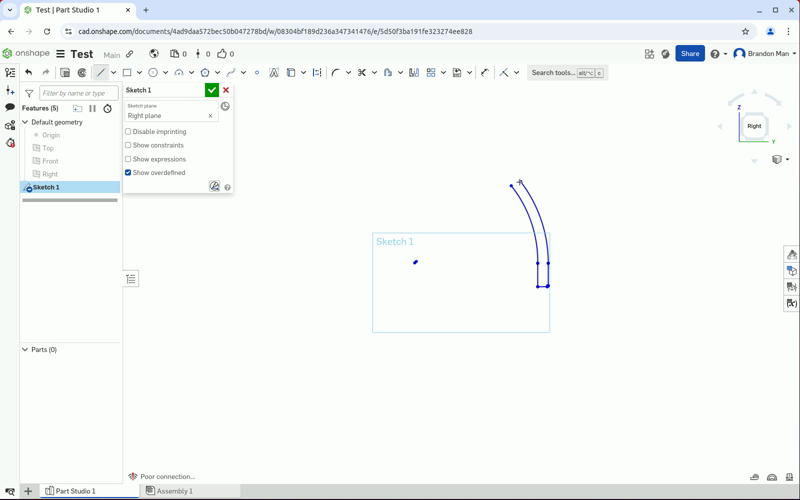
scroll(6)
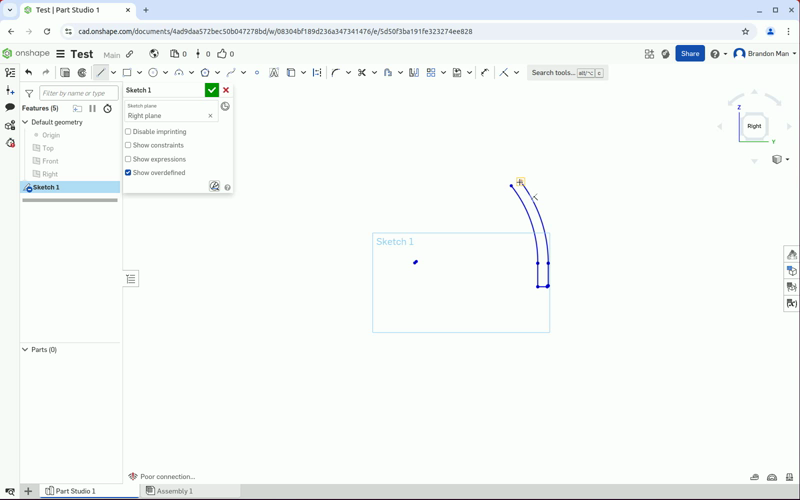
scroll(6)
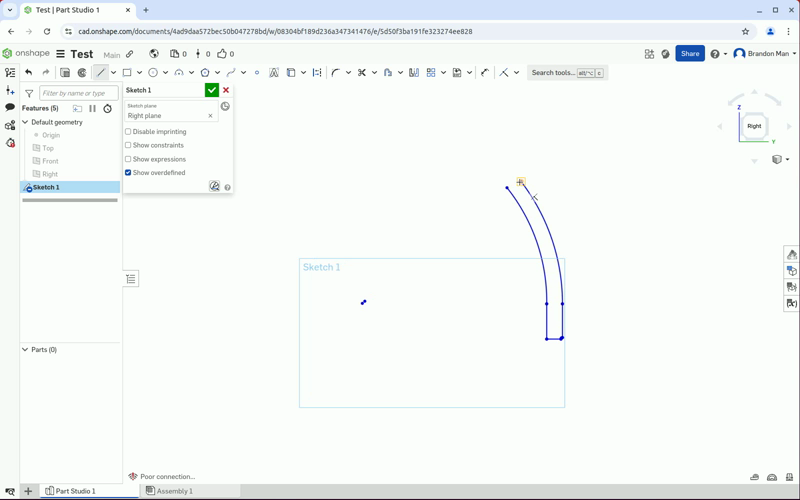
scroll(6)
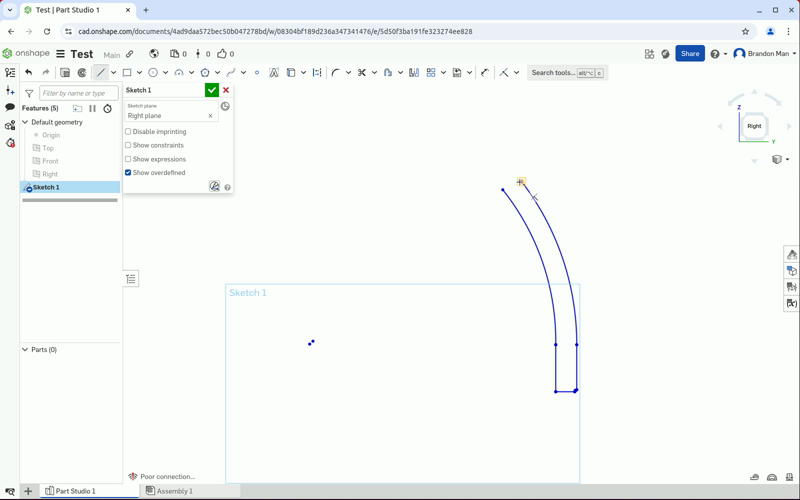
scroll(6)
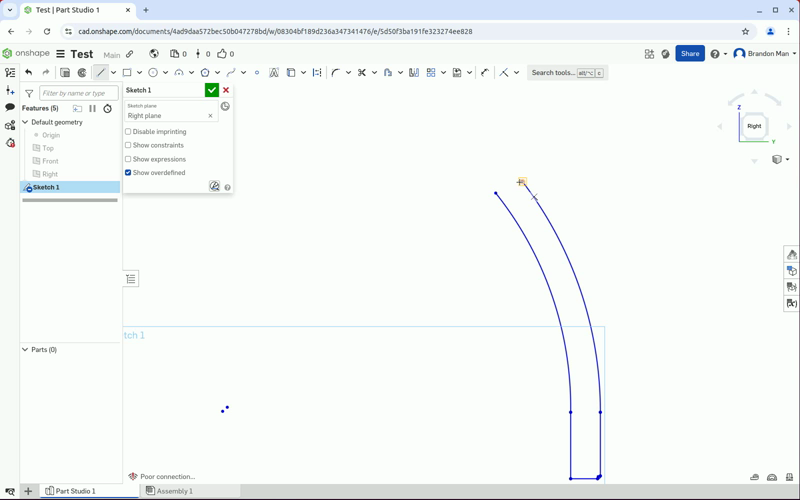
scroll(6)
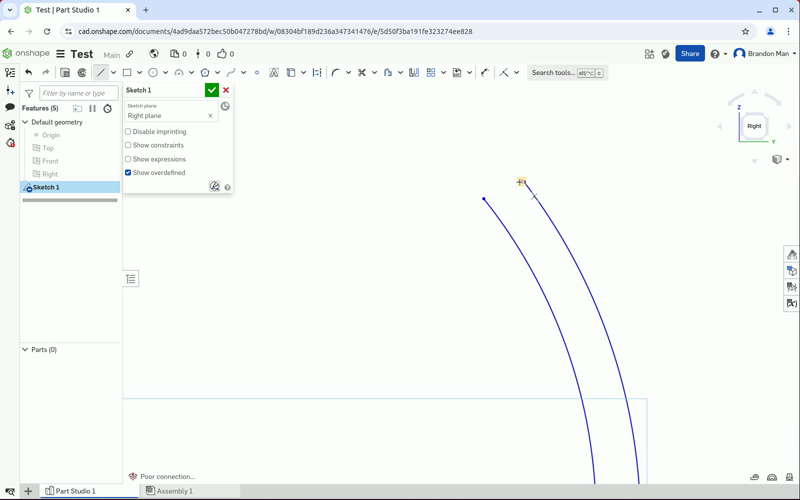
scroll(6)
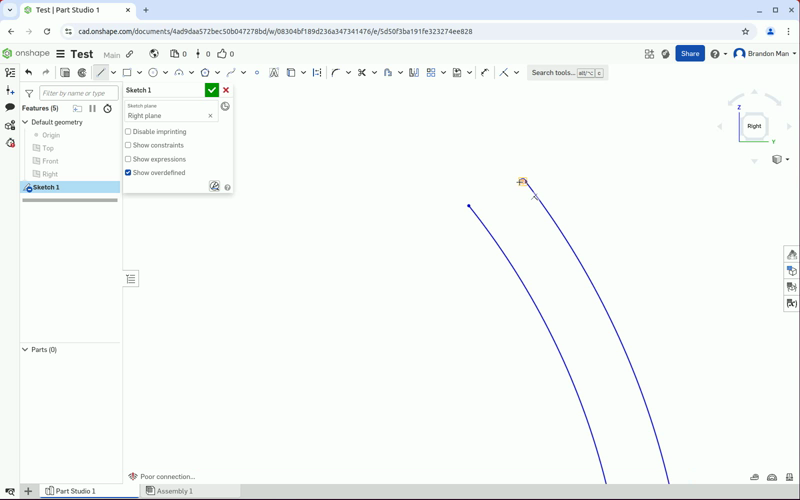
scroll(6)
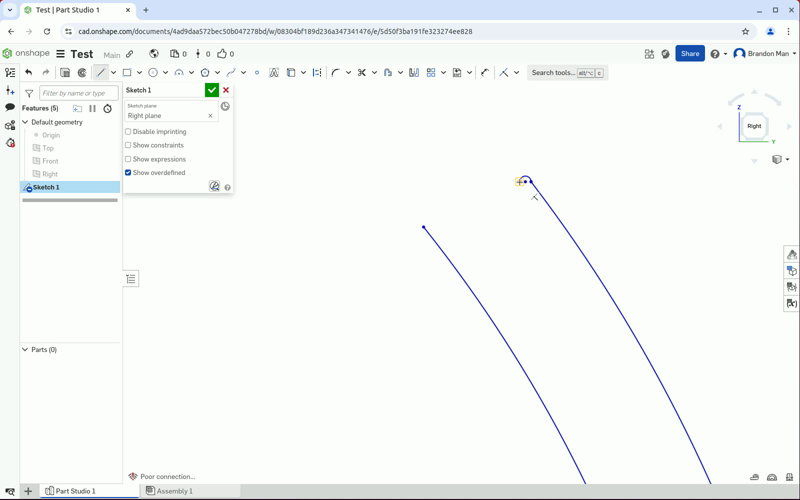
click(519, 181)
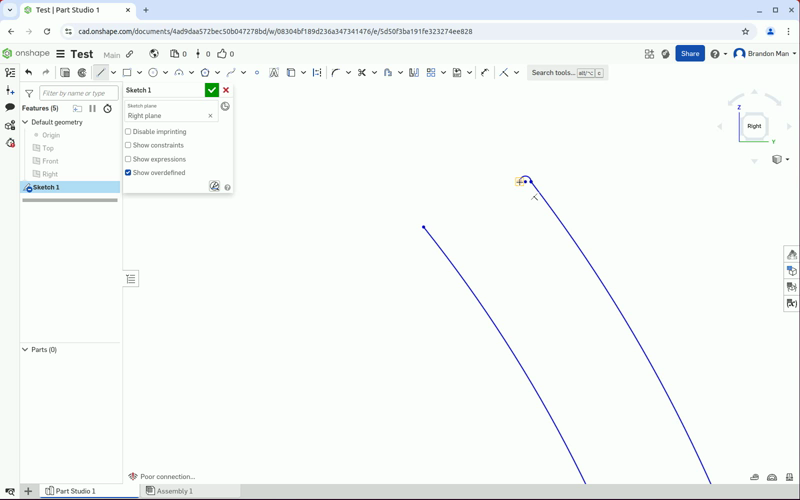
scroll(-6)
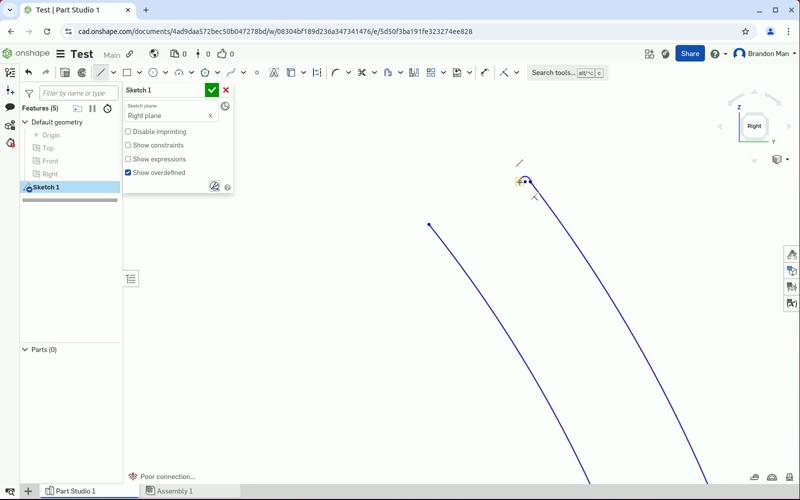
scroll(-6)
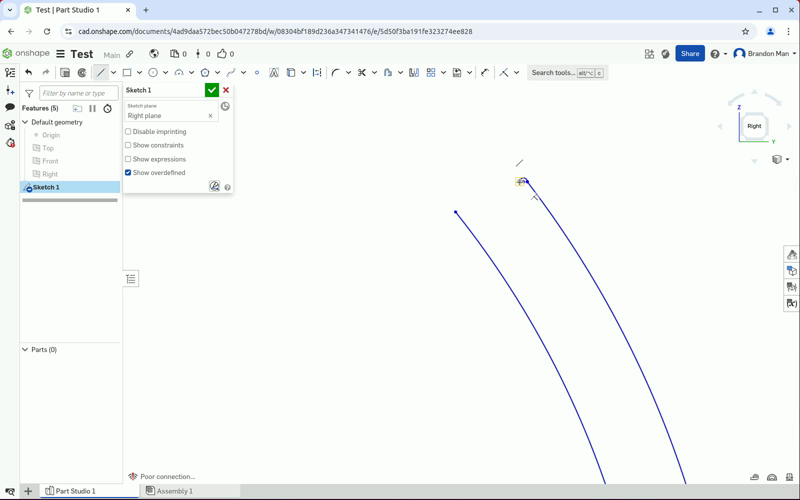
scroll(-6)
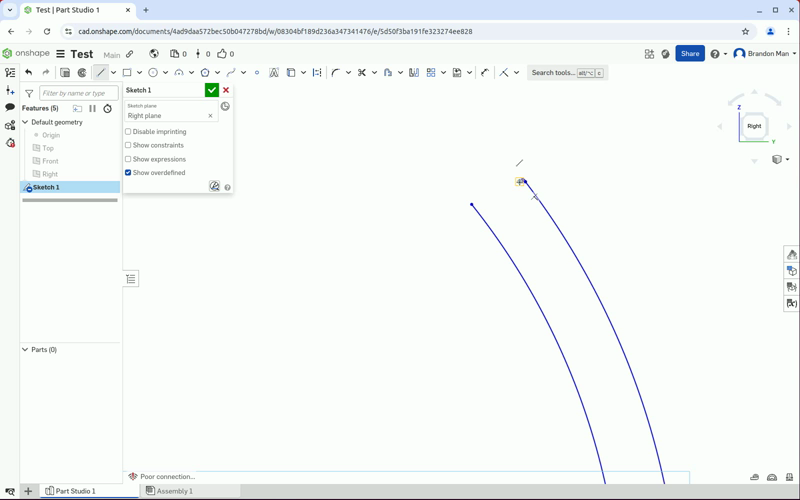
scroll(-6)
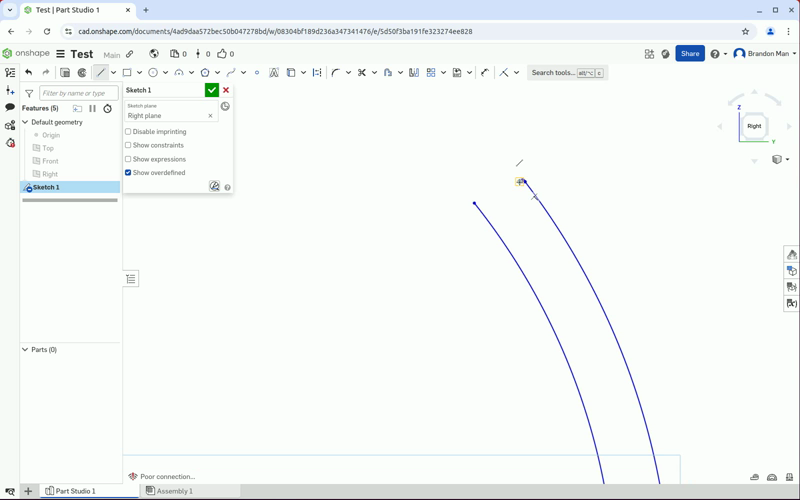
scroll(-6)
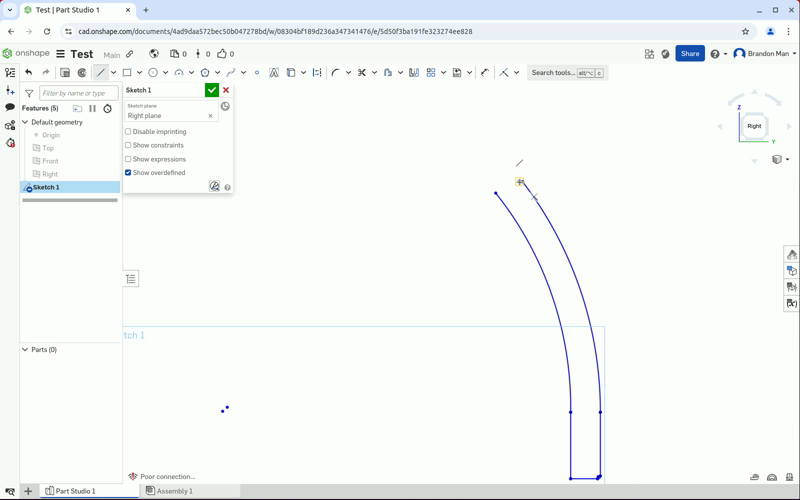
scroll(-6)
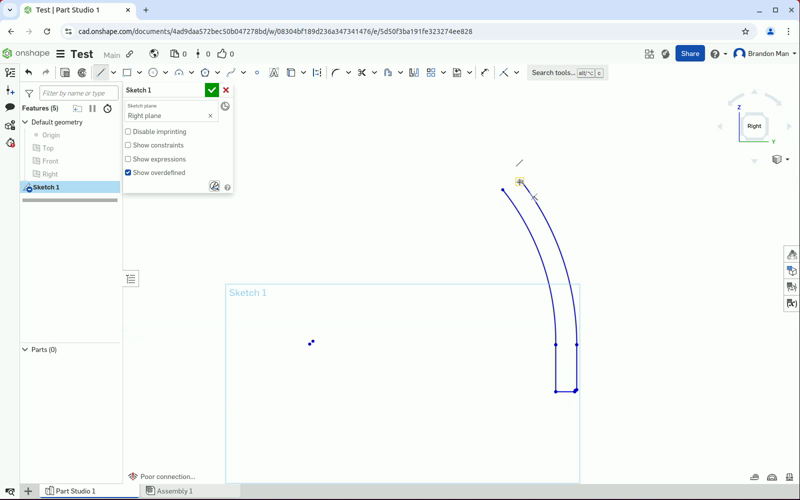
scroll(-6)
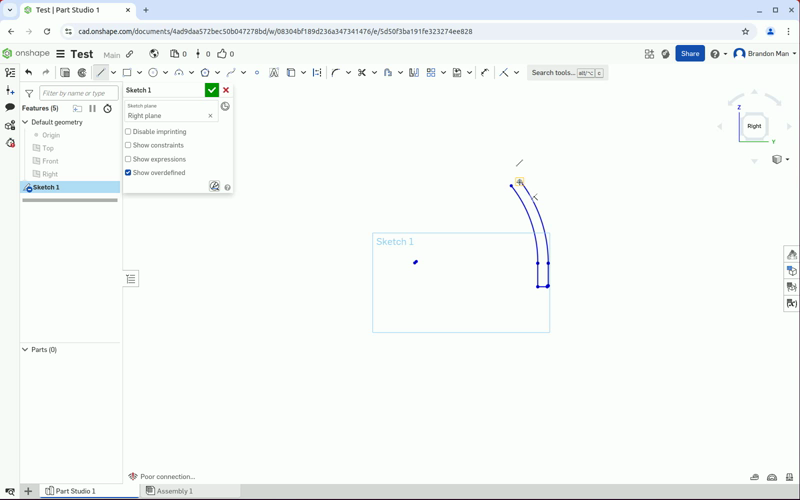
mouse_move(549, 181)
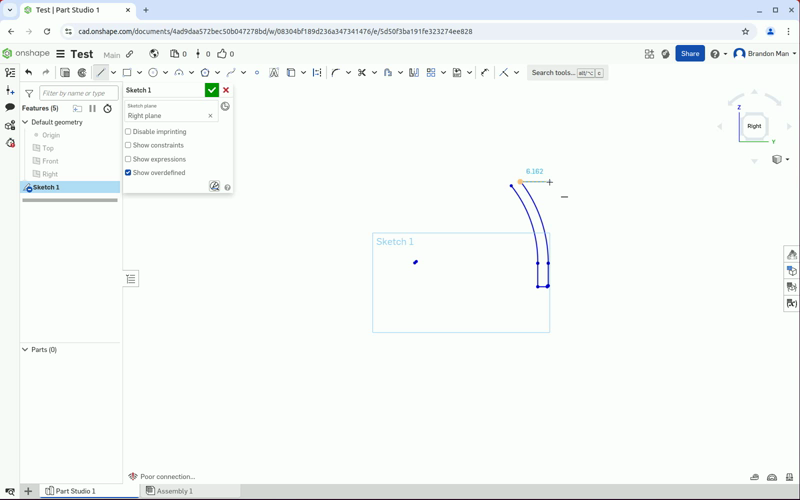
key_down(shift)
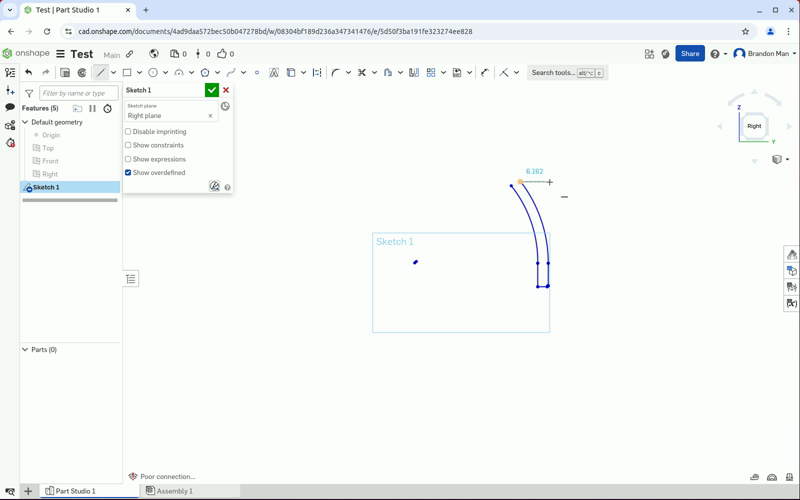
mouse_move(511, 185)
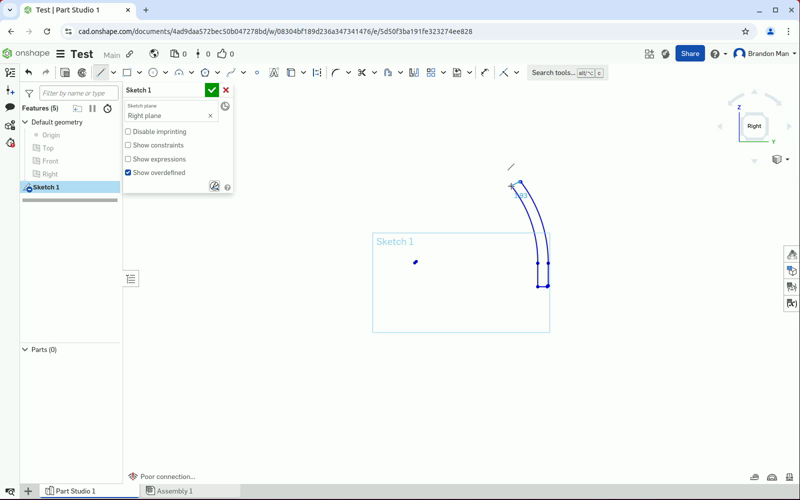
key_up(shift)
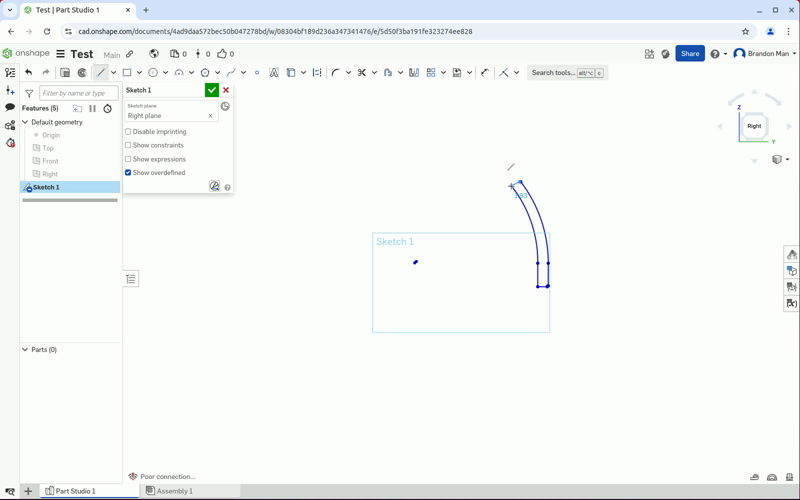
click(511, 185)
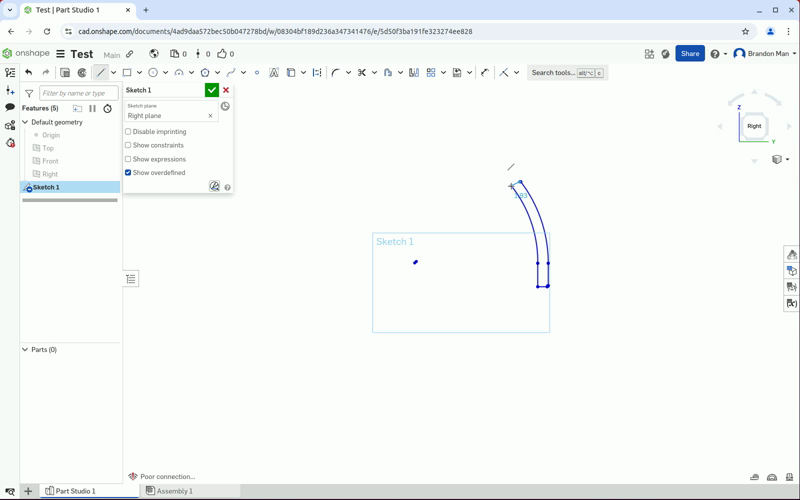
key(esc)
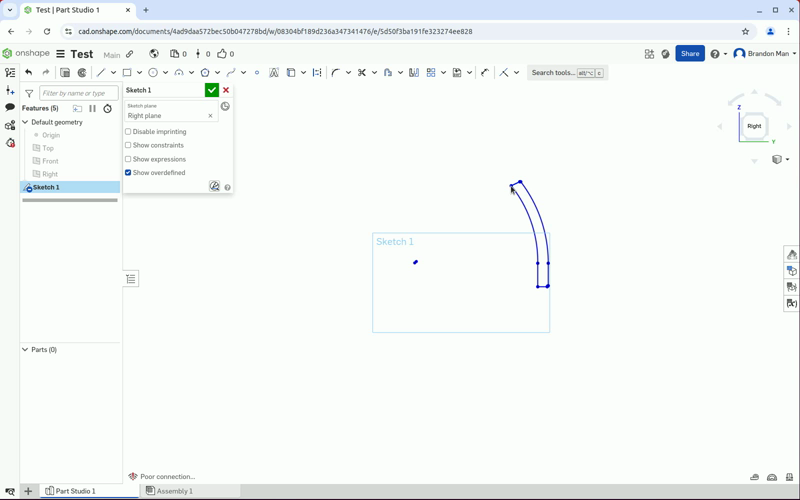
key(c)
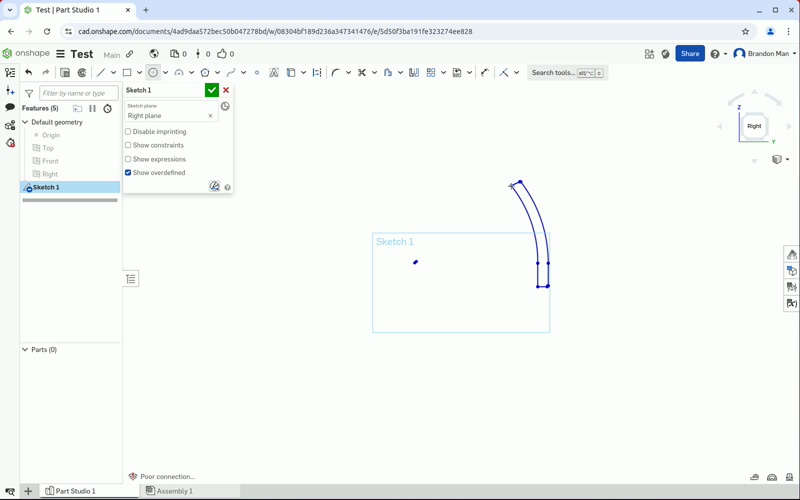
key_down(shift)
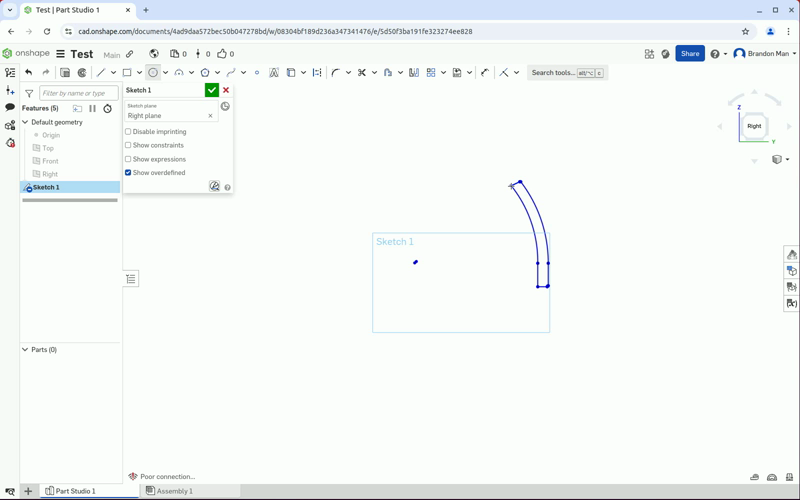
mouse_move(518, 186)
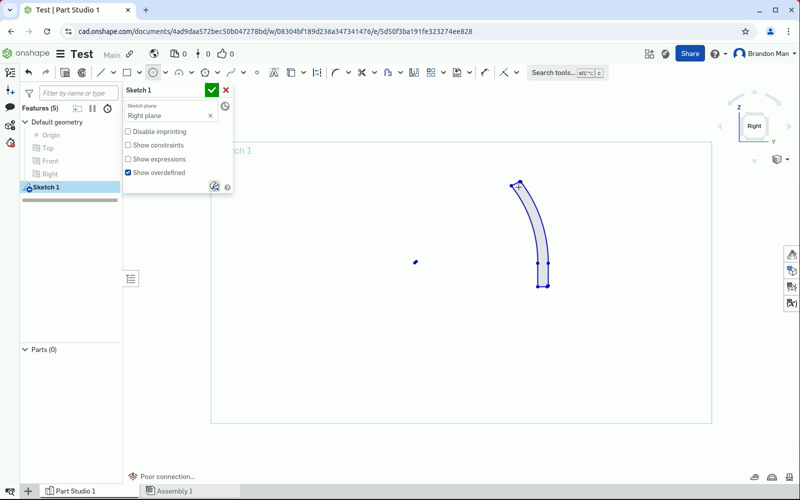
click(518, 186)
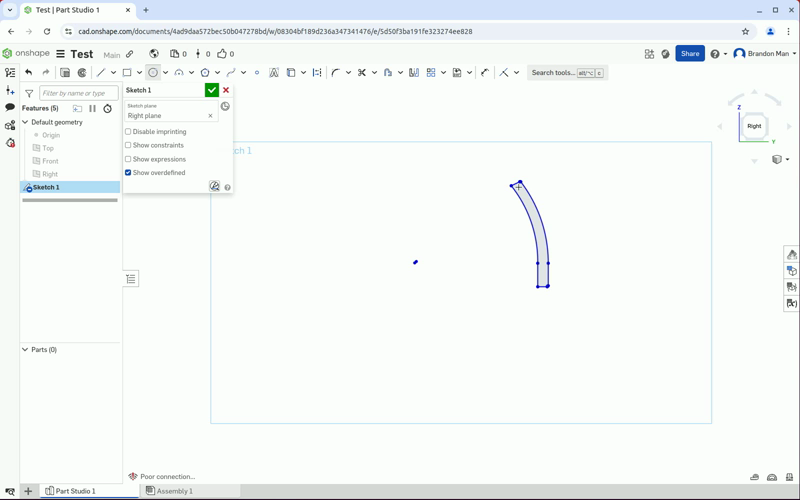
key_up(shift)
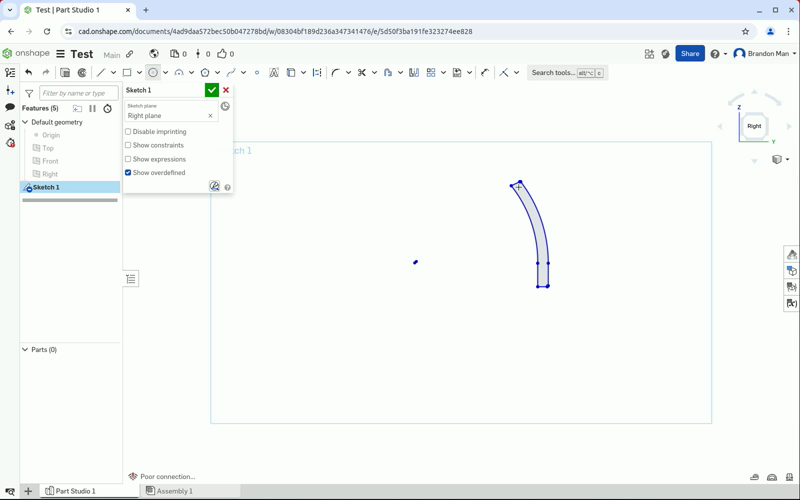
mouse_move(520, 186)
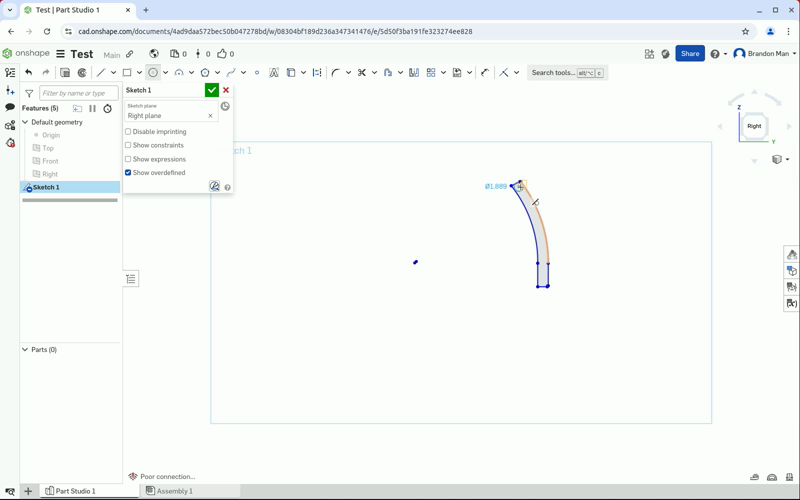
scroll(6)
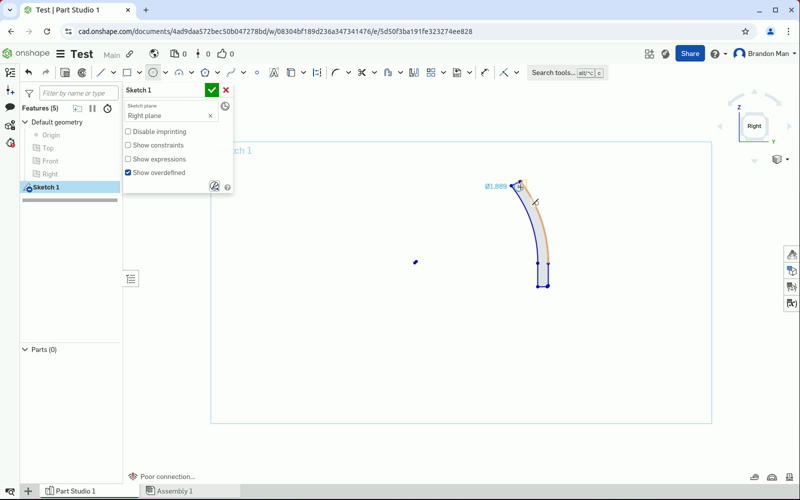
scroll(6)
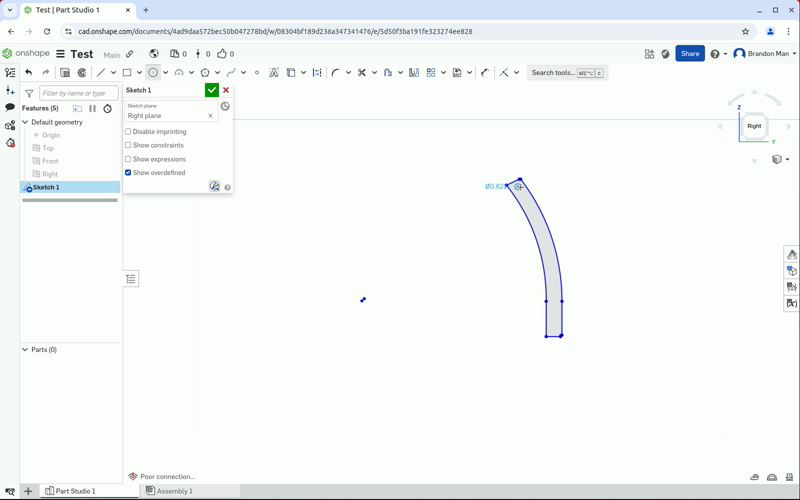
scroll(6)
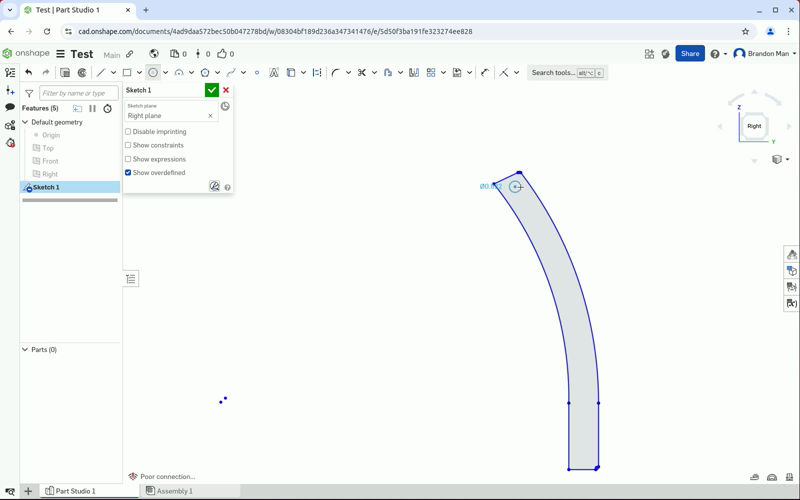
scroll(6)
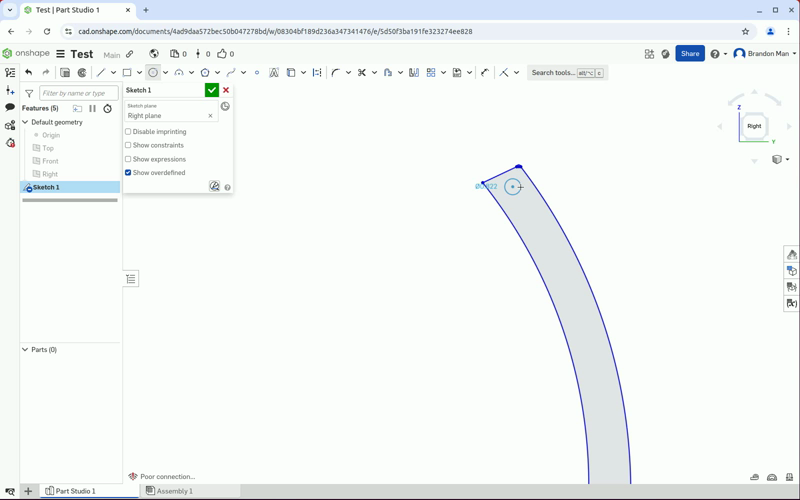
scroll(6)
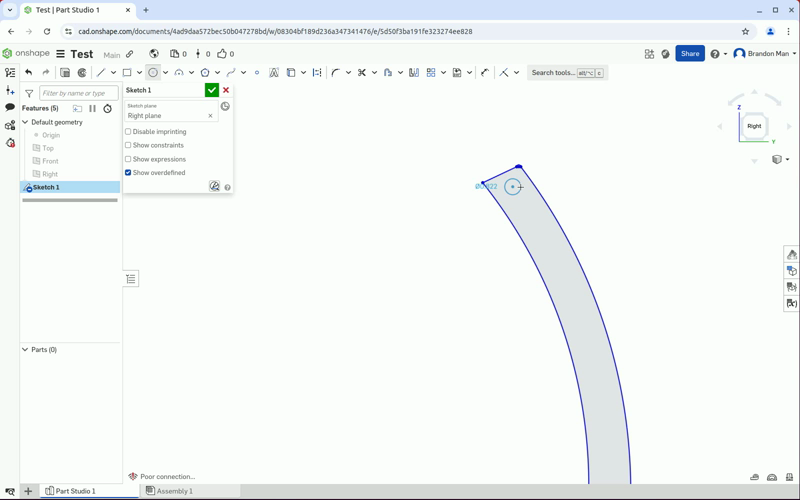
scroll(6)
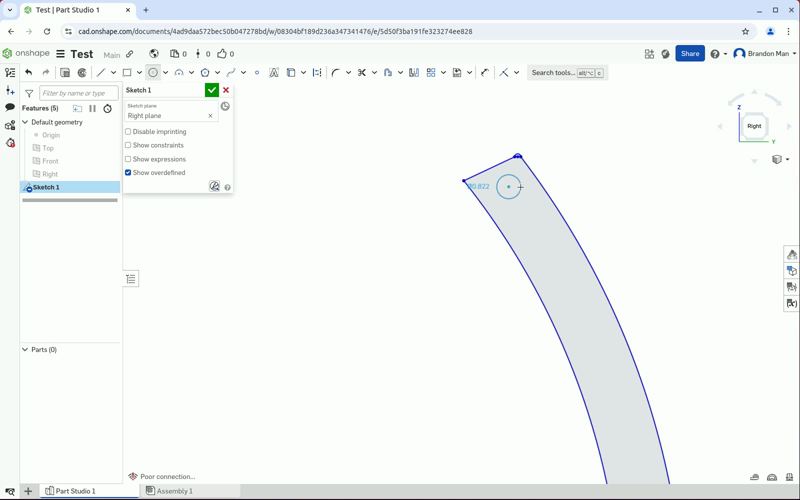
scroll(6)
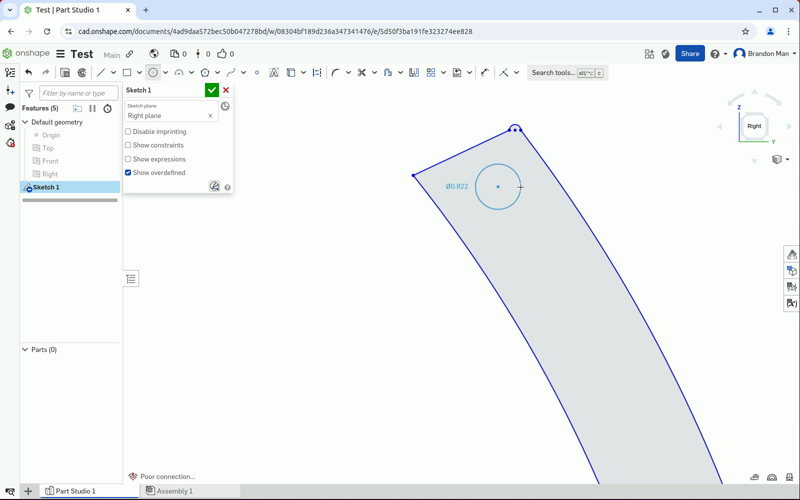
click(520, 186)
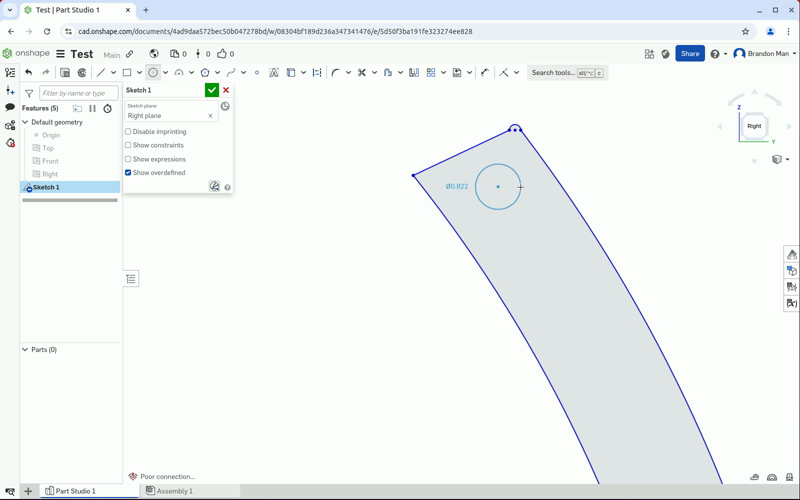
scroll(-6)
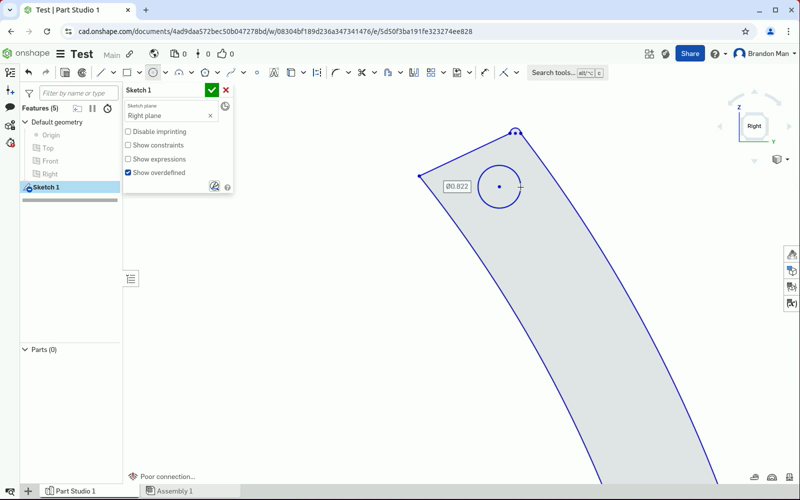
scroll(-6)
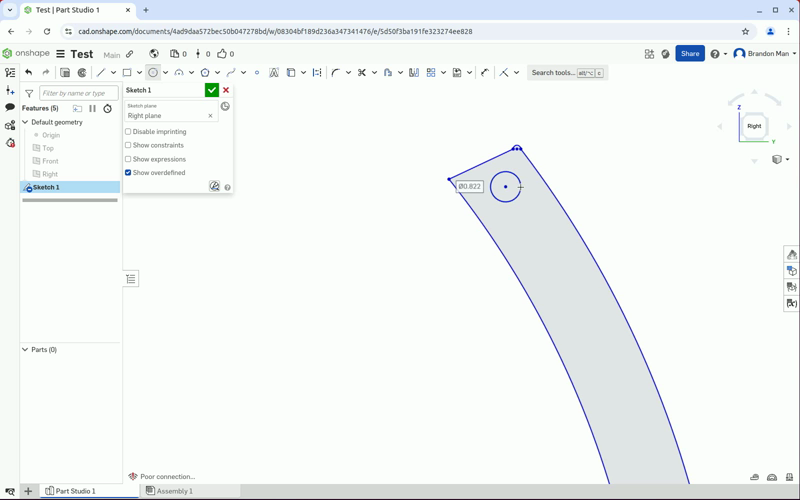
scroll(-6)
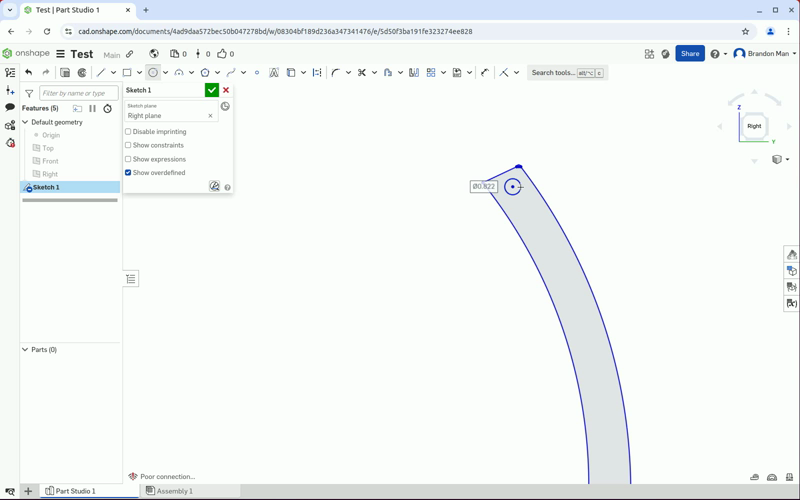
scroll(-6)
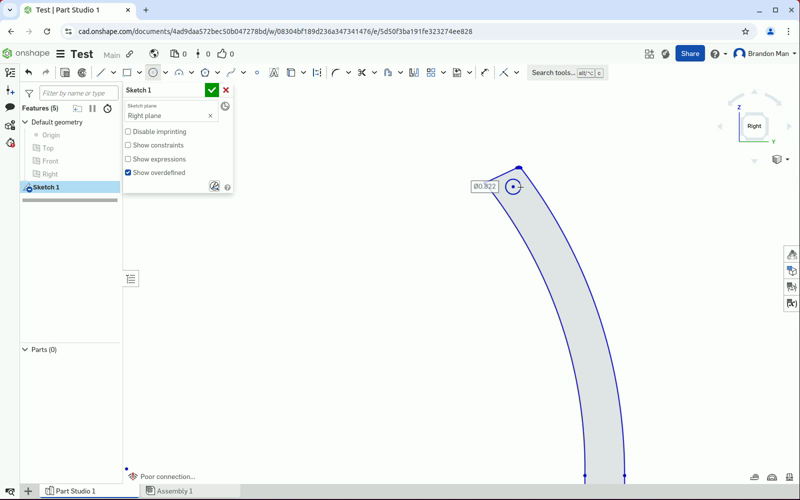
scroll(-6)
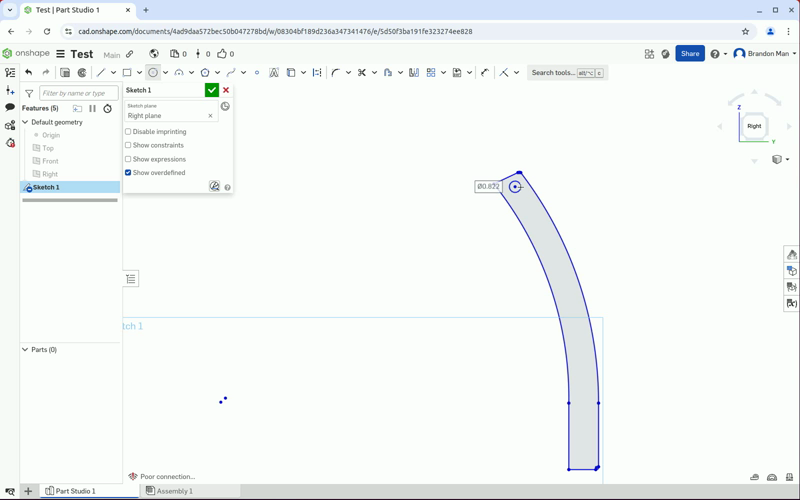
scroll(-6)
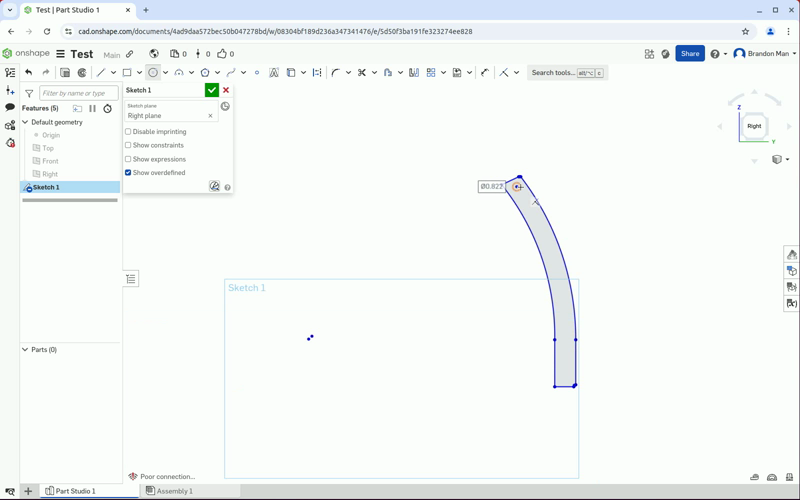
scroll(-6)
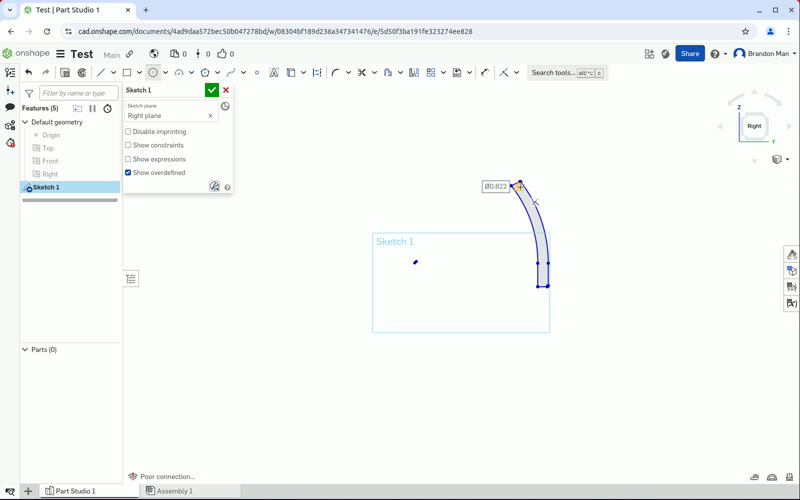
key(esc)
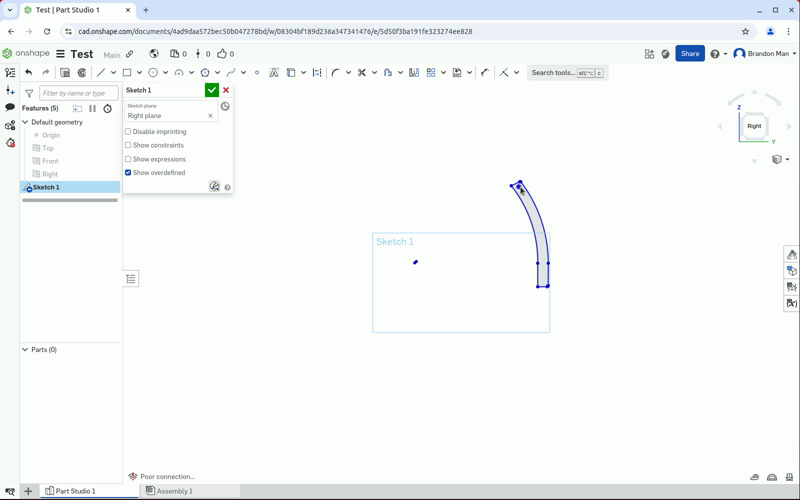
key(c)
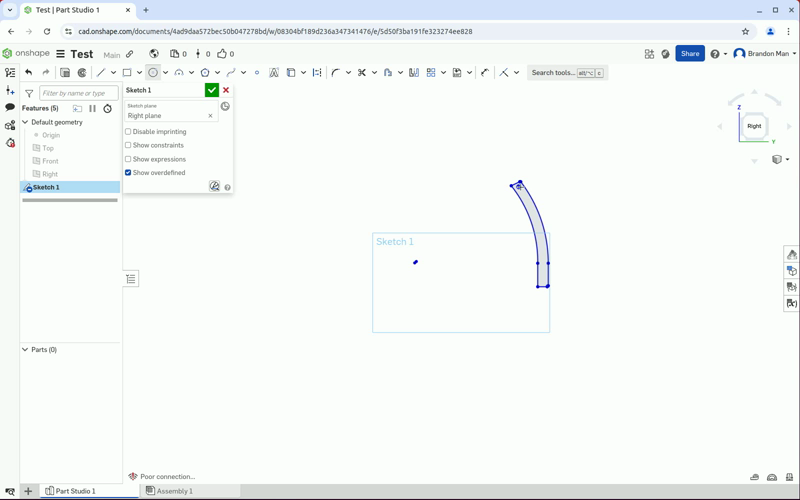
key_down(shift)
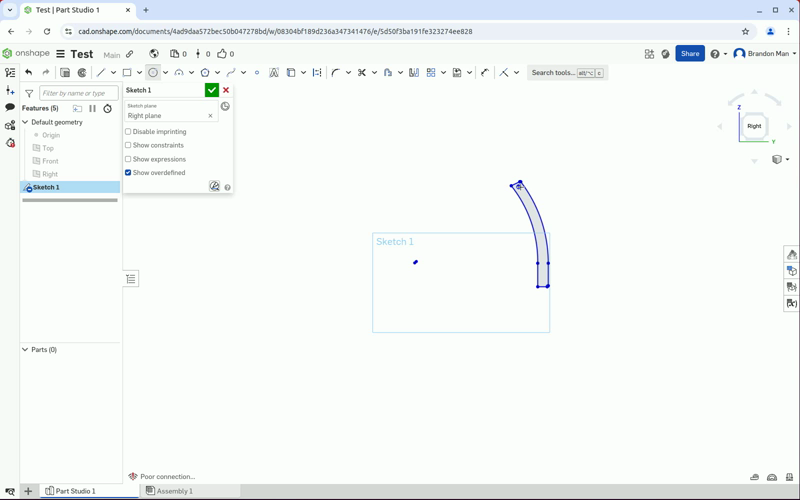
mouse_move(543, 281)
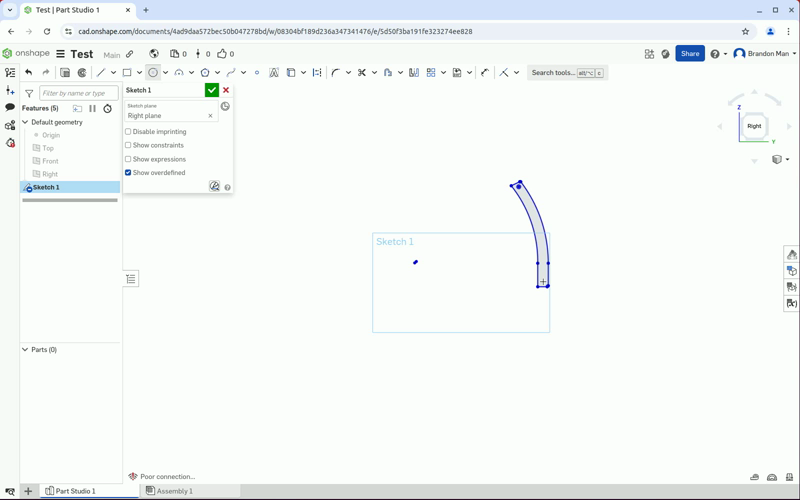
click(543, 281)
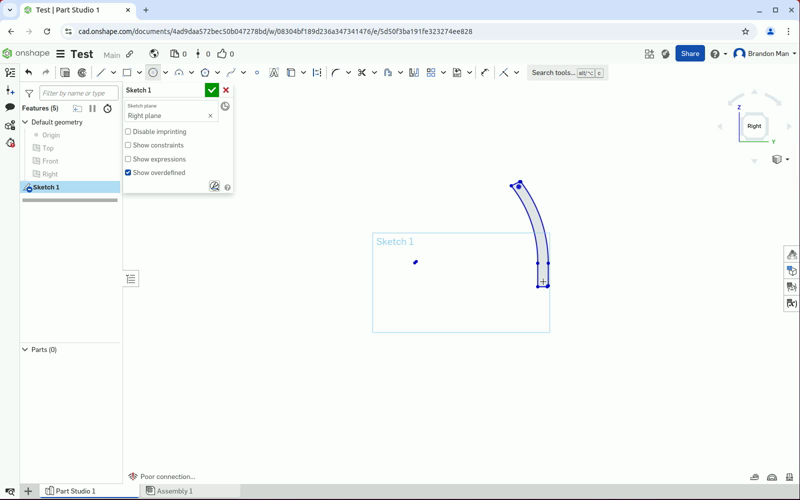
key_up(shift)
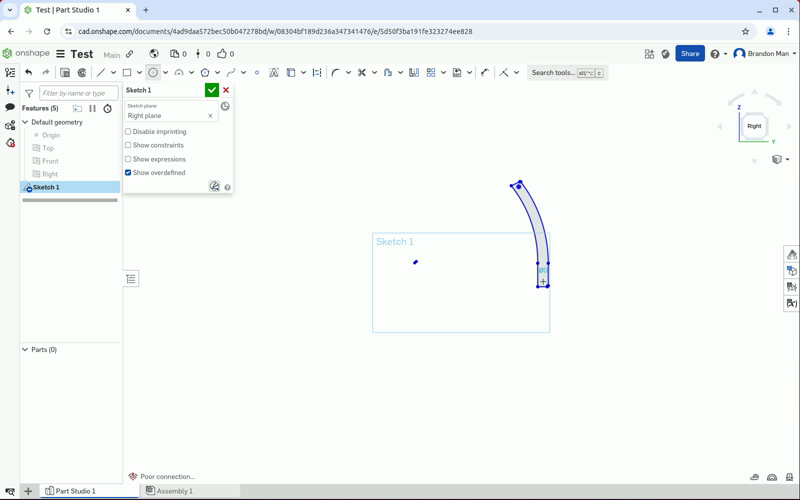
mouse_move(545, 281)
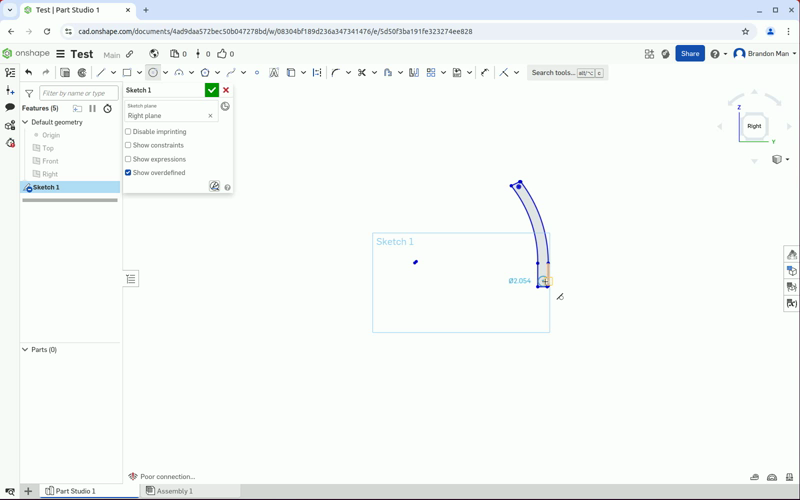
scroll(6)
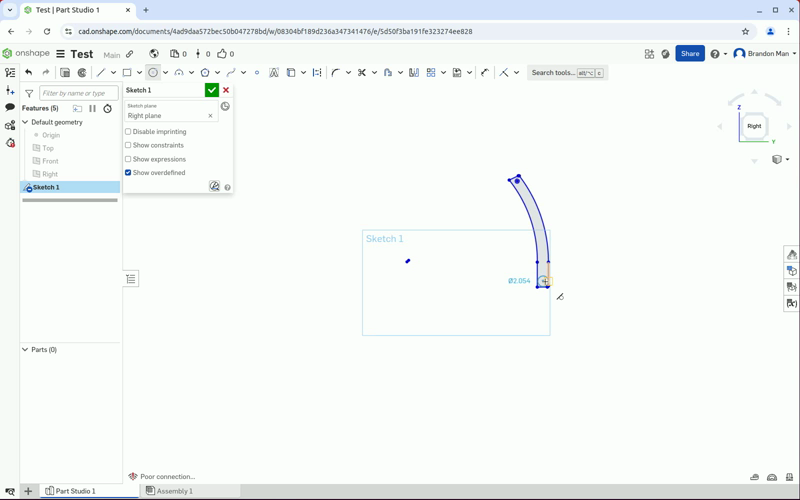
scroll(6)
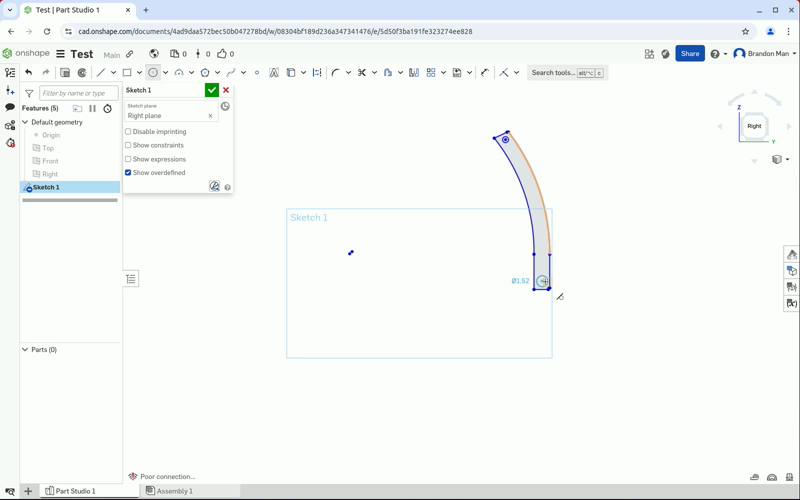
scroll(6)
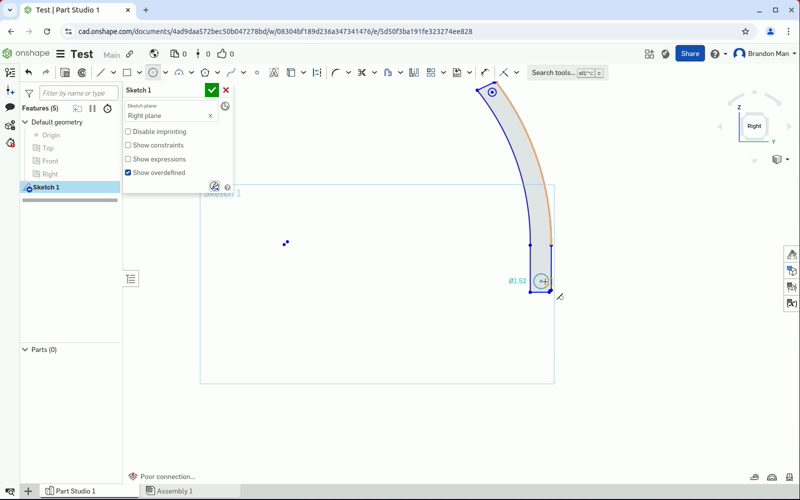
scroll(6)
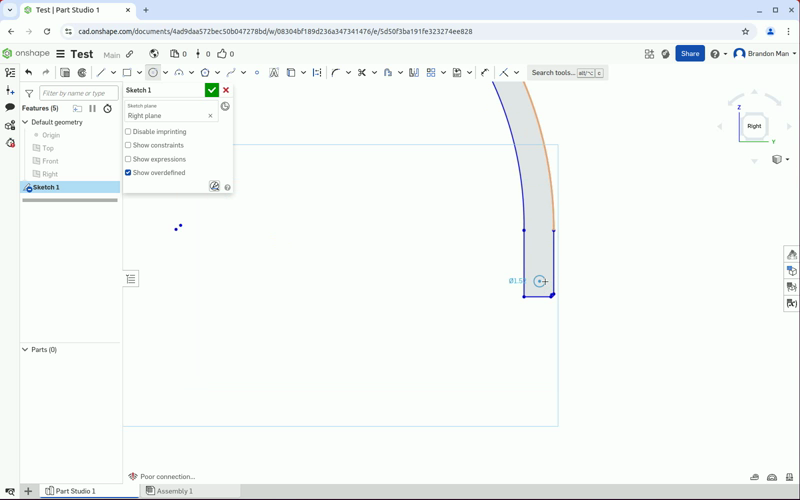
scroll(6)
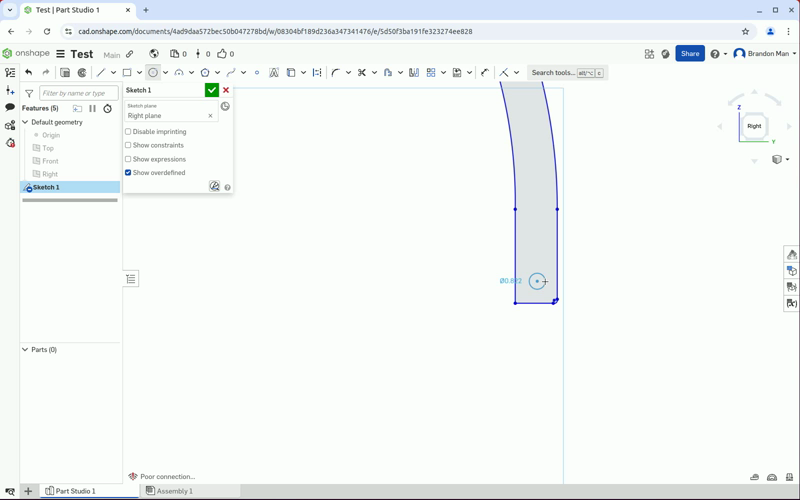
scroll(6)
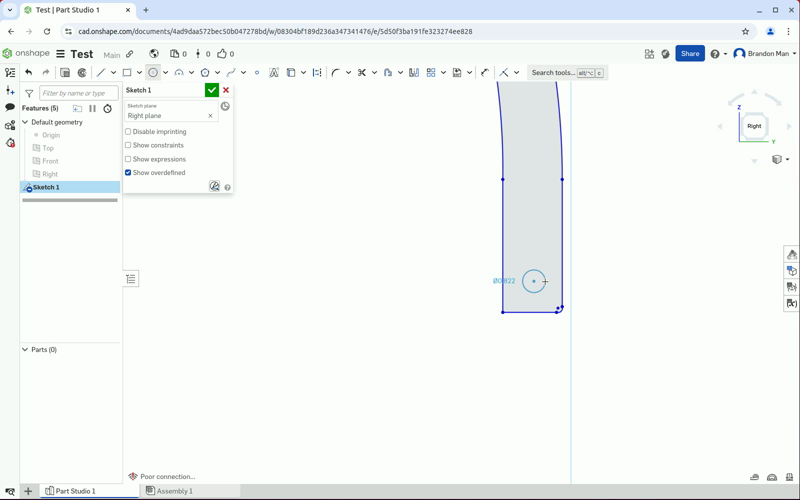
scroll(6)
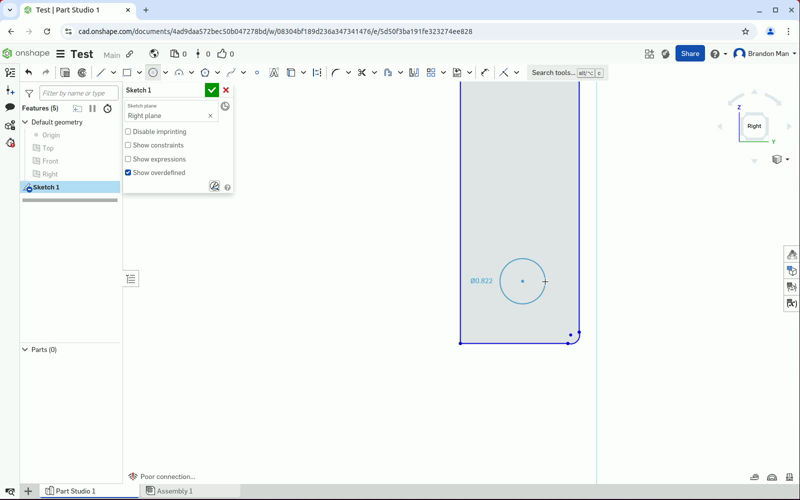
click(545, 281)
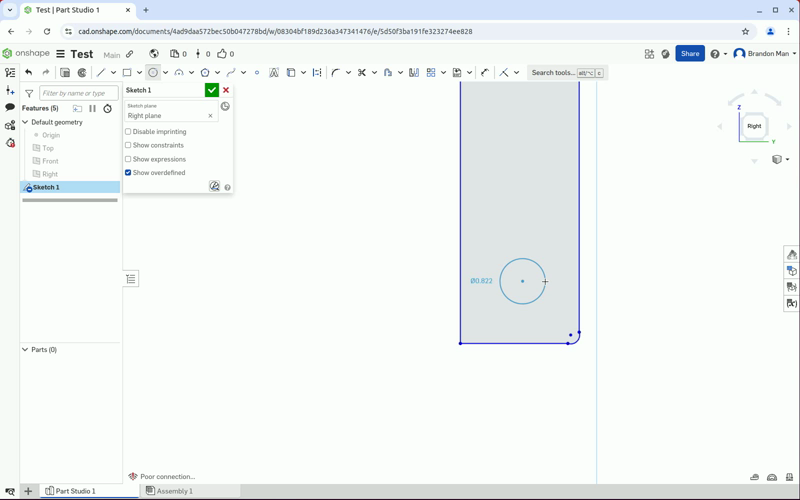
scroll(-6)
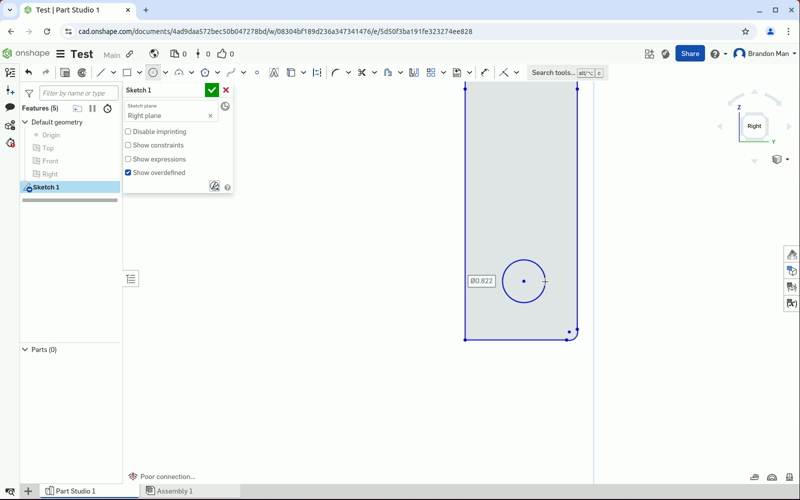
scroll(-6)
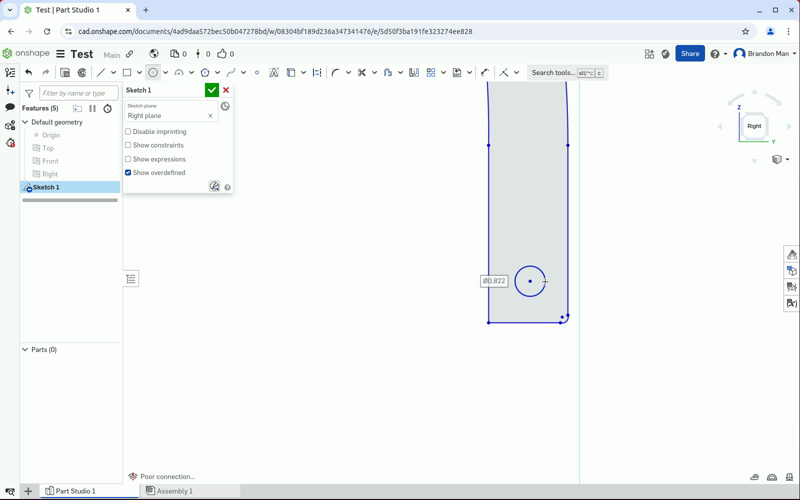
scroll(-6)
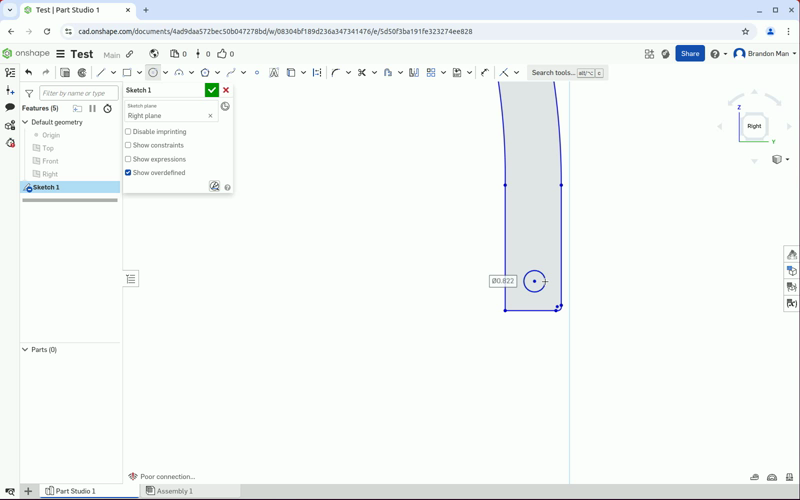
scroll(-6)
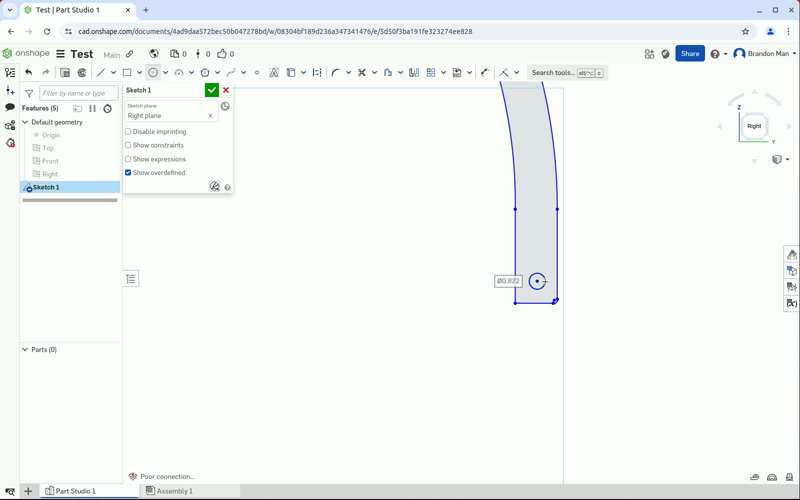
scroll(-6)
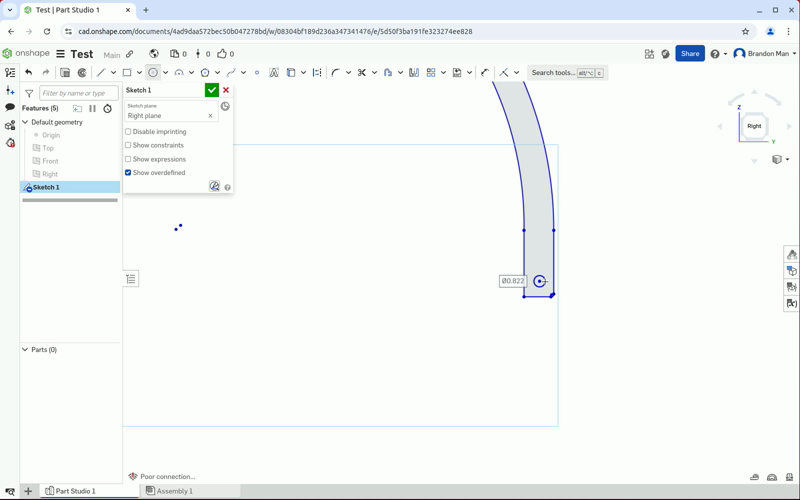
scroll(-6)
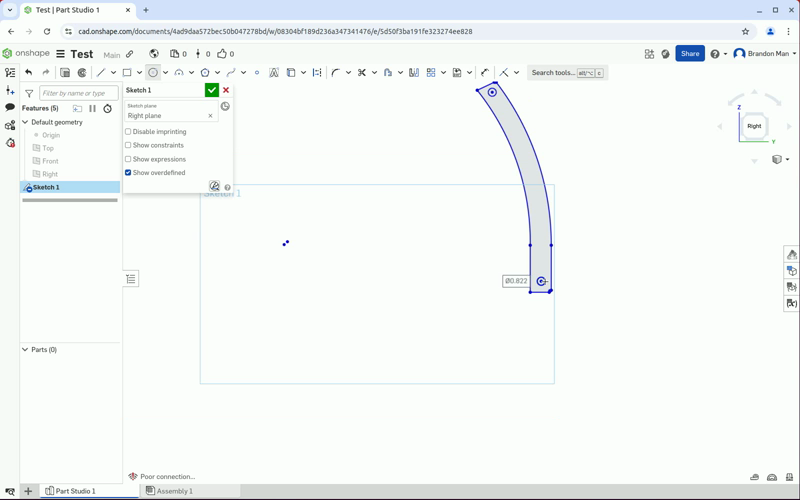
scroll(-6)
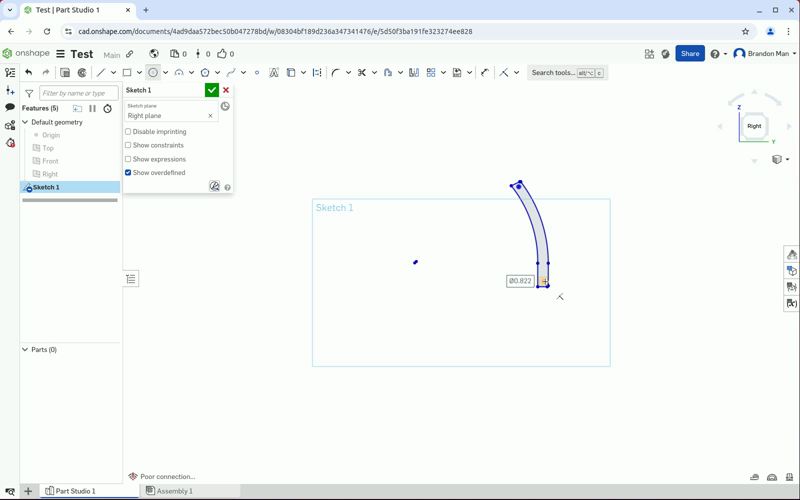
key(esc)
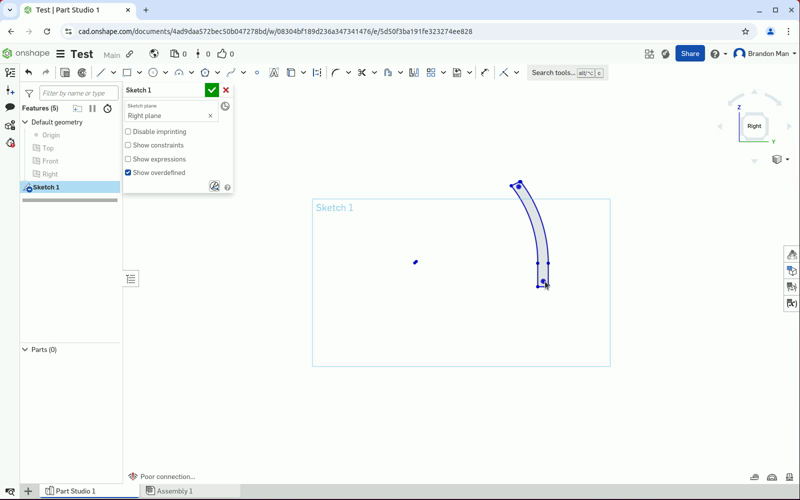
mouse_move(542, 249)
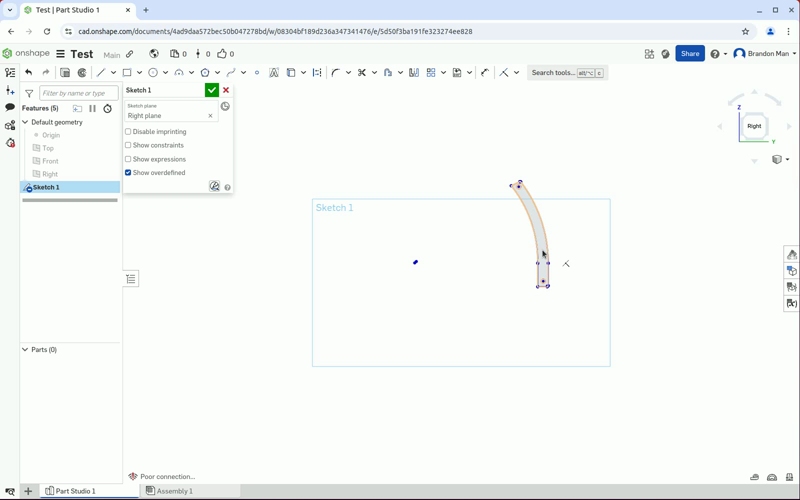
scroll(6)
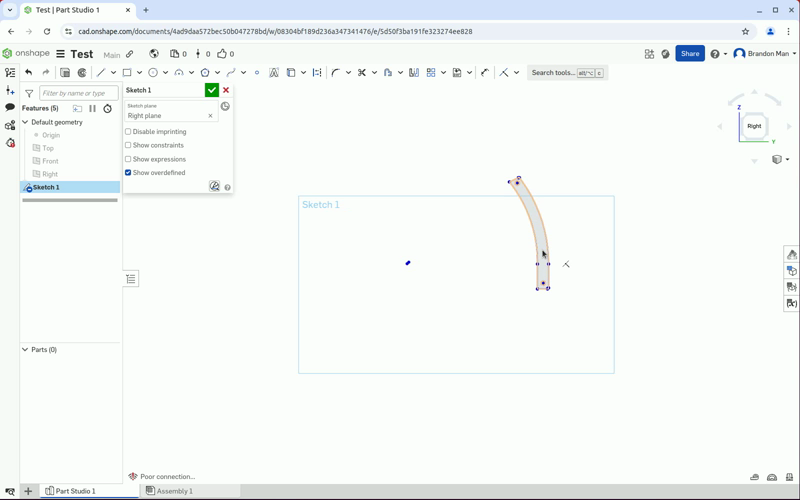
scroll(6)
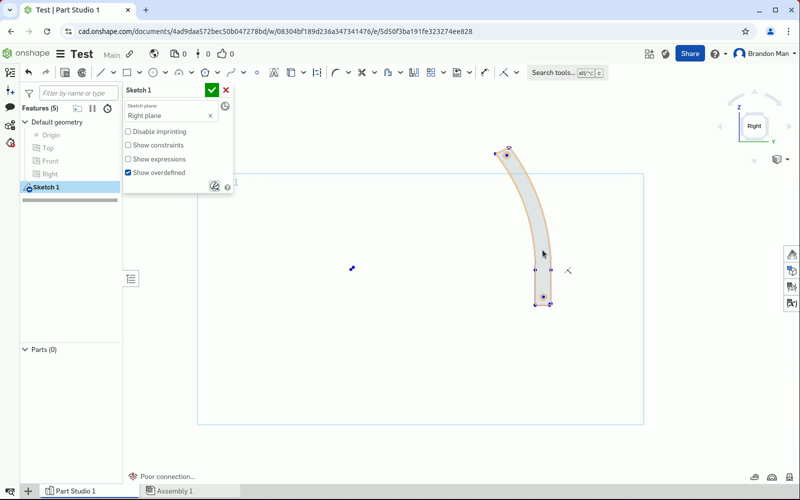
scroll(6)
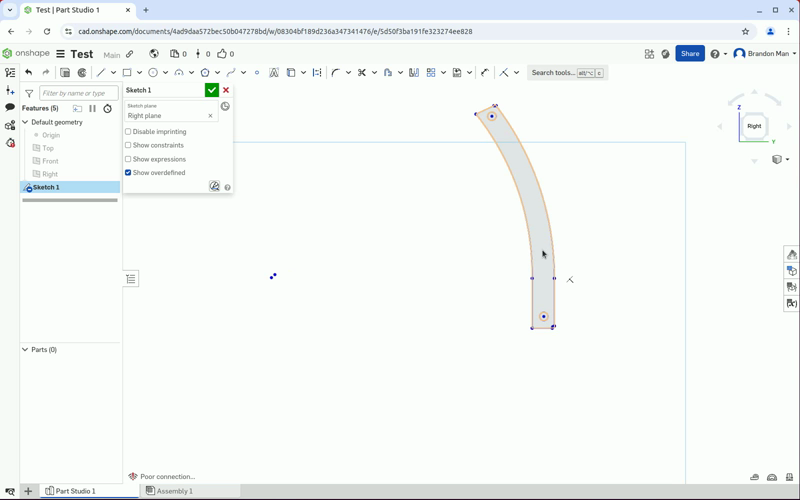
scroll(6)
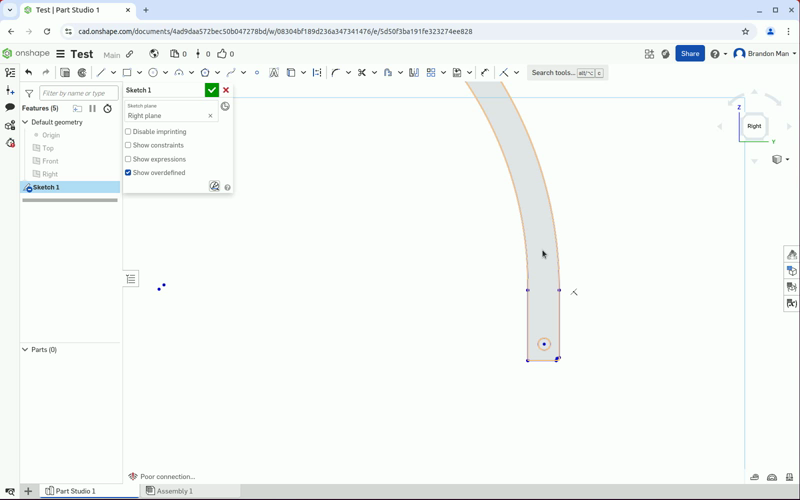
scroll(6)
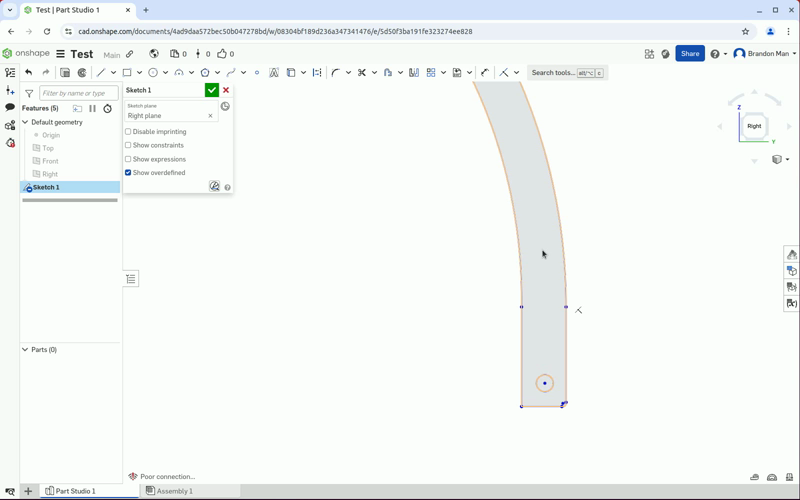
scroll(6)
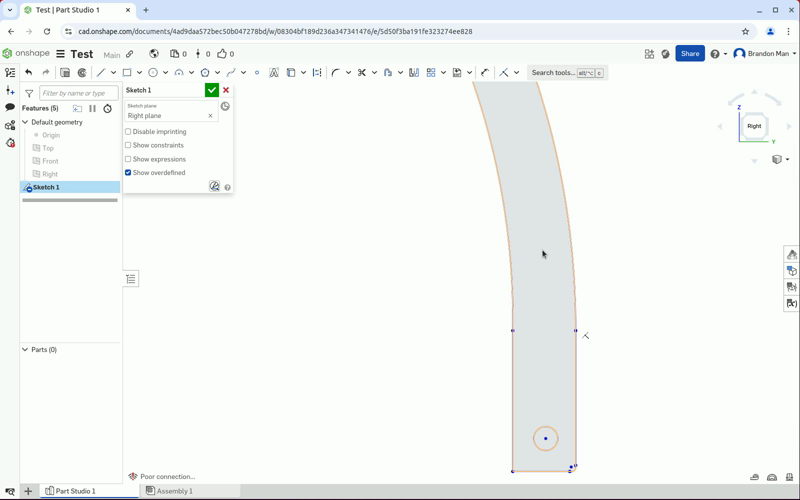
scroll(6)
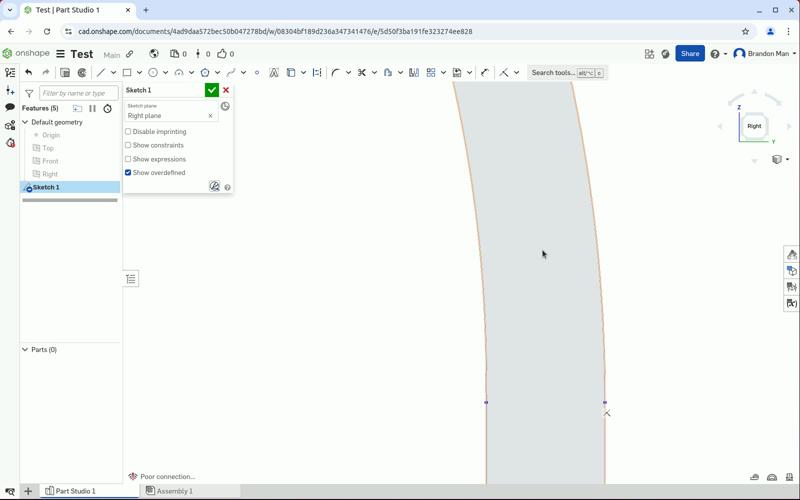
click(542, 249)
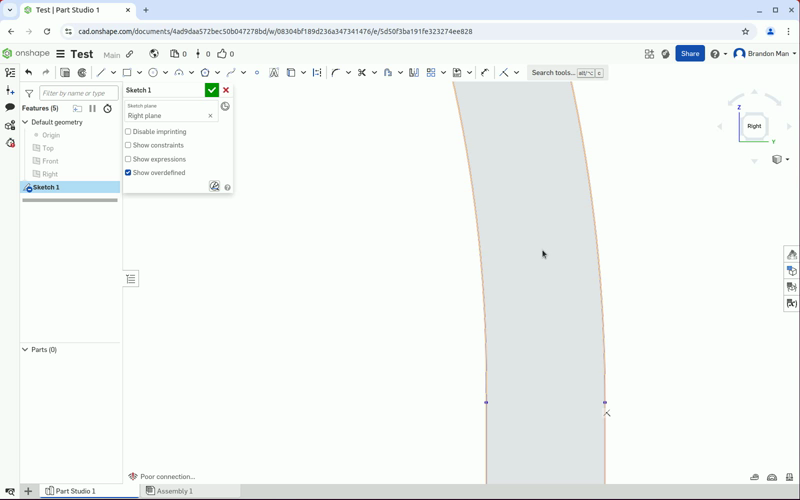
scroll(-6)
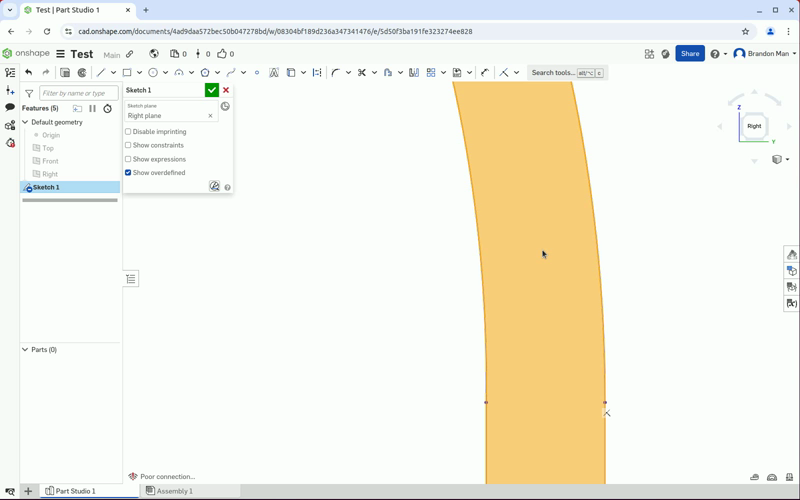
scroll(-6)
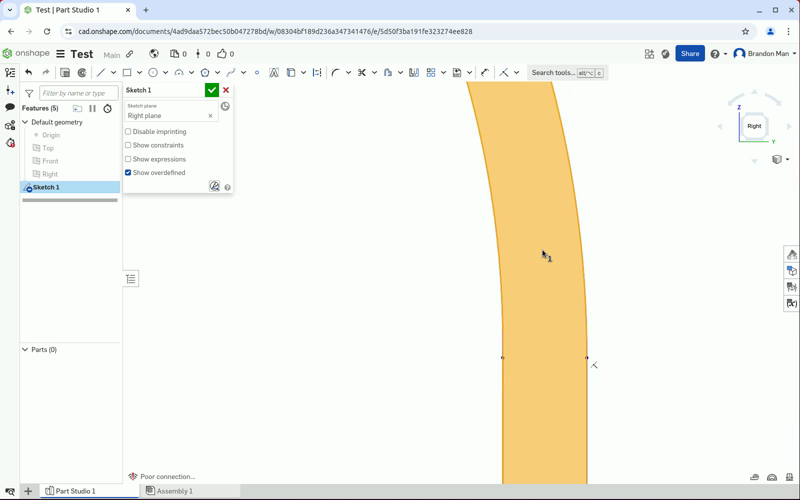
scroll(-6)
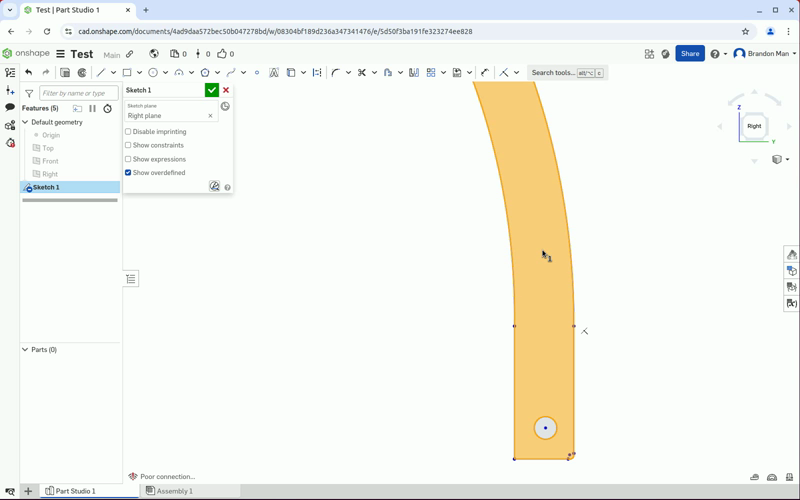
scroll(-6)
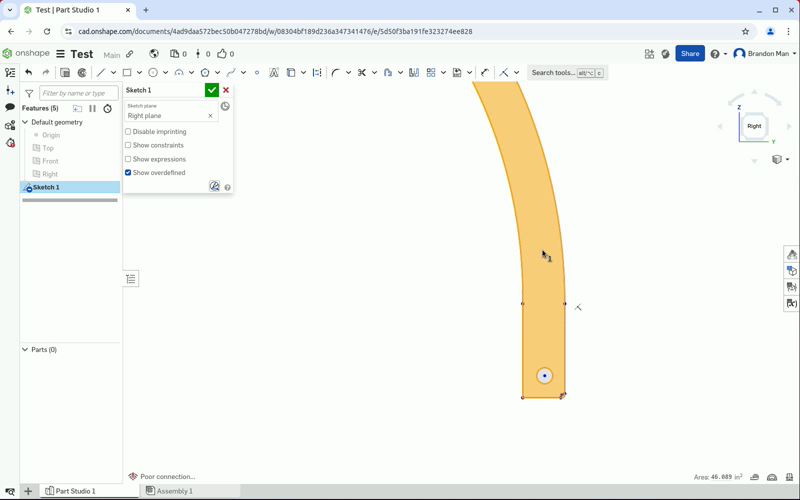
scroll(-6)
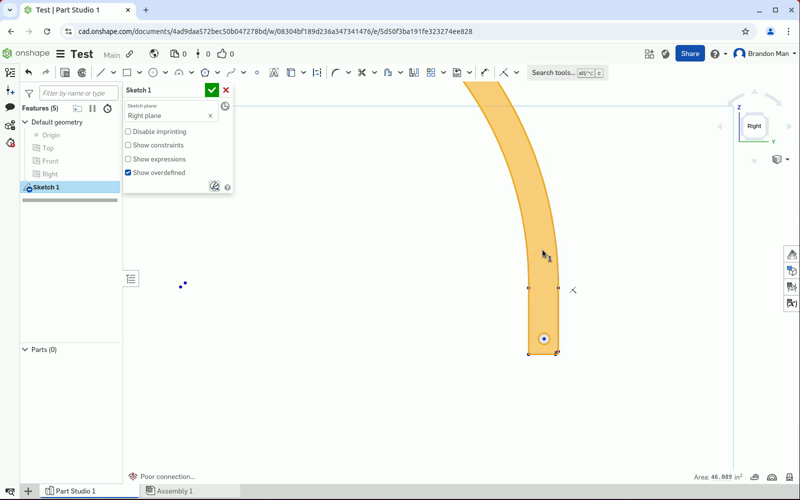
scroll(-6)
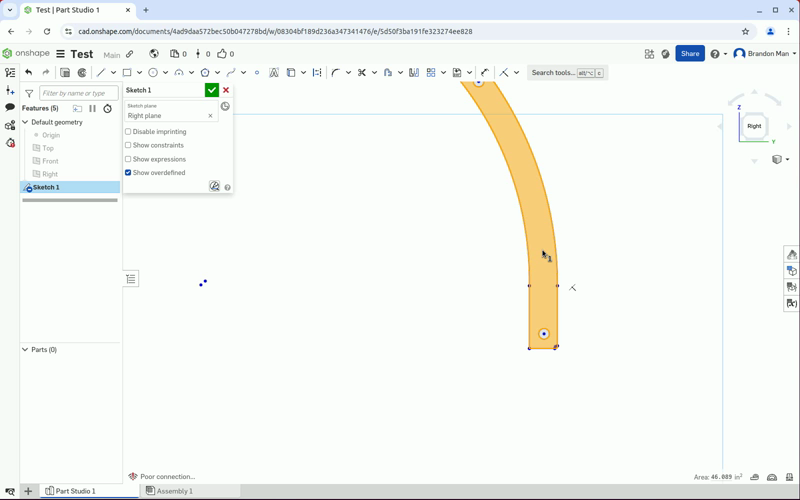
scroll(-6)
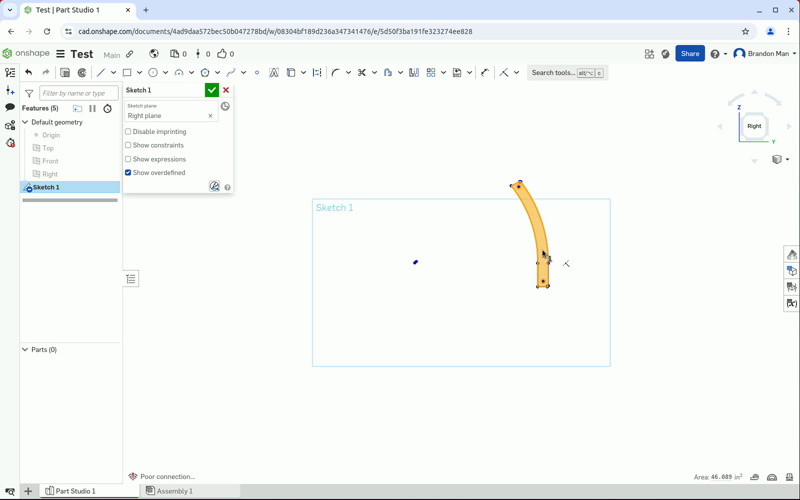
mouse_move(73, 352)
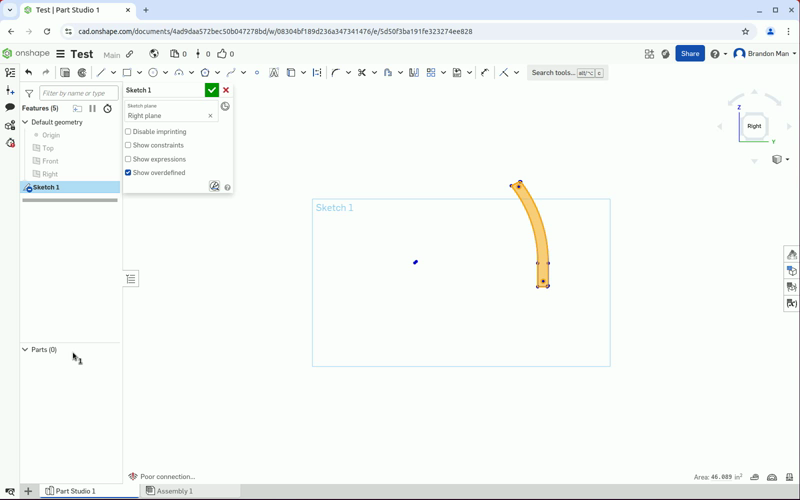
key(shift+y)
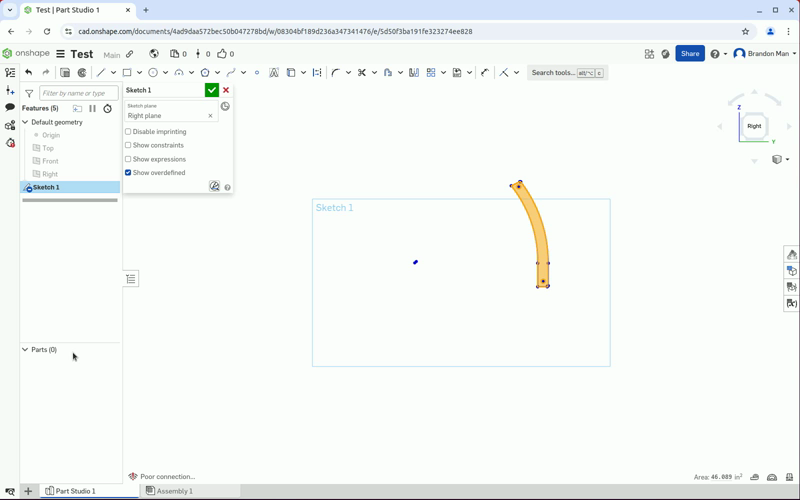
key(shift+e)
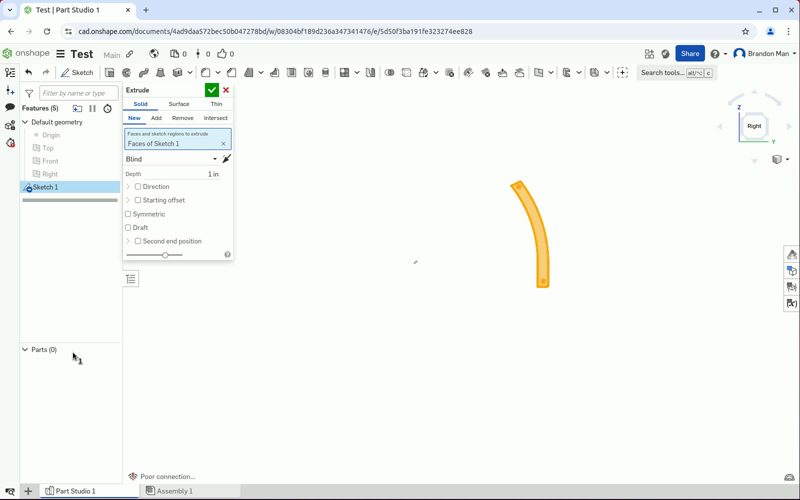
mouse_move(143, 106)
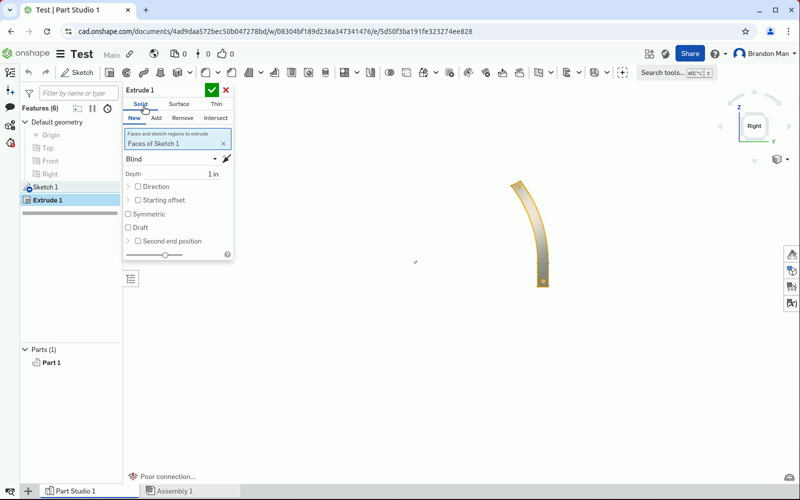
click(143, 106)
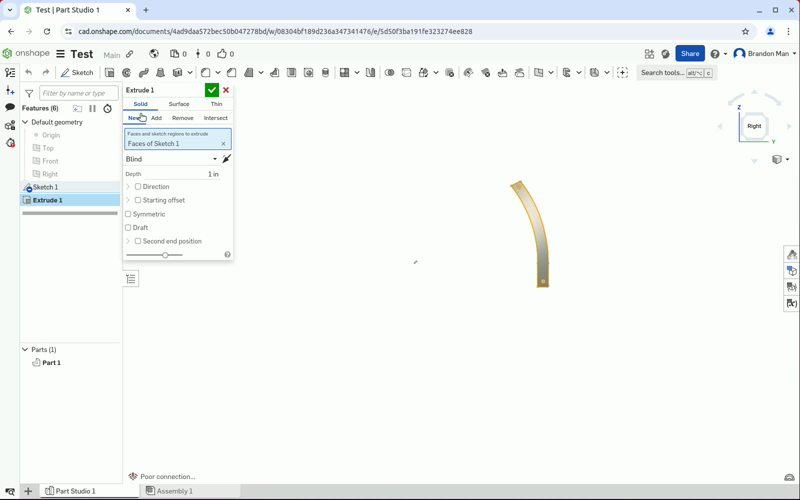
mouse_move(137, 120)
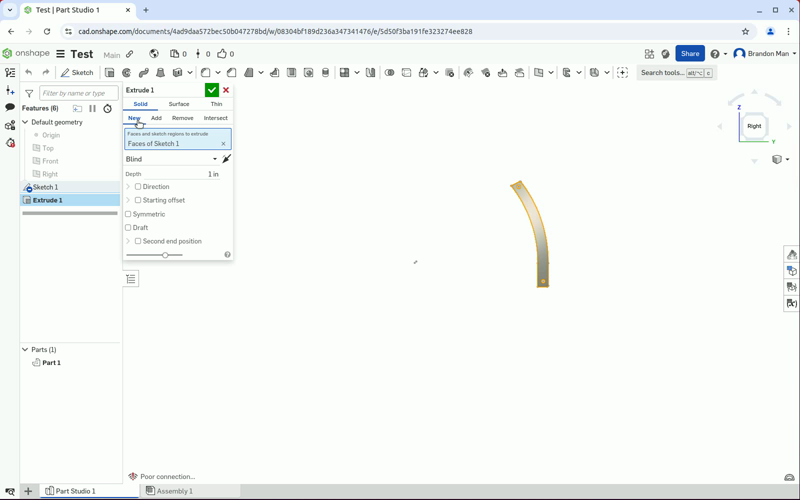
click(137, 120)
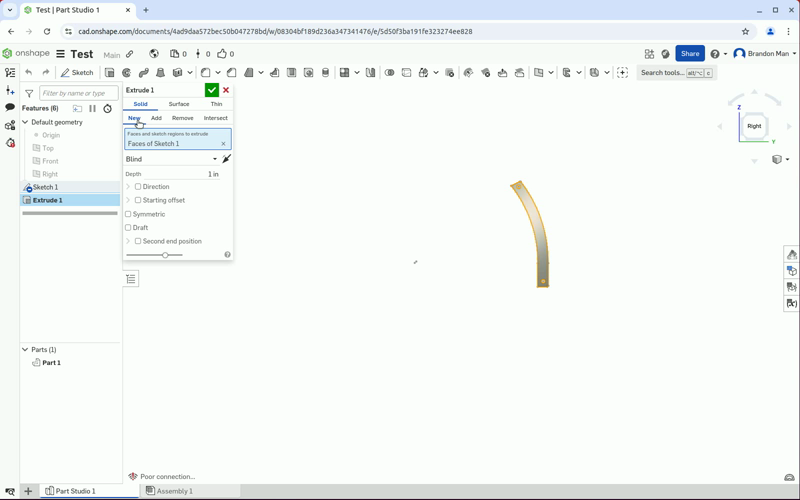
key(tab, 4)
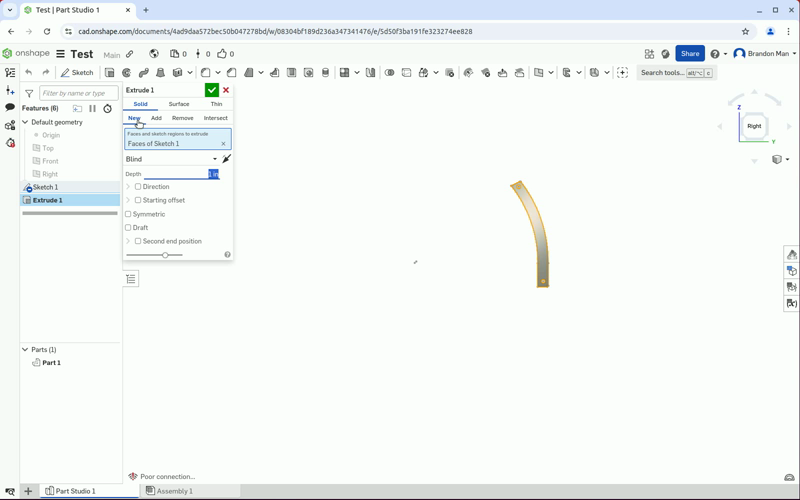
text(1.685)
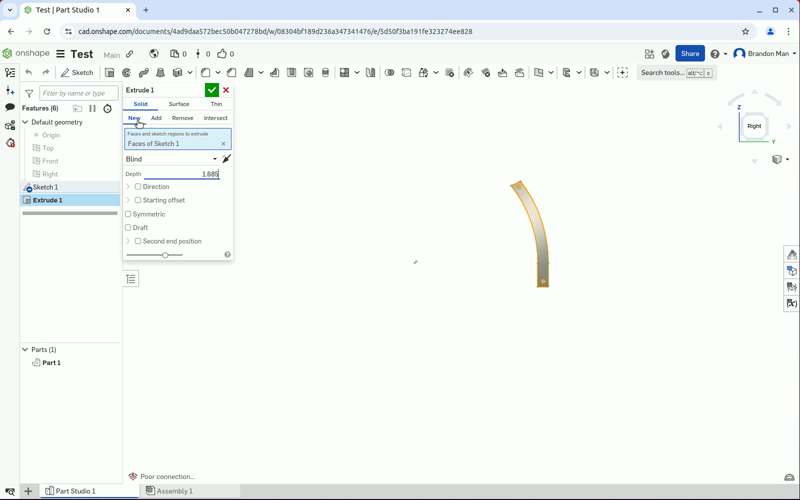
key(enter)
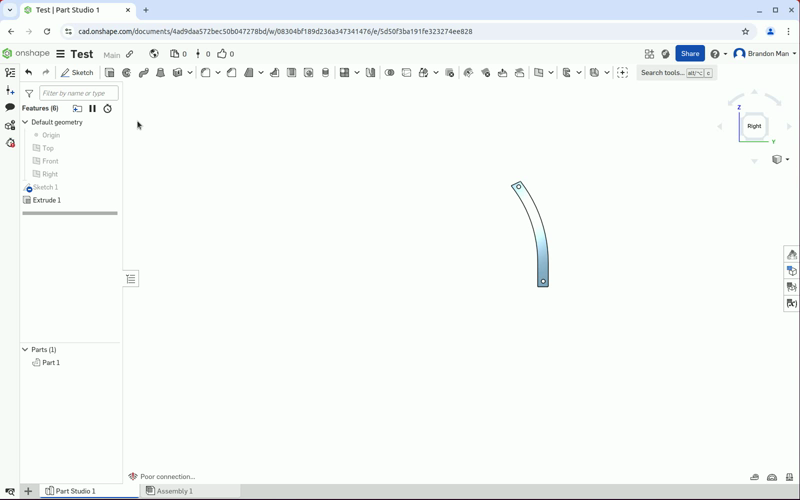
key(shift+h)
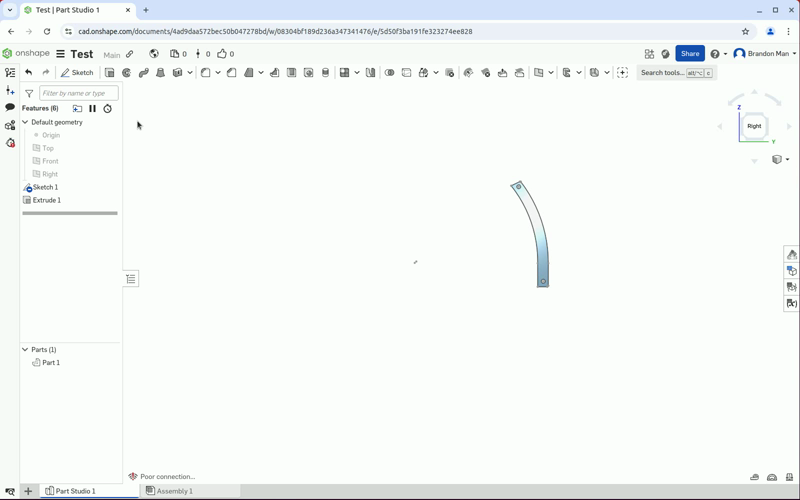
key(shift+h)
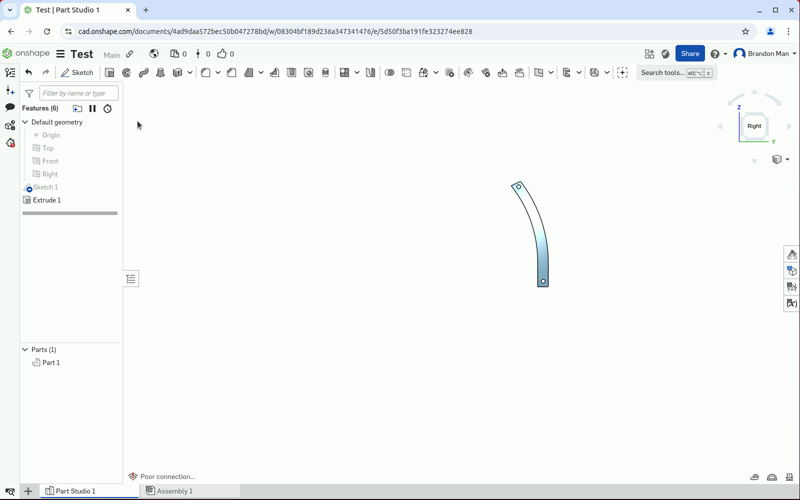
mouse_move(73, 189)
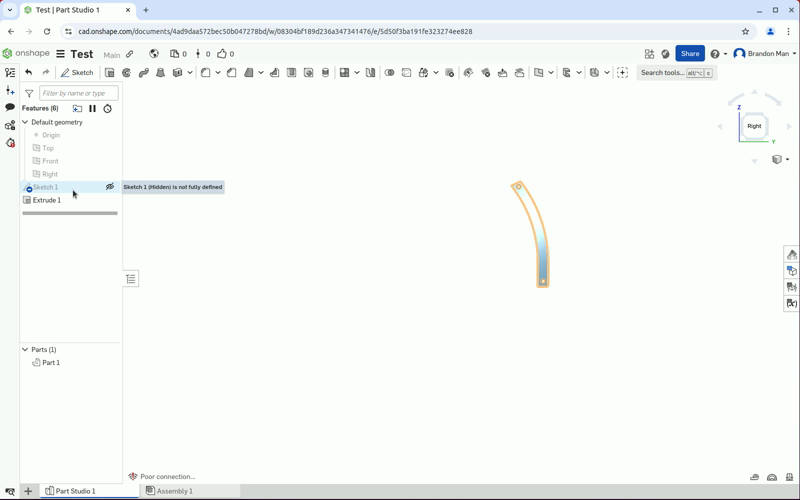
click(73, 189)
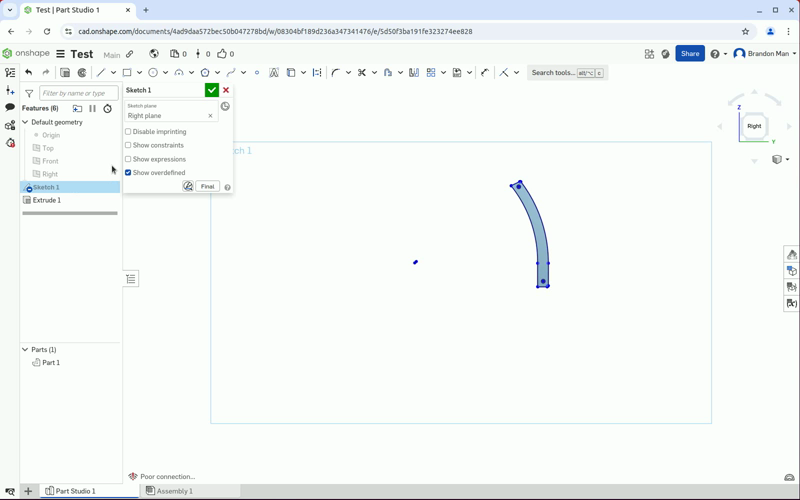
mouse_move(229, 92)
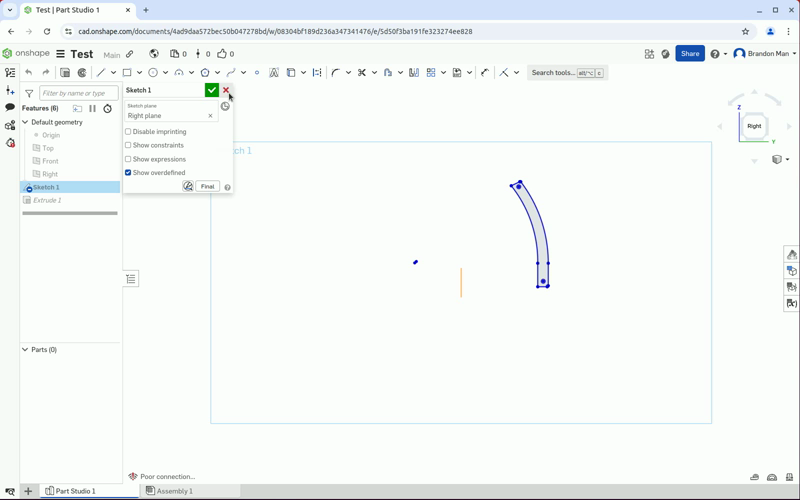
click(229, 92)
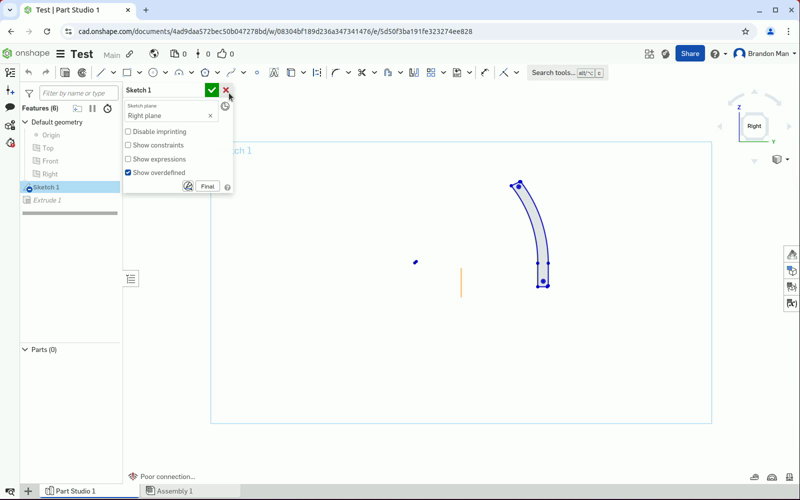
key(shift+s)
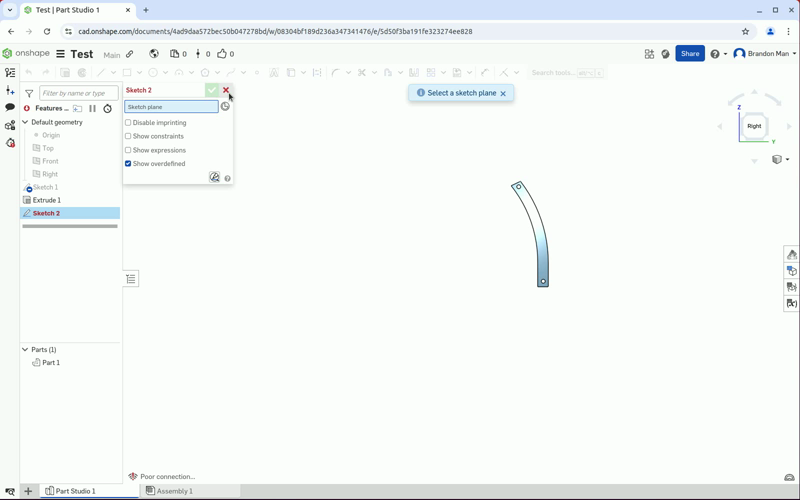
mouse_move(73, 176)
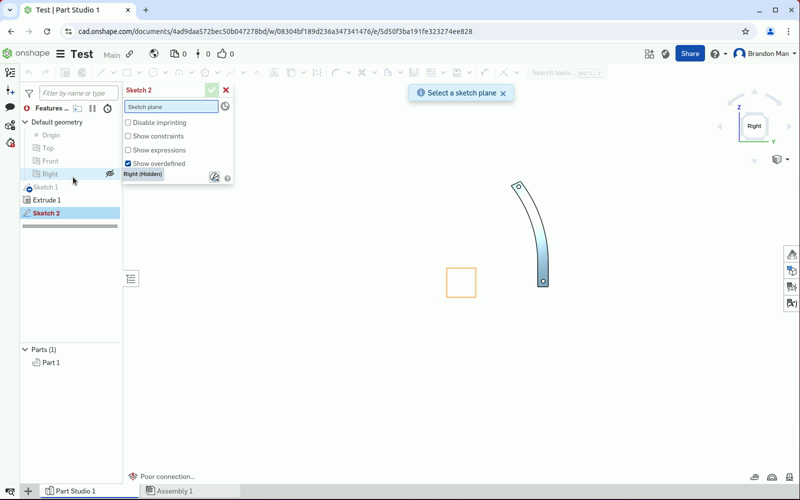
click(73, 176)
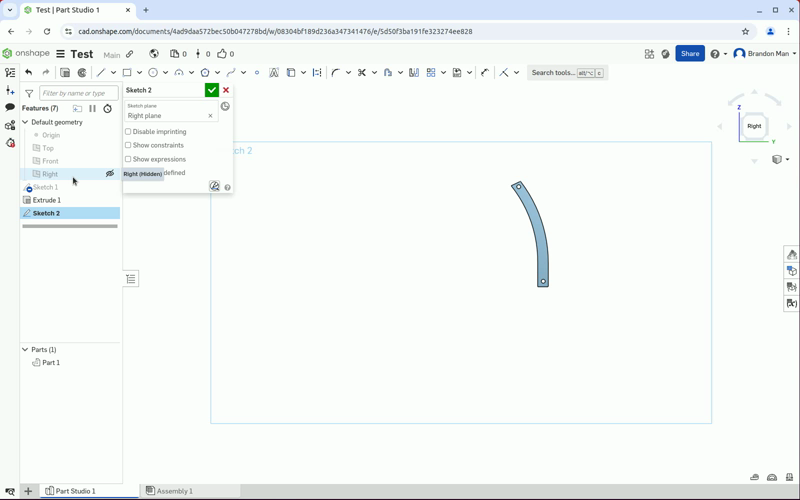
mouse_move(73, 352)
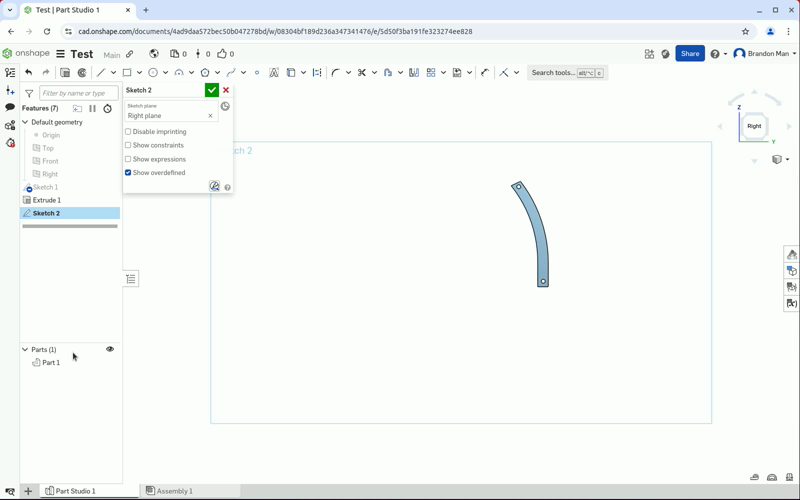
key(y)
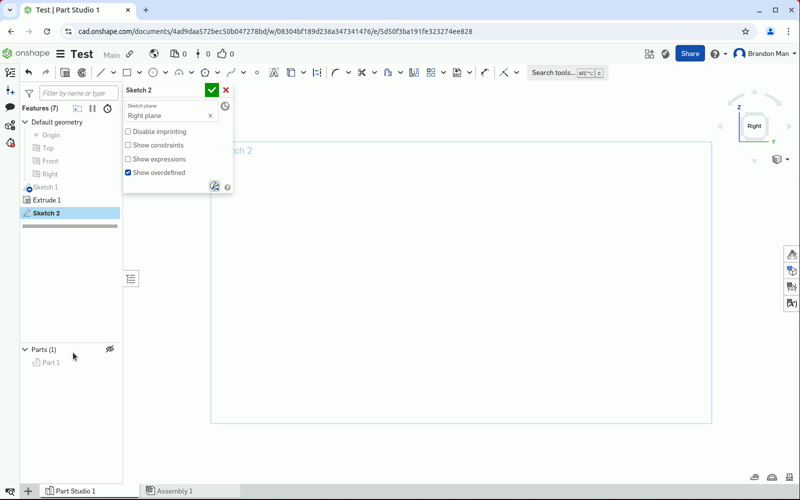
key(a)
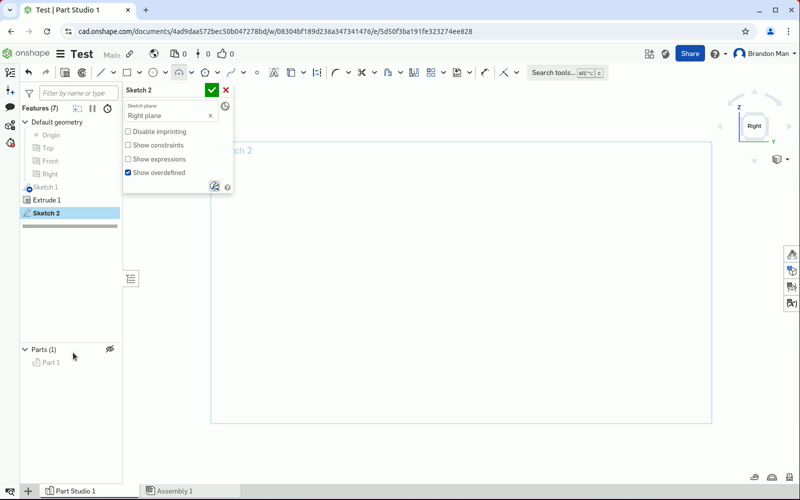
key_down(shift)
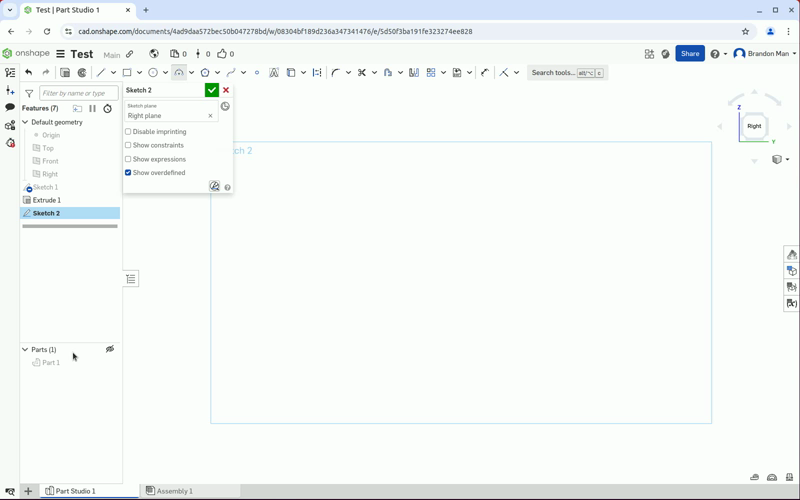
mouse_move(348, 284)
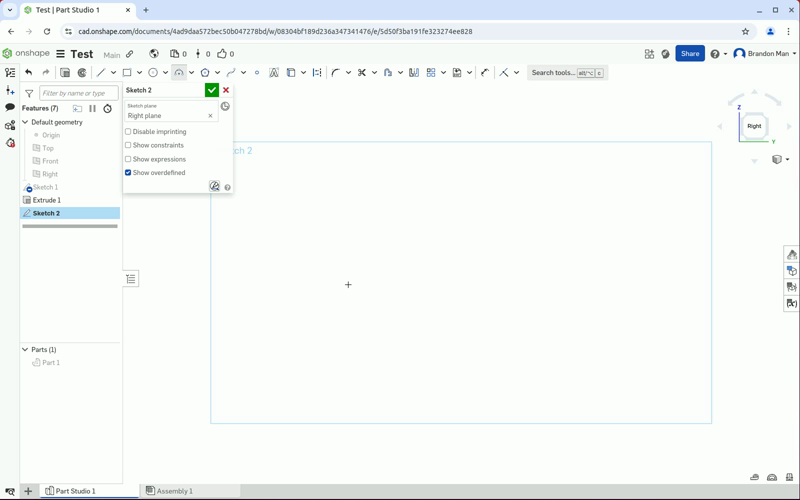
click(348, 284)
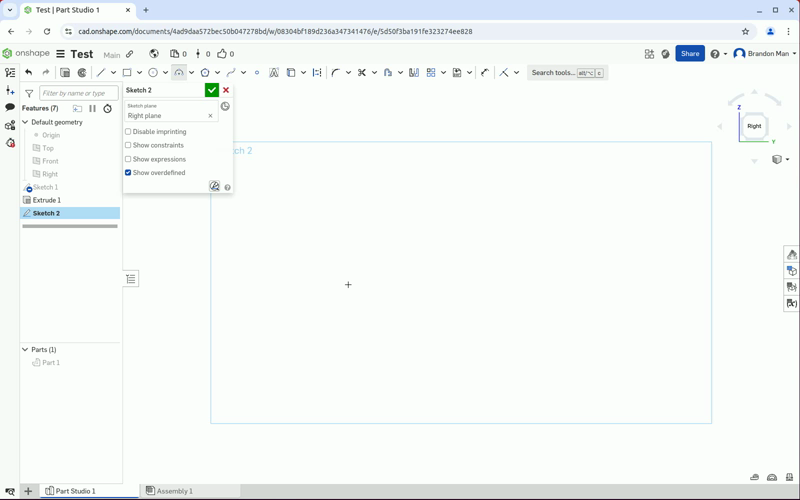
key_up(shift)
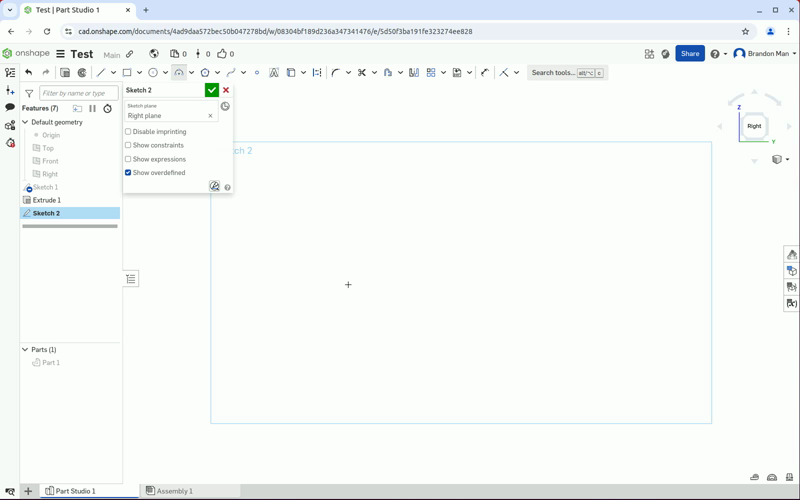
key_down(shift)
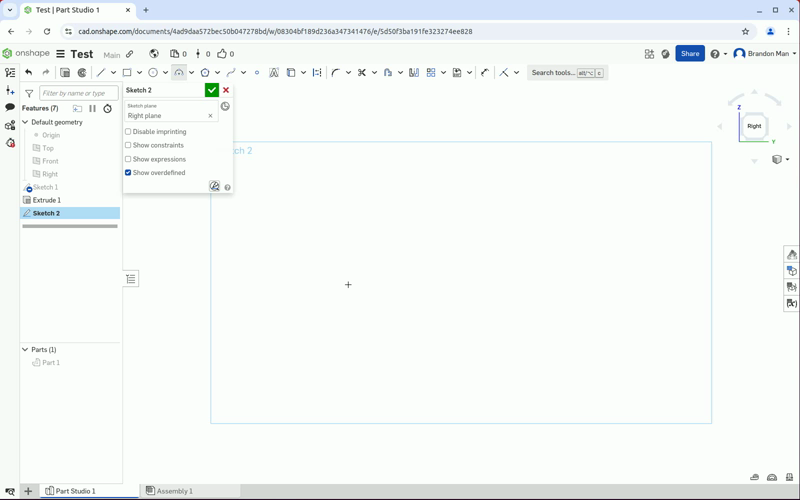
mouse_move(350, 286)
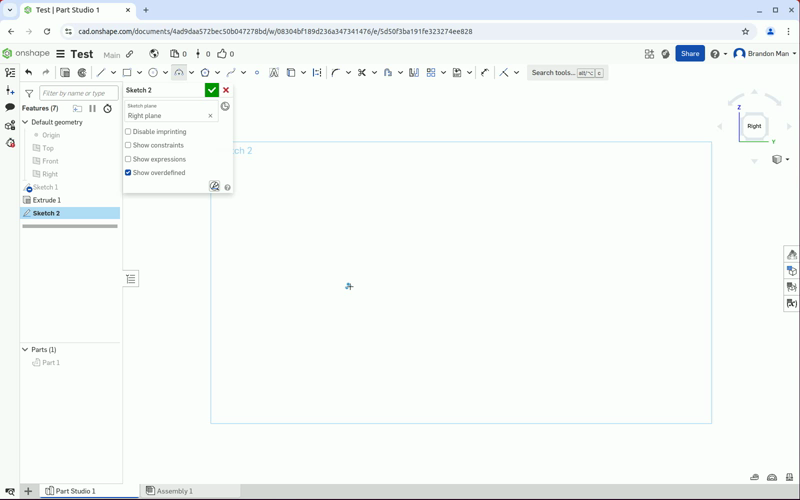
scroll(6)
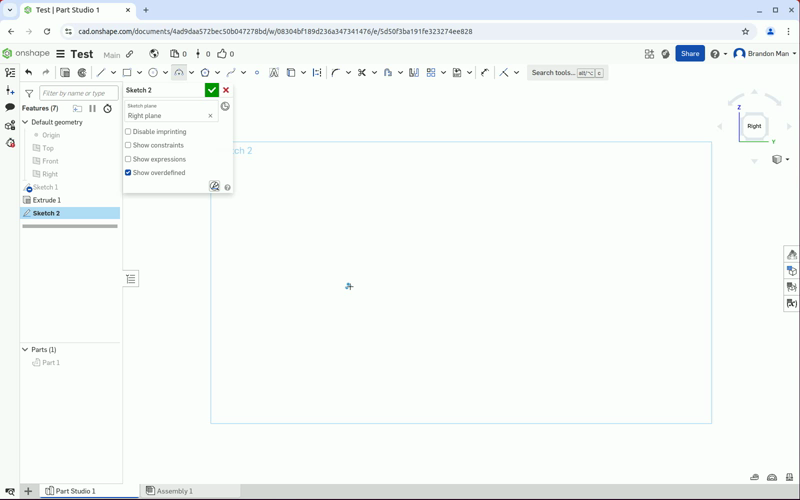
scroll(6)
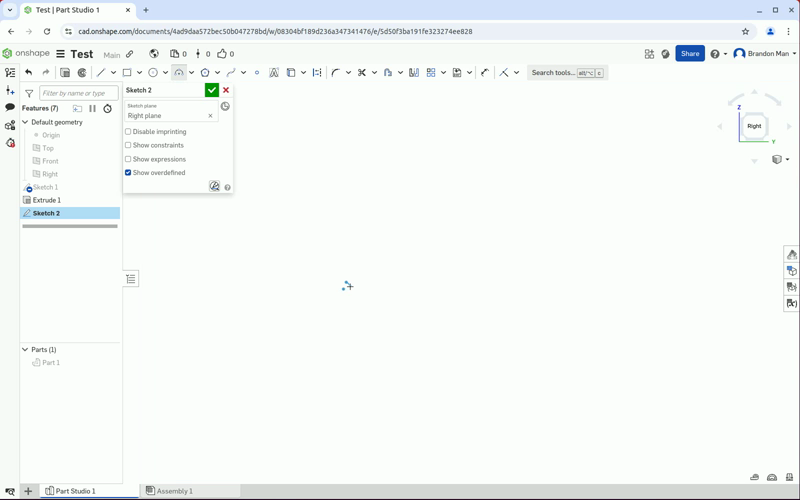
scroll(6)
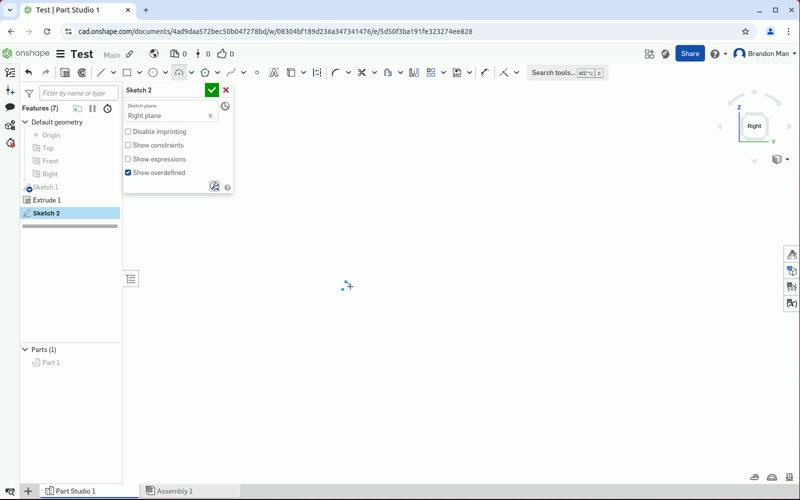
scroll(6)
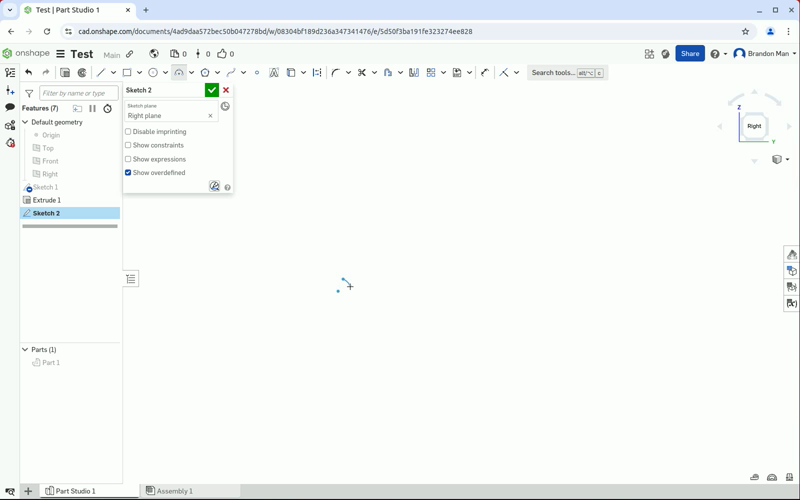
scroll(6)
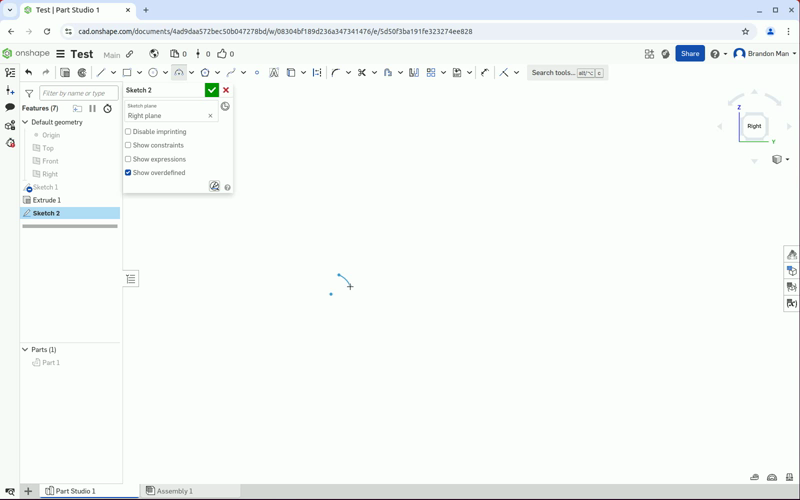
scroll(6)
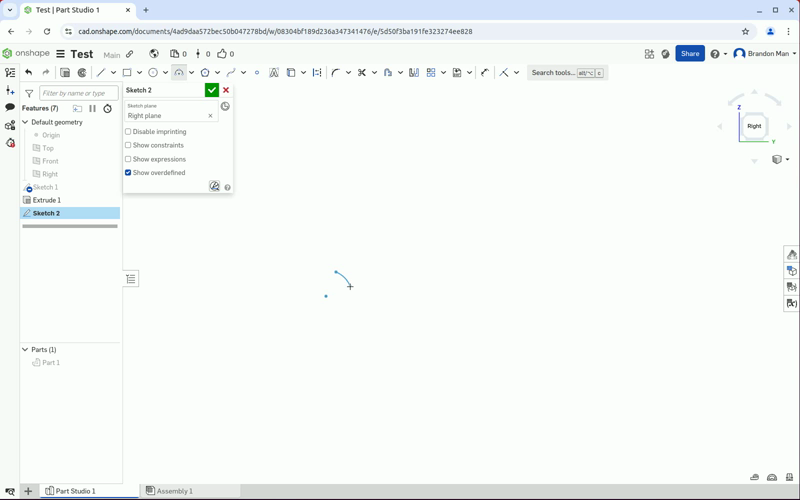
scroll(6)
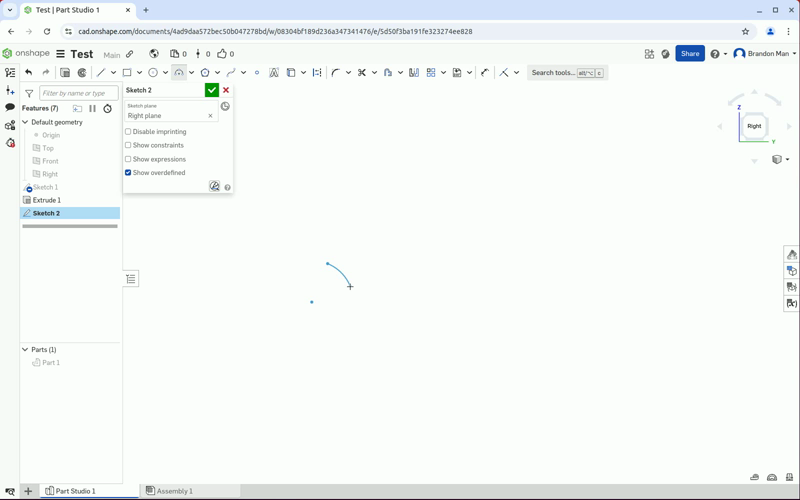
click(350, 286)
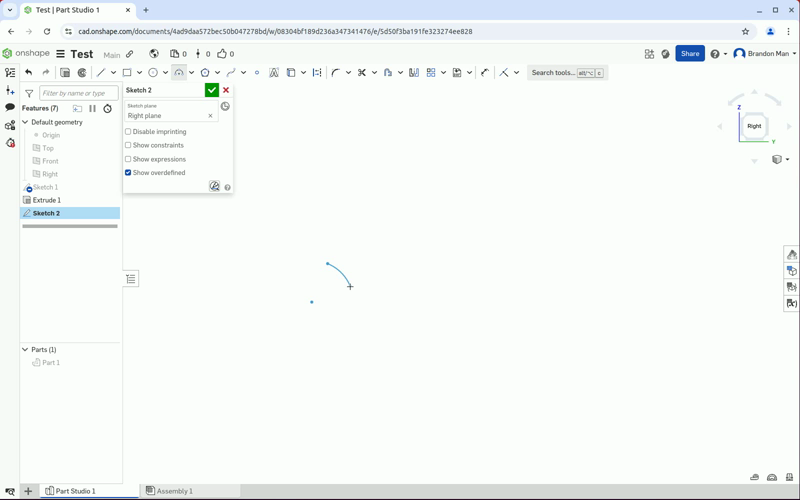
scroll(-6)
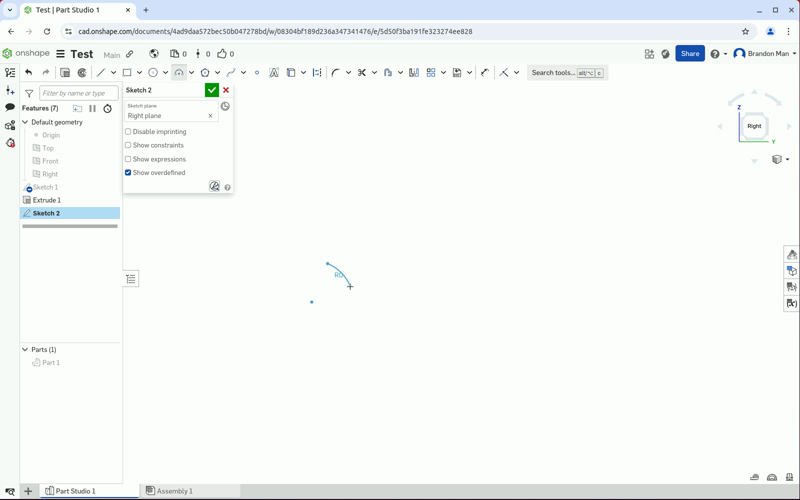
scroll(-6)
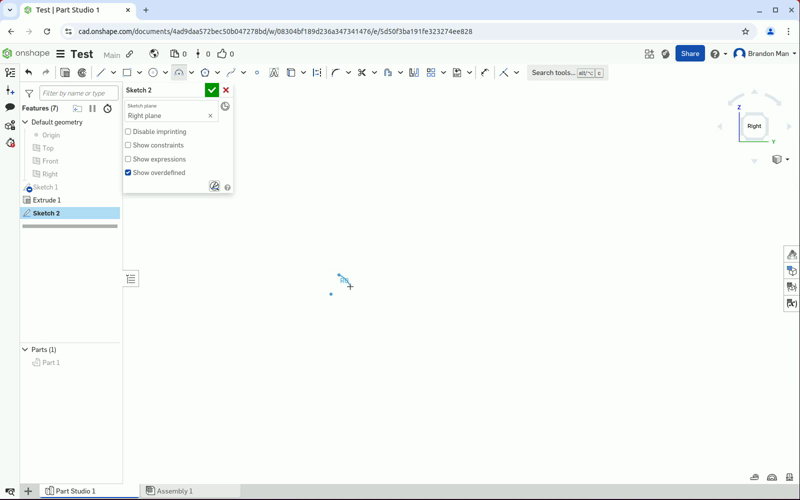
scroll(-6)
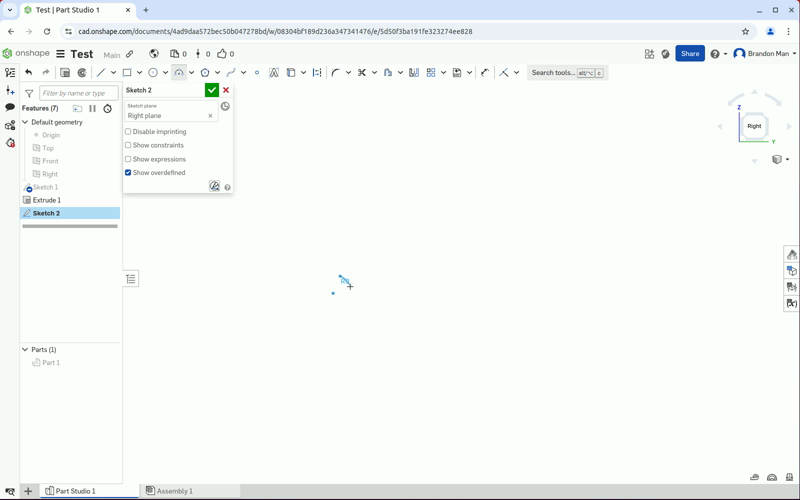
scroll(-6)
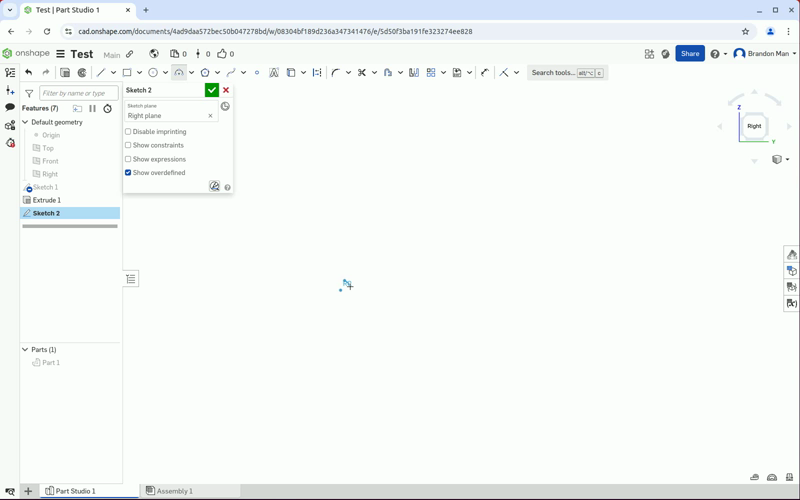
scroll(-6)
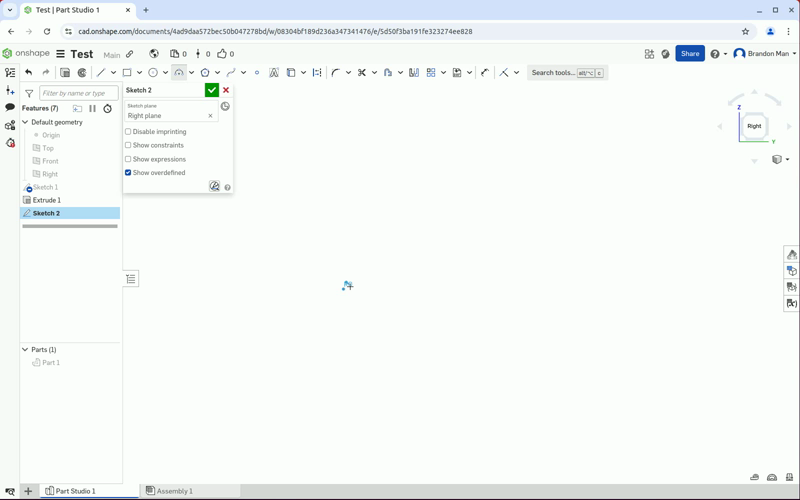
scroll(-6)
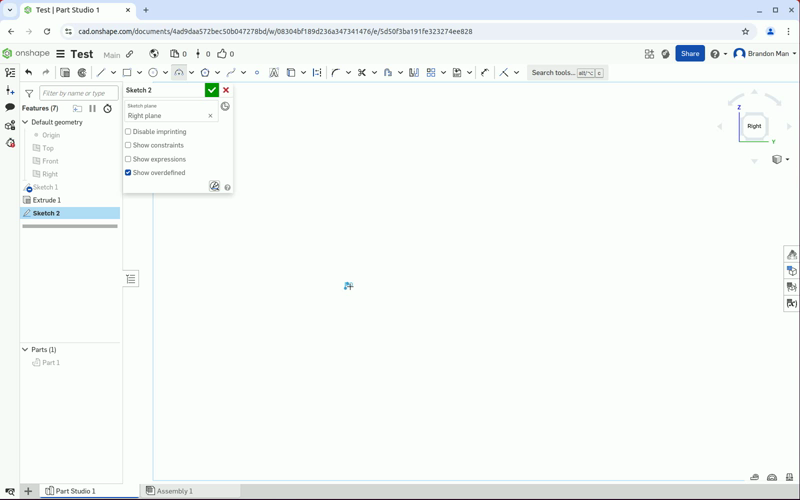
scroll(-6)
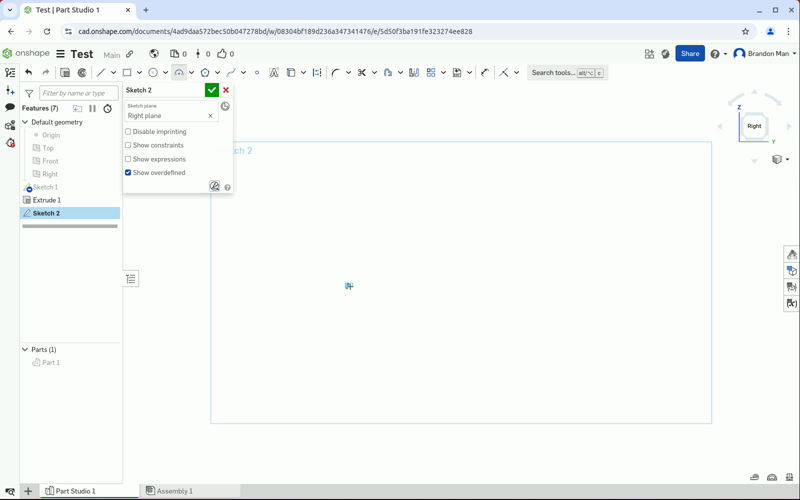
mouse_move(348, 285)
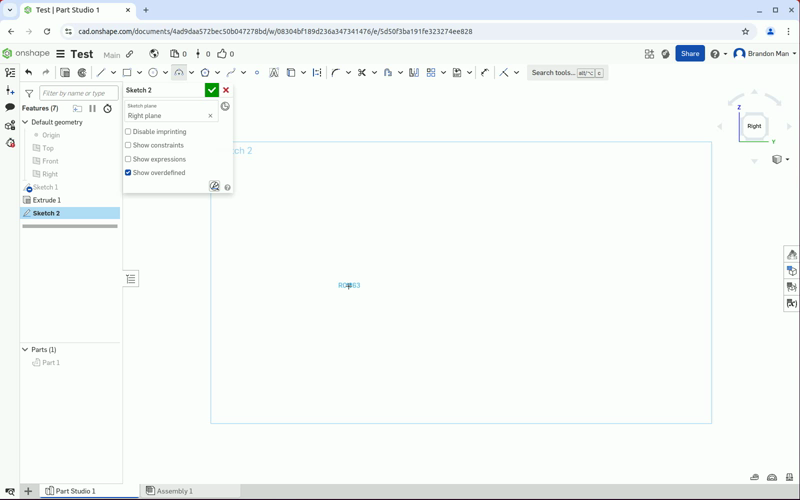
scroll(6)
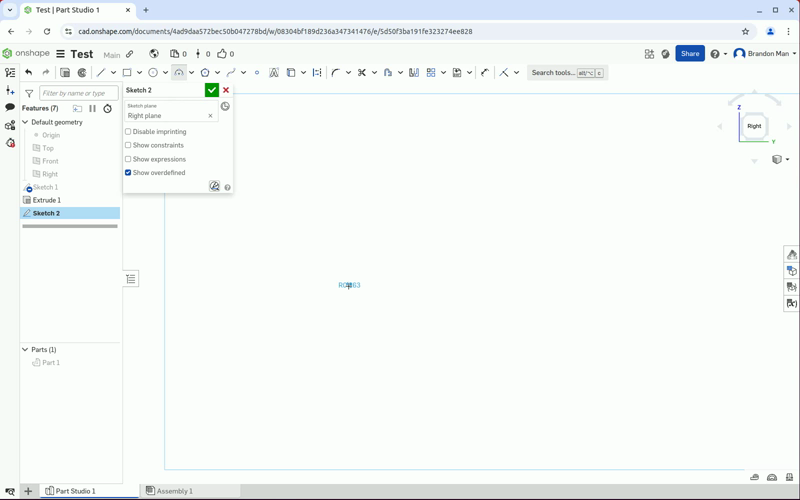
scroll(6)
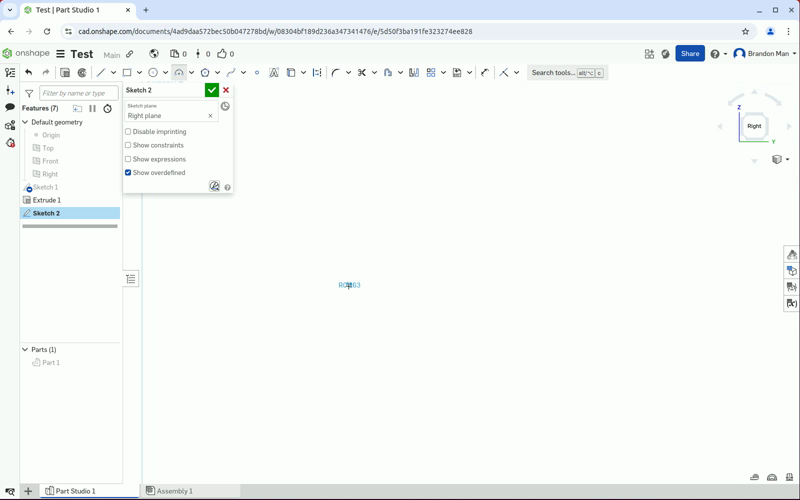
scroll(6)
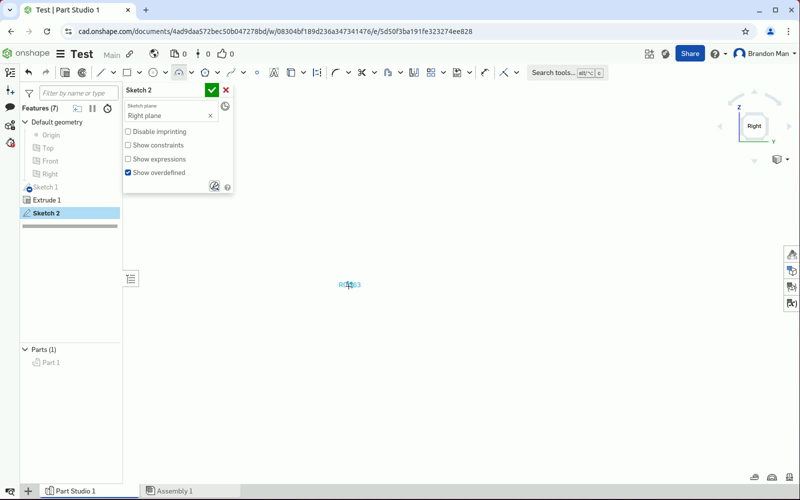
scroll(6)
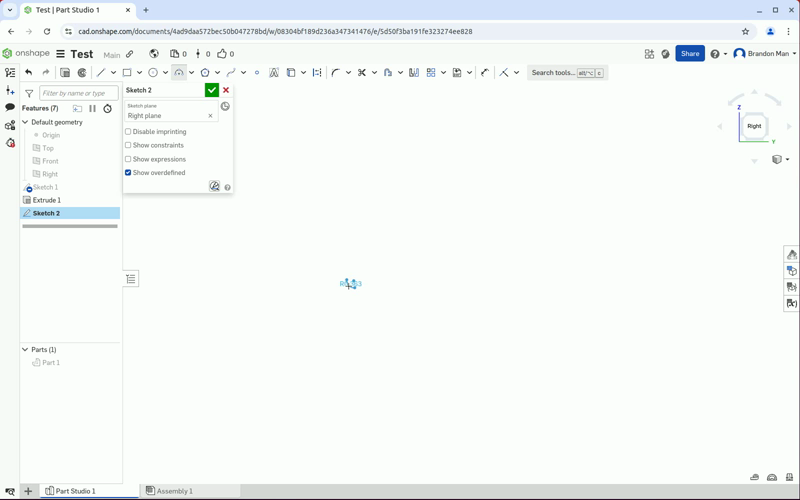
scroll(6)
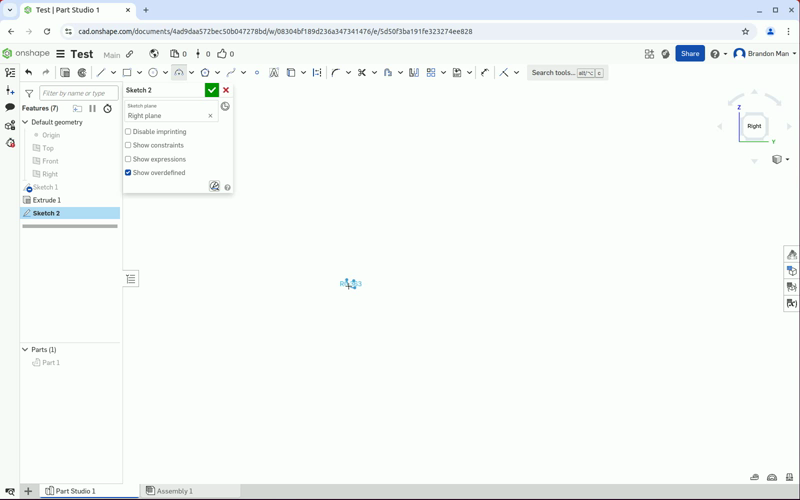
scroll(6)
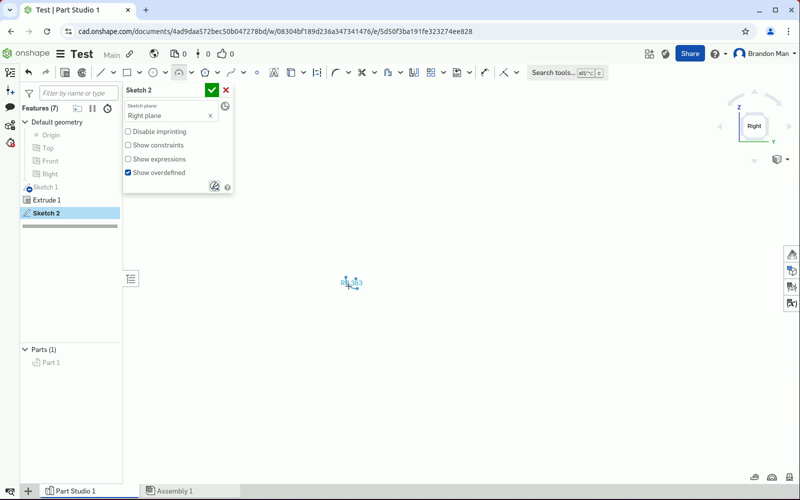
scroll(6)
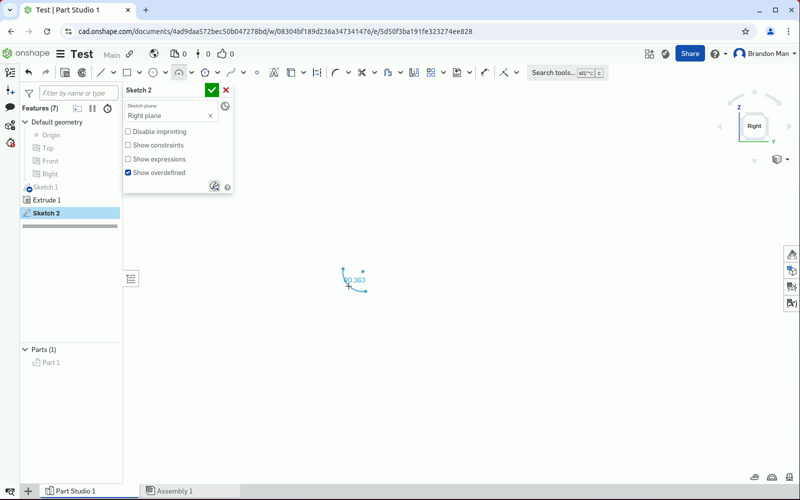
click(348, 285)
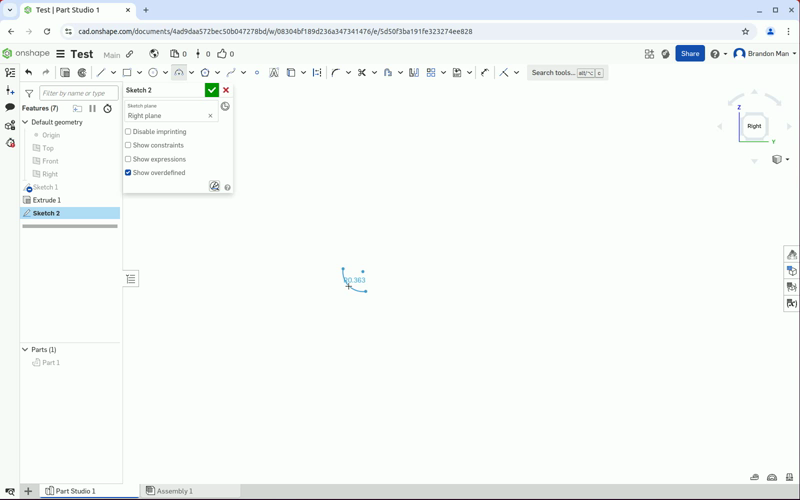
scroll(-6)
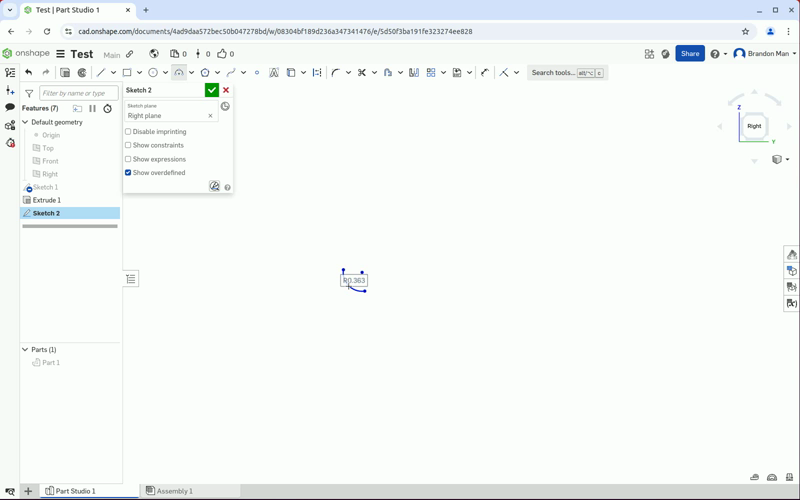
scroll(-6)
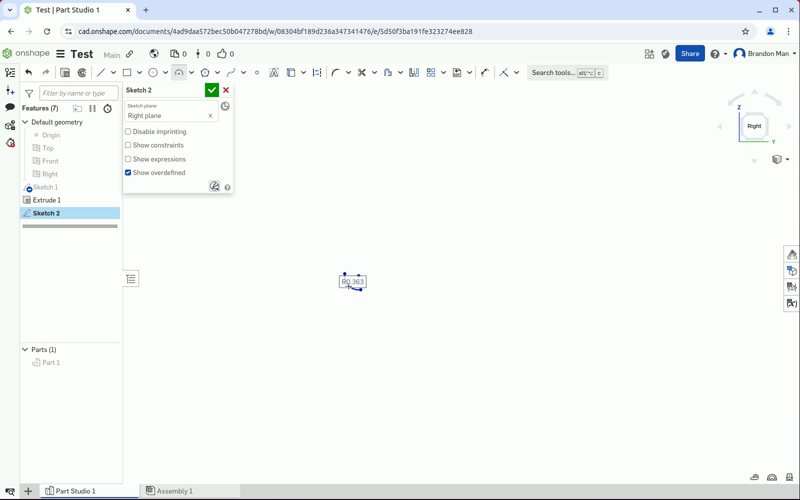
scroll(-6)
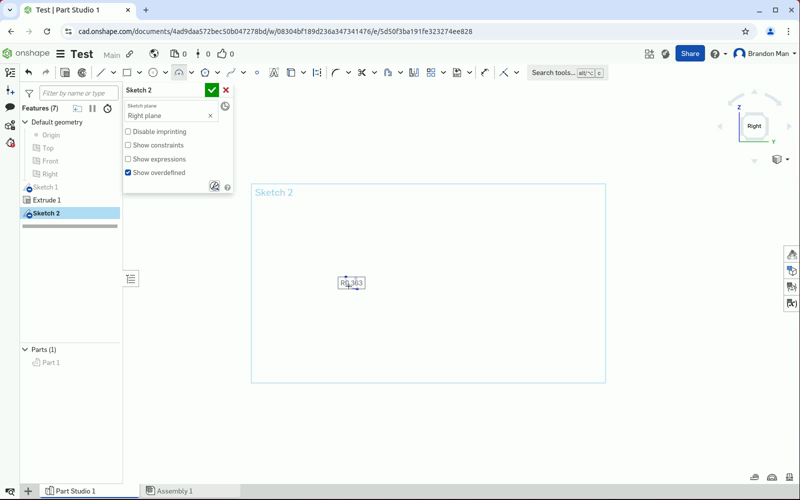
scroll(-6)
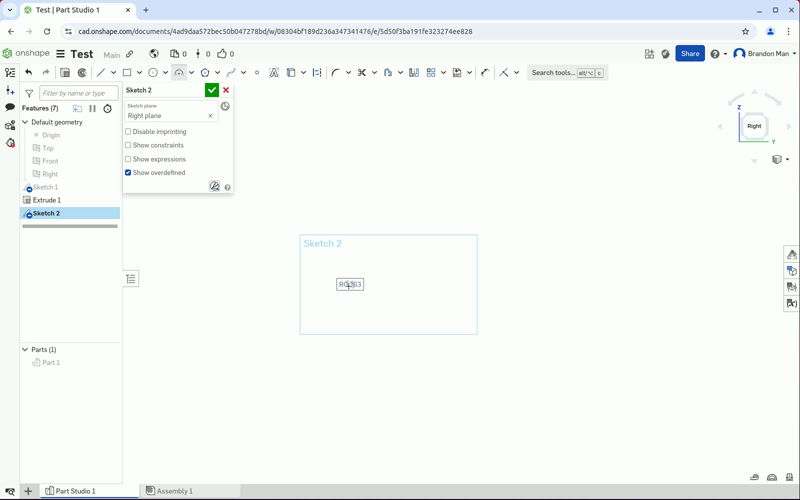
scroll(-6)
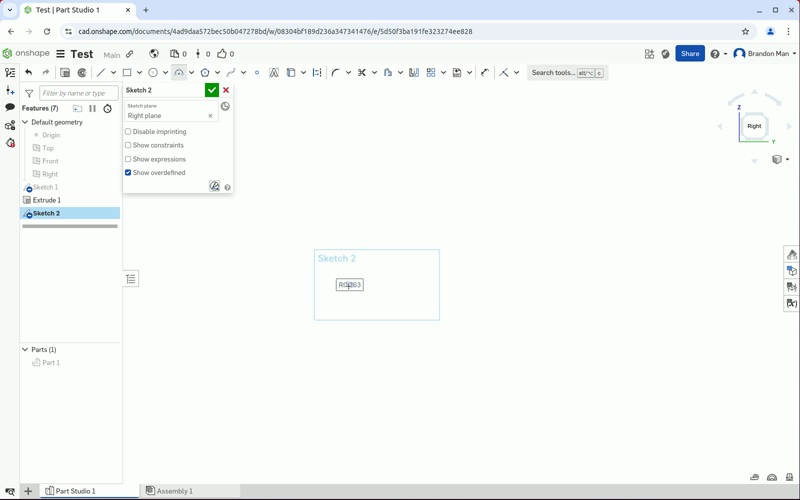
scroll(-6)
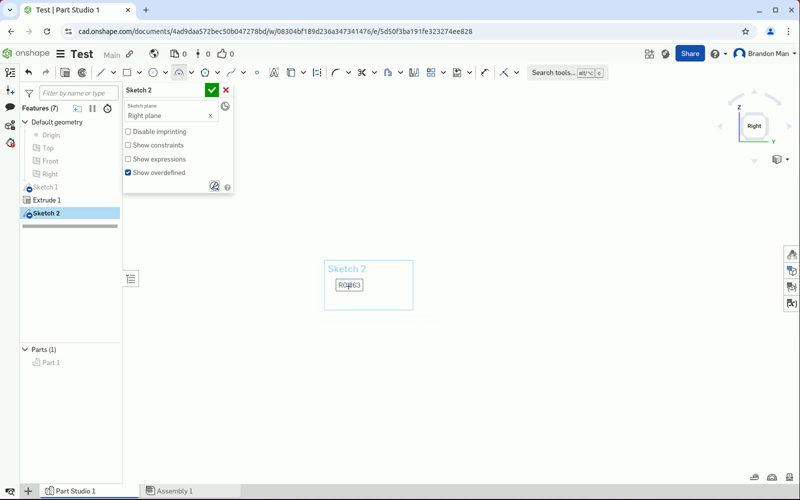
scroll(-6)
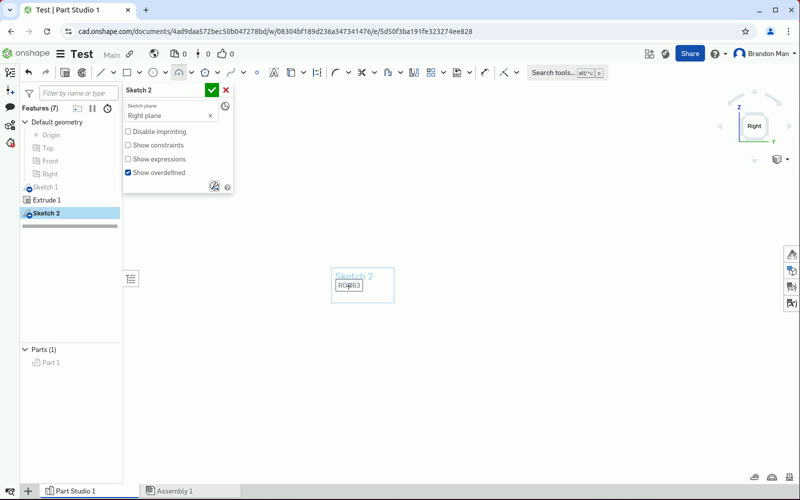
key_up(shift)
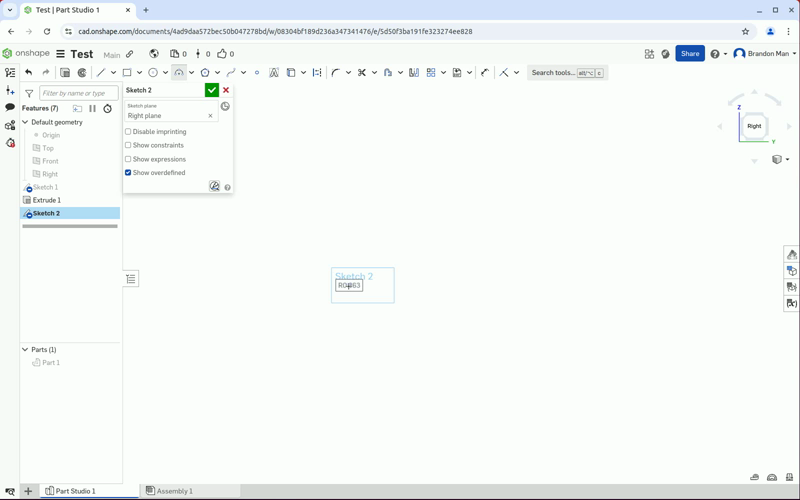
key(esc)
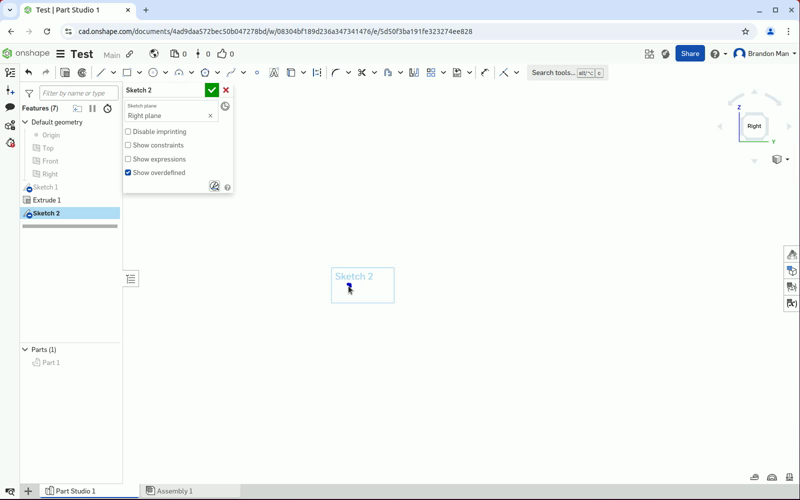
key(l)
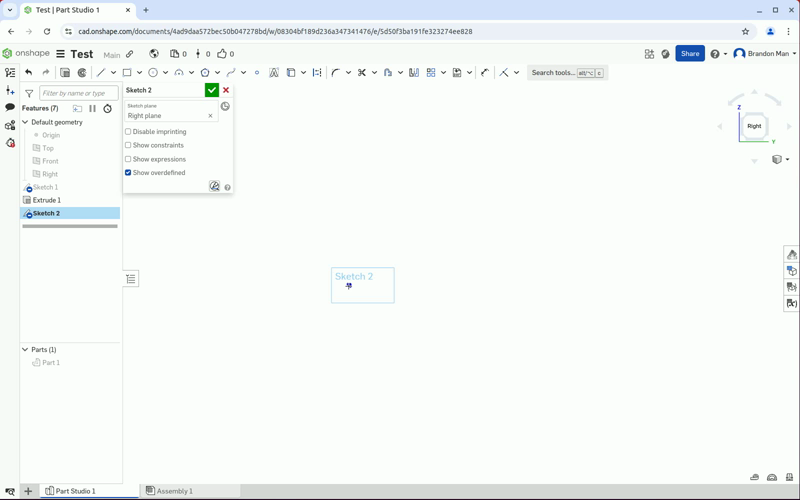
mouse_move(350, 286)
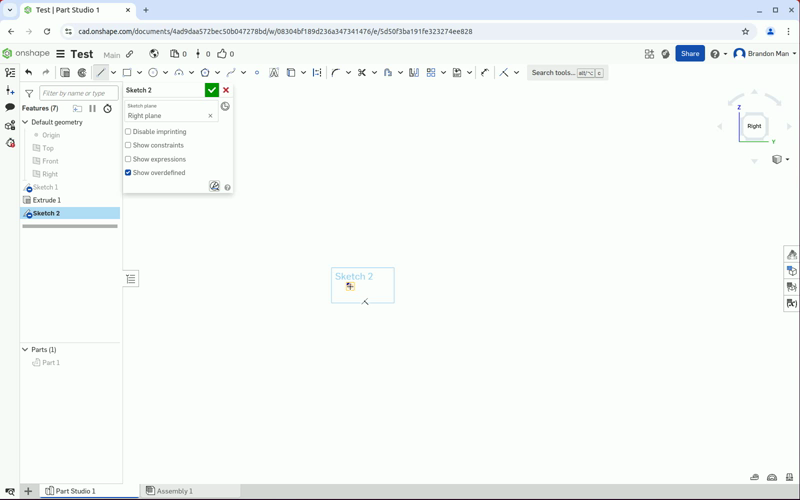
scroll(6)
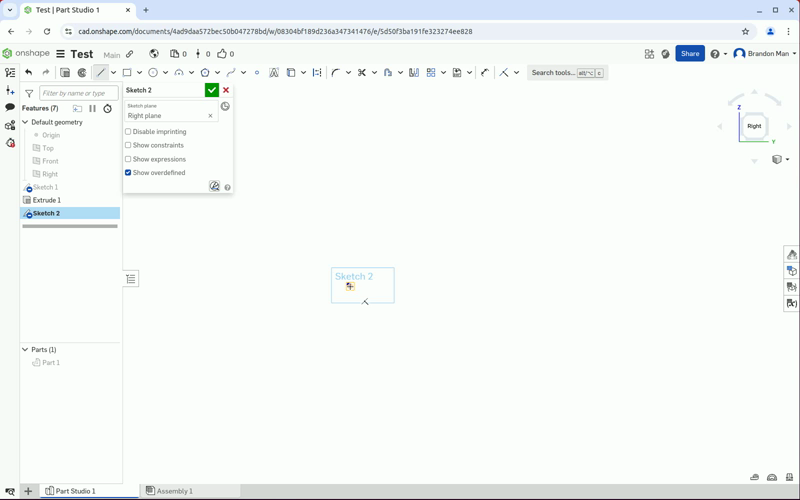
scroll(6)
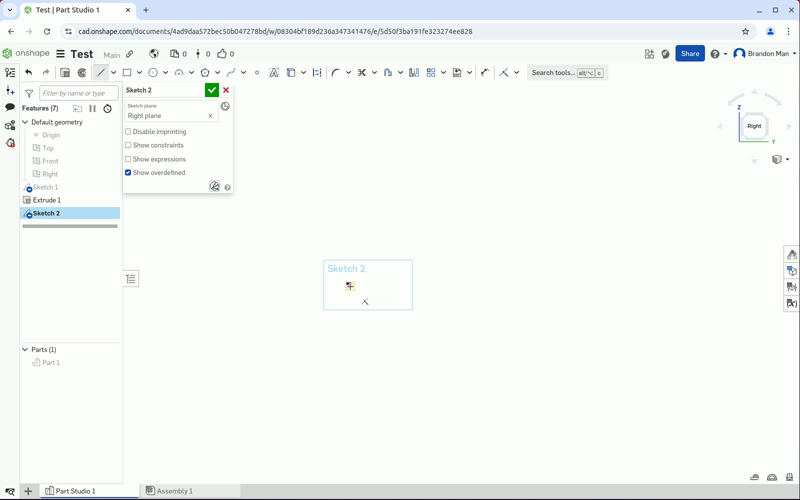
scroll(6)
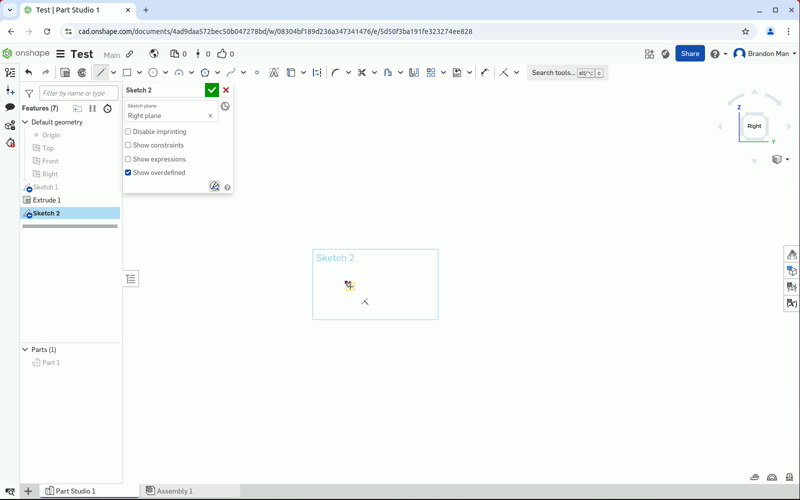
scroll(6)
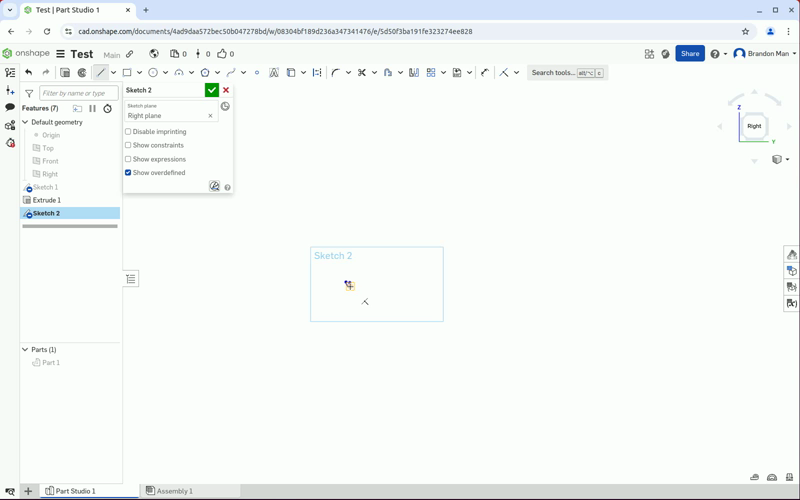
scroll(6)
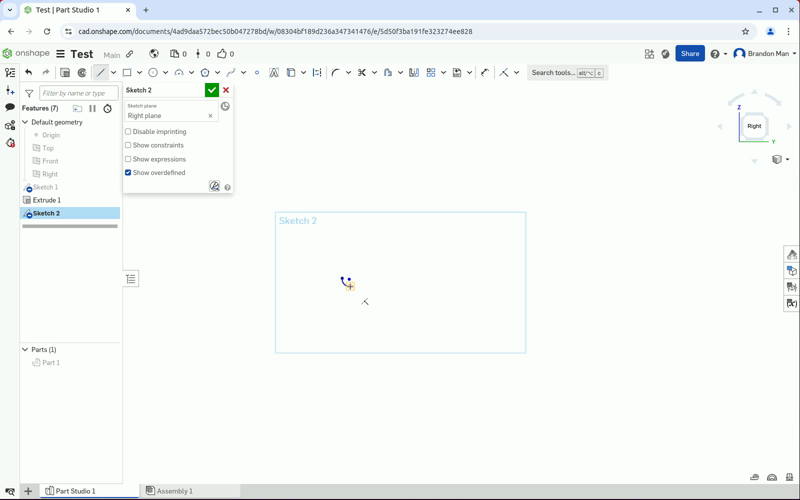
scroll(6)
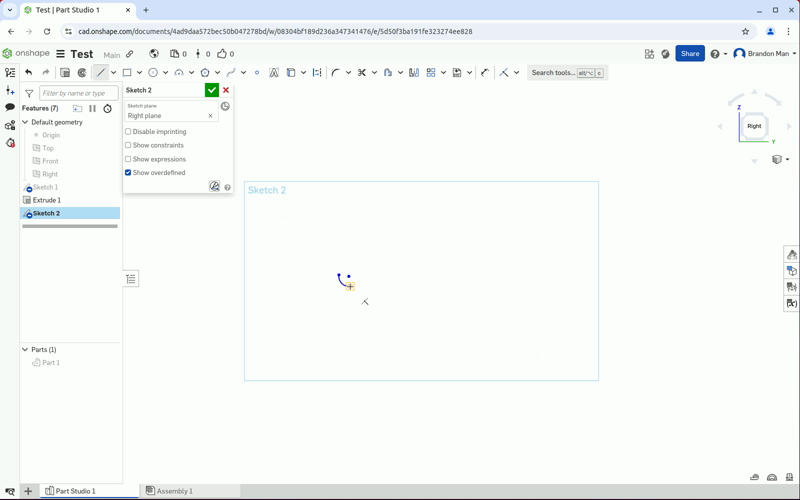
scroll(6)
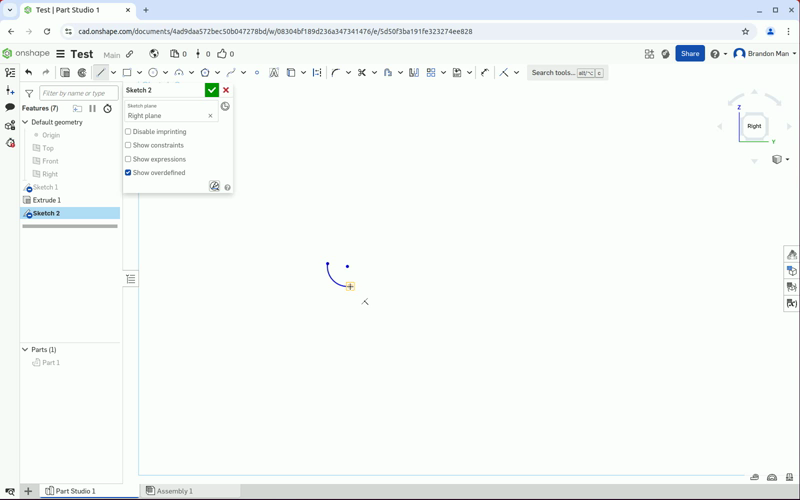
click(350, 286)
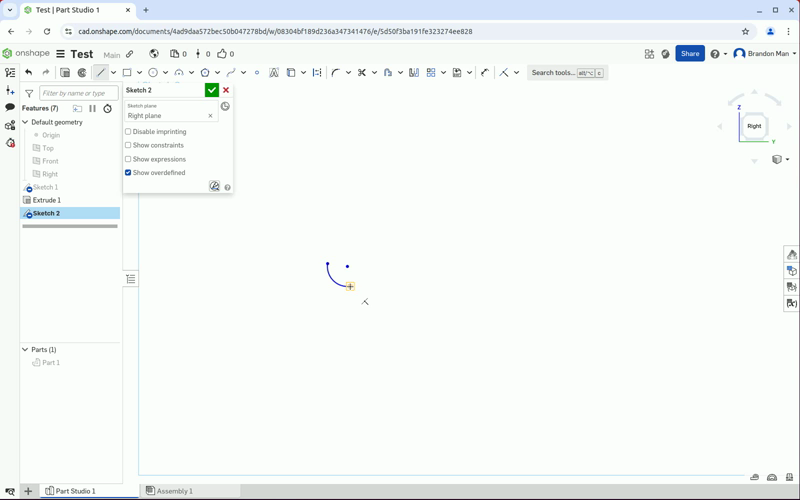
scroll(-6)
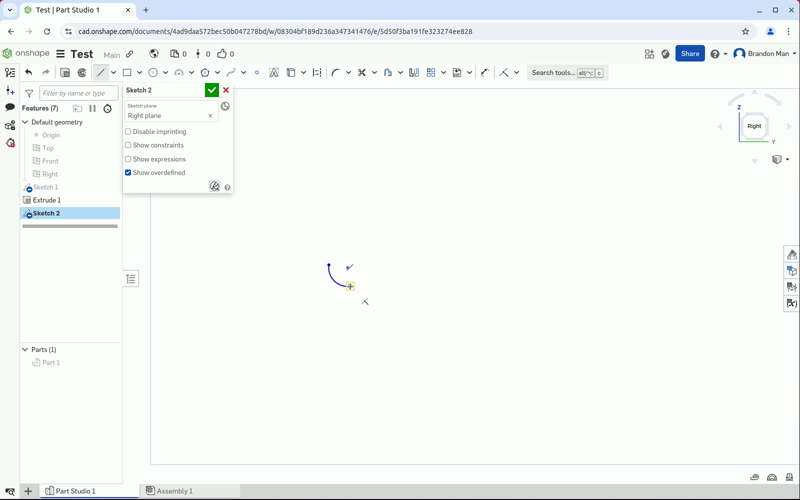
scroll(-6)
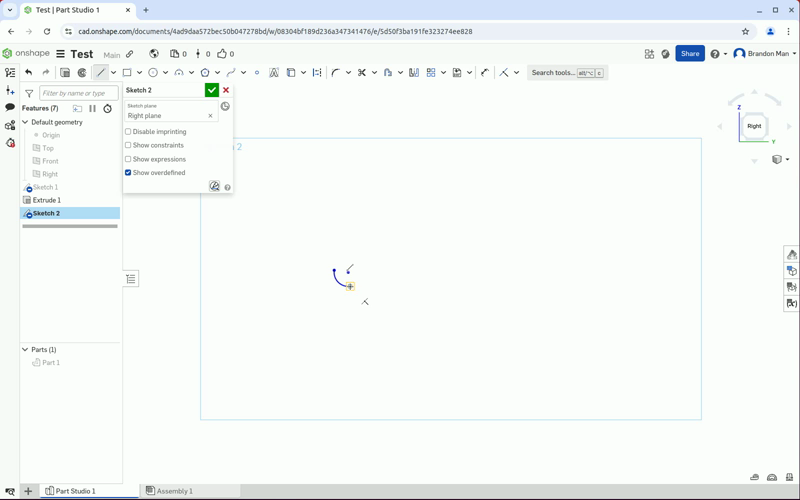
scroll(-6)
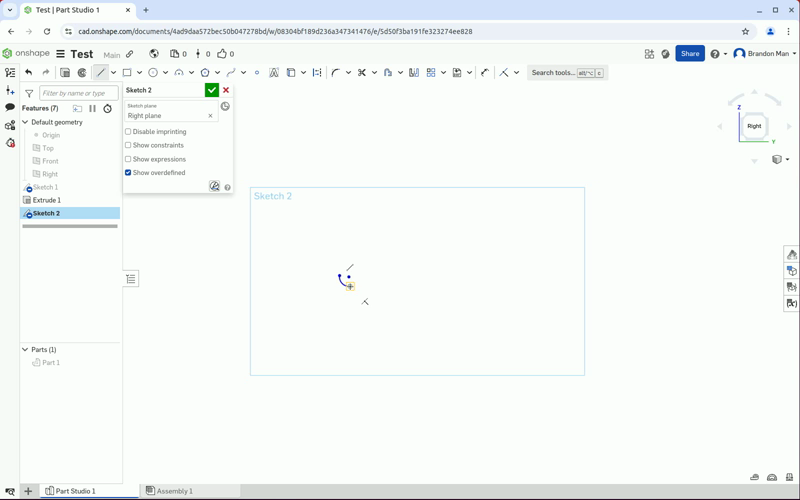
scroll(-6)
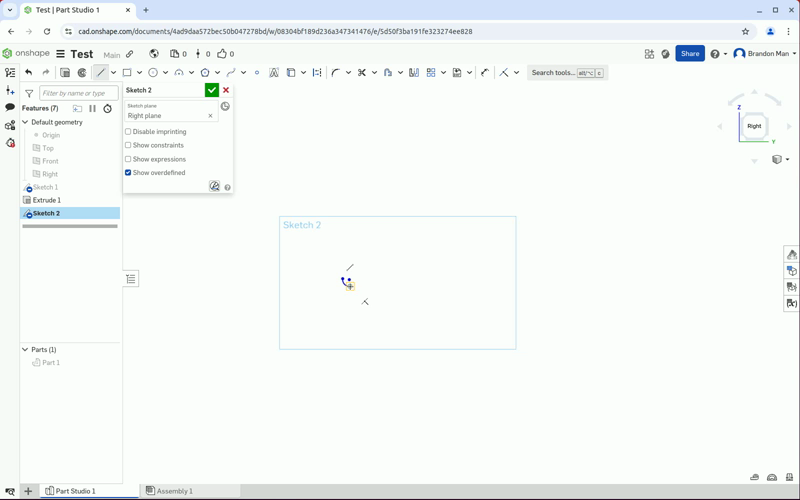
scroll(-6)
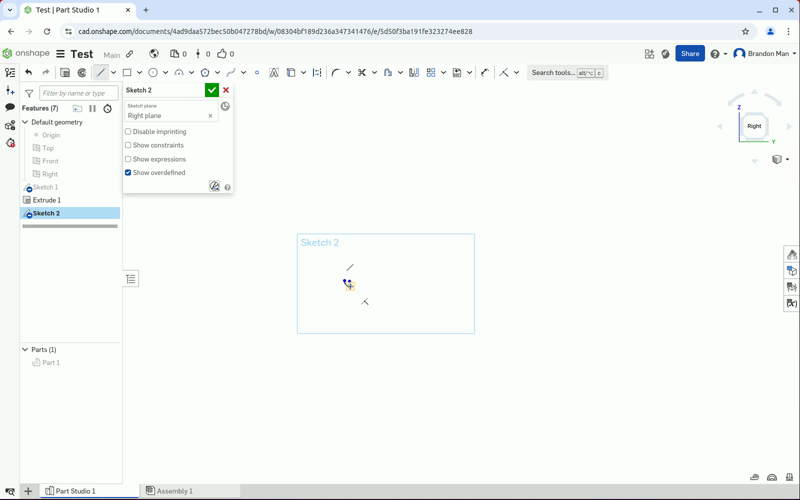
scroll(-6)
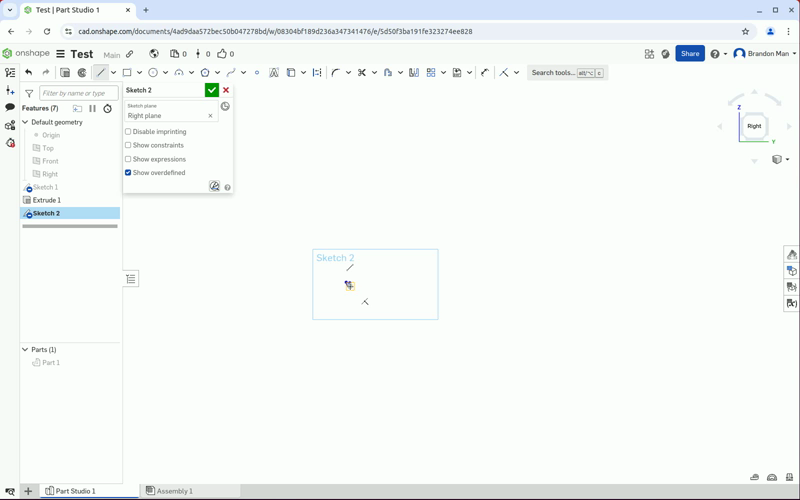
scroll(-6)
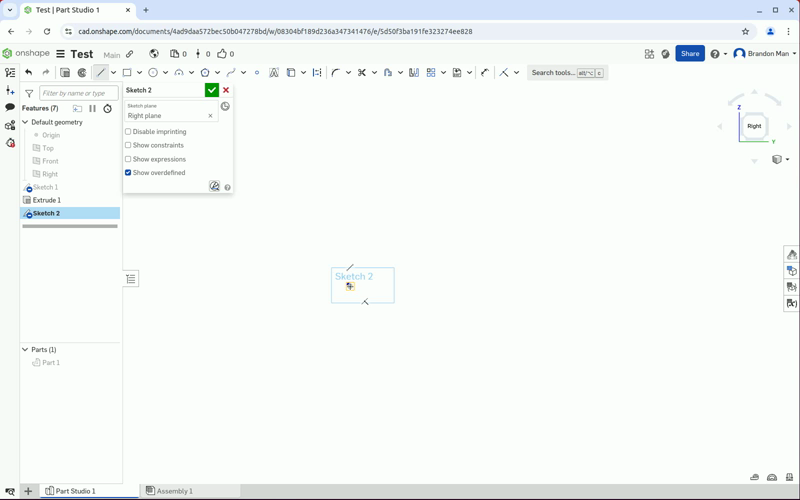
key_down(shift)
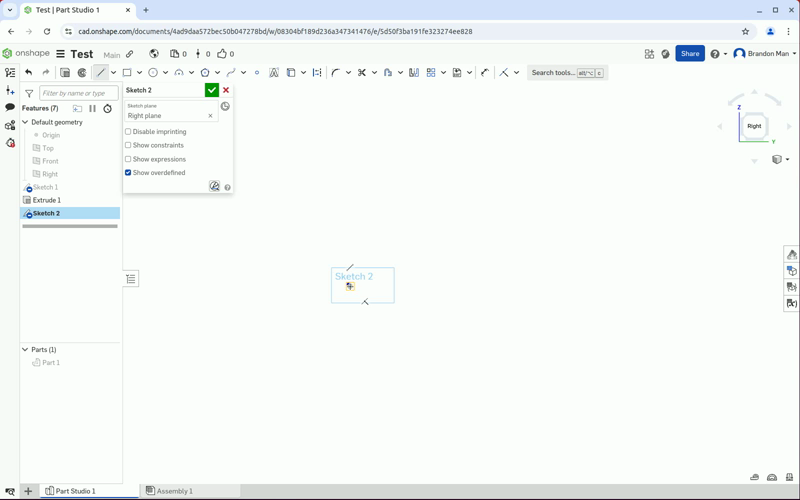
mouse_move(380, 286)
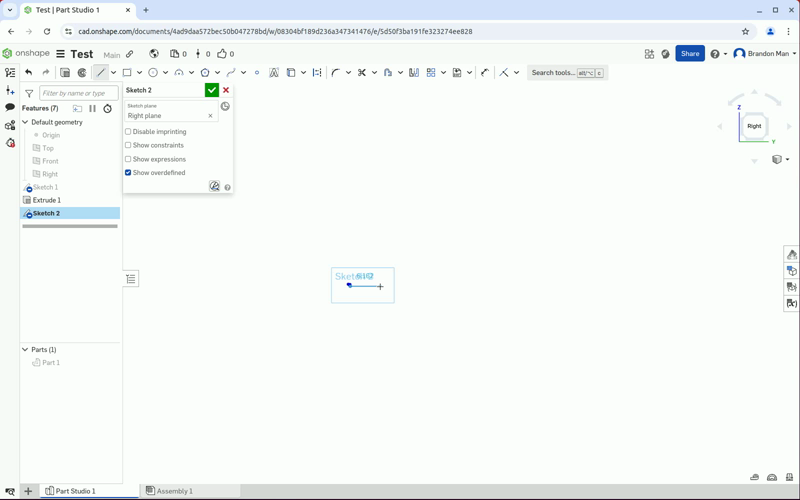
mouse_move(389, 286)
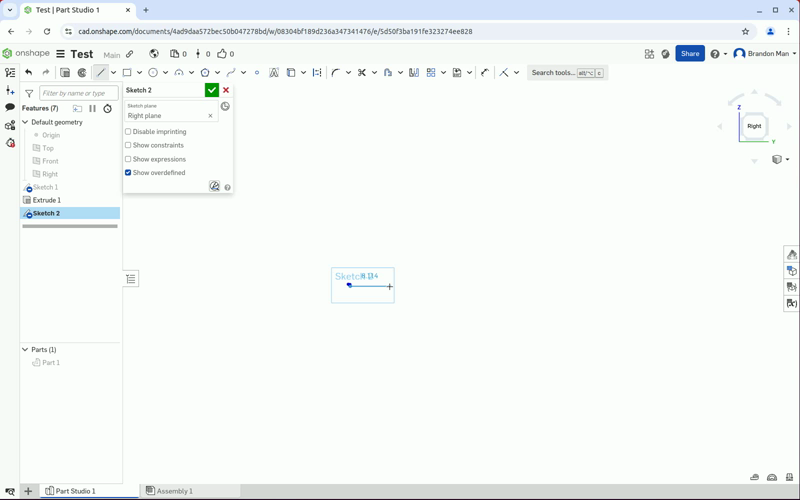
click(389, 286)
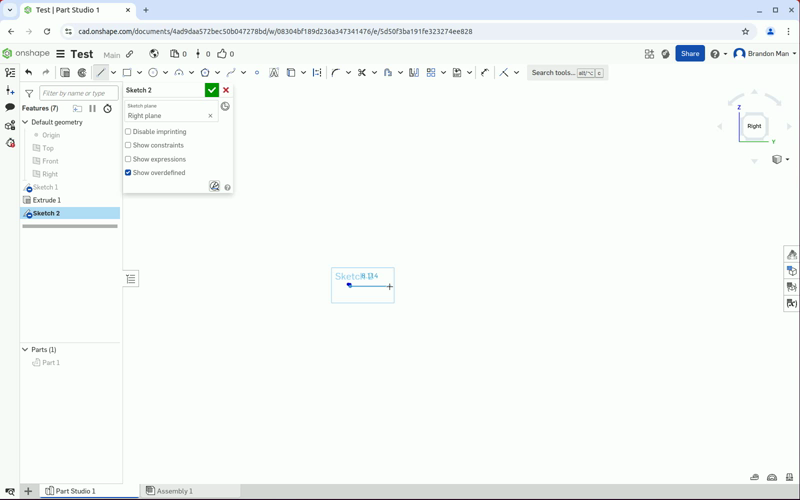
key_up(shift)
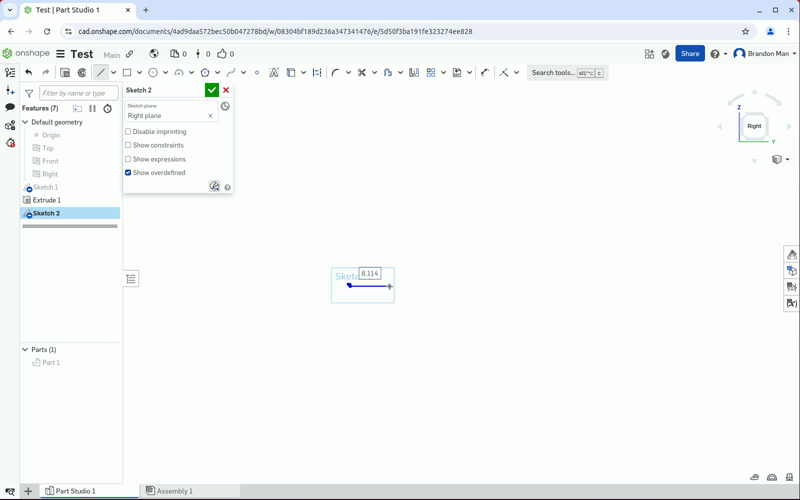
key_down(shift)
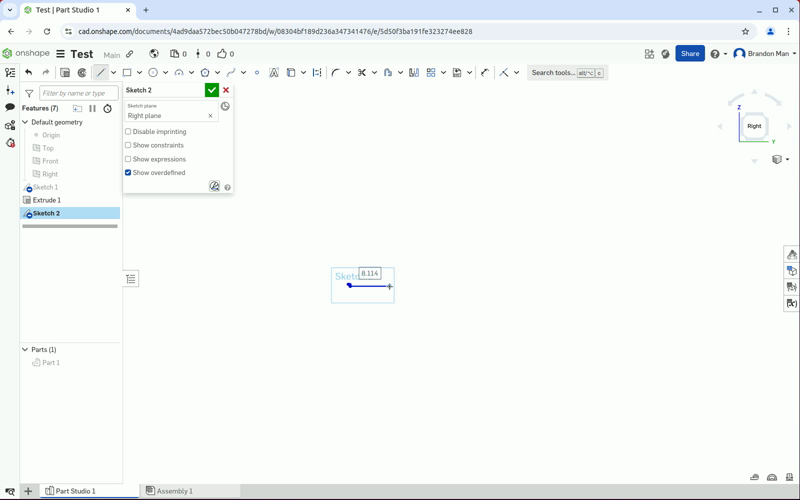
mouse_move(419, 286)
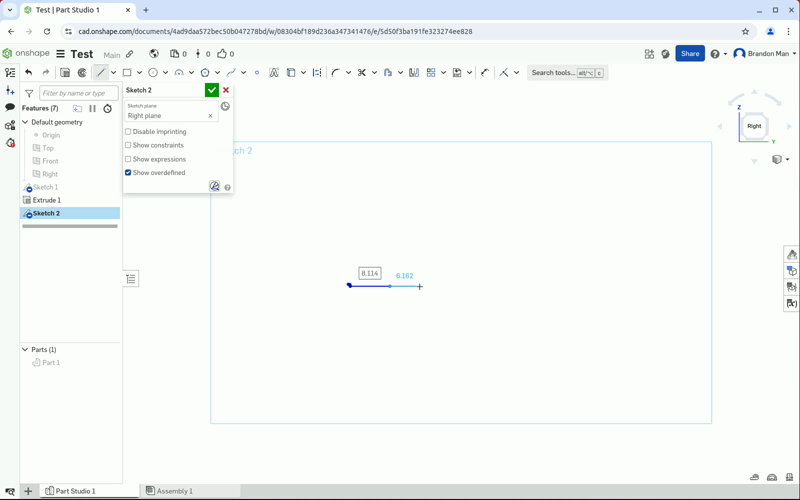
mouse_move(409, 286)
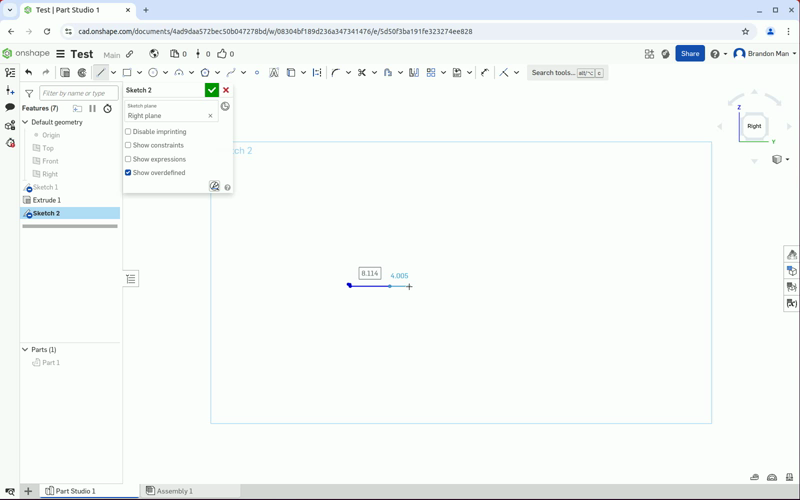
click(409, 286)
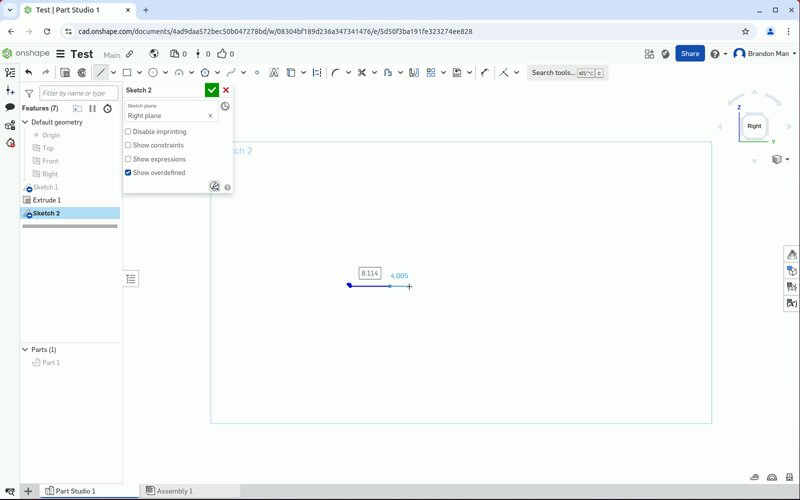
key_up(shift)
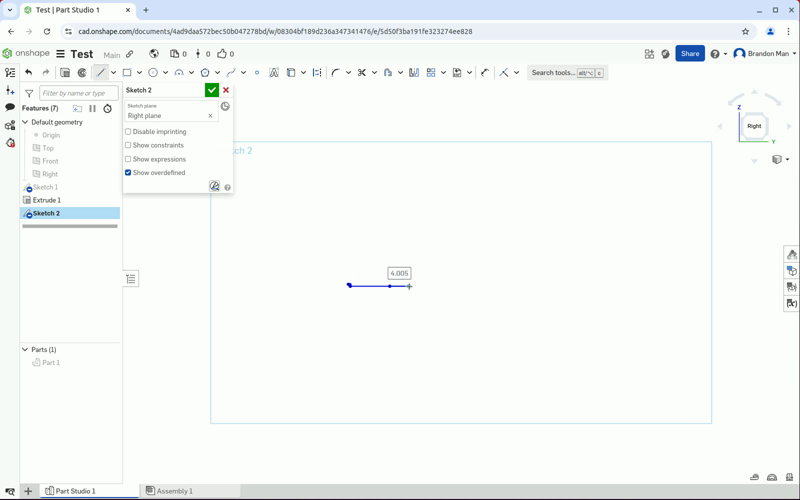
key_down(shift)
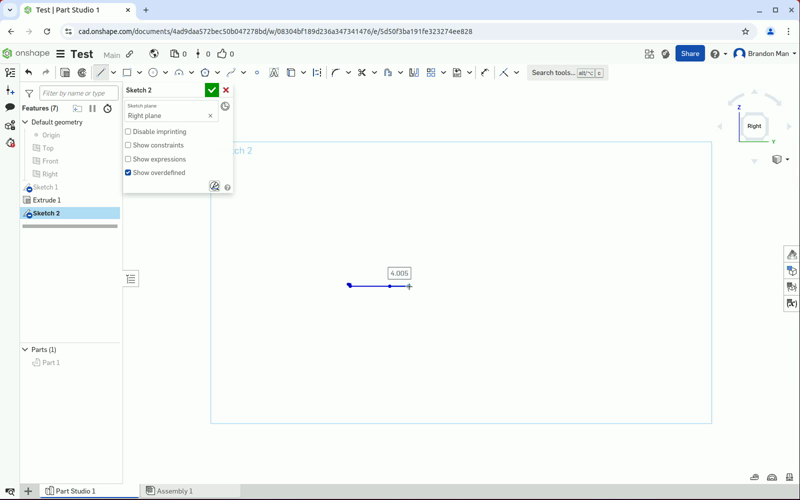
mouse_move(536, 286)
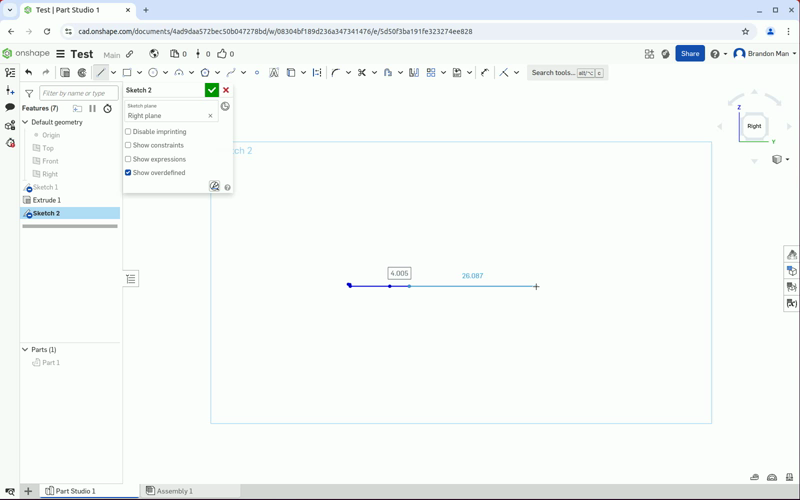
click(536, 286)
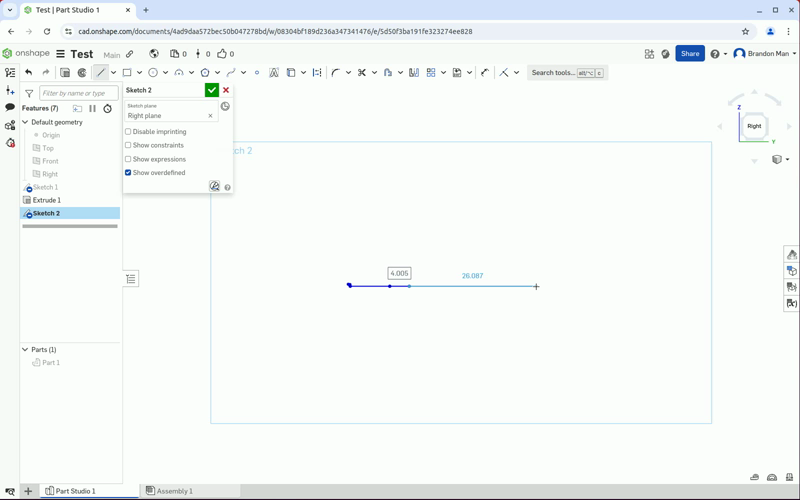
key_up(shift)
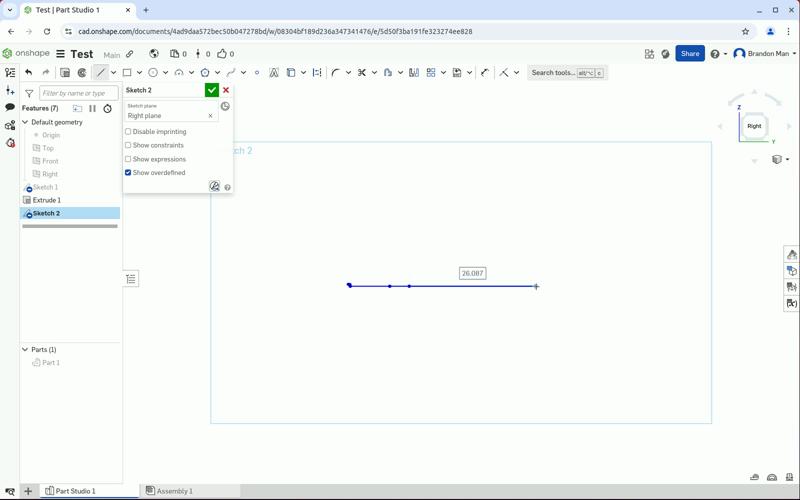
key_down(shift)
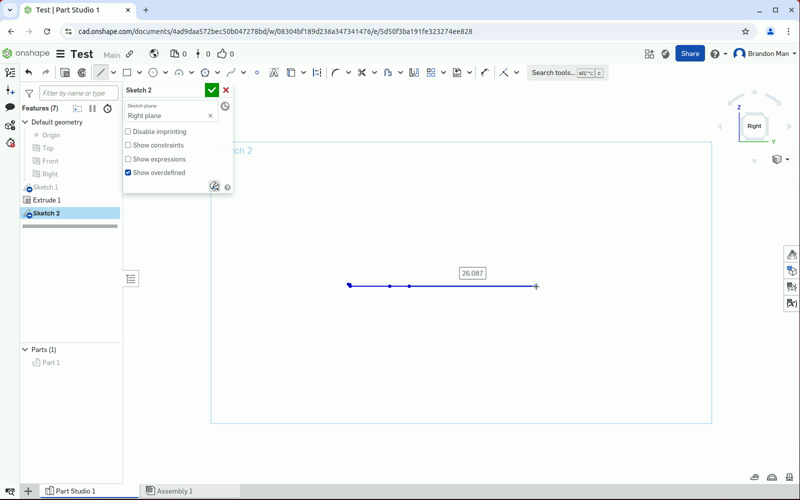
mouse_move(566, 286)
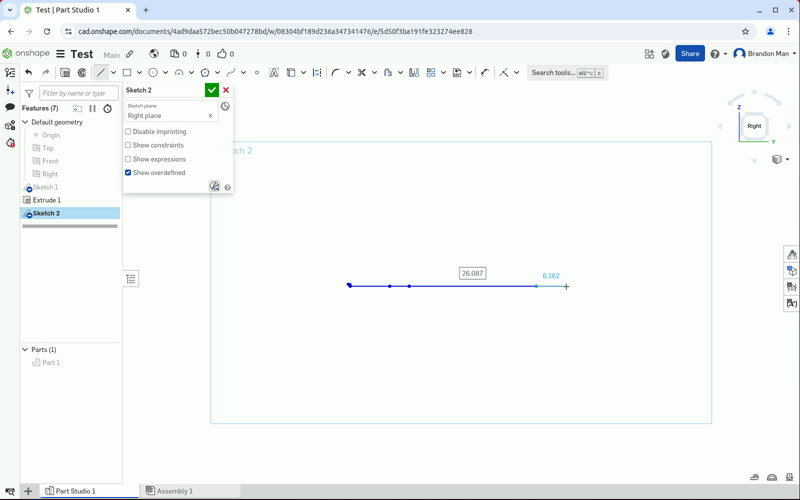
mouse_move(536, 262)
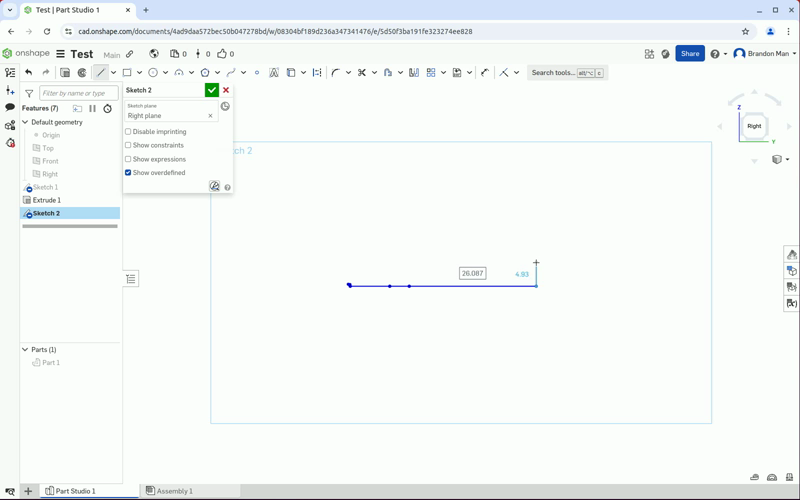
click(536, 262)
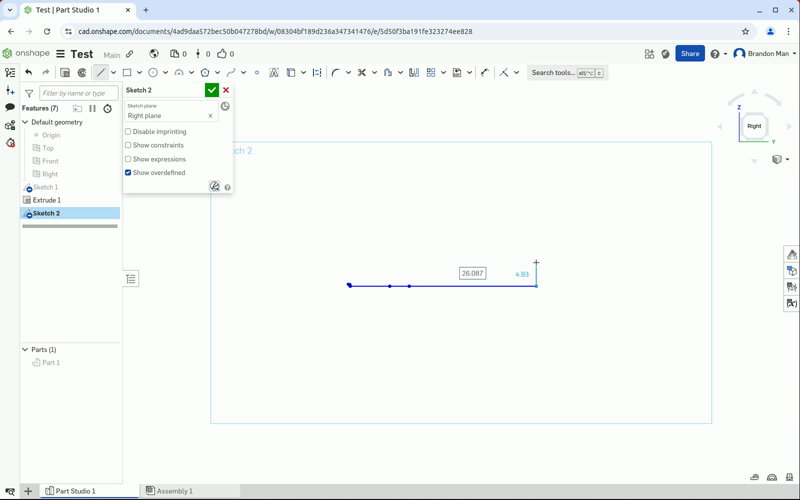
key_up(shift)
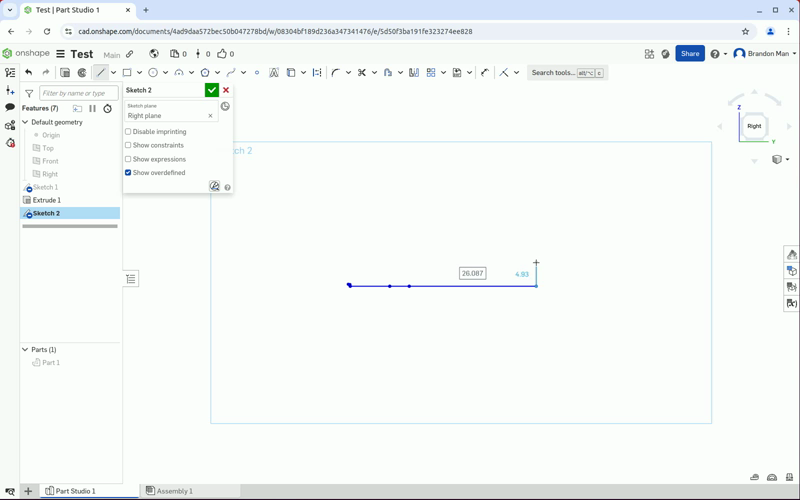
key(esc)
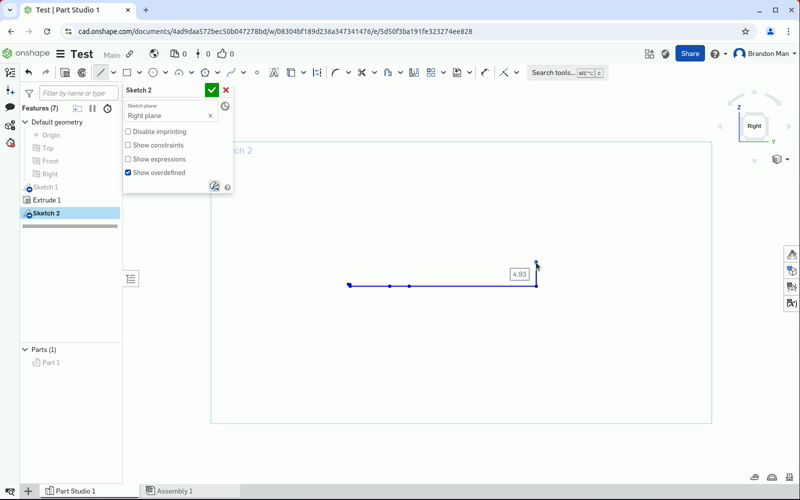
key(a)
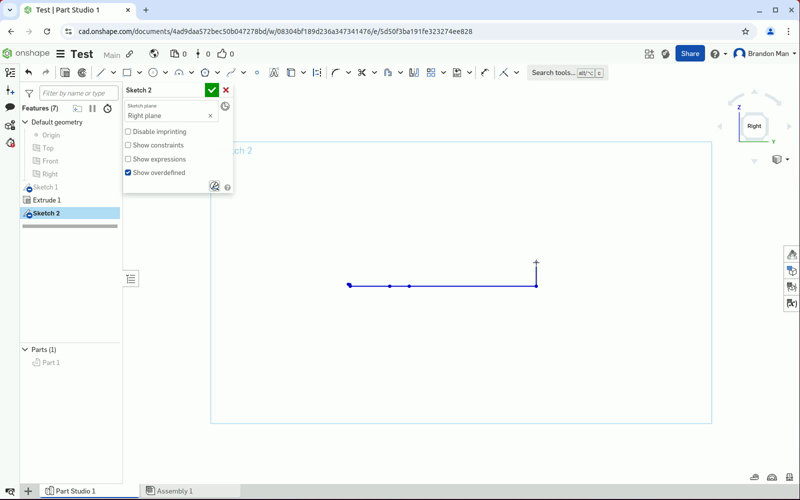
mouse_move(536, 262)
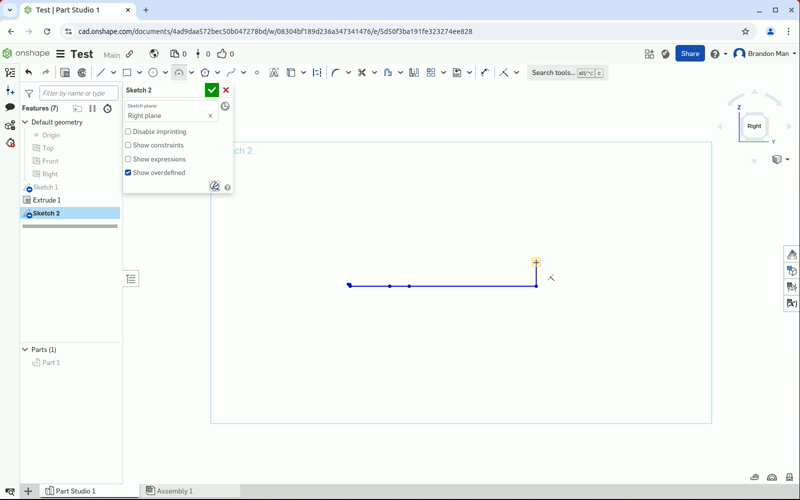
click(536, 262)
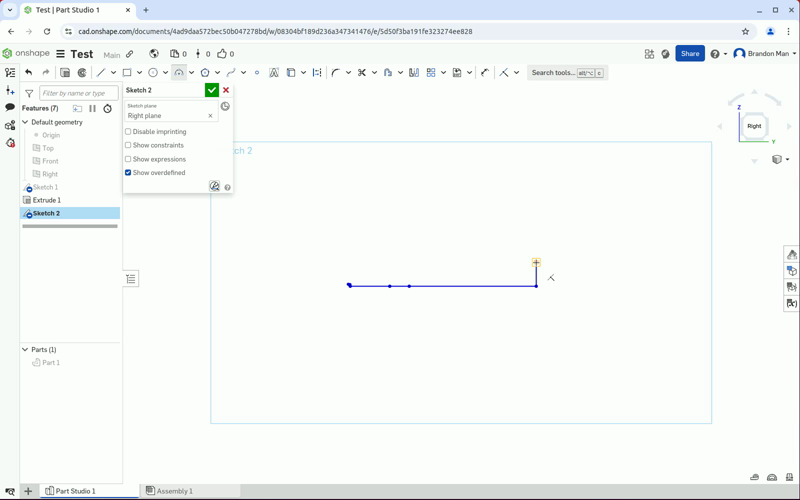
key_down(shift)
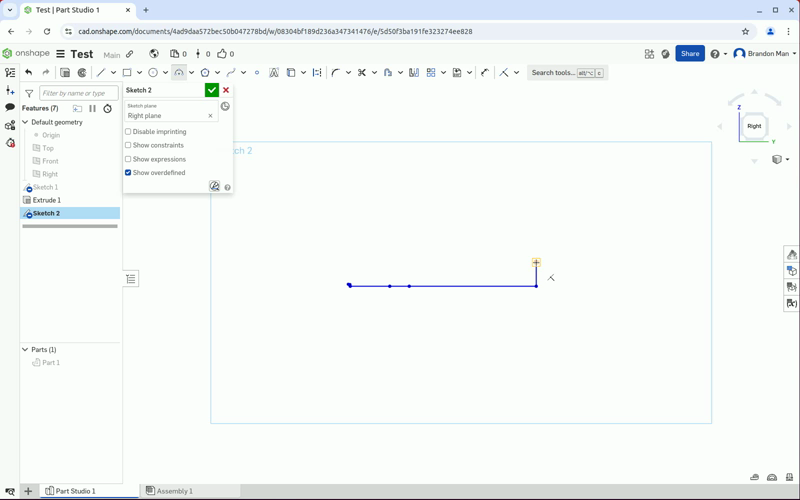
mouse_move(510, 185)
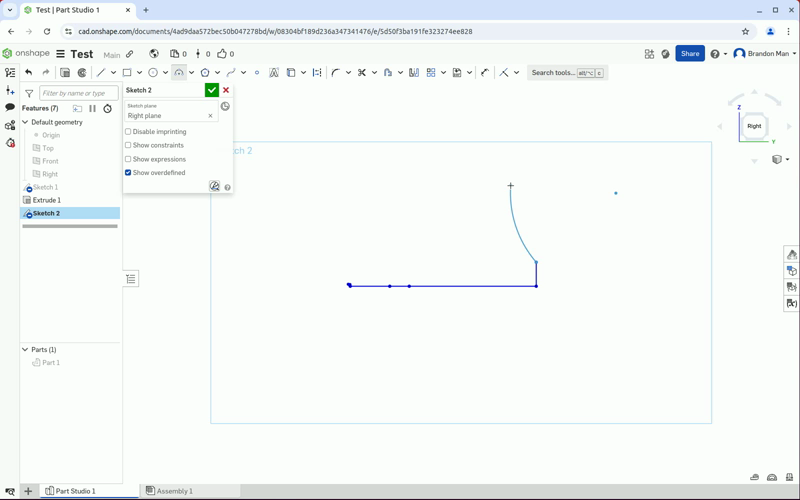
click(510, 185)
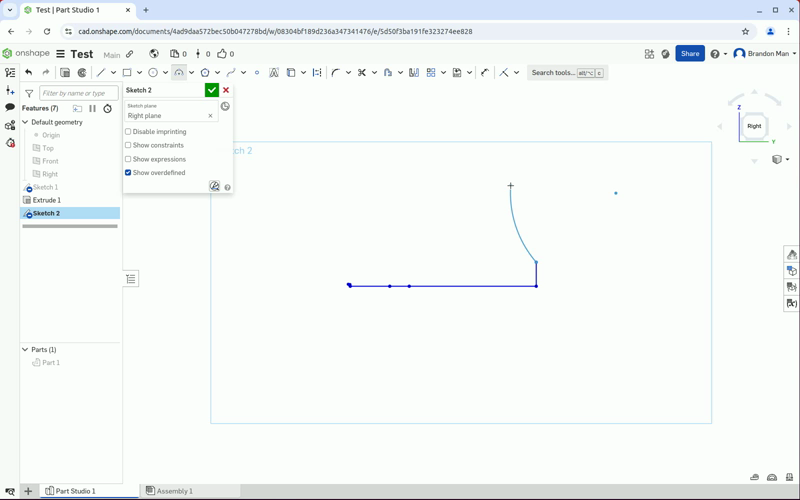
mouse_move(529, 221)
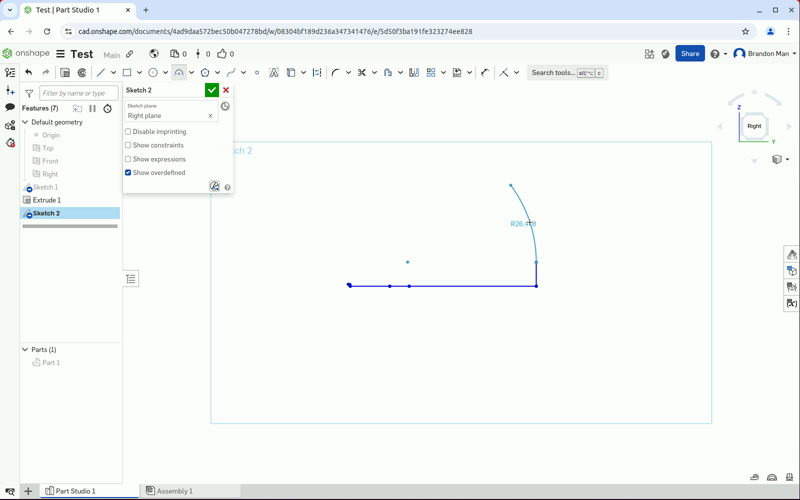
click(529, 221)
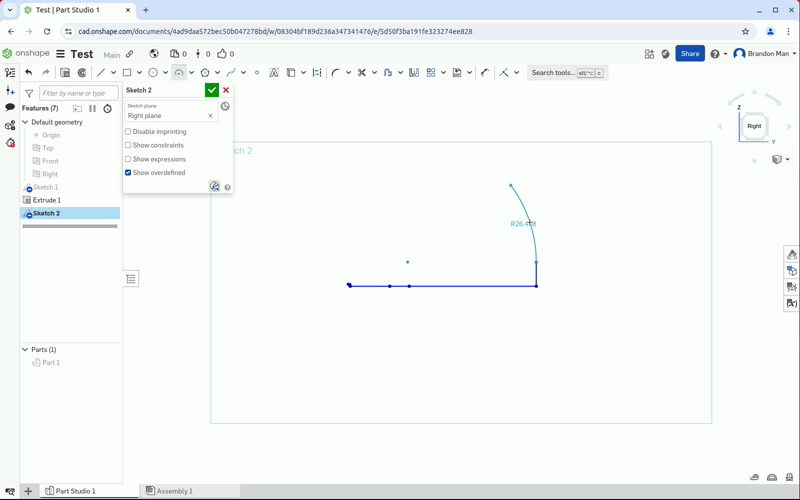
key_up(shift)
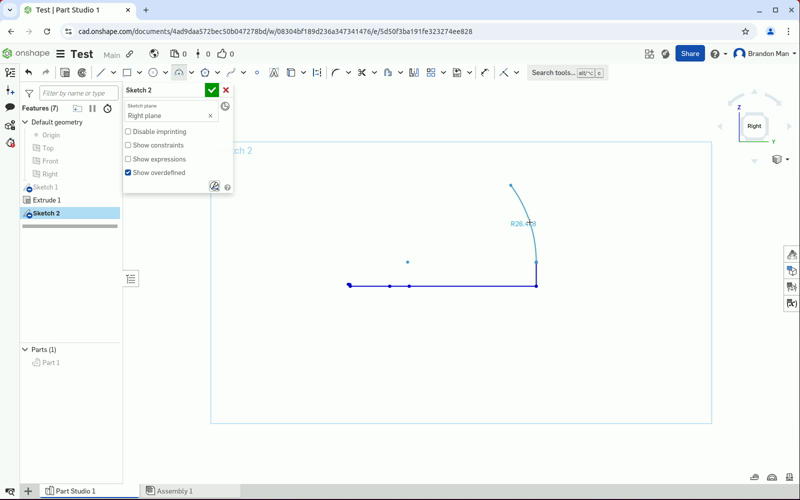
key(esc)
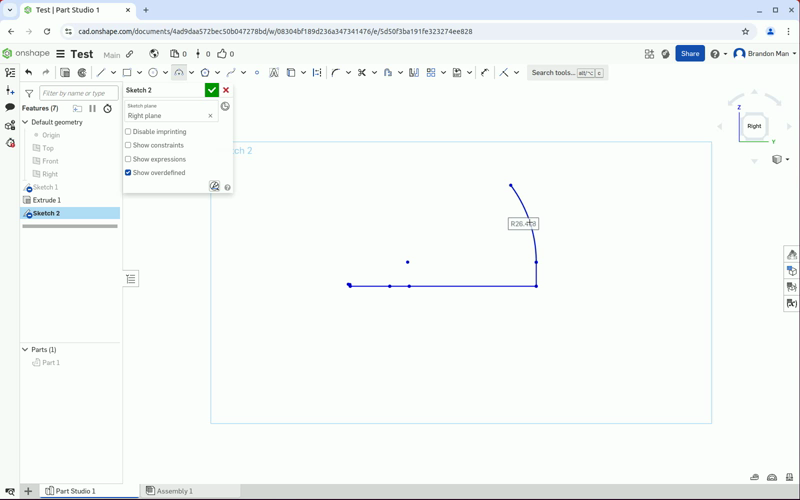
key(l)
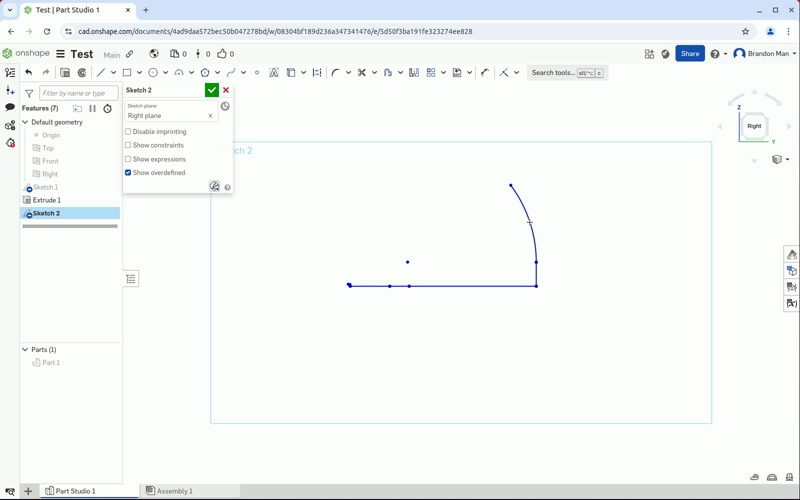
mouse_move(510, 185)
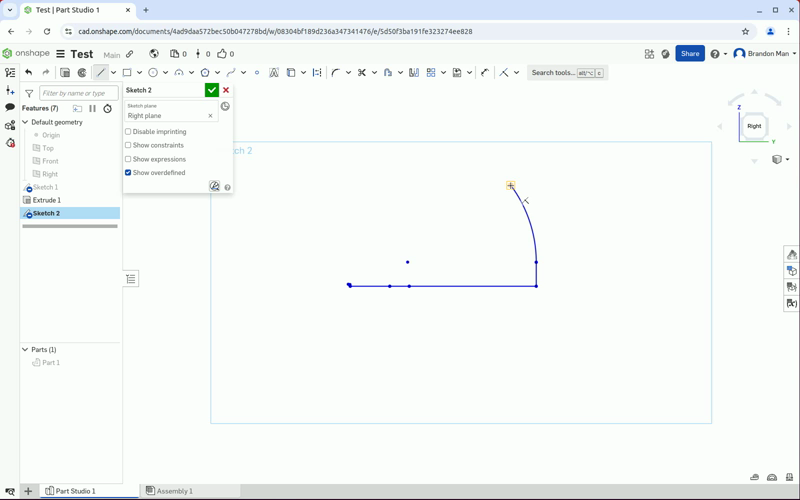
click(510, 185)
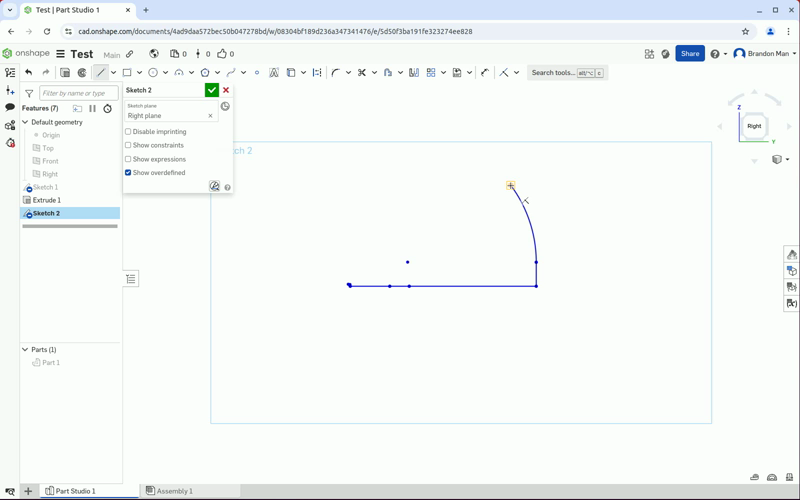
key_down(shift)
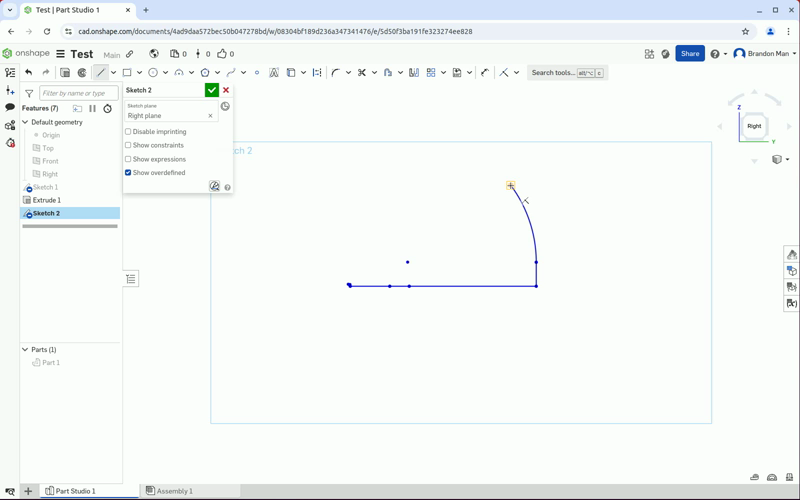
mouse_move(401, 244)
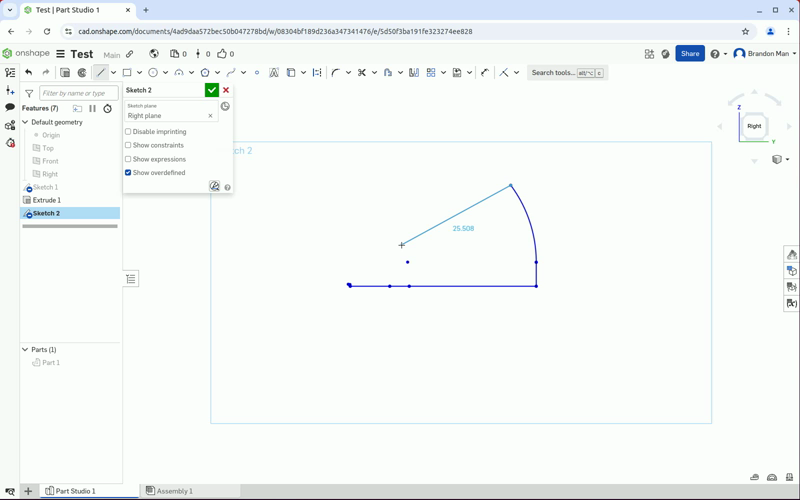
click(401, 244)
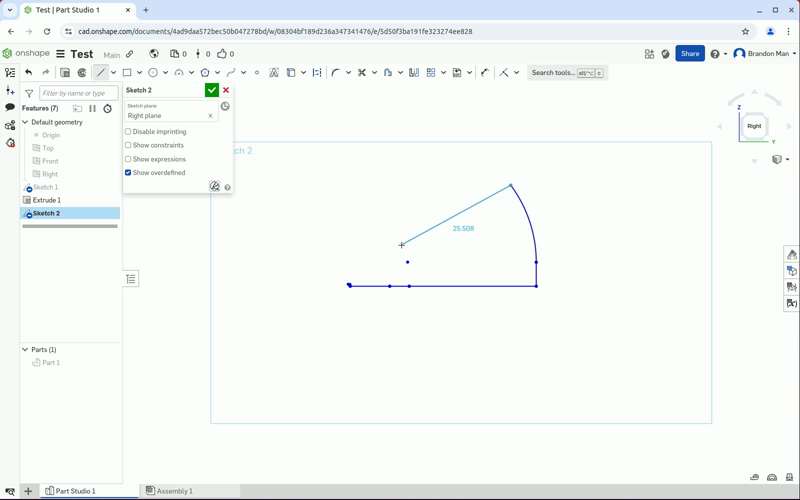
key_up(shift)
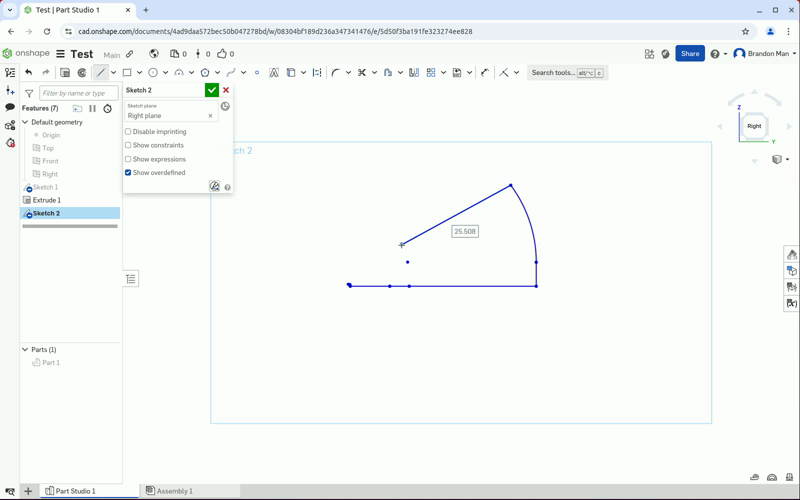
key(esc)
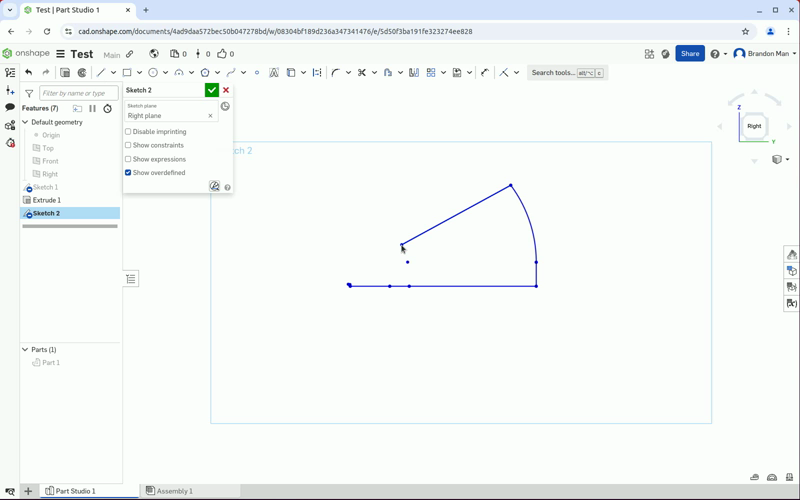
key(a)
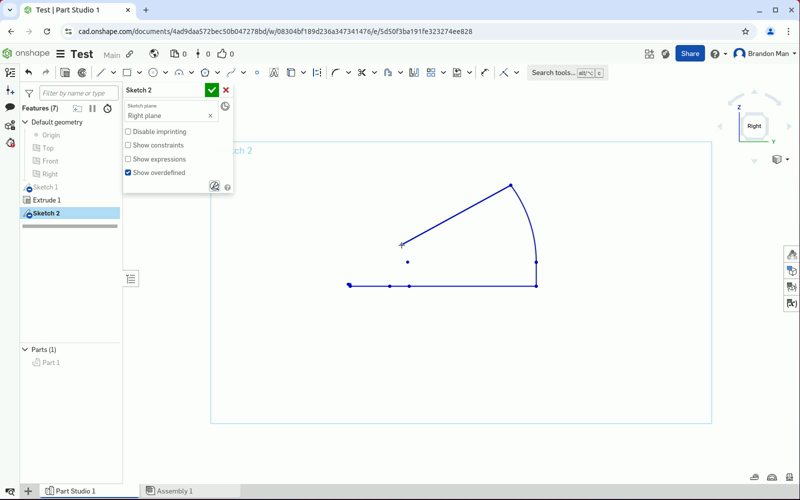
mouse_move(401, 244)
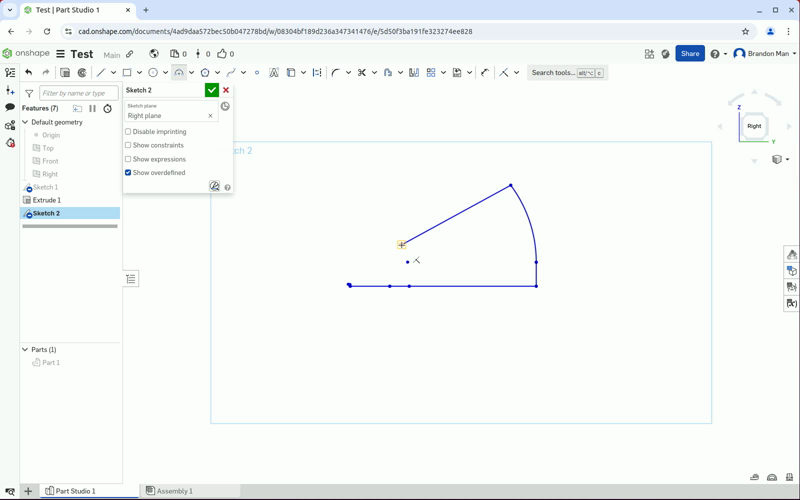
click(401, 244)
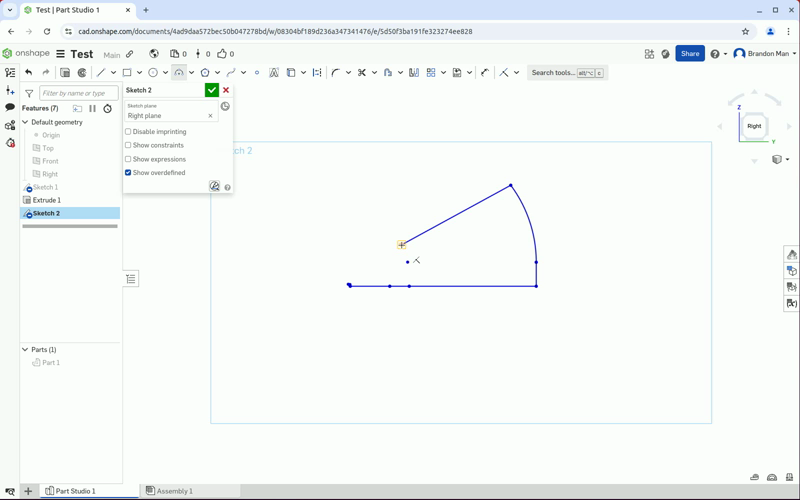
key_down(shift)
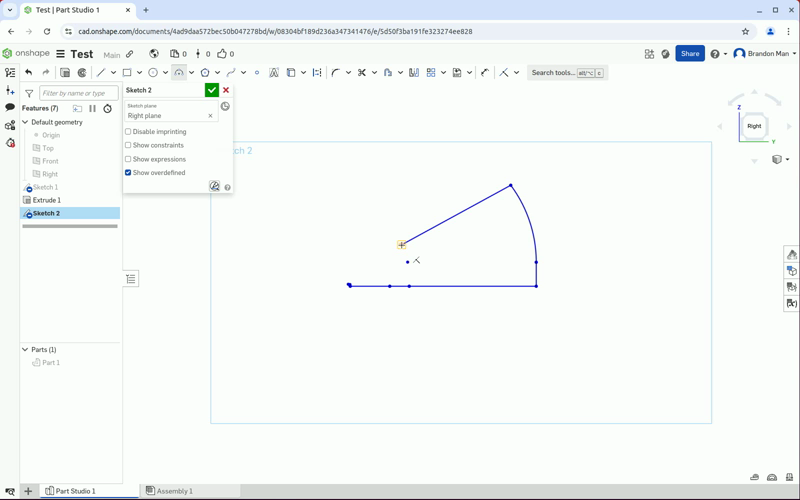
mouse_move(399, 244)
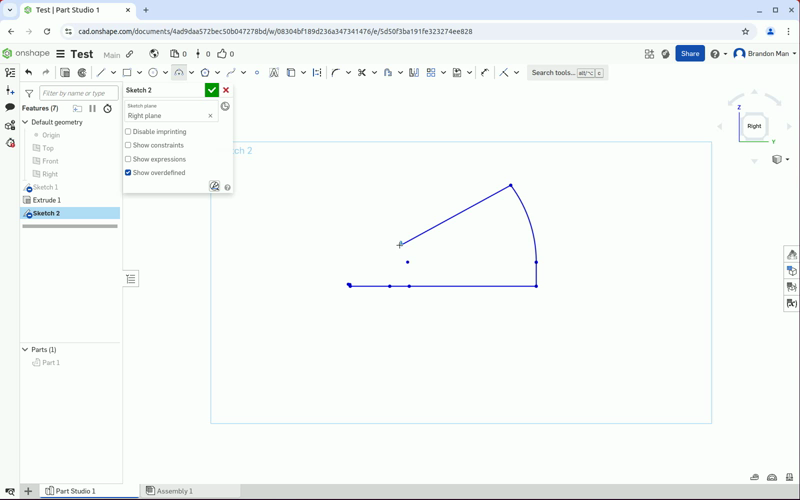
scroll(6)
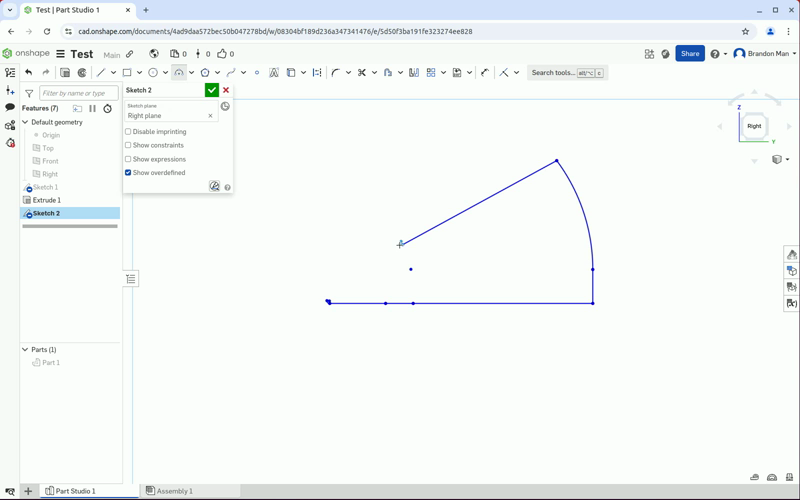
scroll(6)
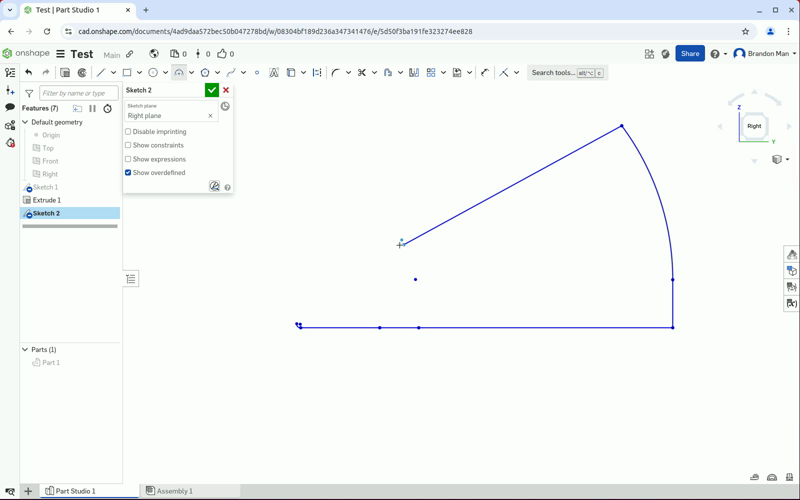
scroll(6)
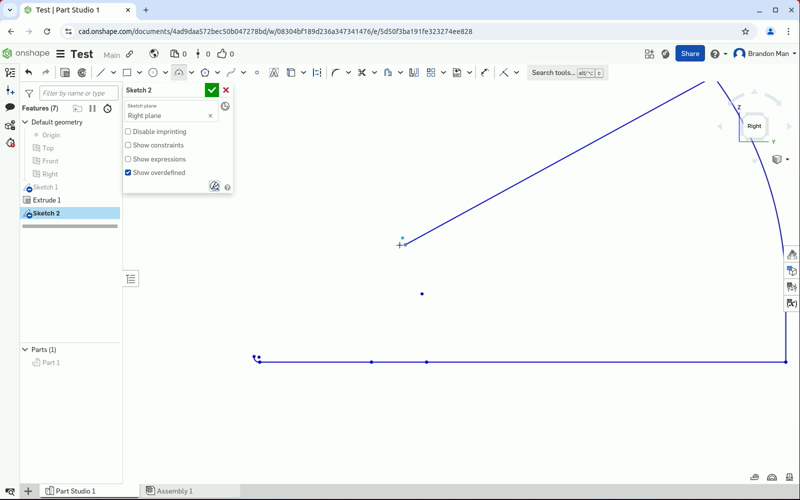
scroll(6)
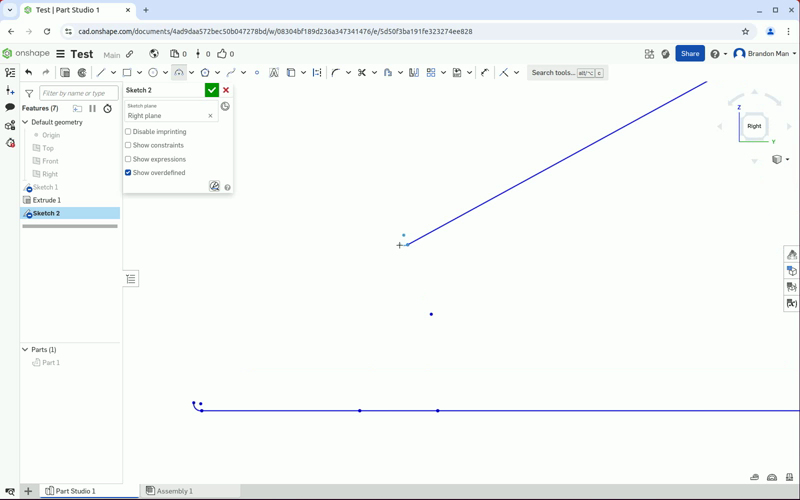
scroll(6)
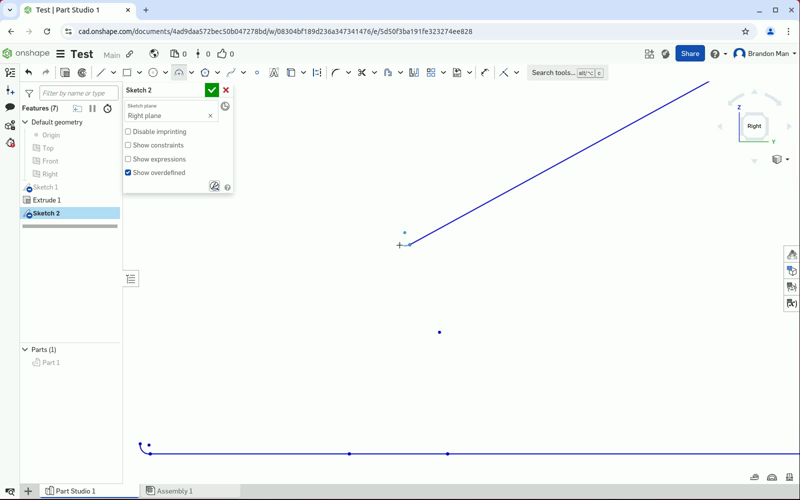
scroll(6)
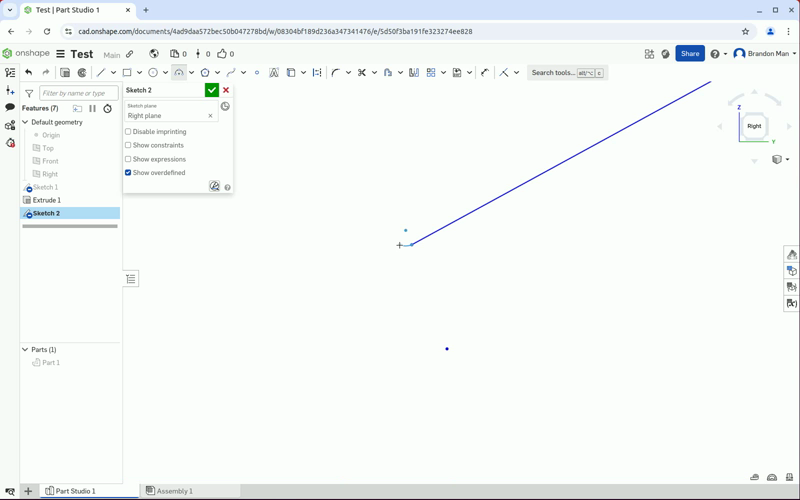
scroll(6)
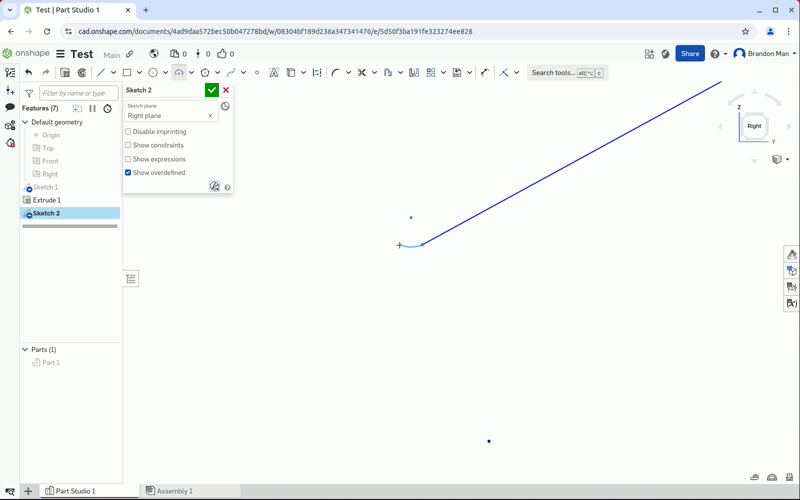
click(399, 244)
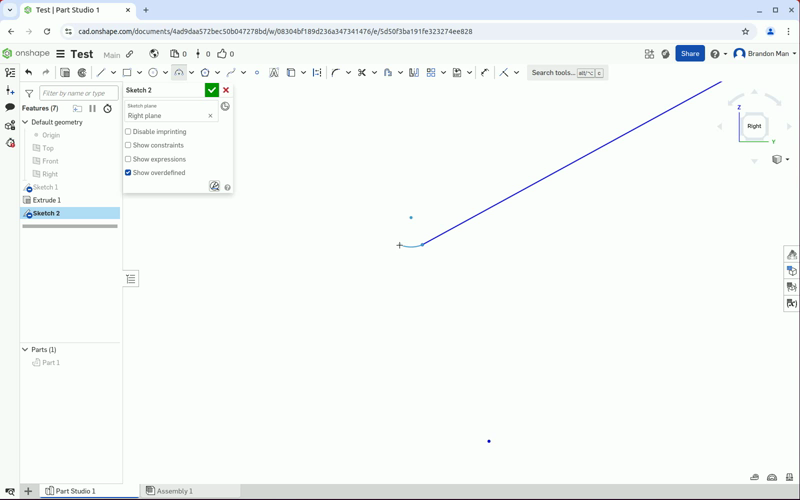
scroll(-6)
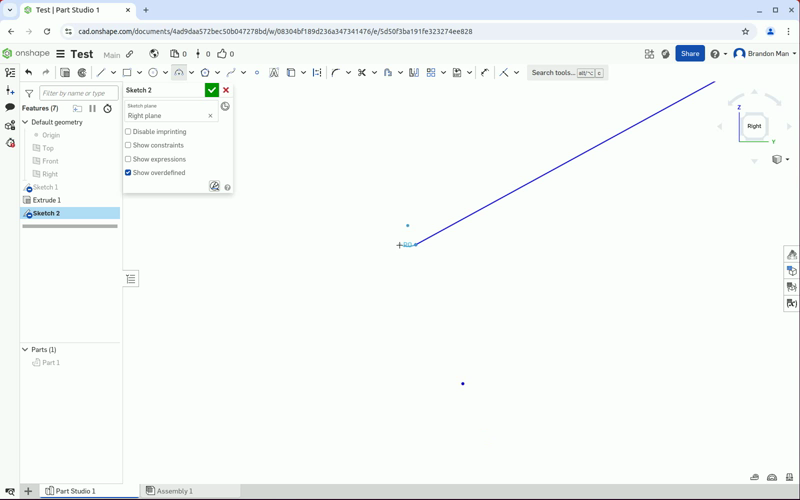
scroll(-6)
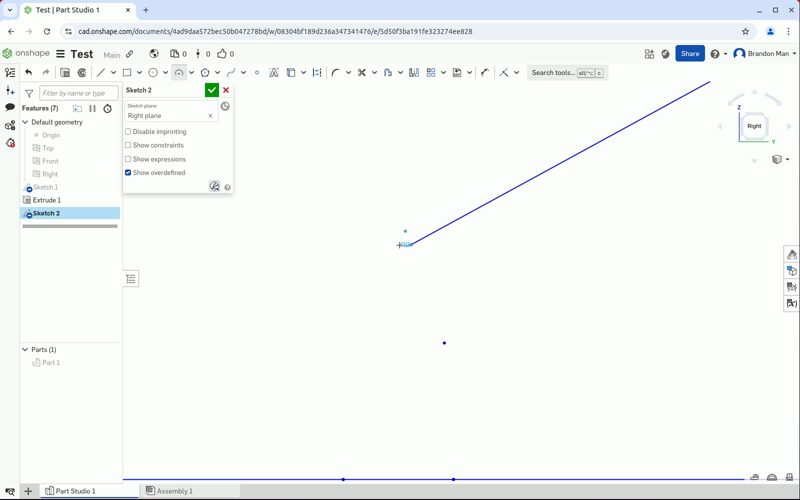
scroll(-6)
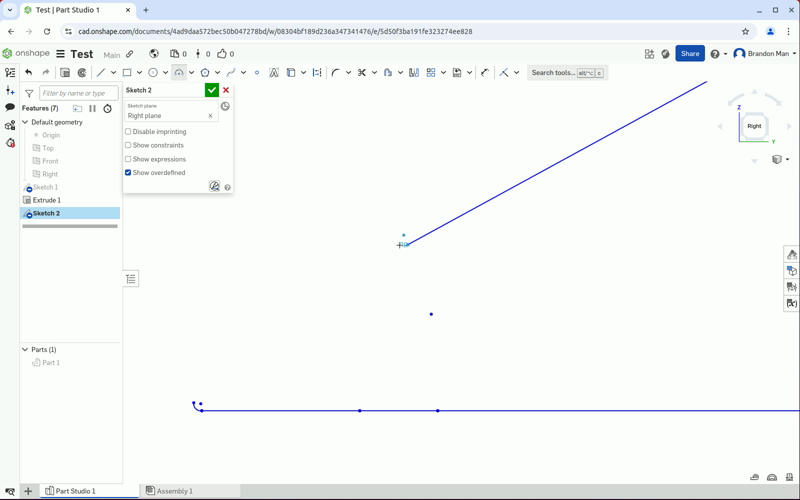
scroll(-6)
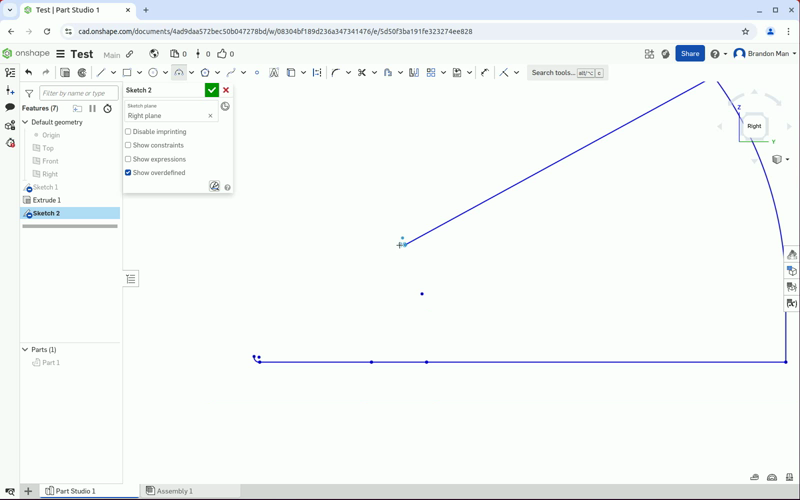
scroll(-6)
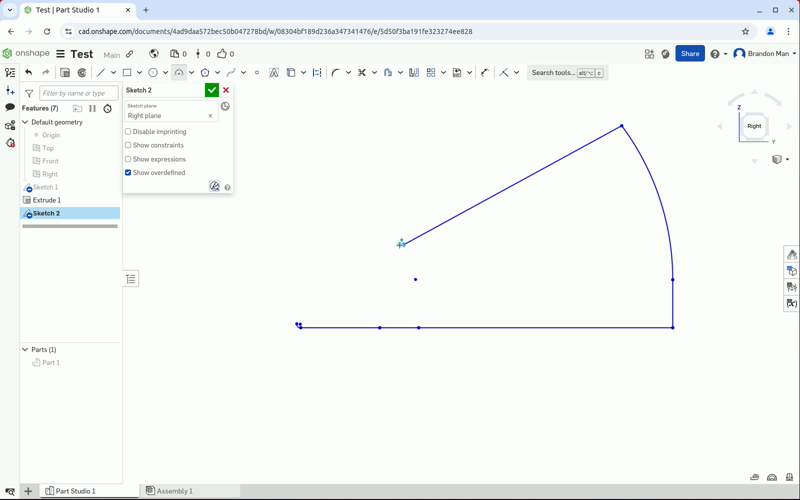
scroll(-6)
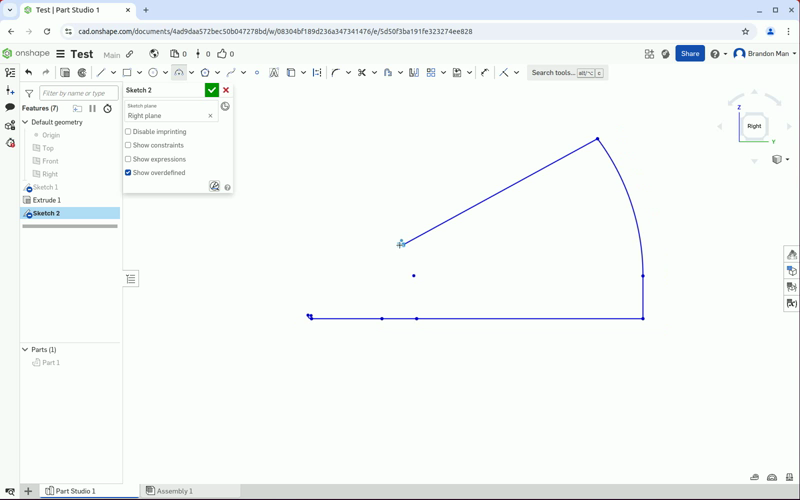
scroll(-6)
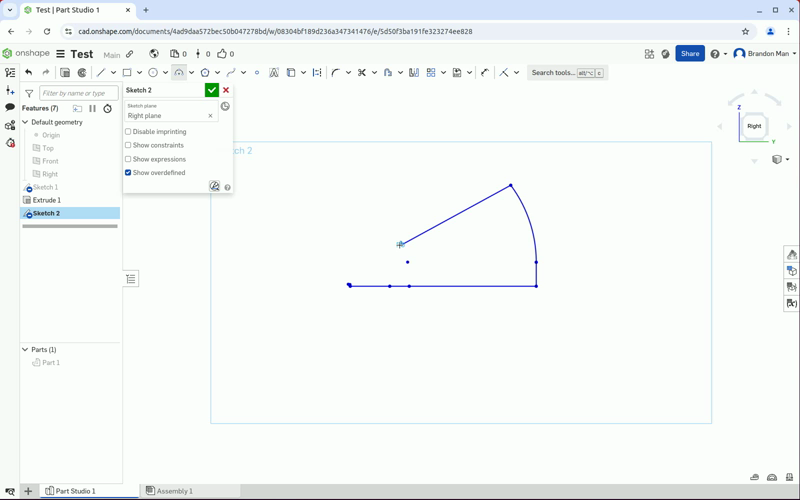
mouse_move(400, 244)
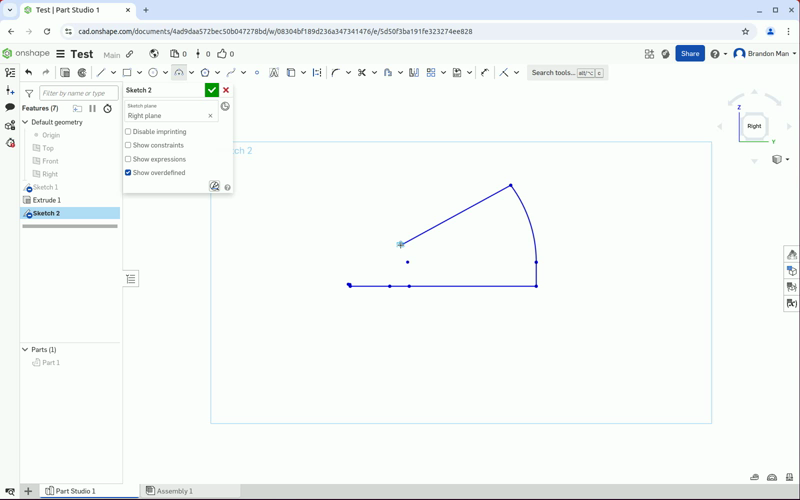
scroll(6)
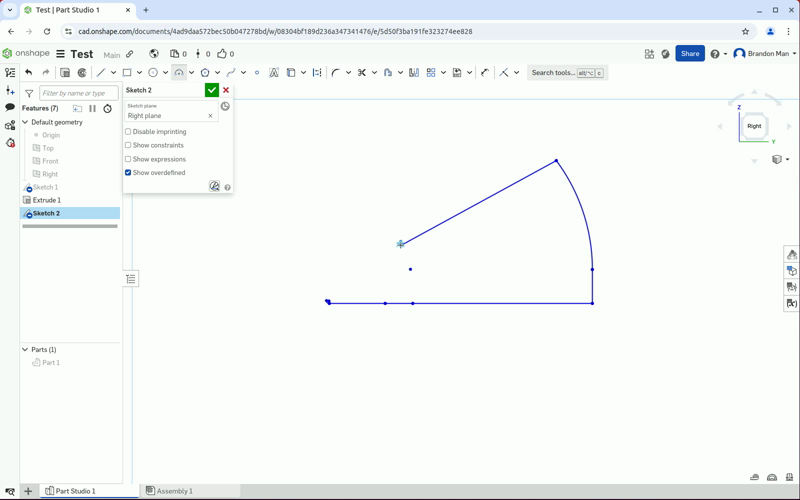
scroll(6)
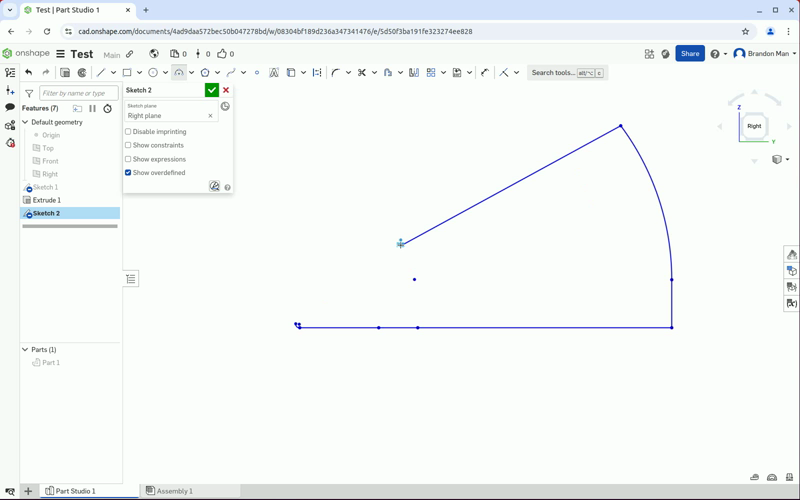
scroll(6)
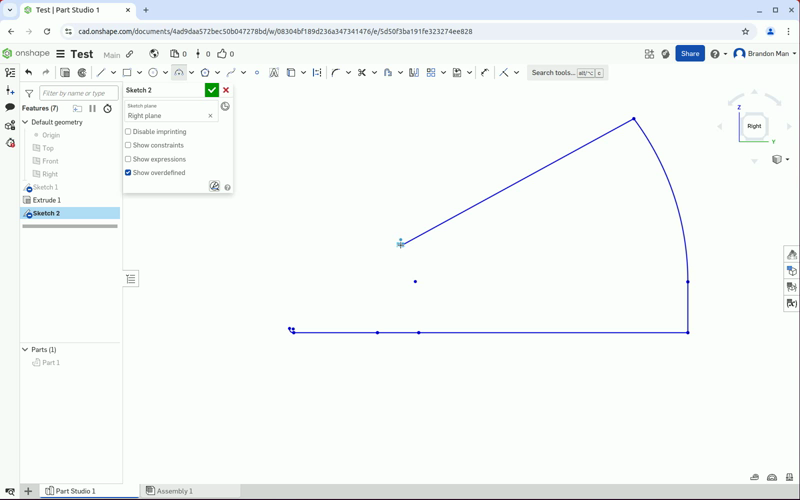
scroll(6)
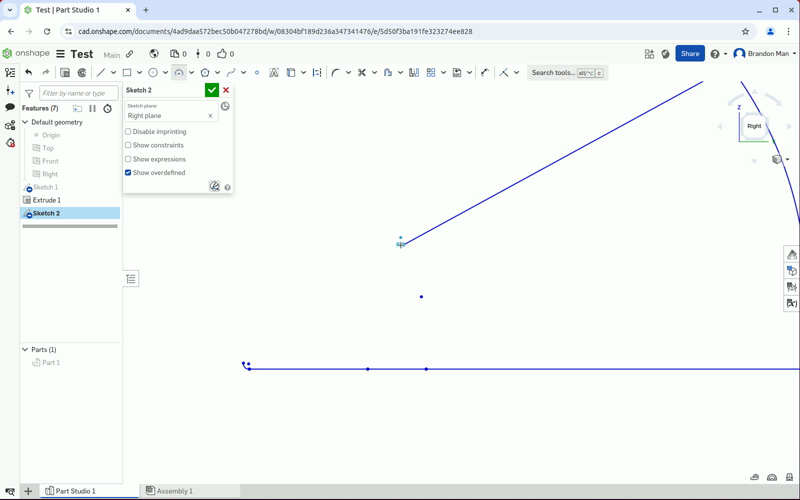
scroll(6)
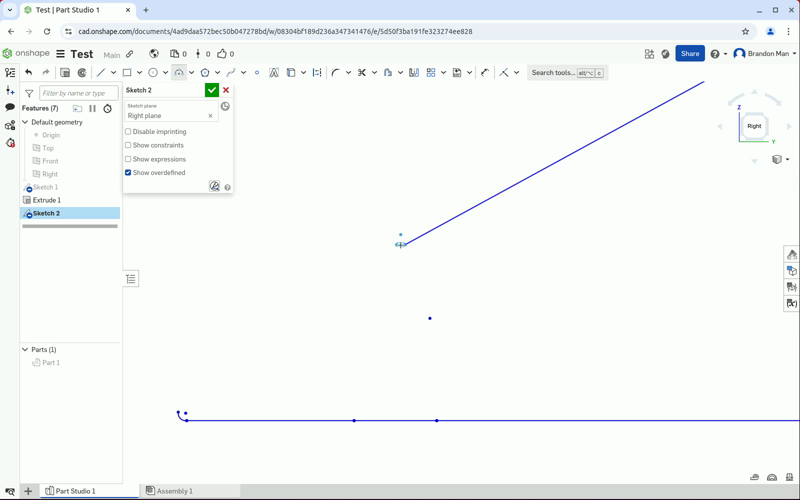
scroll(6)
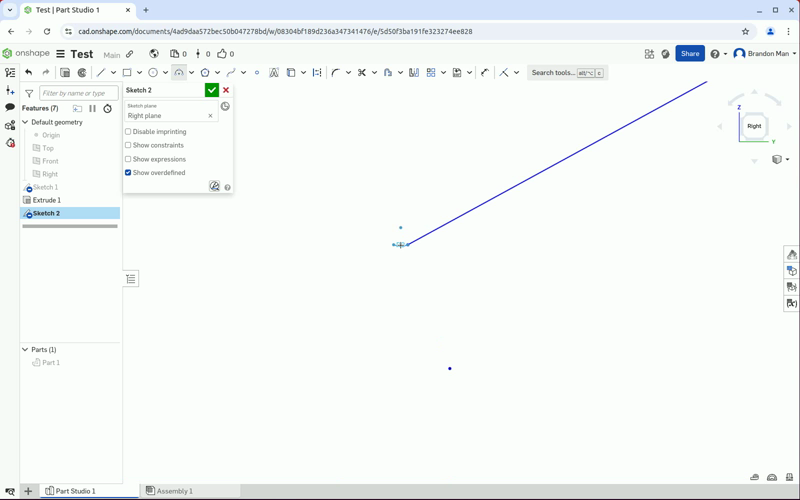
scroll(6)
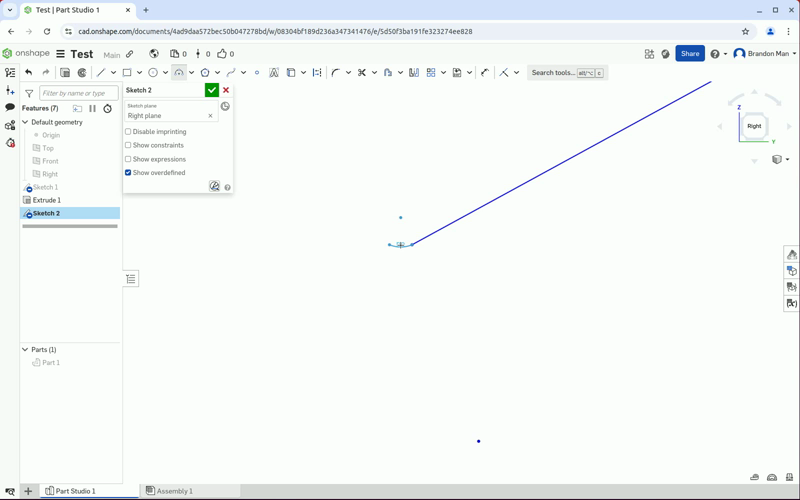
click(400, 244)
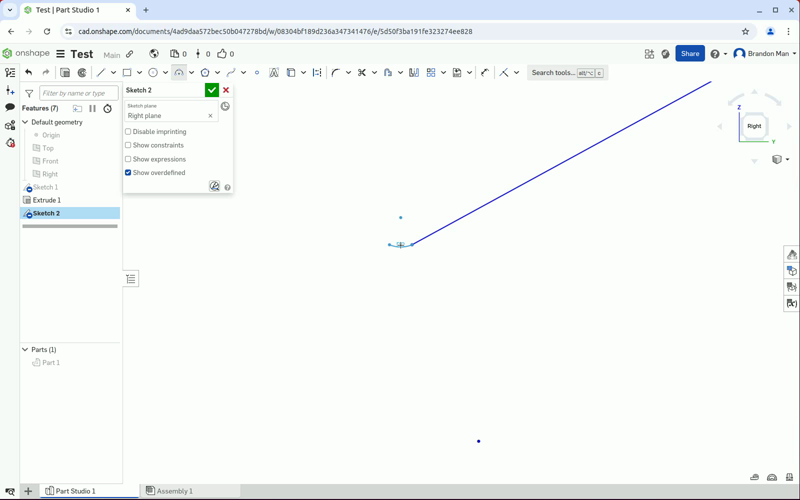
scroll(-6)
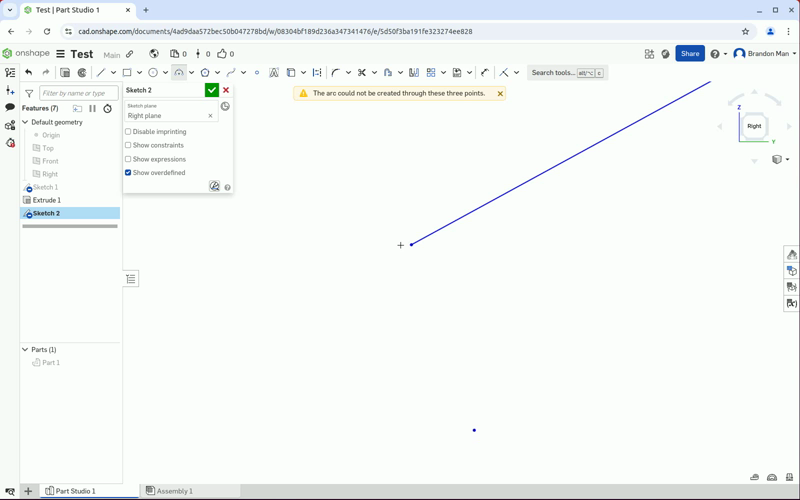
scroll(-6)
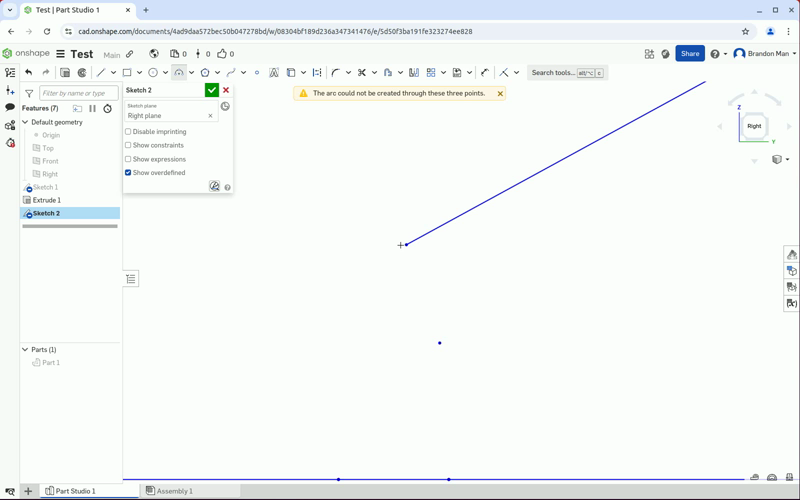
scroll(-6)
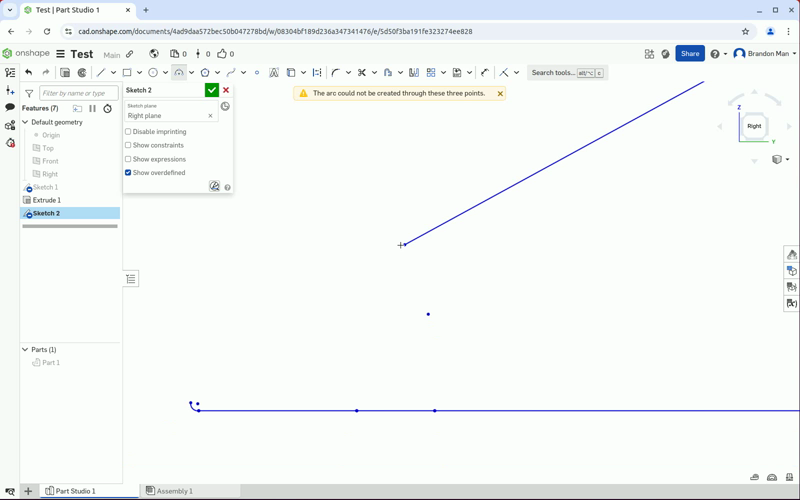
scroll(-6)
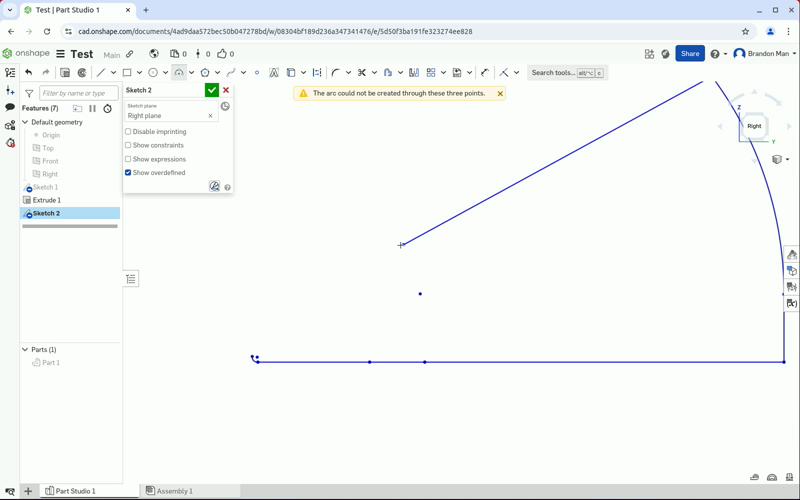
scroll(-6)
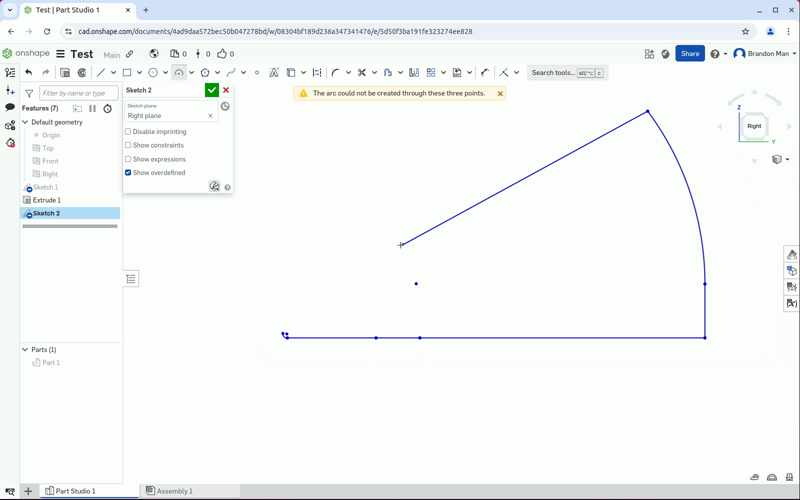
scroll(-6)
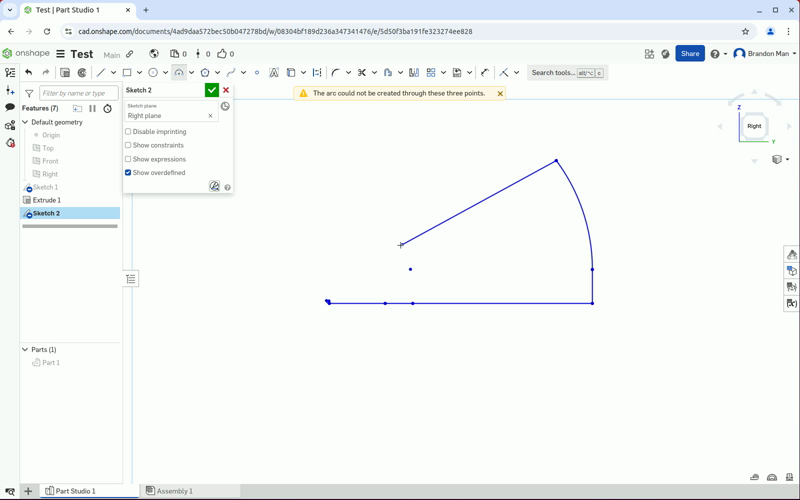
scroll(-6)
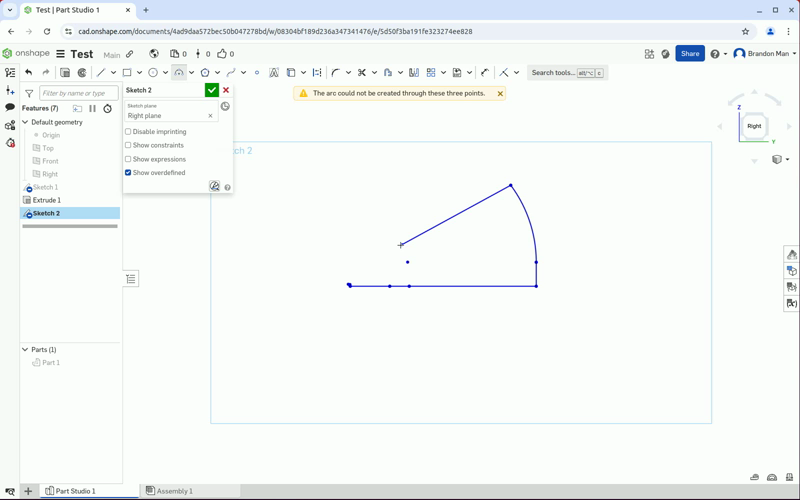
key_up(shift)
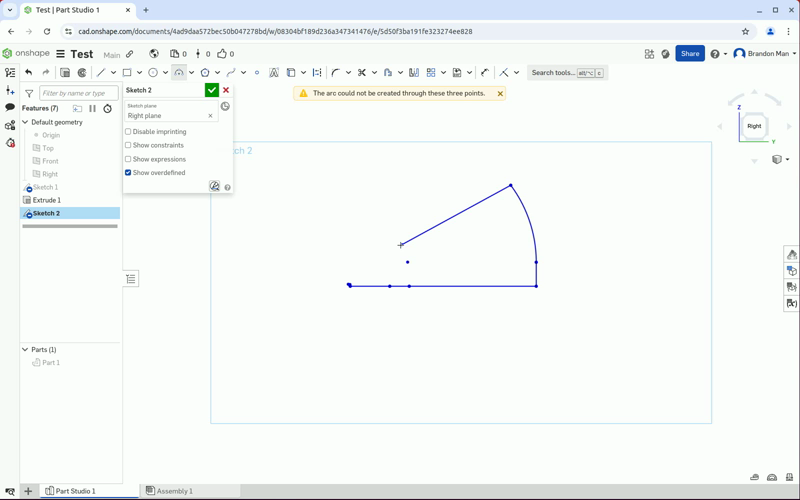
key(esc)
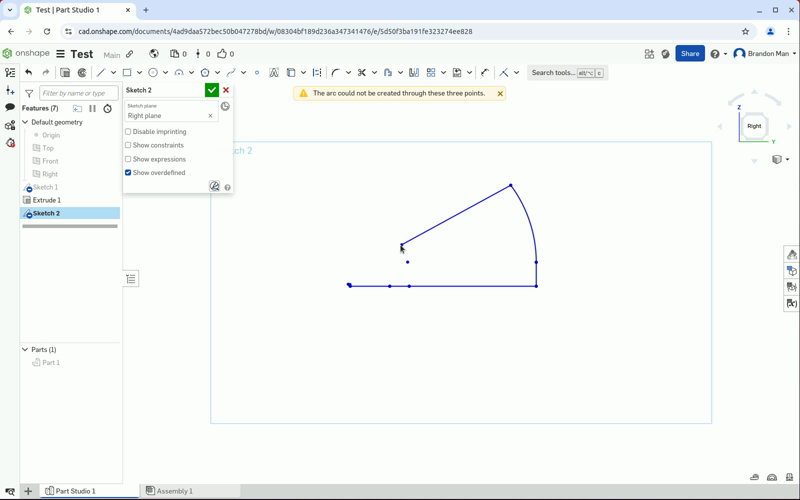
key(l)
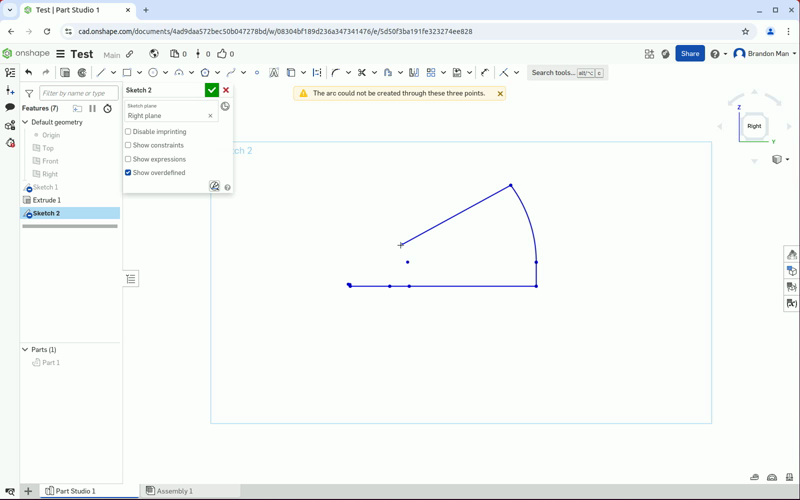
mouse_move(399, 244)
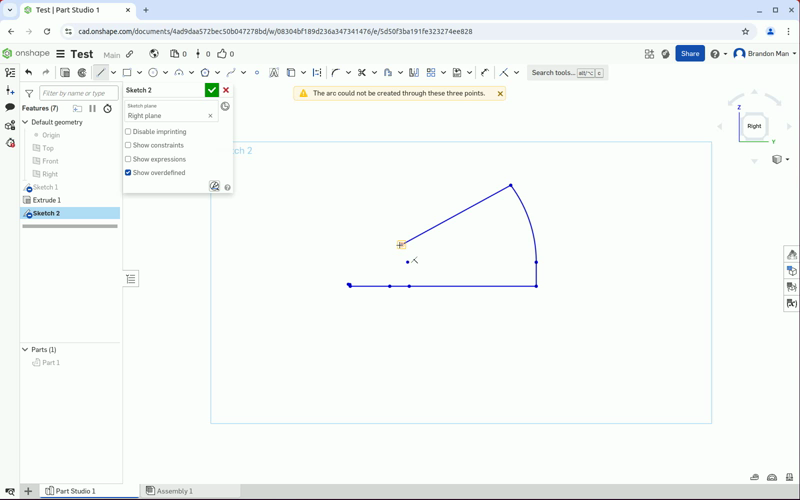
scroll(6)
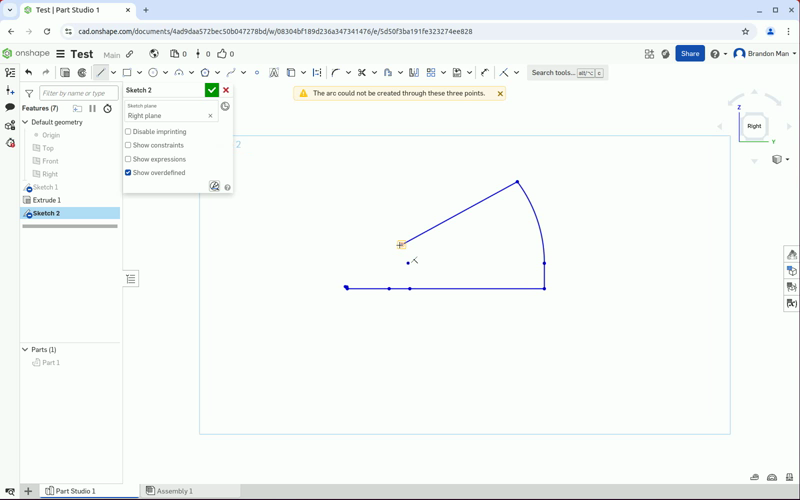
scroll(6)
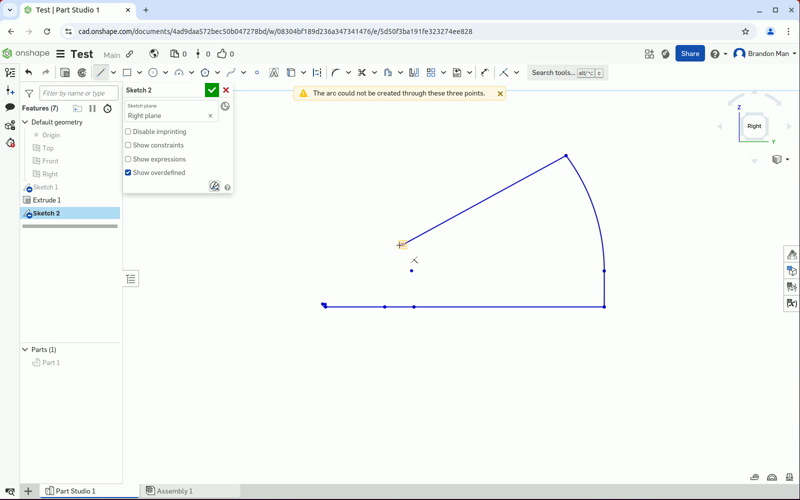
scroll(6)
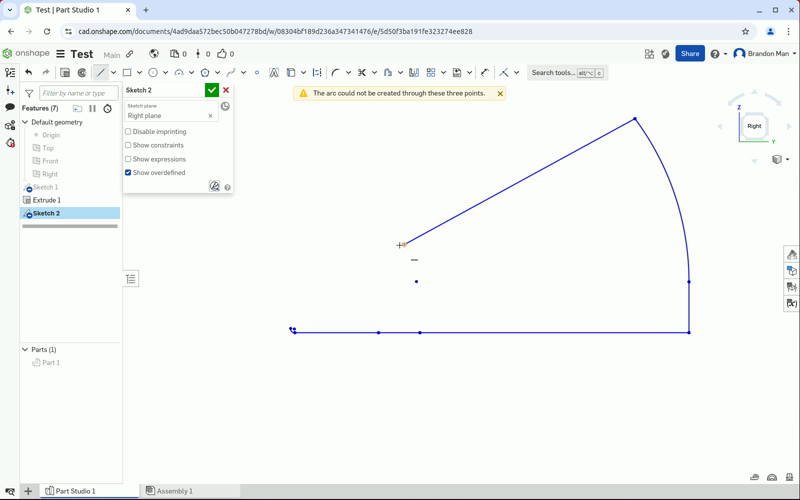
scroll(6)
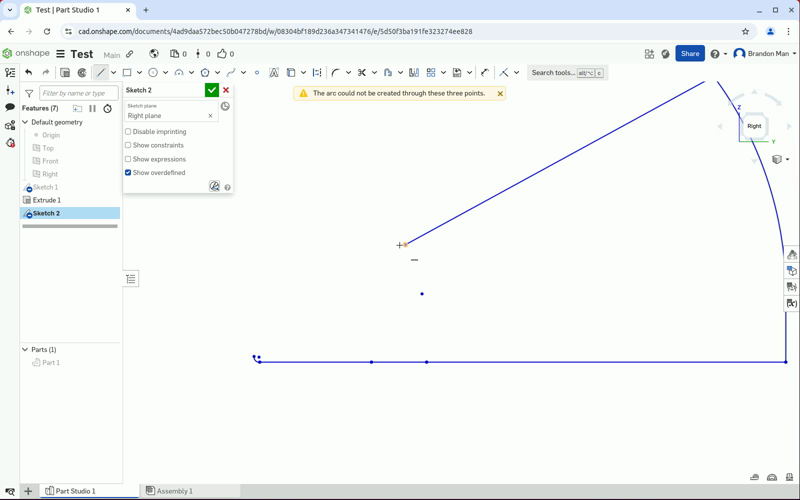
scroll(6)
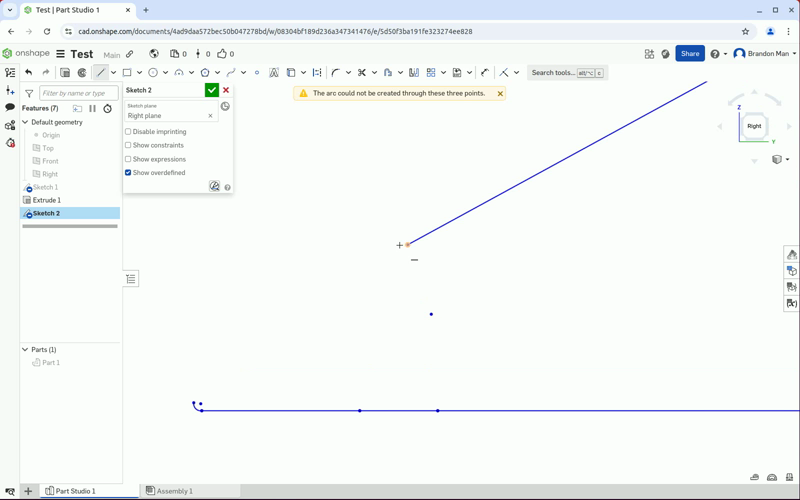
scroll(6)
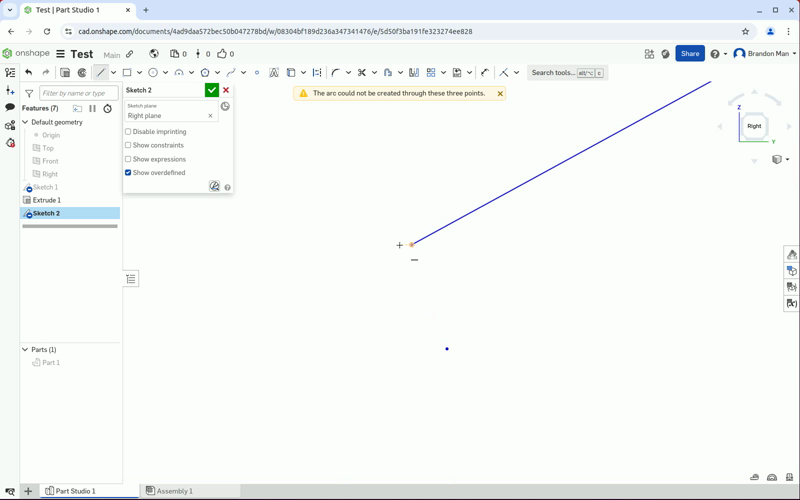
scroll(6)
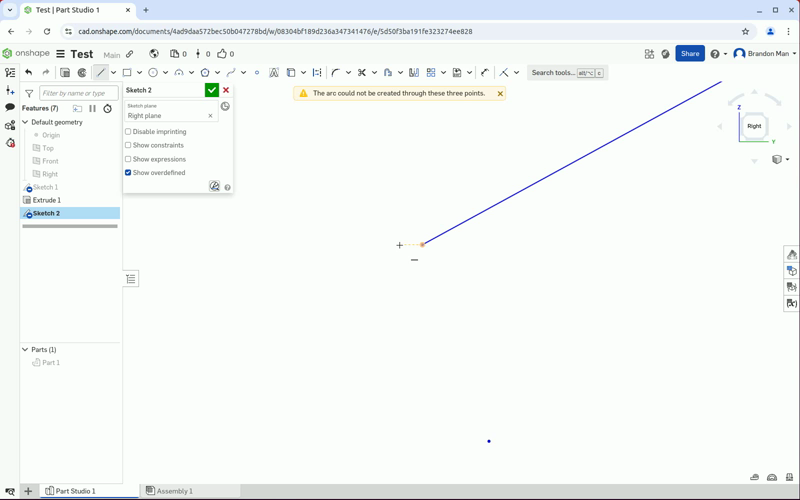
click(399, 244)
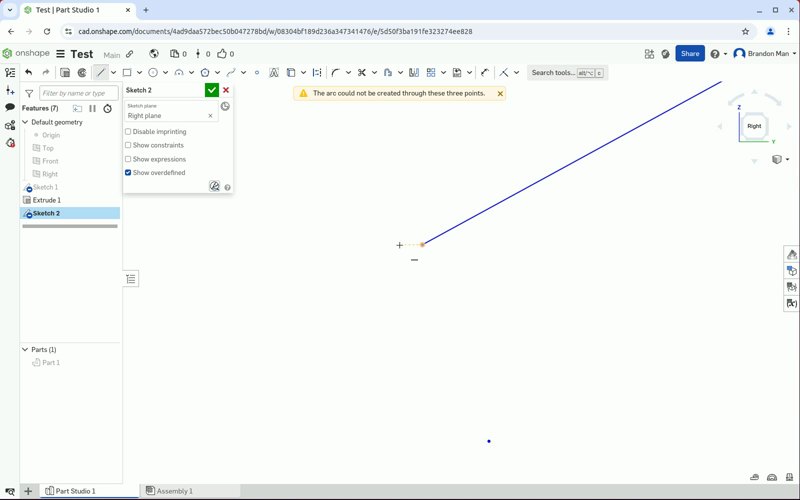
scroll(-6)
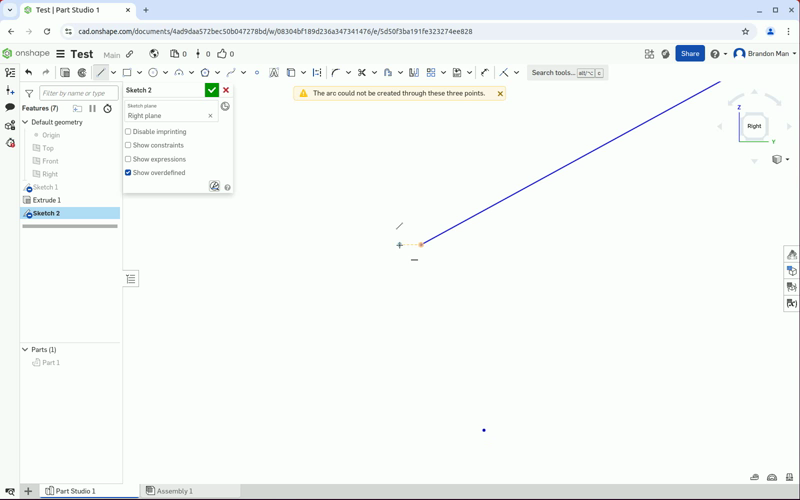
scroll(-6)
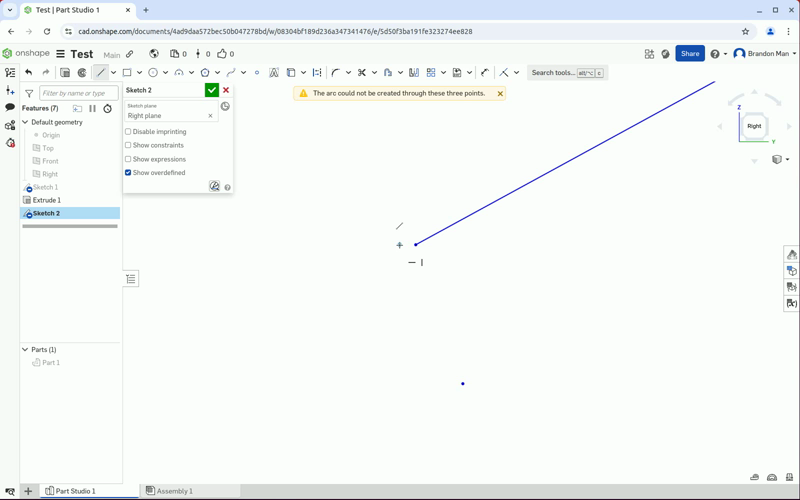
scroll(-6)
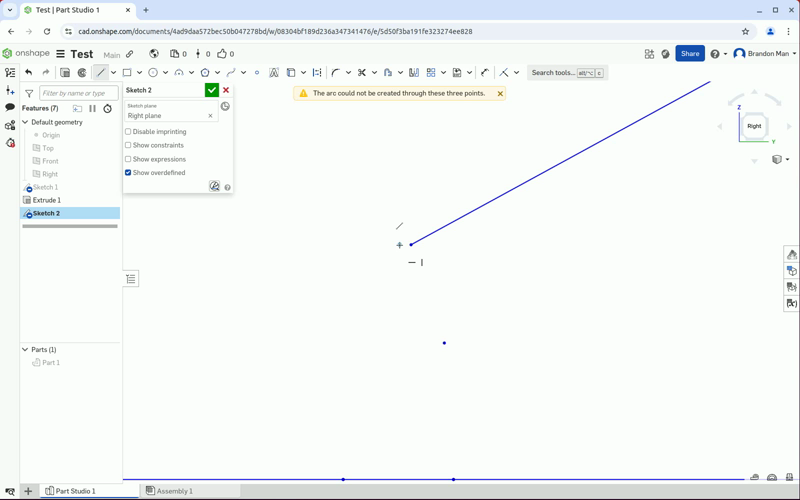
scroll(-6)
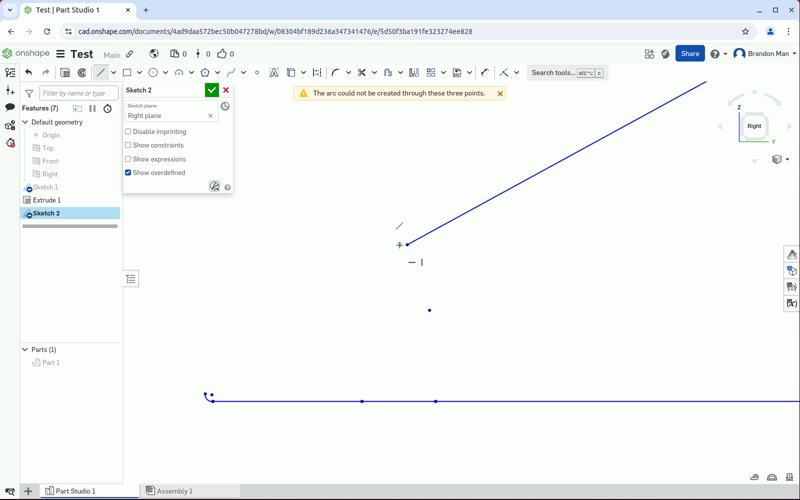
scroll(-6)
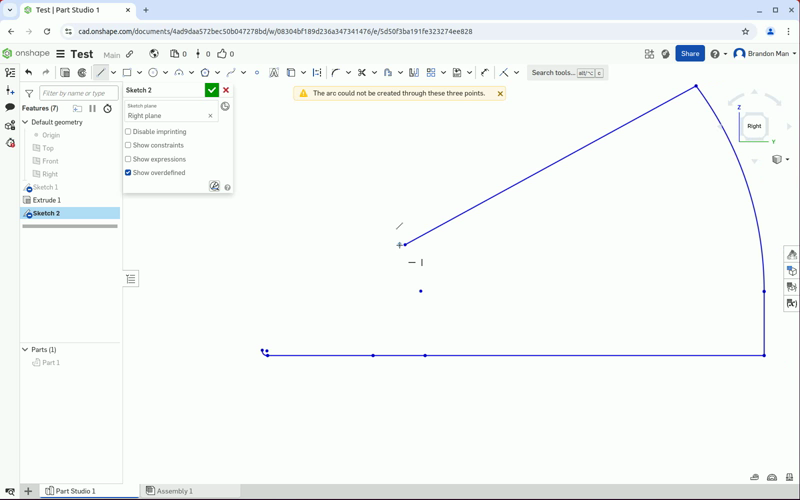
scroll(-6)
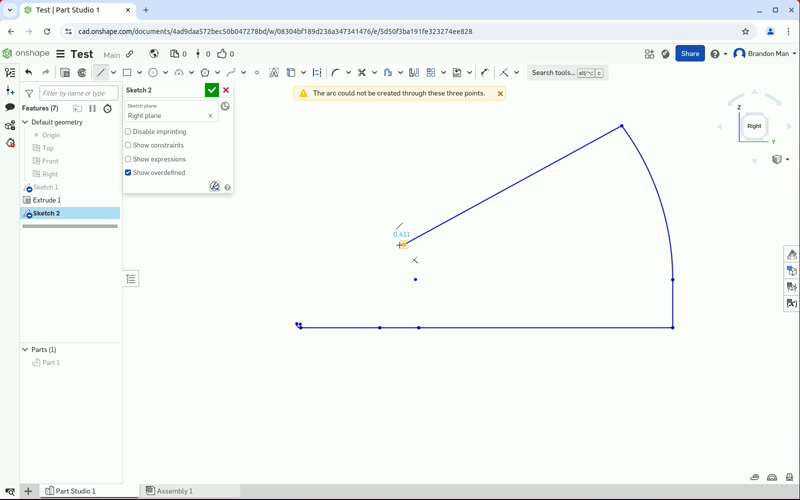
scroll(-6)
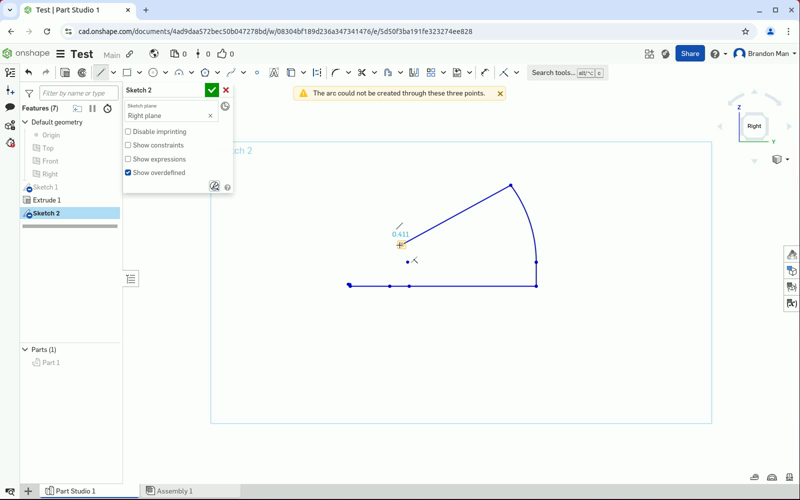
key_down(shift)
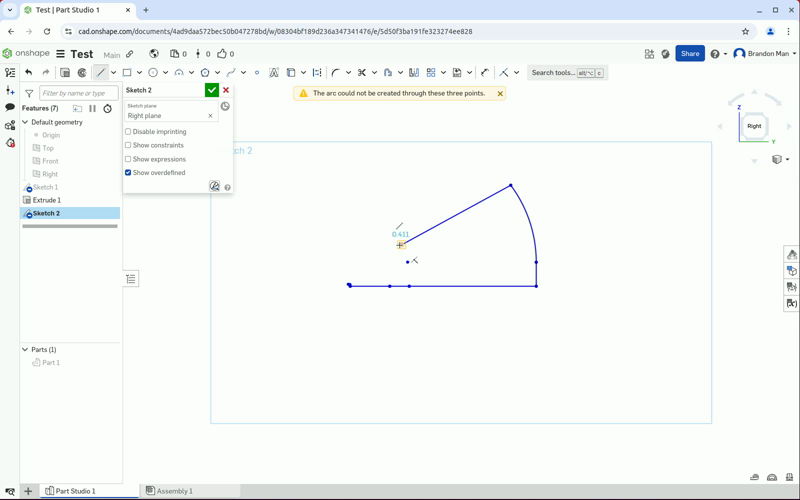
mouse_move(429, 244)
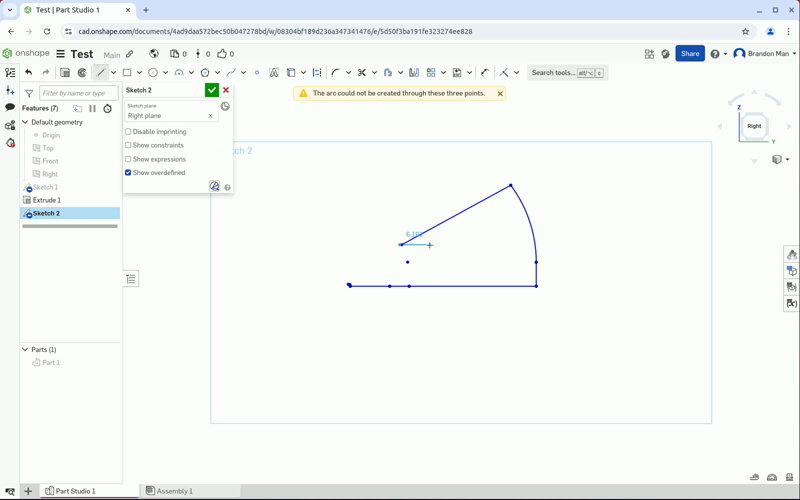
mouse_move(350, 244)
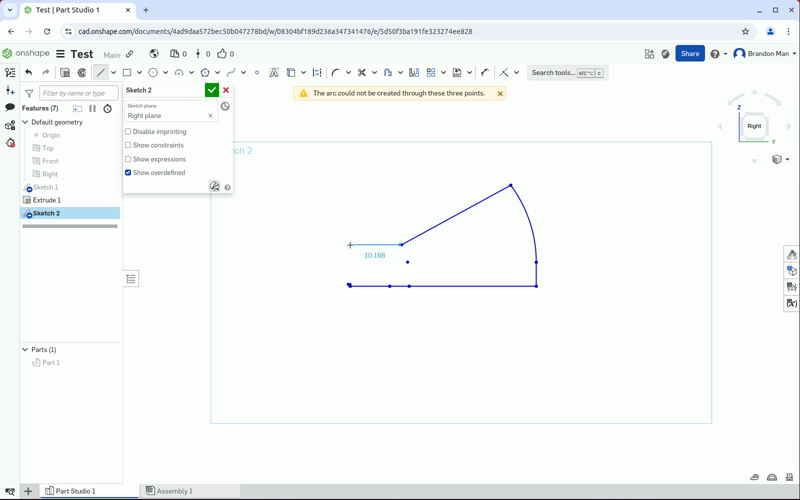
click(350, 244)
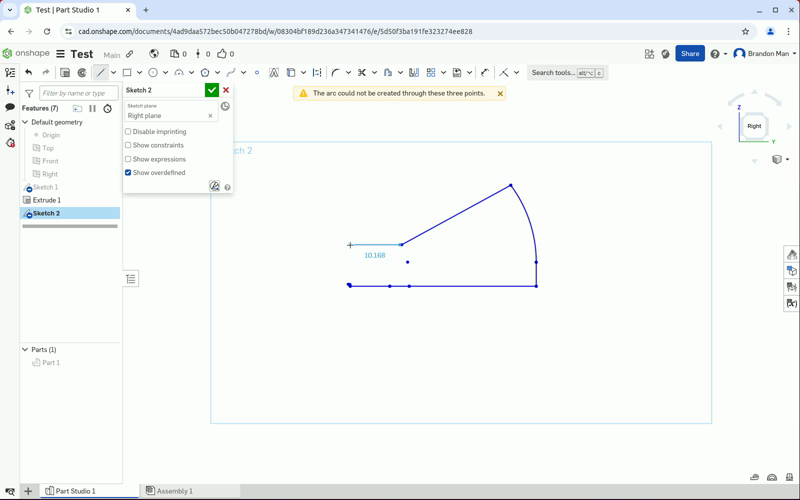
key_up(shift)
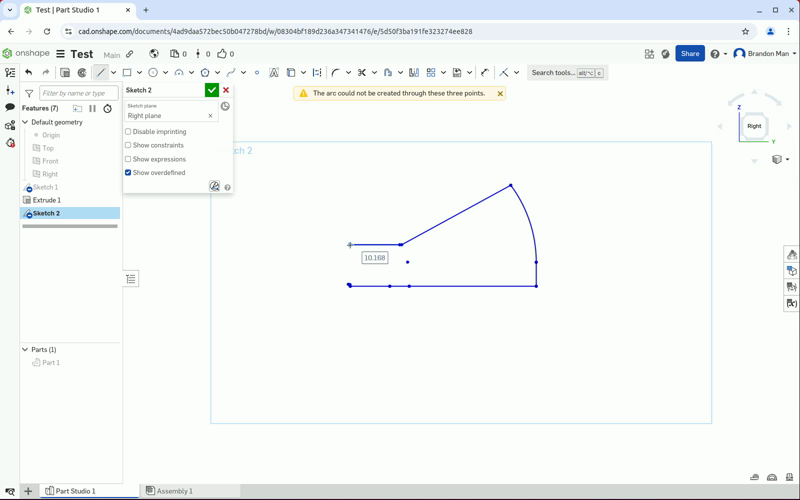
key(esc)
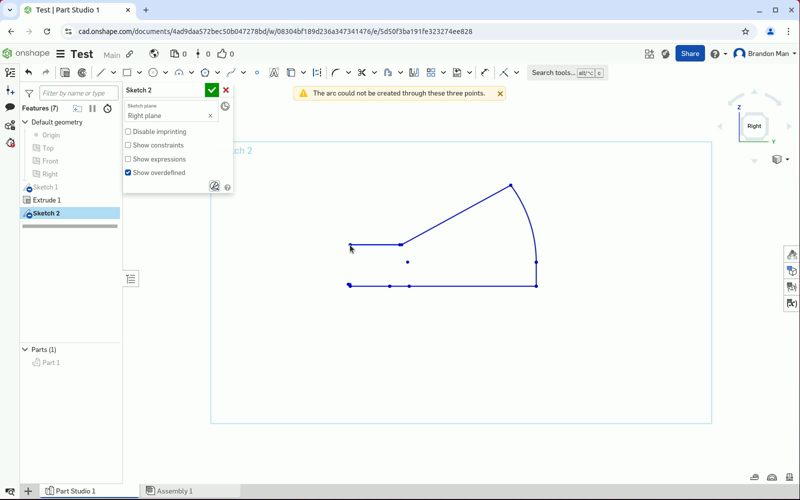
key(a)
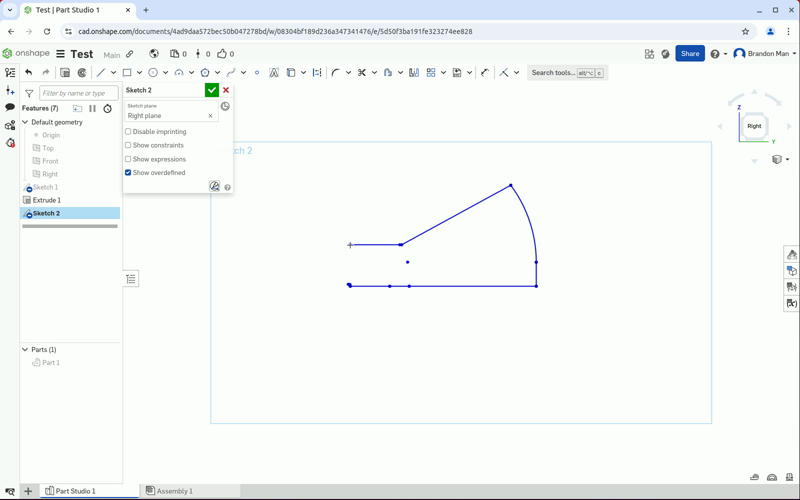
mouse_move(350, 244)
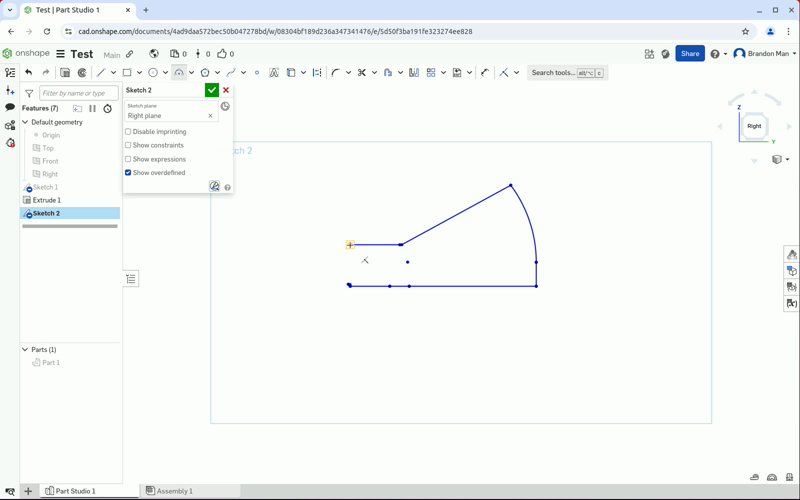
click(350, 244)
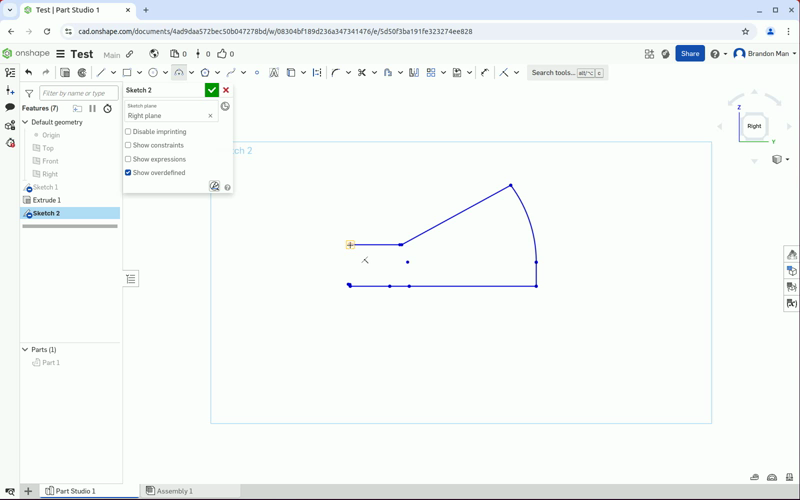
key_down(shift)
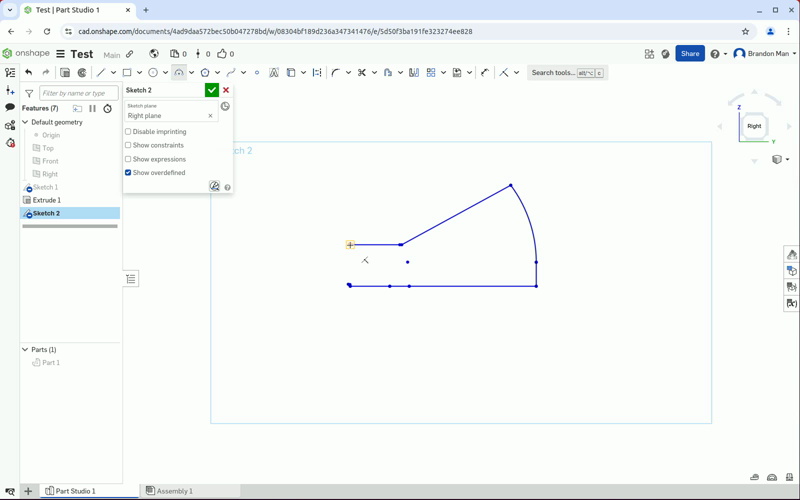
mouse_move(348, 246)
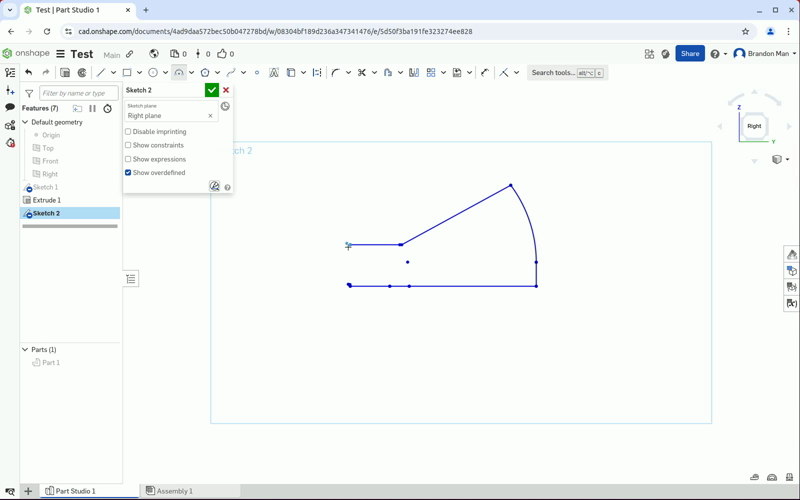
scroll(6)
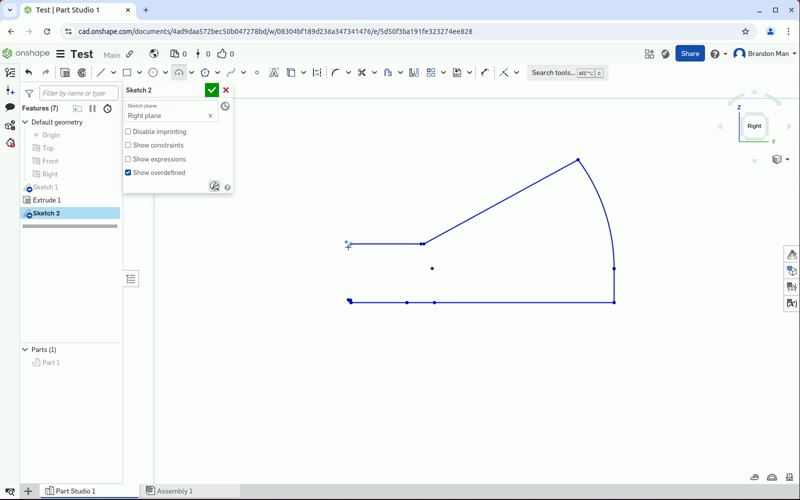
scroll(6)
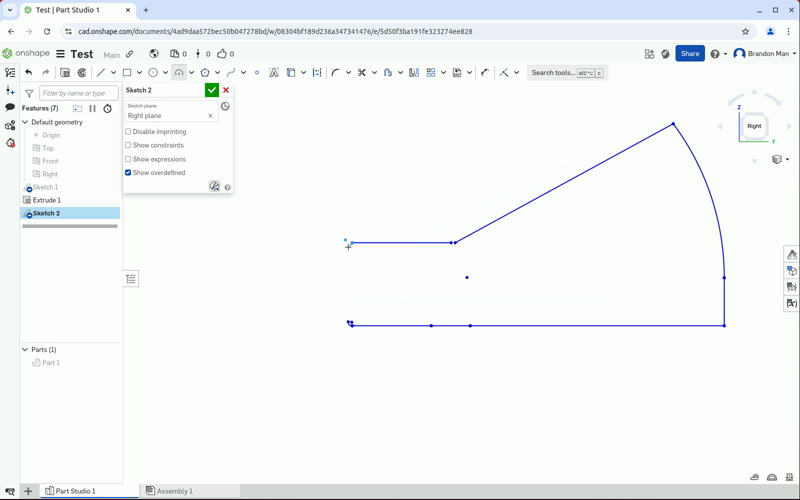
scroll(6)
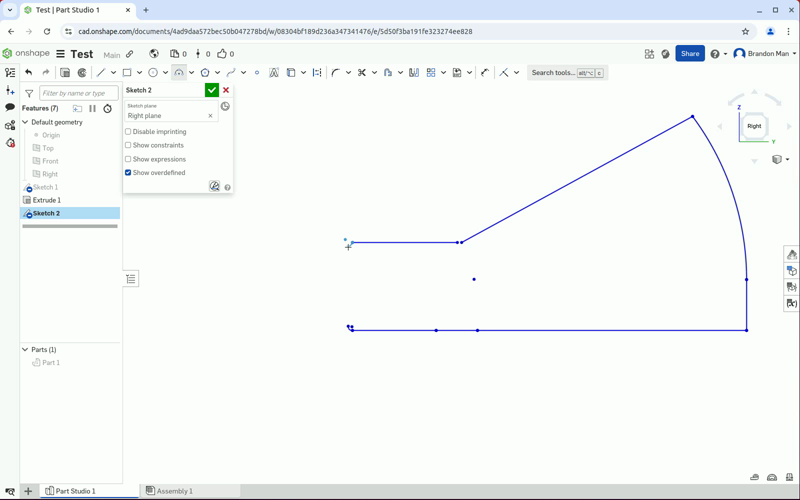
scroll(6)
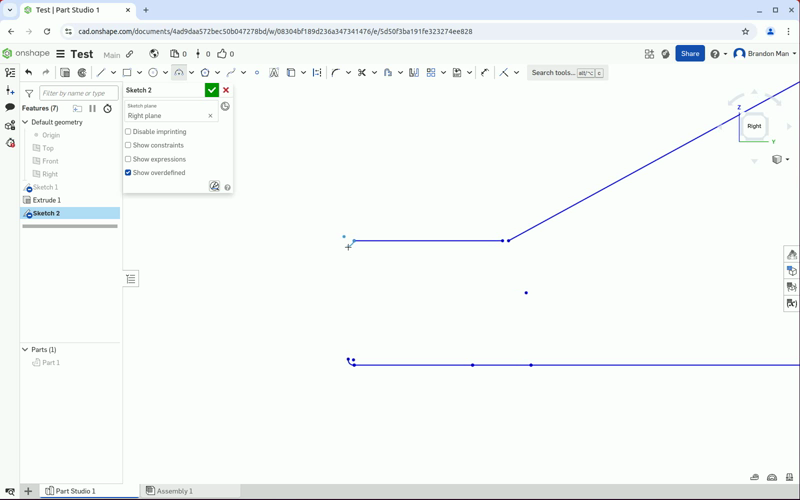
scroll(6)
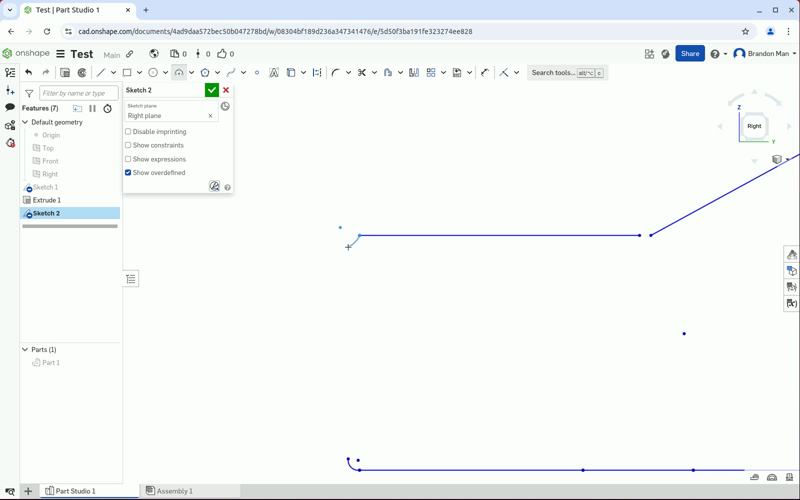
scroll(6)
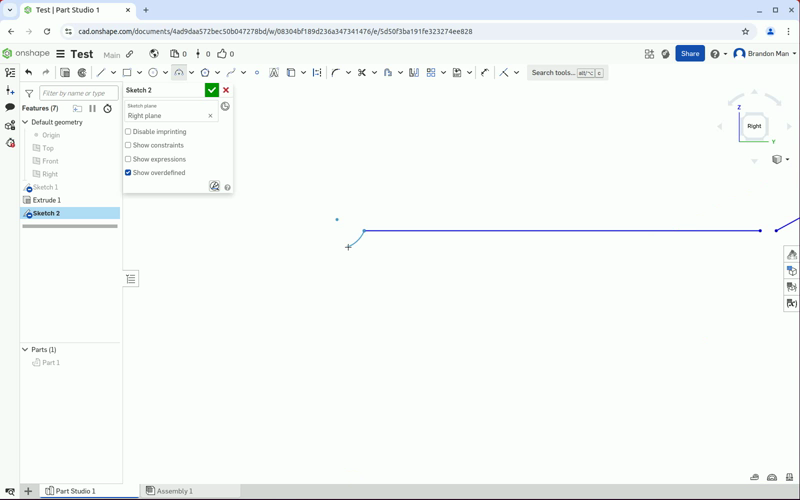
scroll(6)
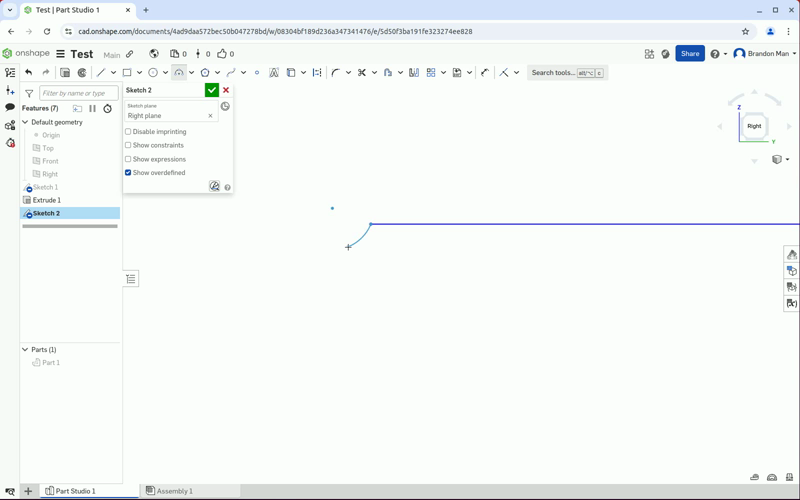
click(348, 246)
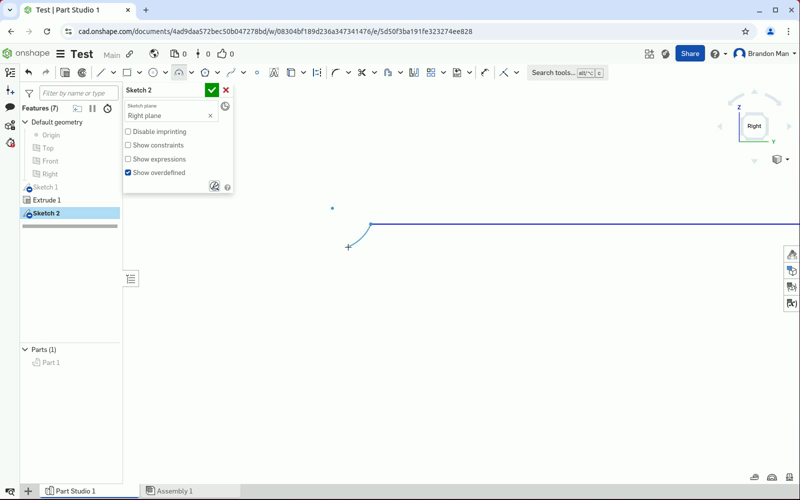
scroll(-6)
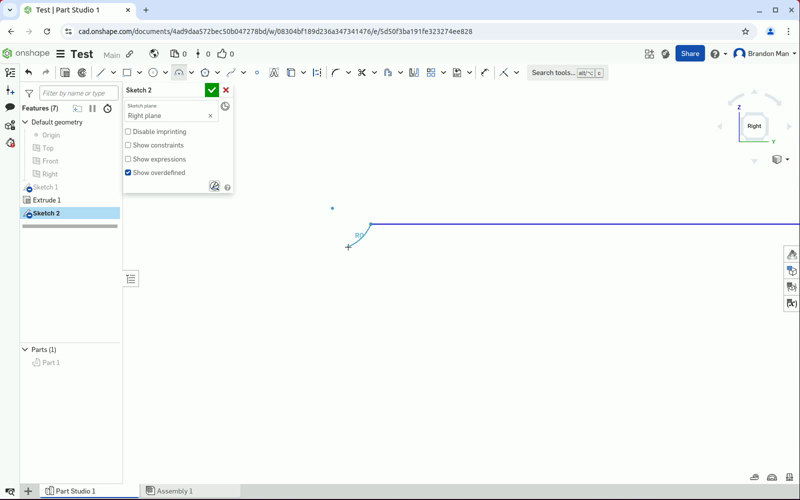
scroll(-6)
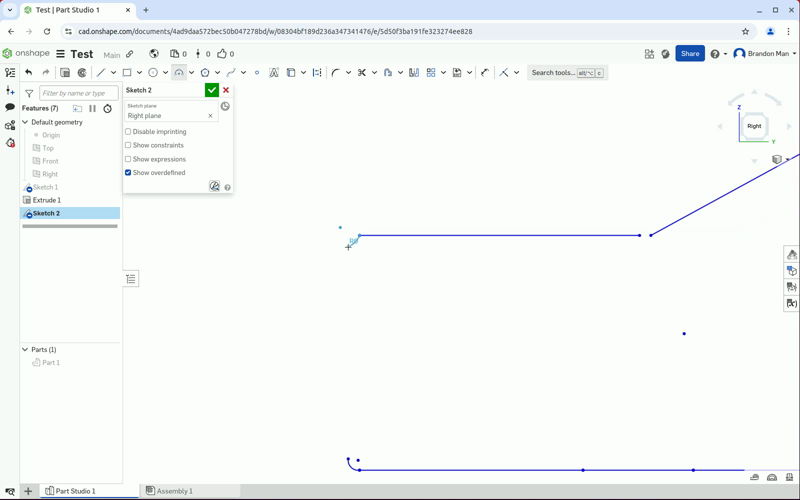
scroll(-6)
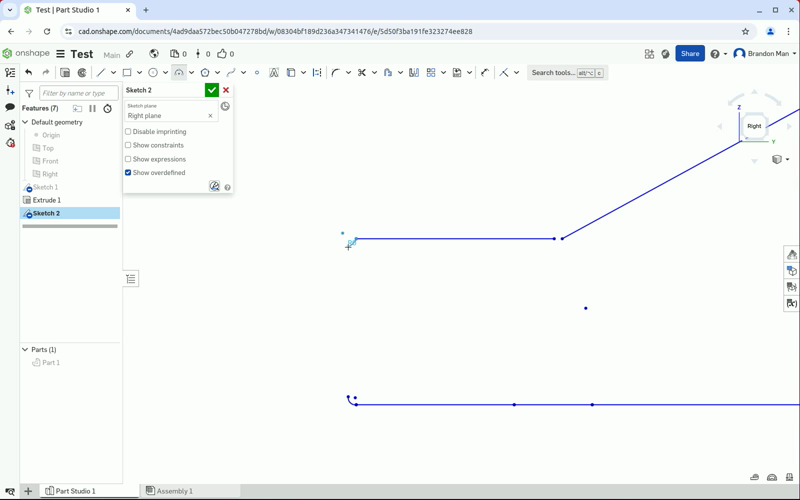
scroll(-6)
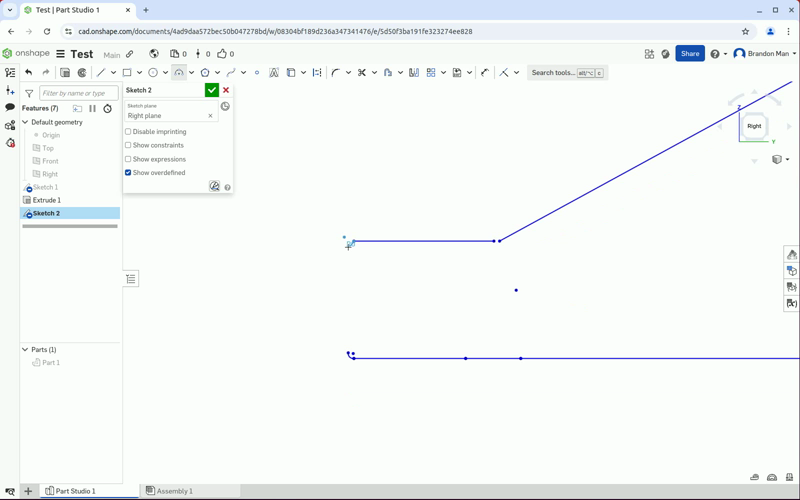
scroll(-6)
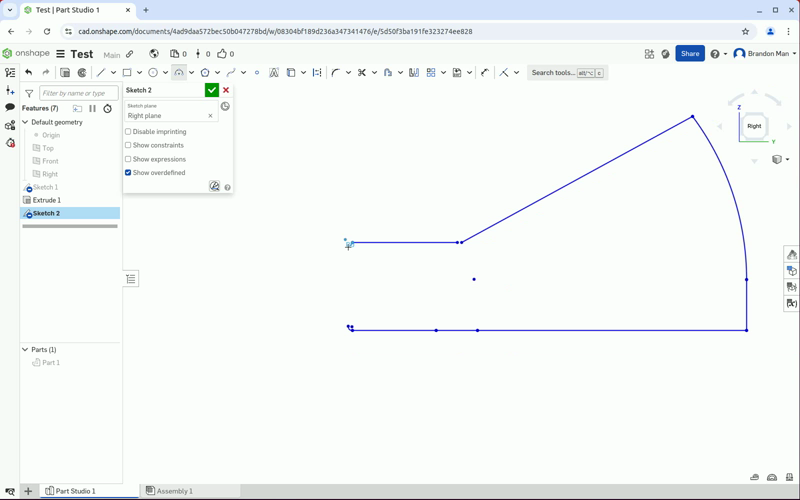
scroll(-6)
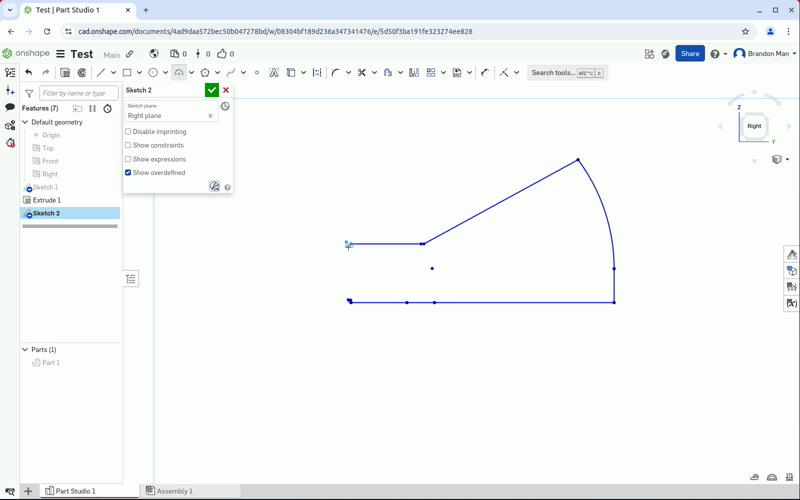
scroll(-6)
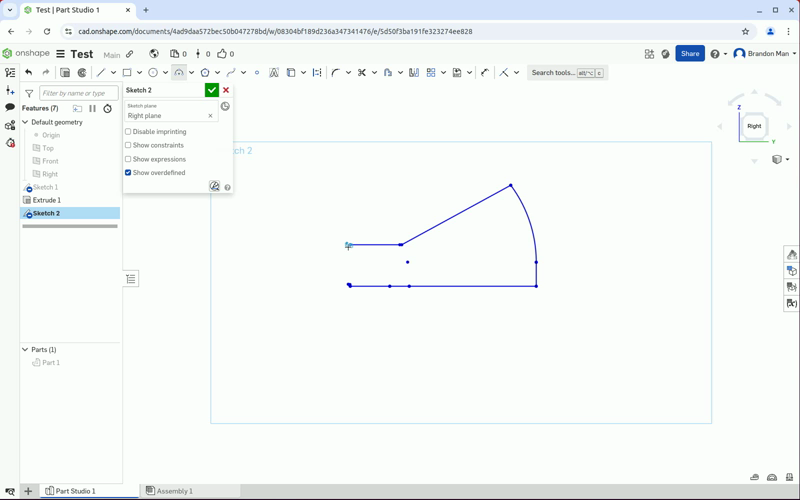
mouse_move(348, 245)
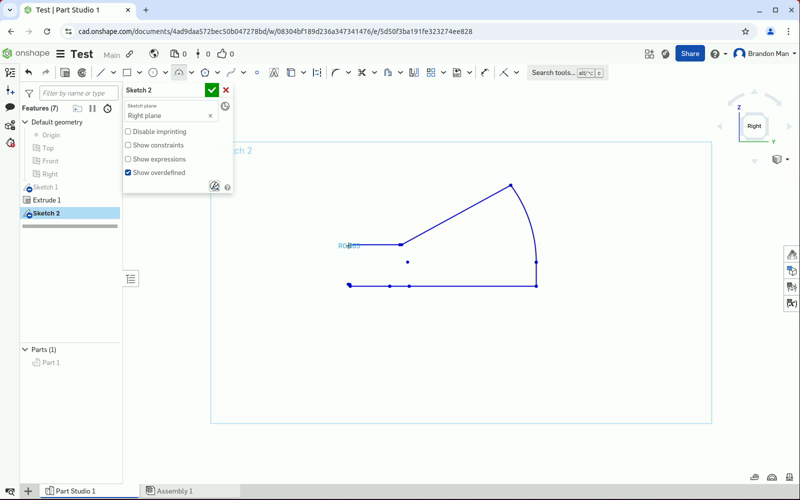
scroll(6)
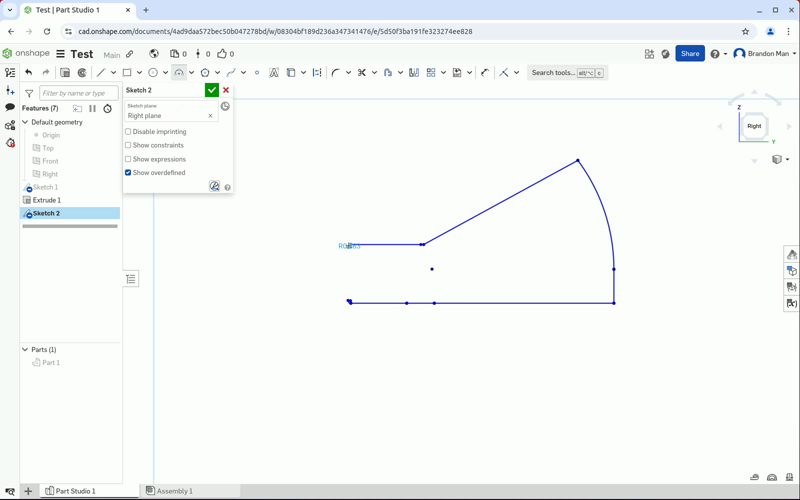
scroll(6)
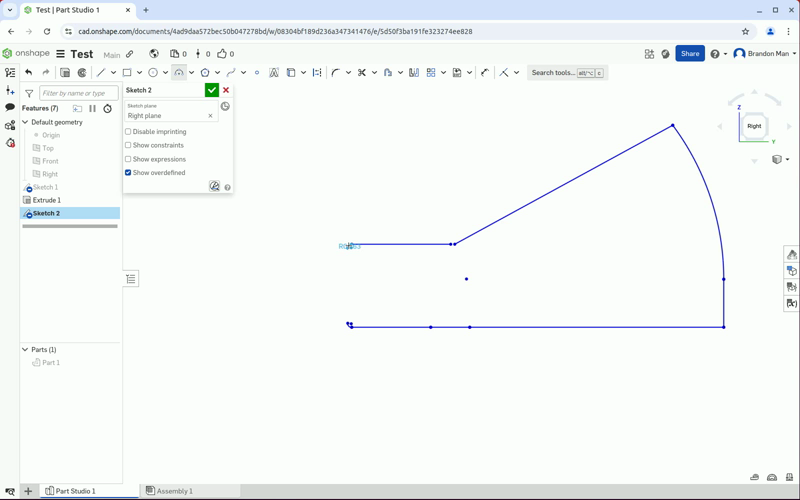
scroll(6)
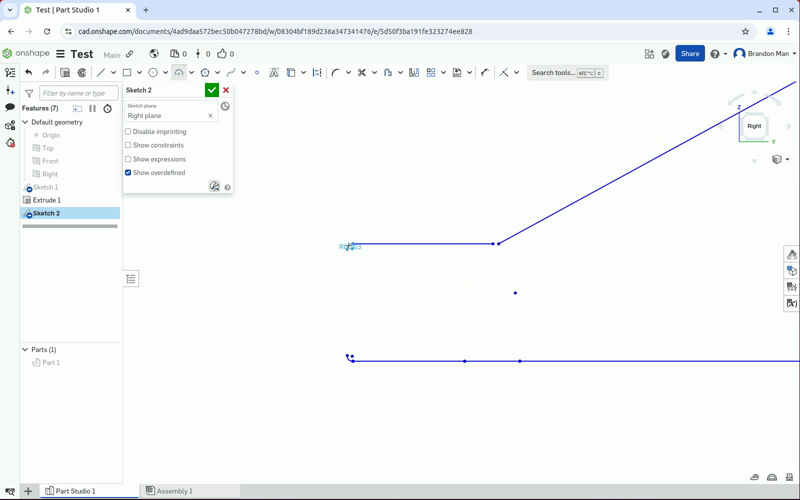
scroll(6)
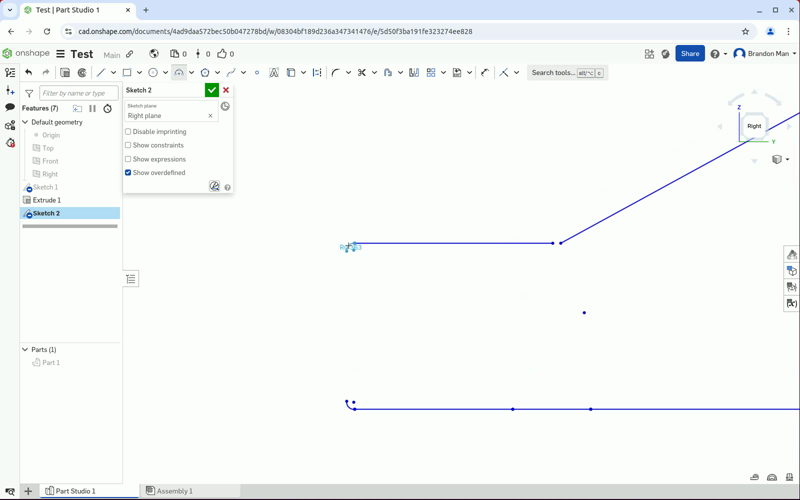
scroll(6)
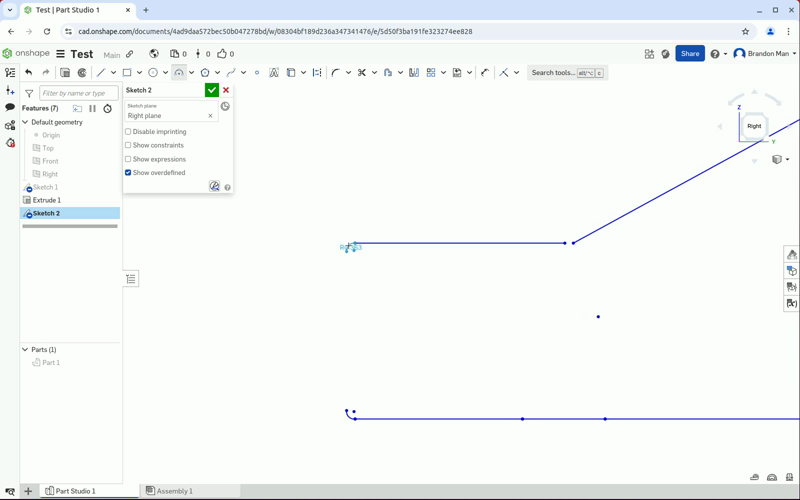
scroll(6)
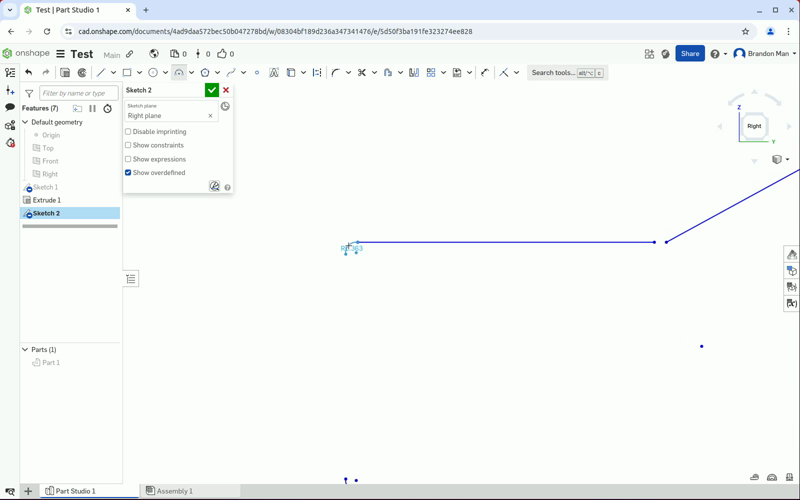
scroll(6)
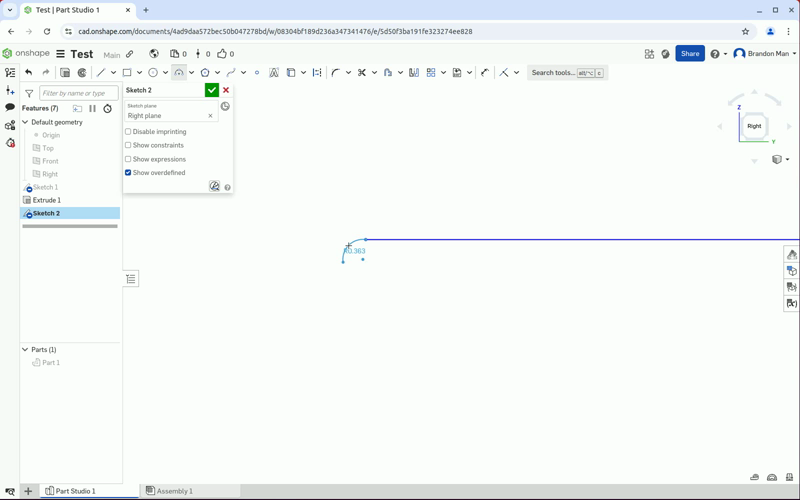
click(348, 245)
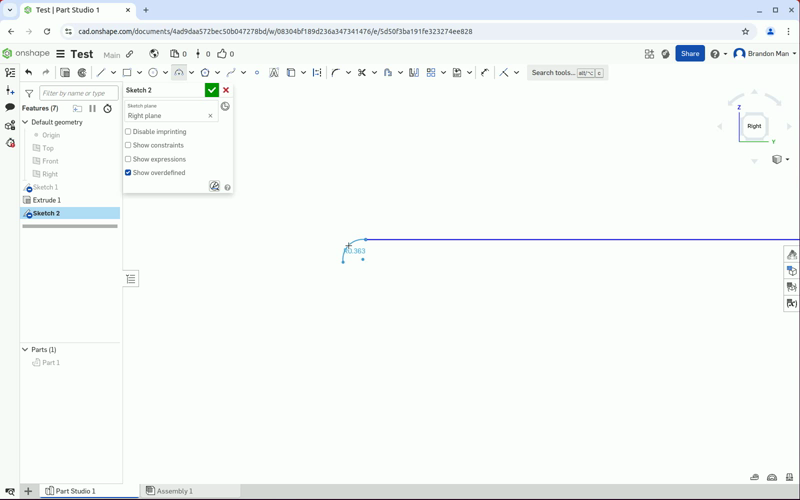
scroll(-6)
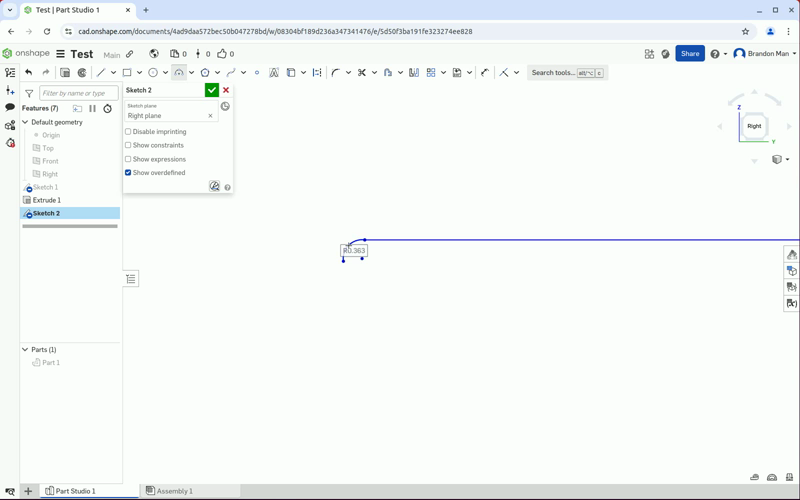
scroll(-6)
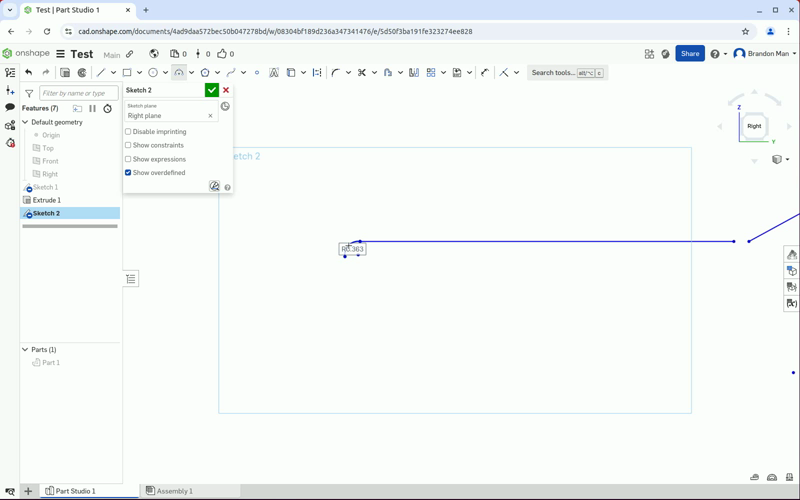
scroll(-6)
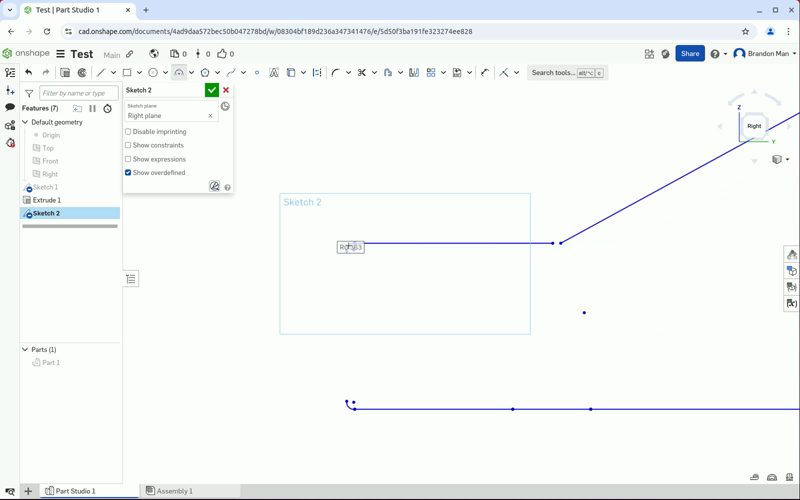
scroll(-6)
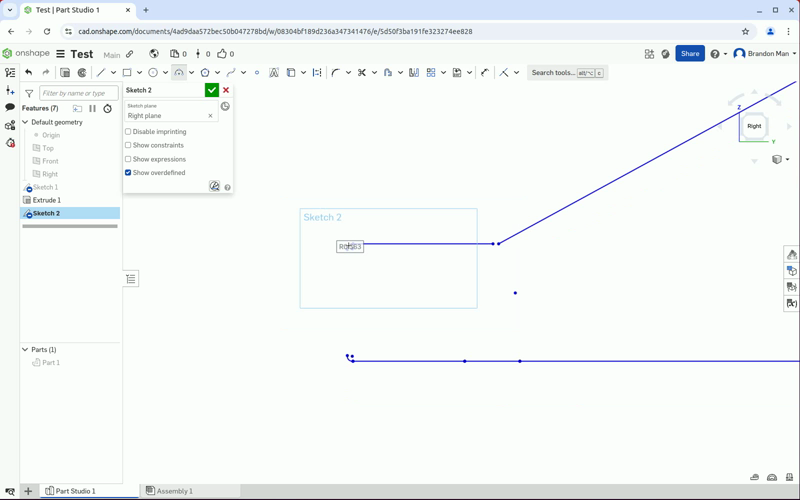
scroll(-6)
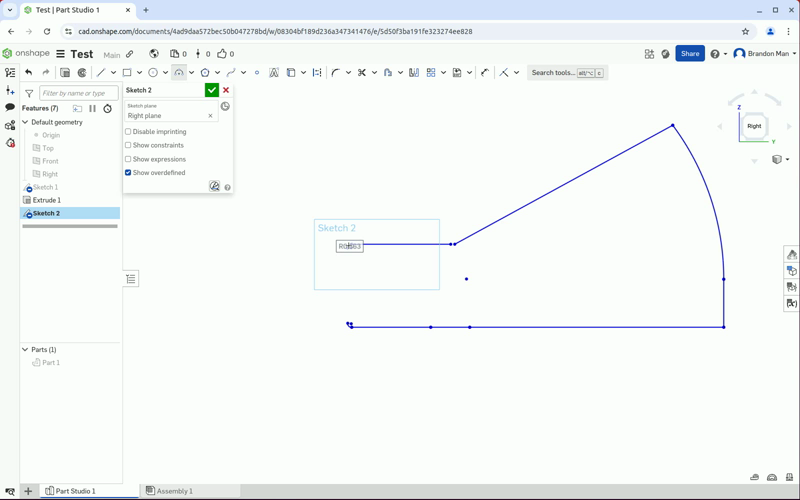
scroll(-6)
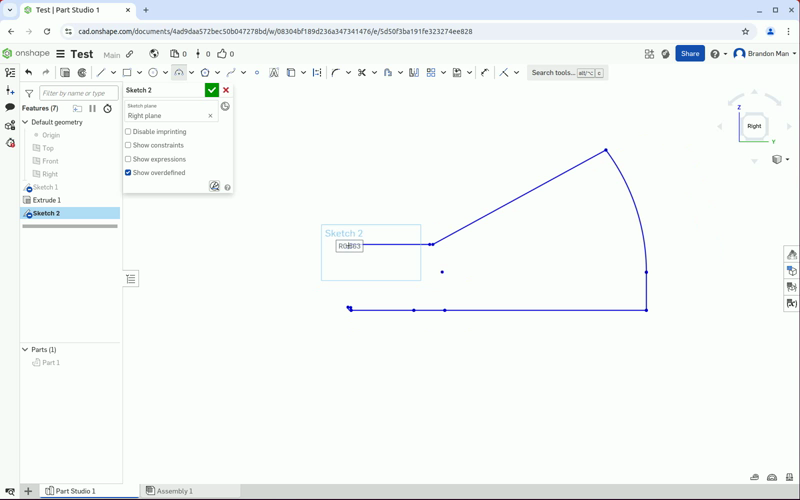
scroll(-6)
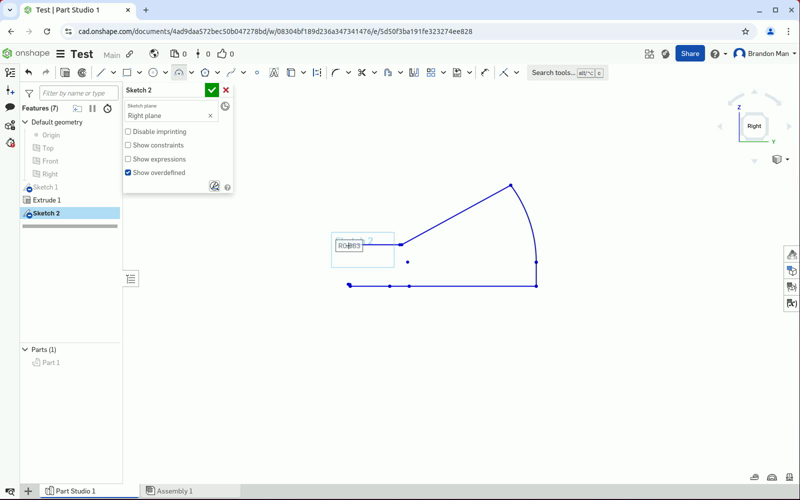
key_up(shift)
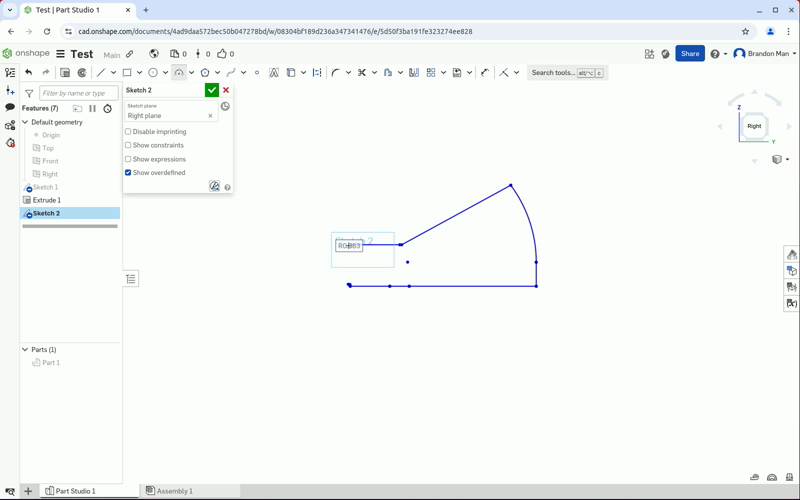
key(esc)
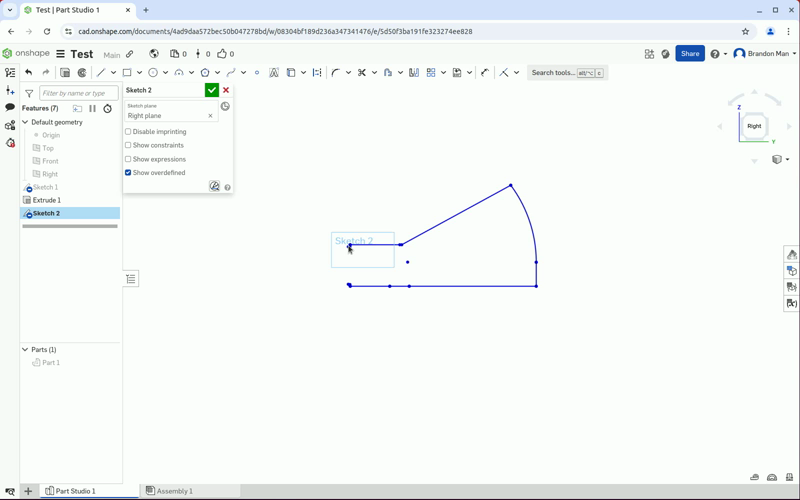
key(l)
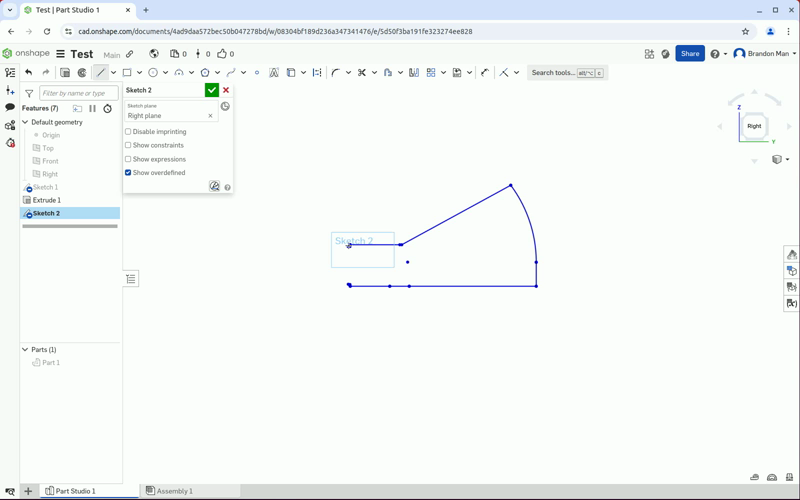
mouse_move(348, 246)
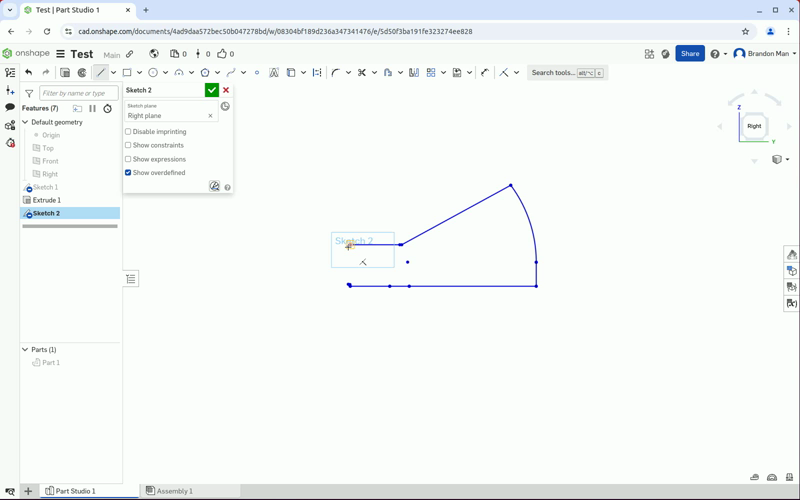
scroll(6)
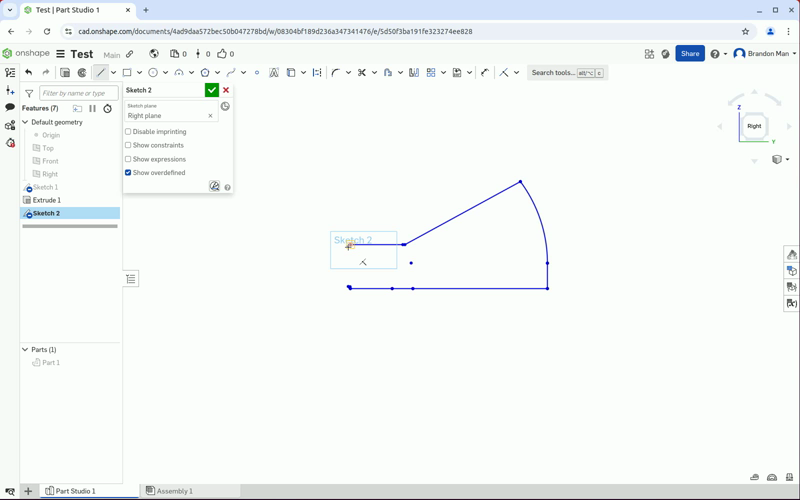
scroll(6)
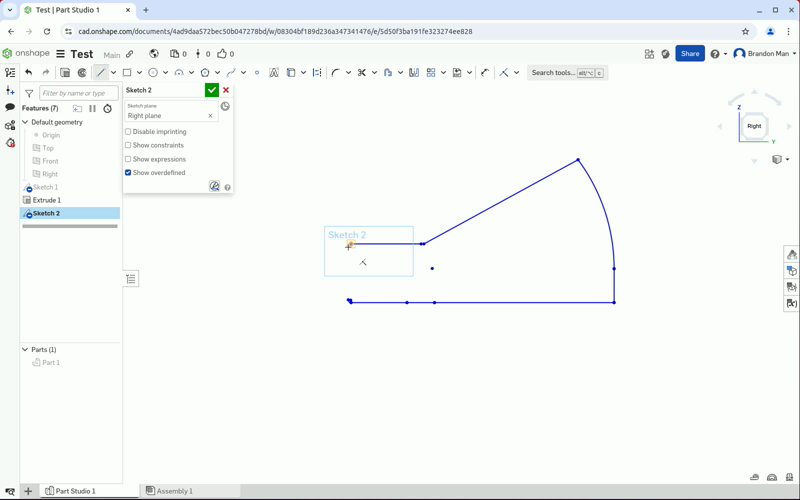
scroll(6)
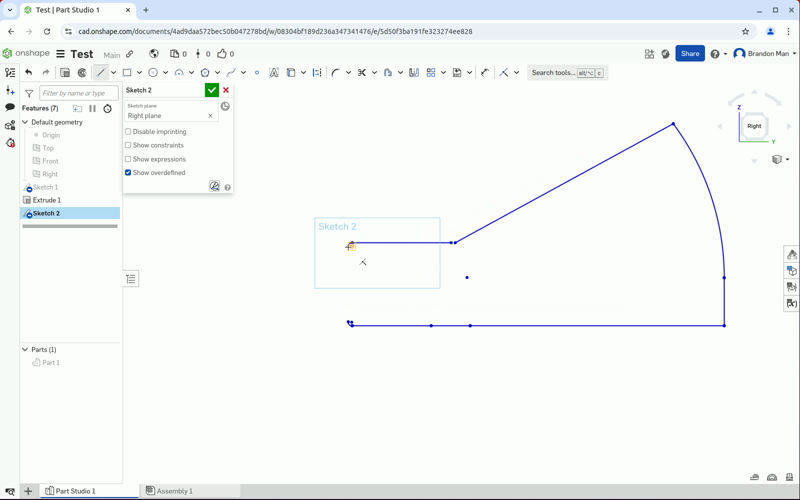
scroll(6)
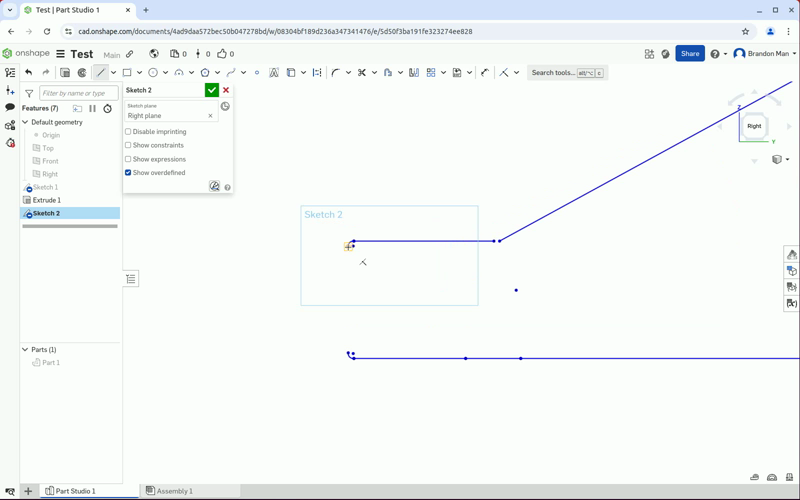
scroll(6)
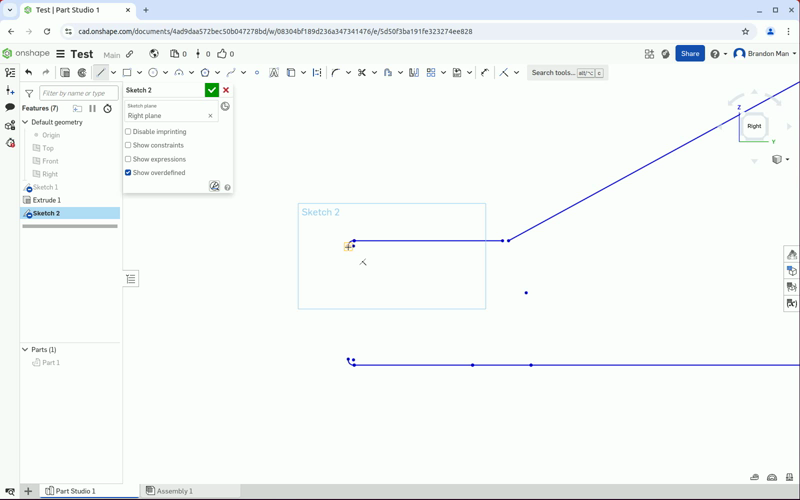
scroll(6)
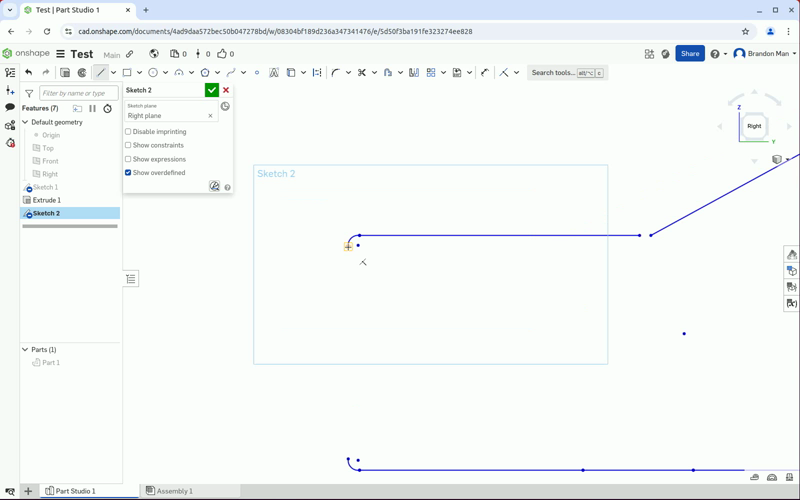
scroll(6)
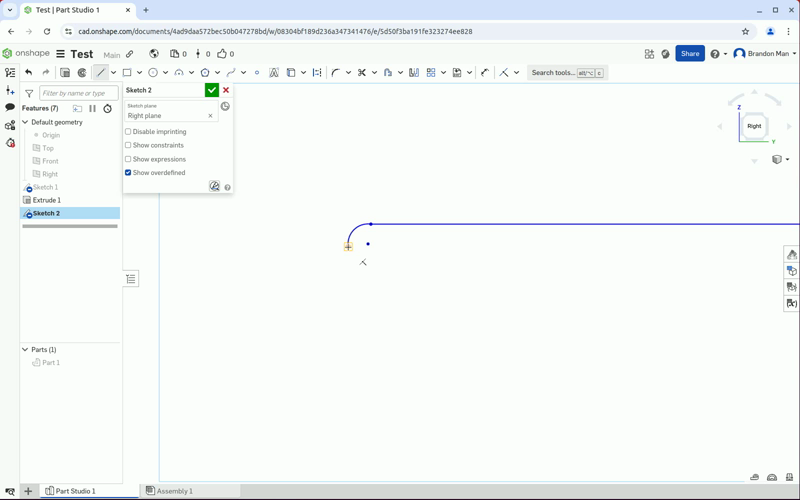
click(348, 246)
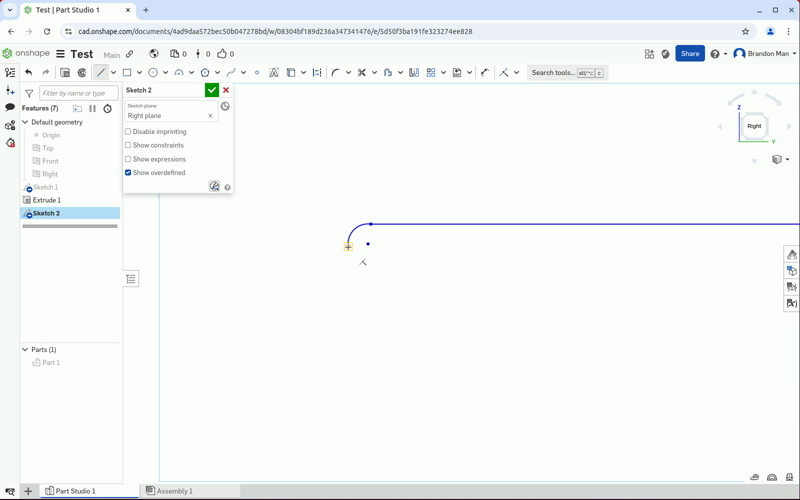
scroll(-6)
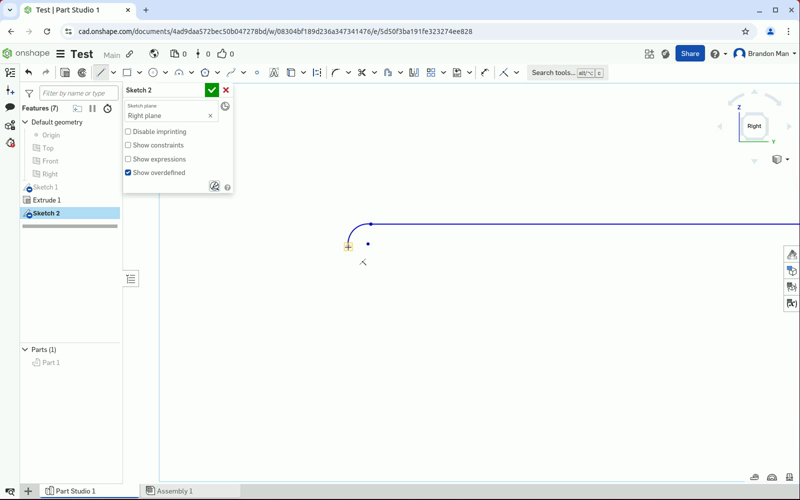
scroll(-6)
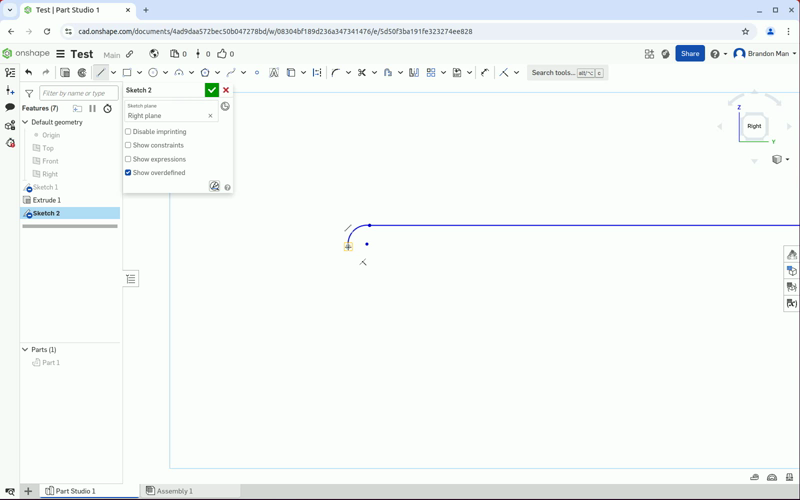
scroll(-6)
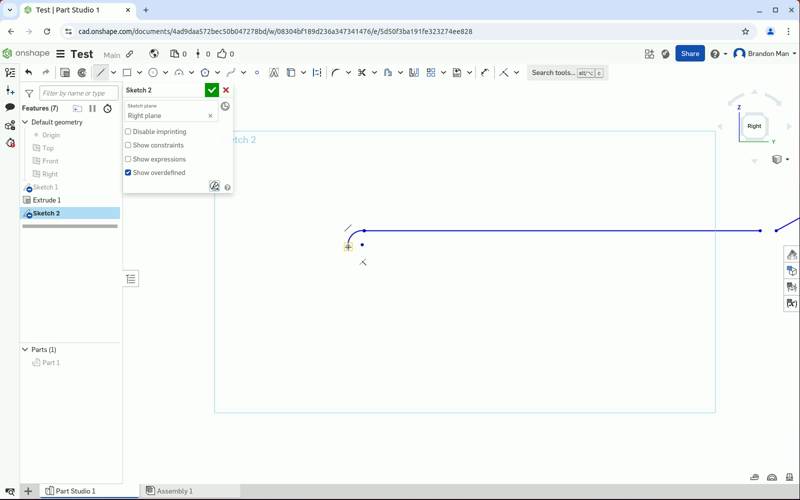
scroll(-6)
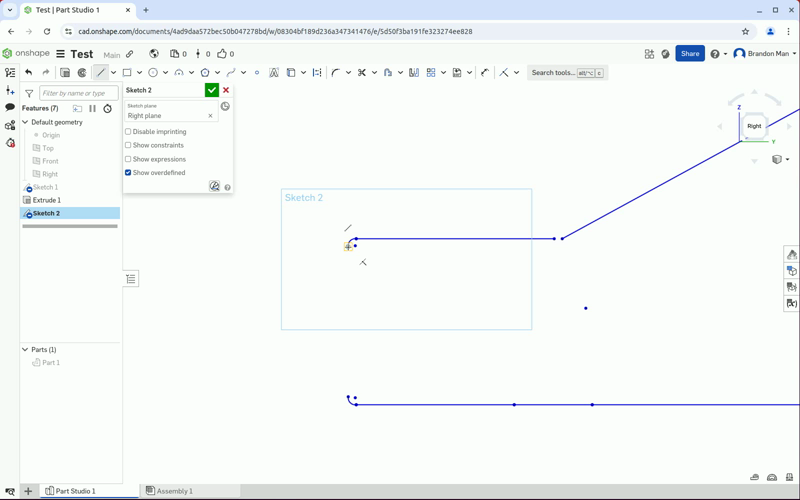
scroll(-6)
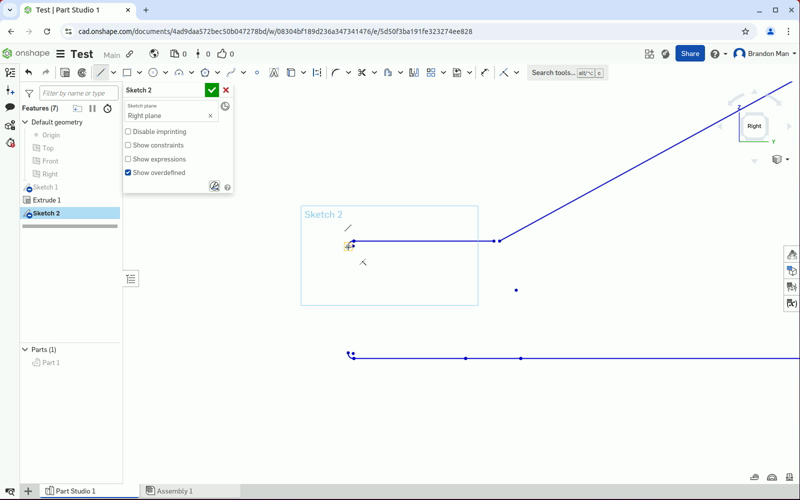
scroll(-6)
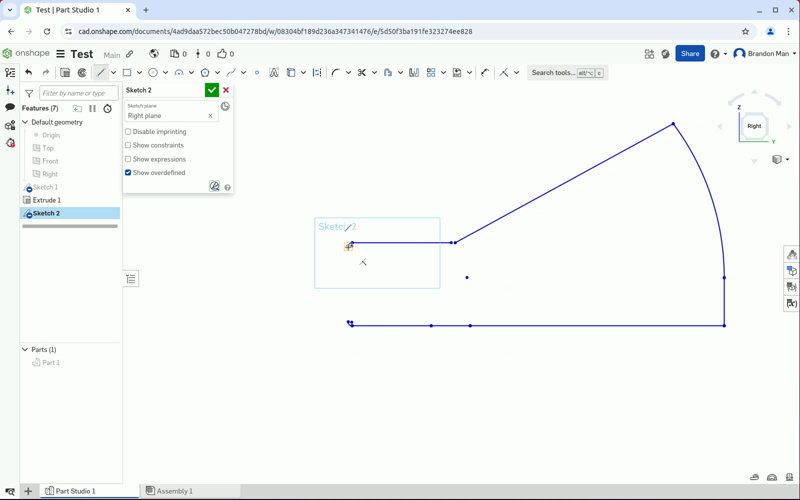
scroll(-6)
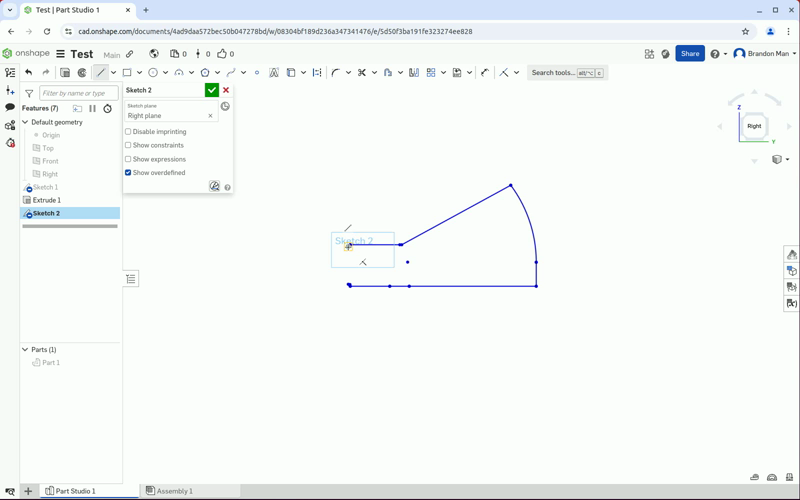
mouse_move(378, 246)
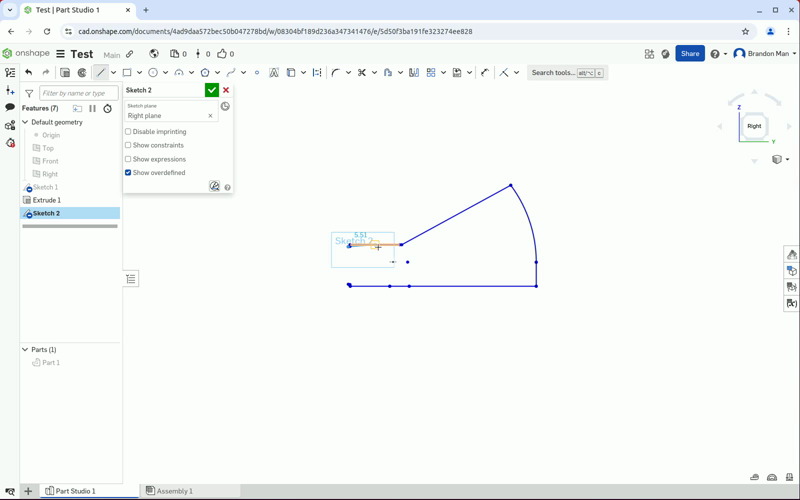
key_down(shift)
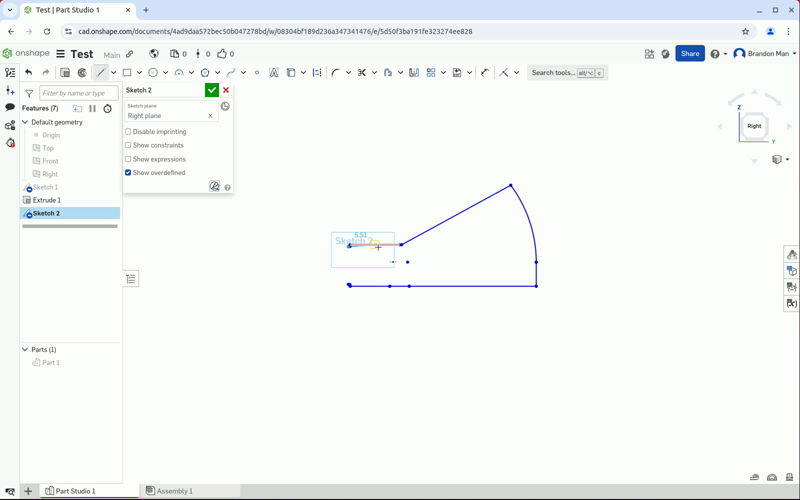
mouse_move(348, 284)
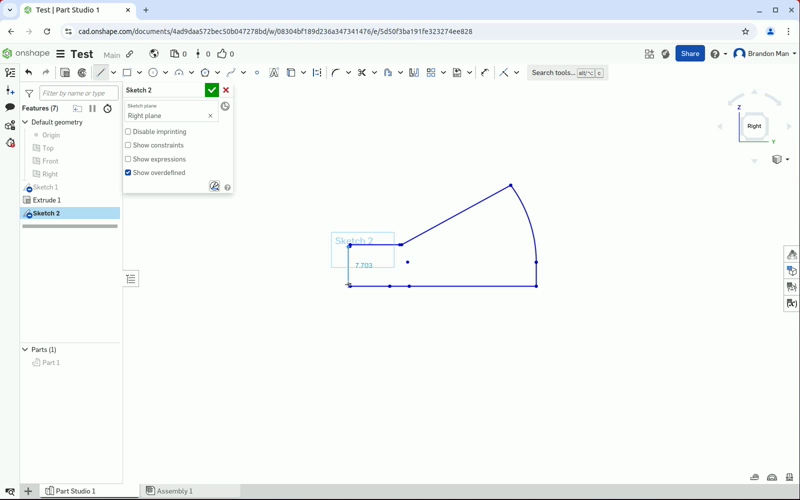
scroll(6)
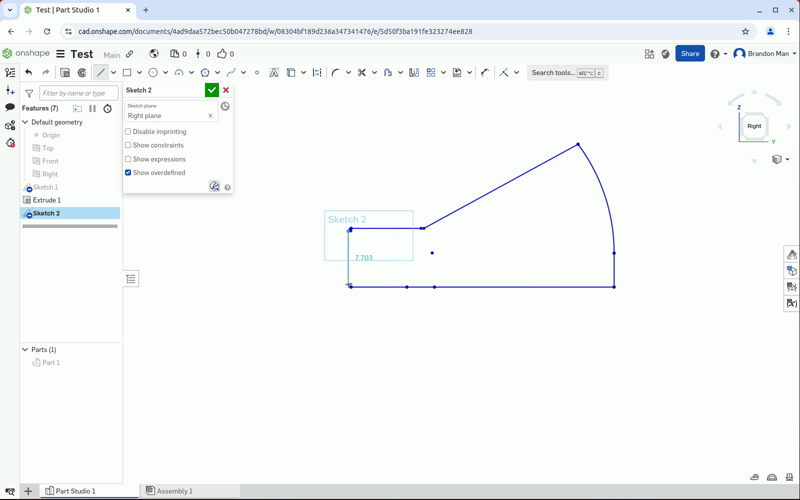
scroll(6)
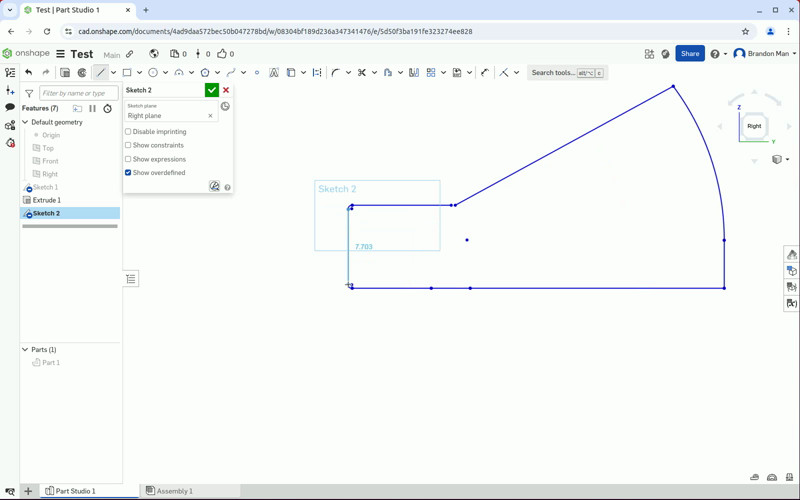
scroll(6)
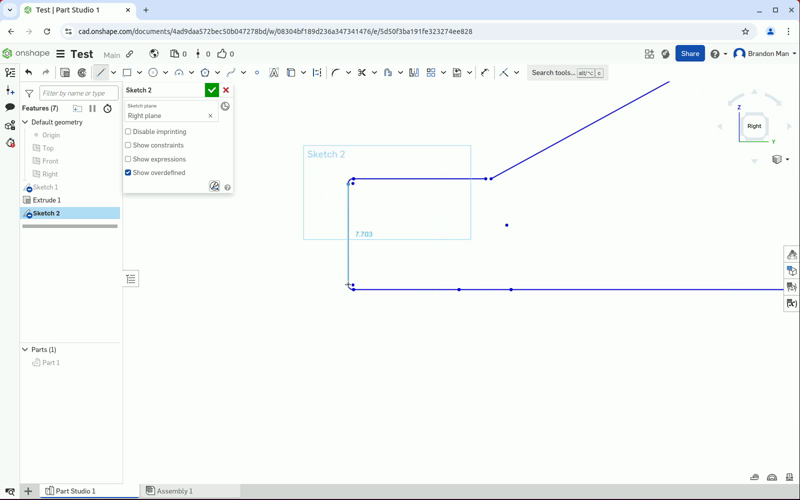
scroll(6)
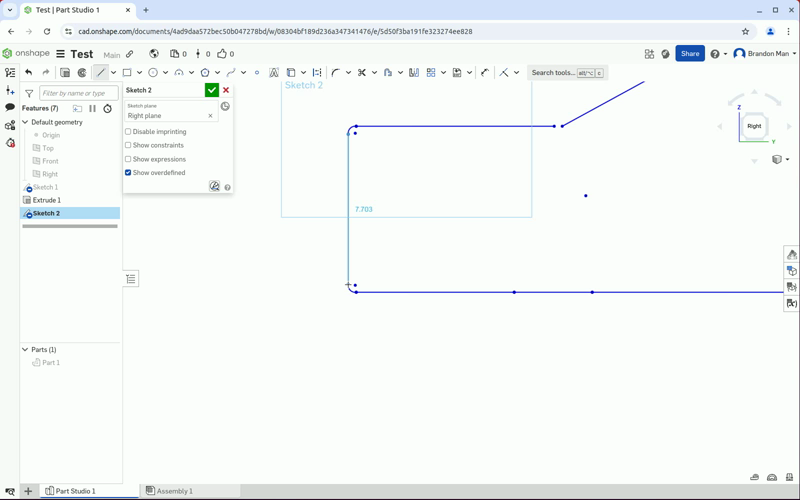
scroll(6)
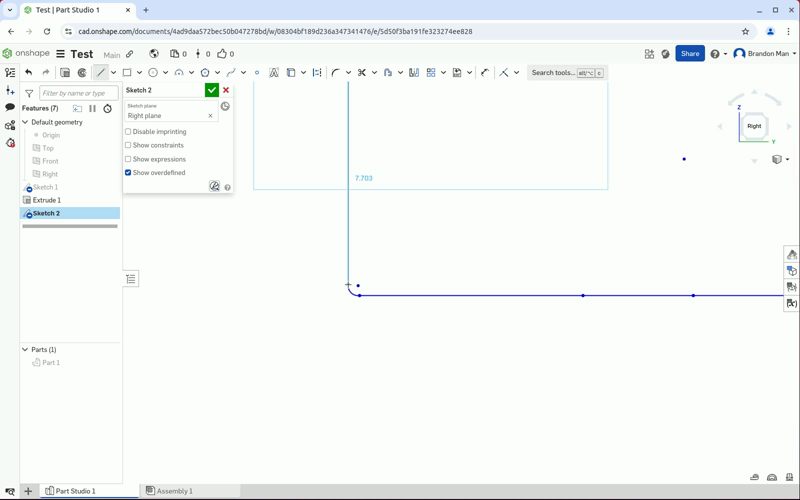
scroll(6)
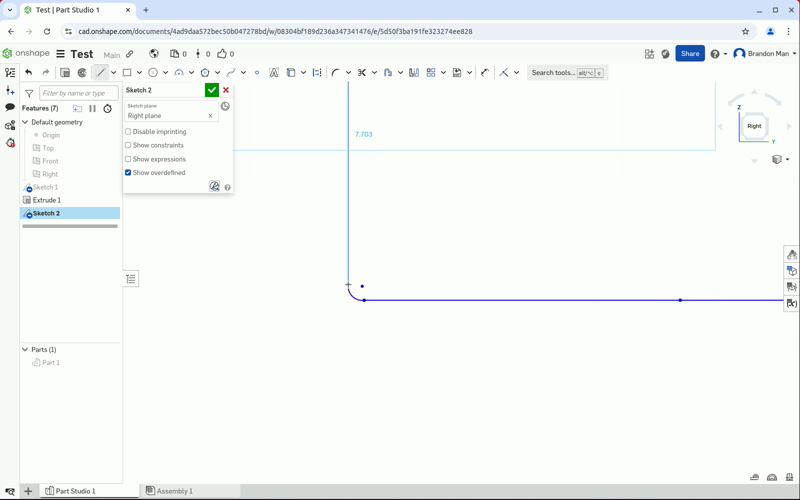
scroll(6)
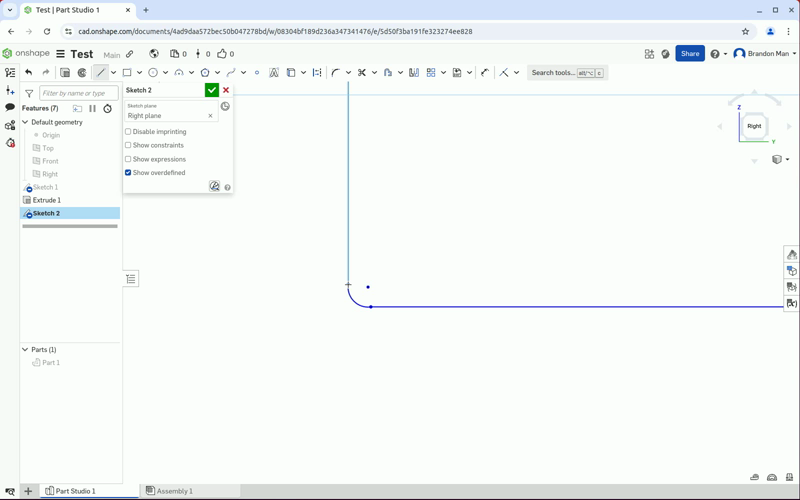
key_up(shift)
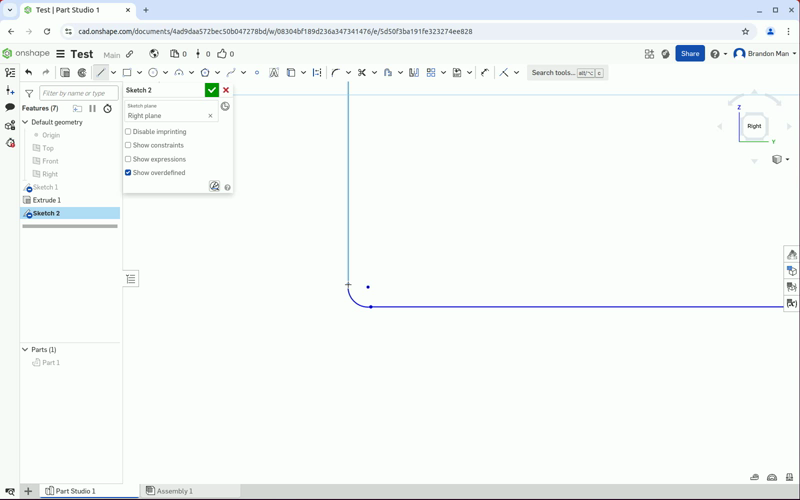
click(348, 284)
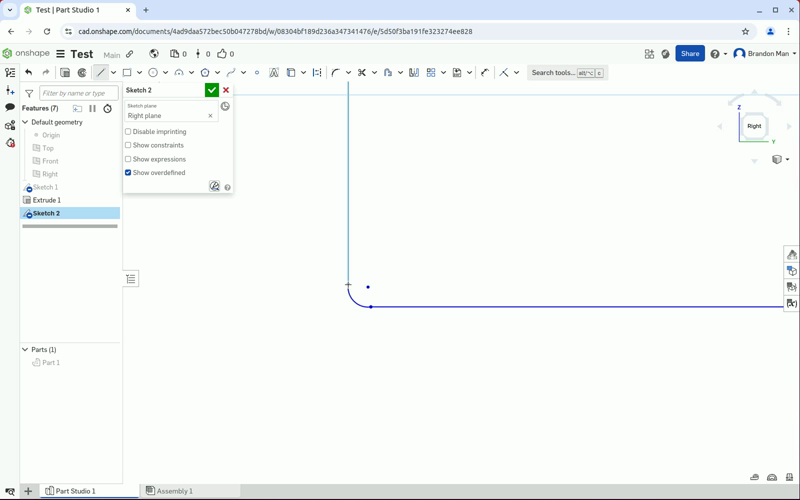
scroll(-6)
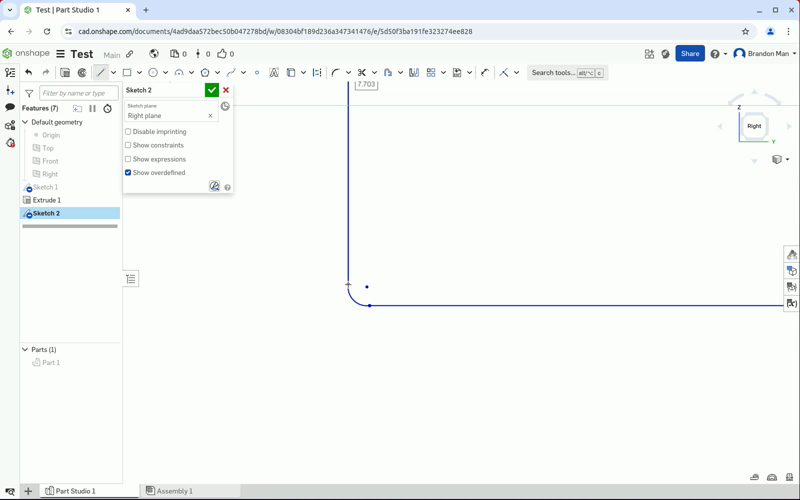
scroll(-6)
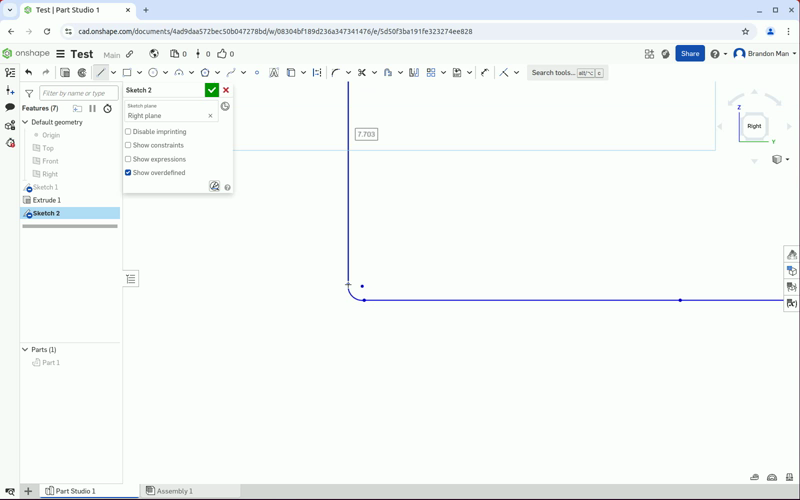
scroll(-6)
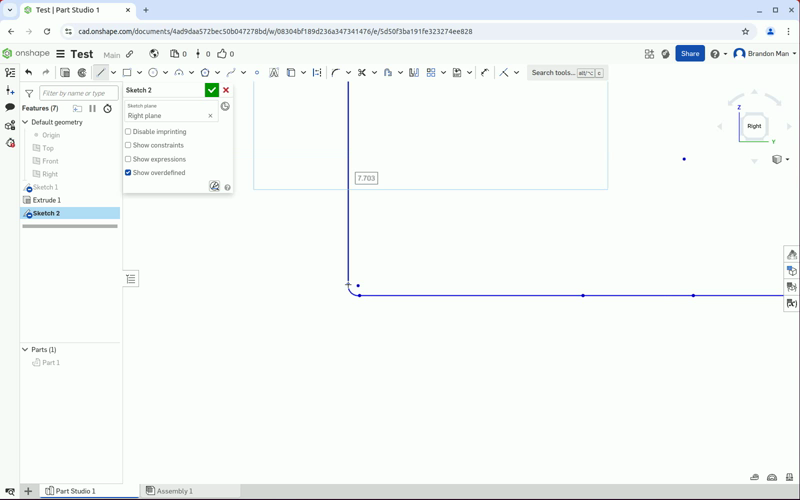
scroll(-6)
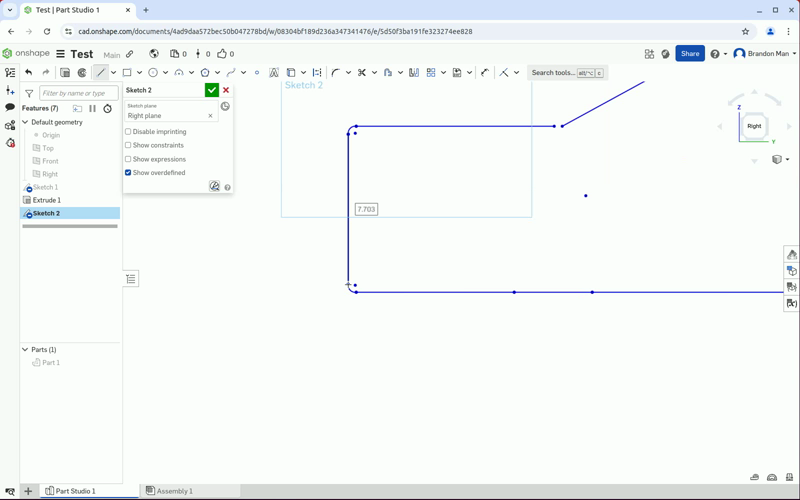
scroll(-6)
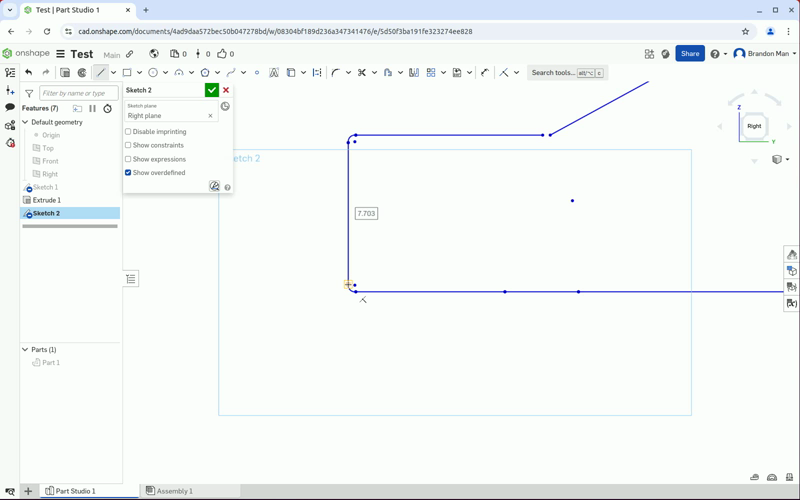
scroll(-6)
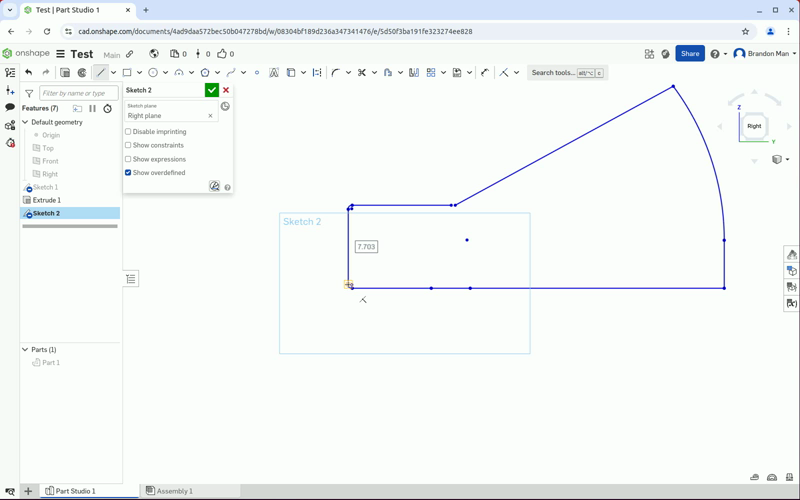
scroll(-6)
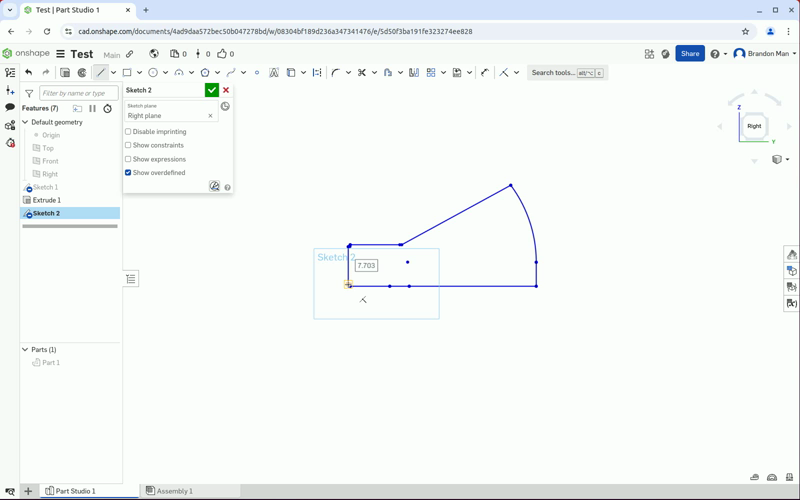
key(esc)
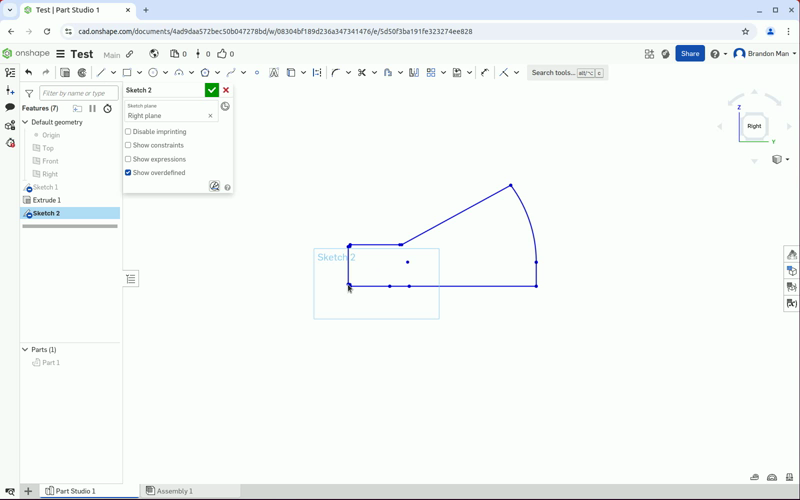
key(c)
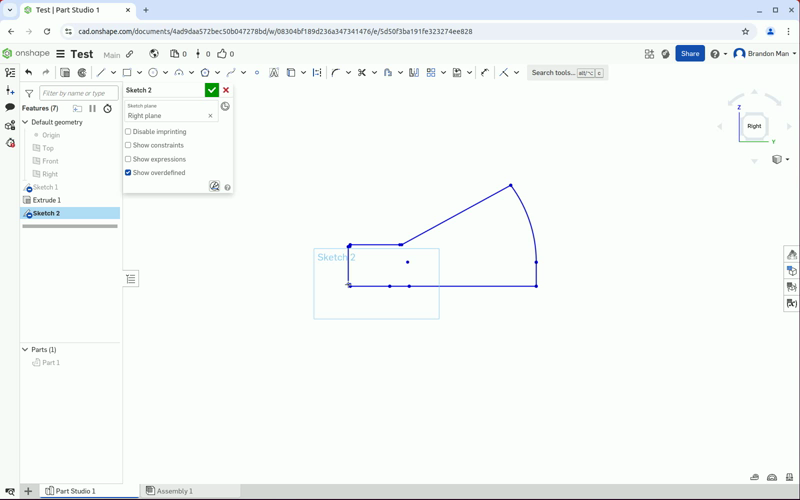
key_down(shift)
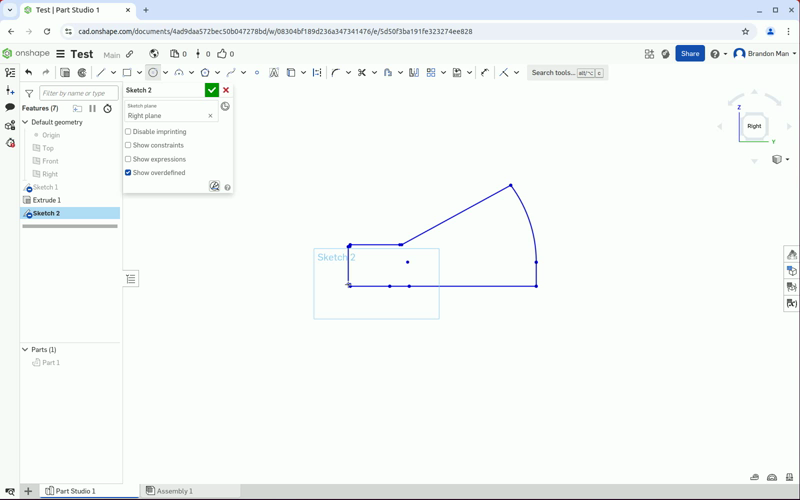
mouse_move(350, 284)
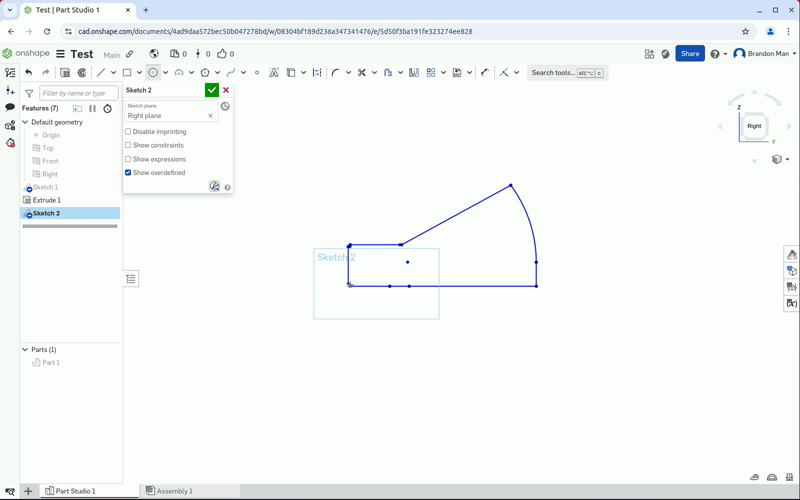
scroll(6)
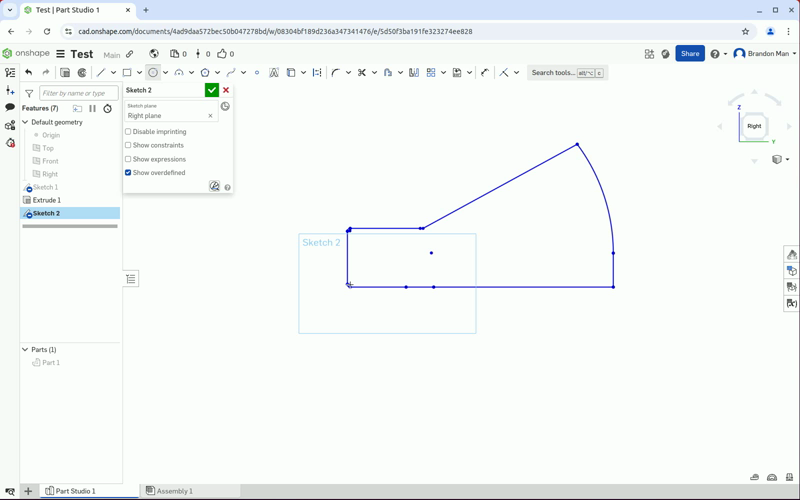
scroll(6)
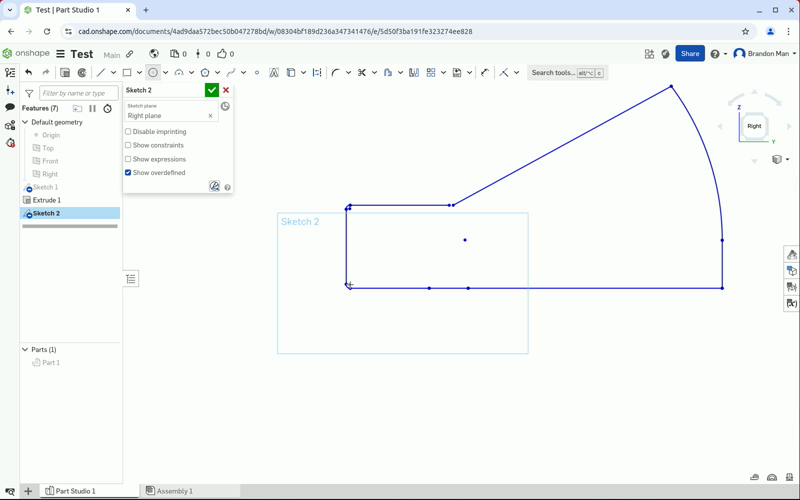
scroll(6)
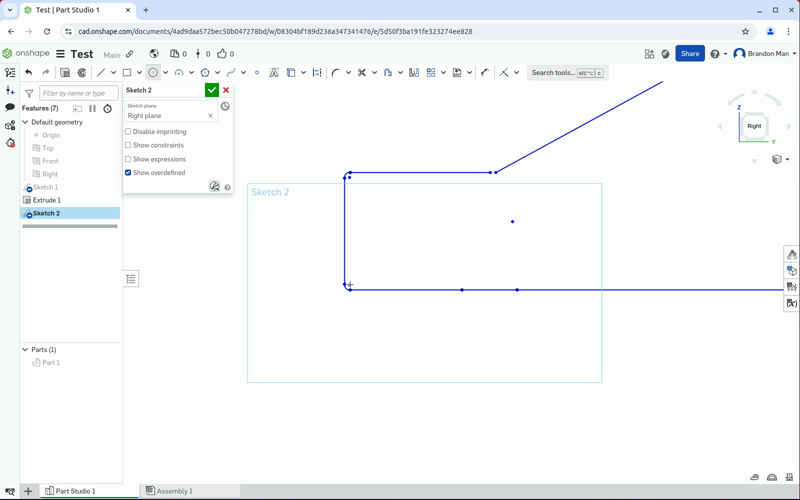
scroll(6)
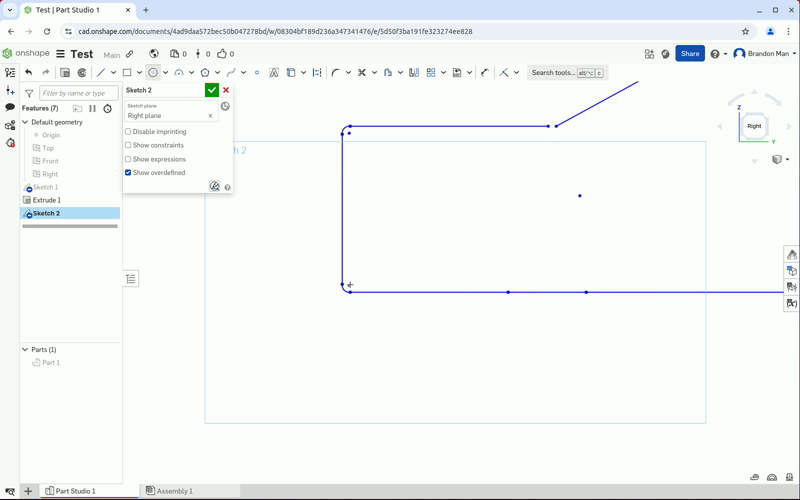
scroll(6)
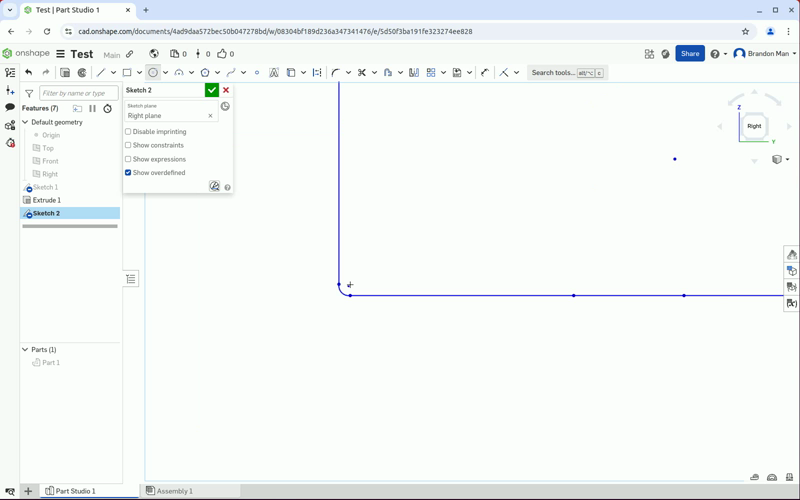
scroll(6)
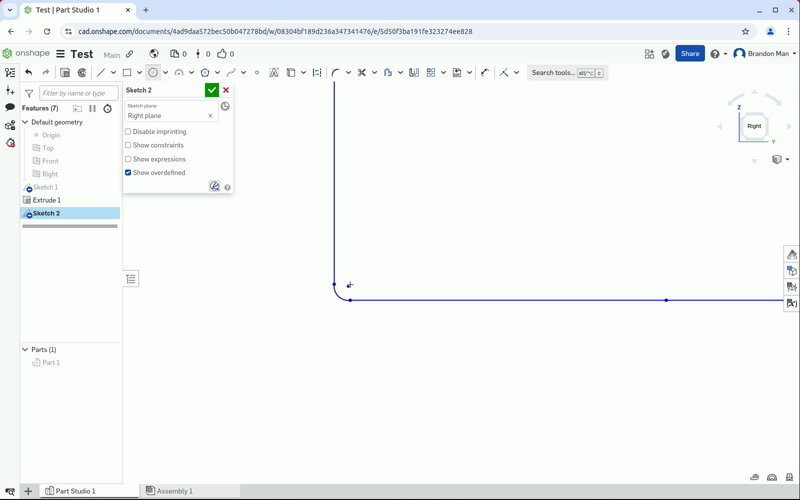
scroll(6)
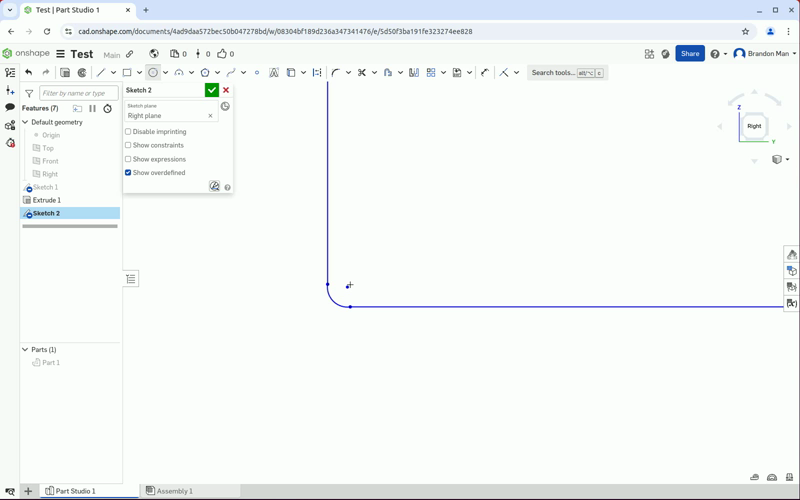
click(350, 284)
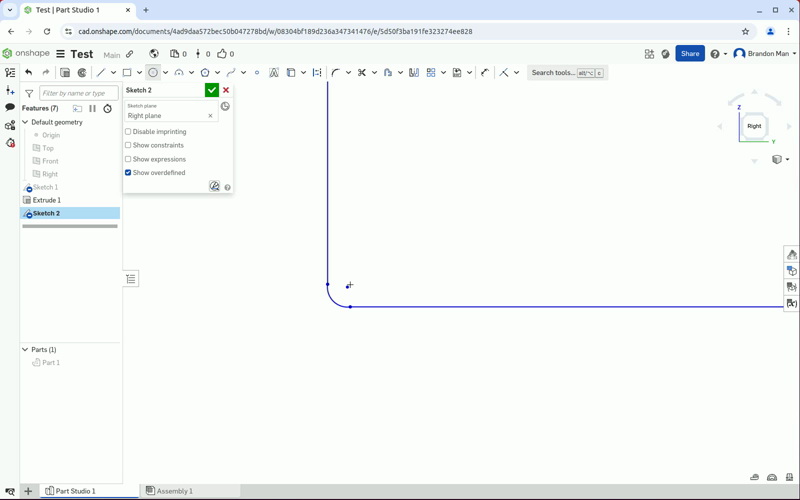
scroll(-6)
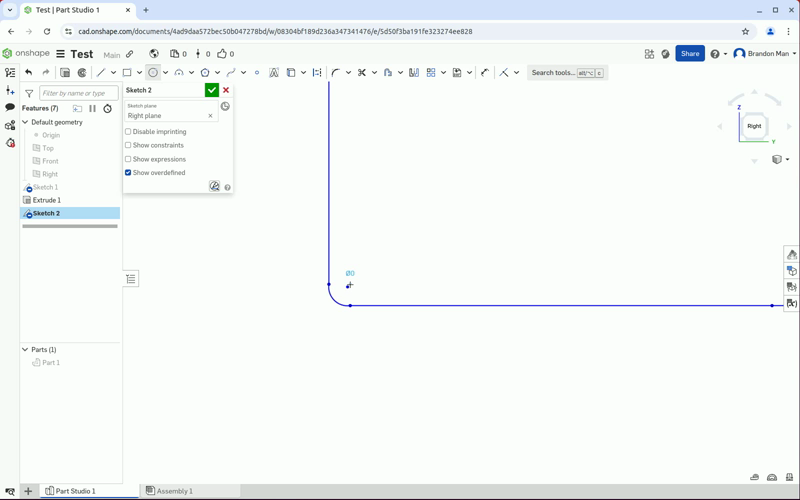
scroll(-6)
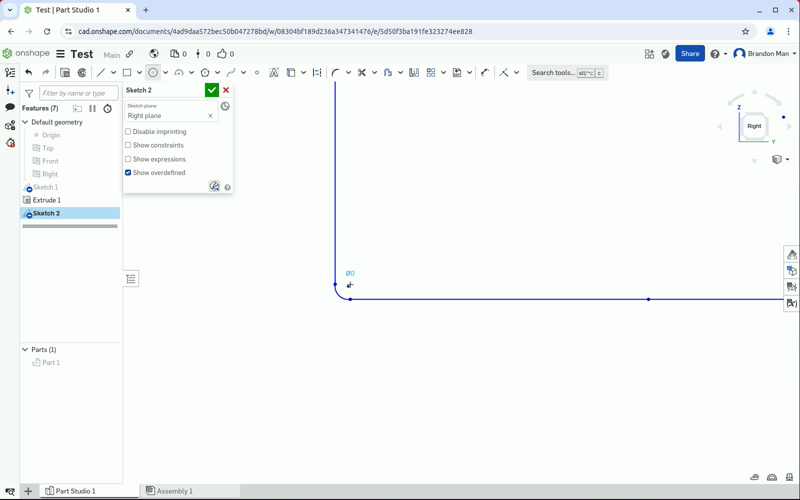
scroll(-6)
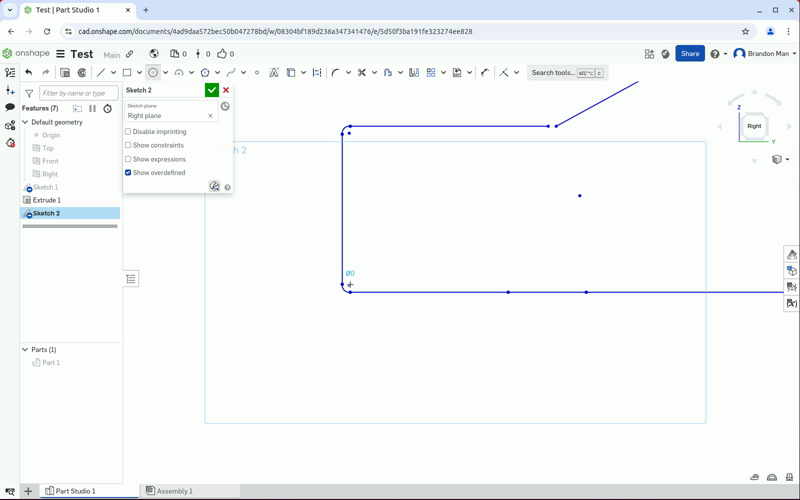
scroll(-6)
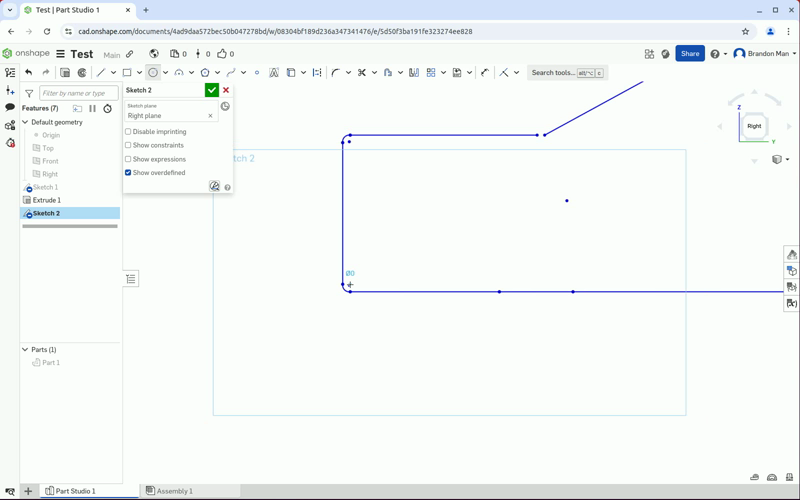
scroll(-6)
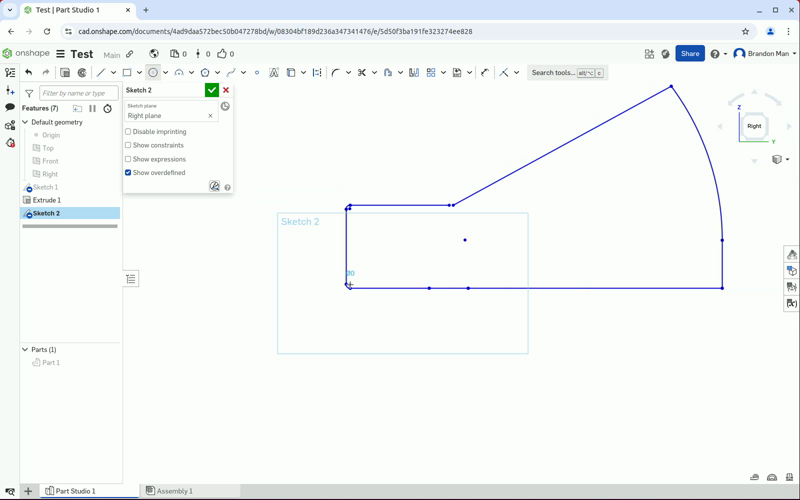
scroll(-6)
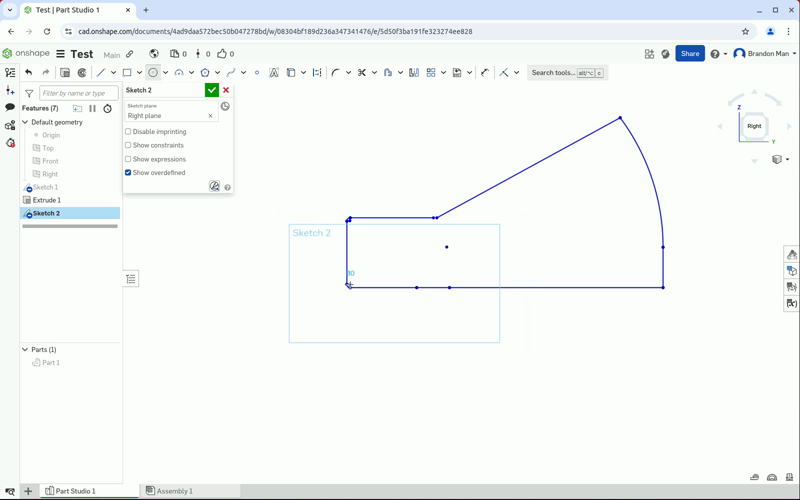
scroll(-6)
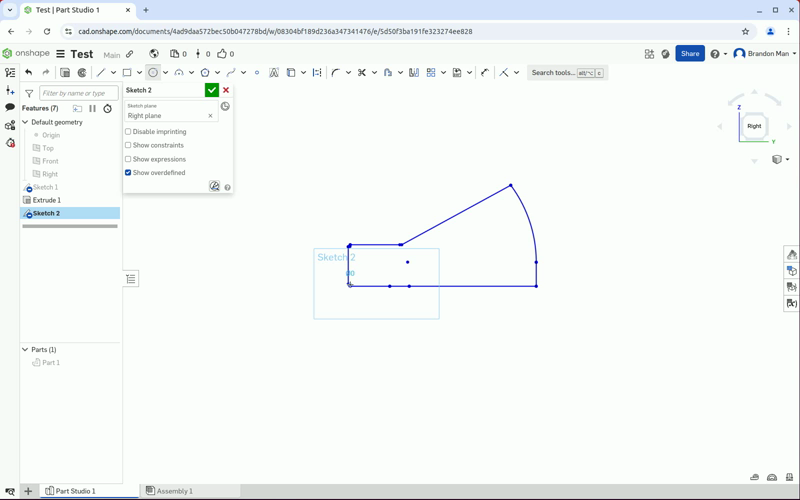
key_up(shift)
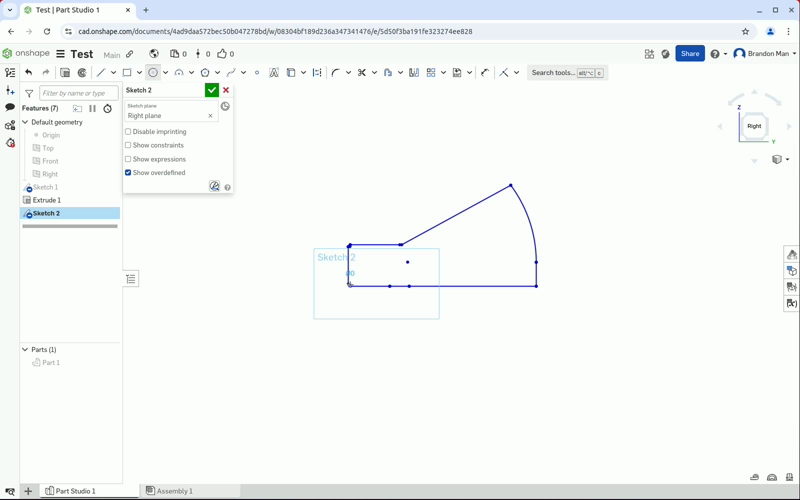
mouse_move(352, 284)
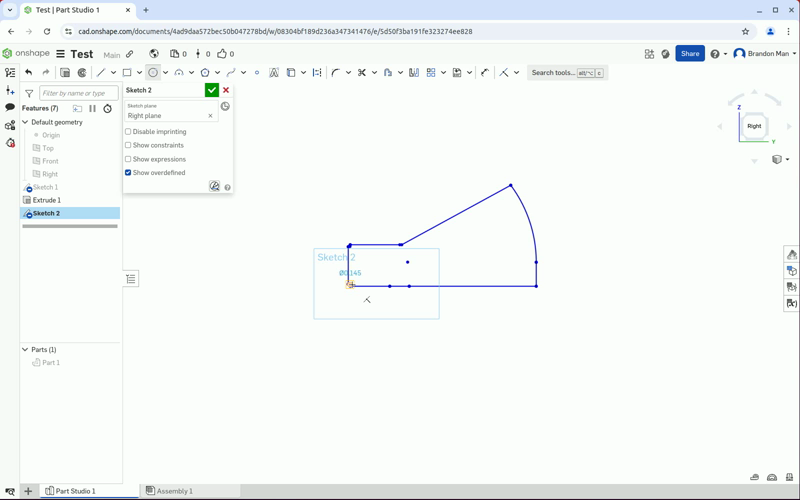
scroll(6)
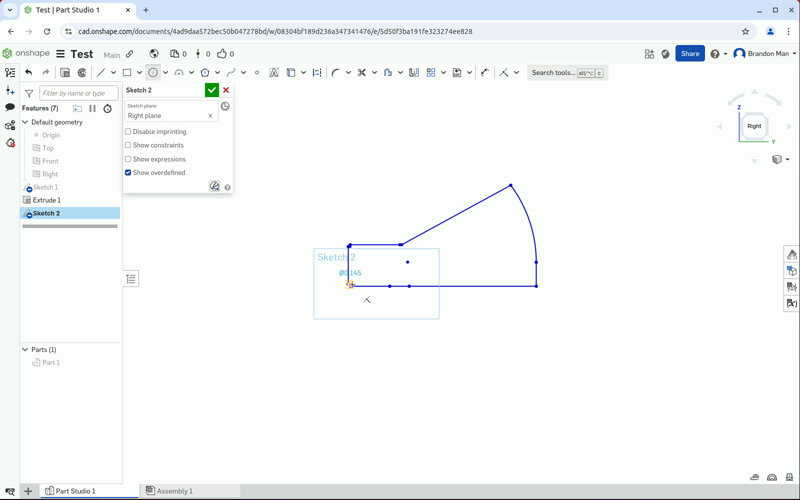
scroll(6)
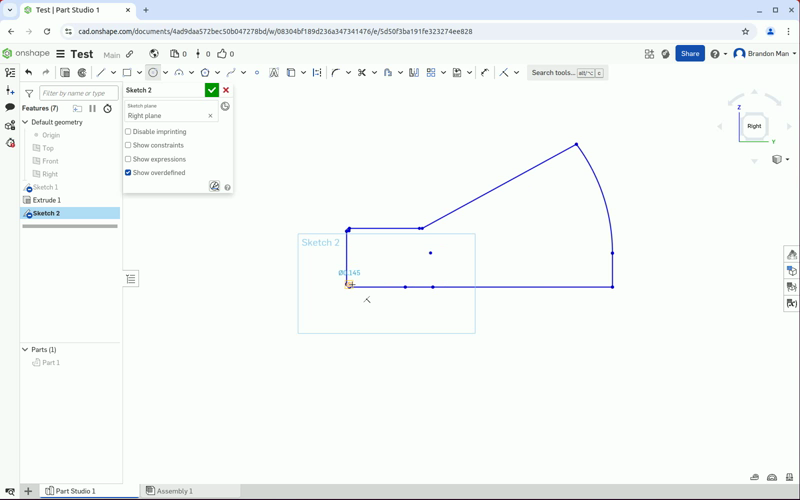
scroll(6)
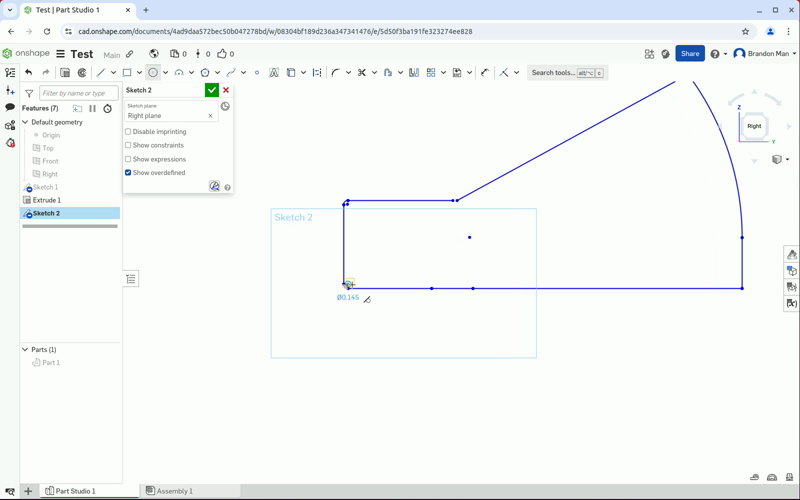
scroll(6)
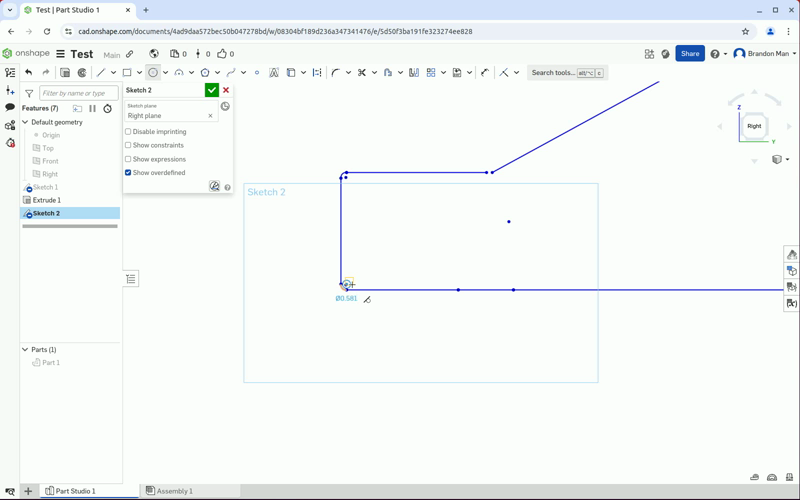
scroll(6)
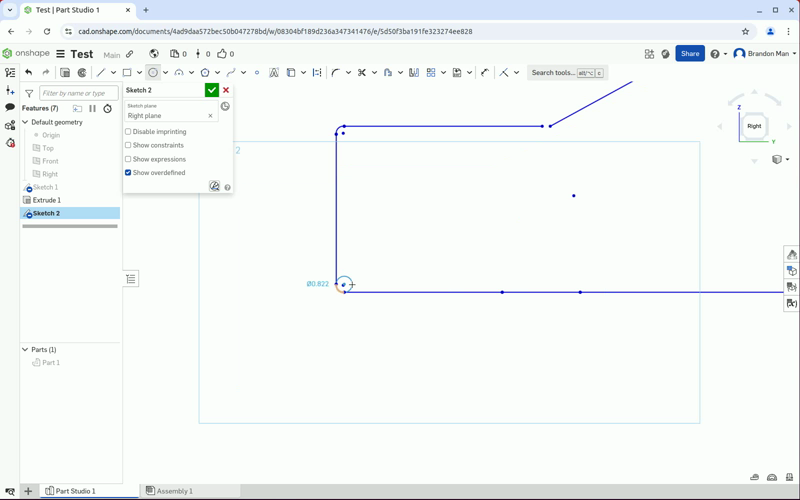
scroll(6)
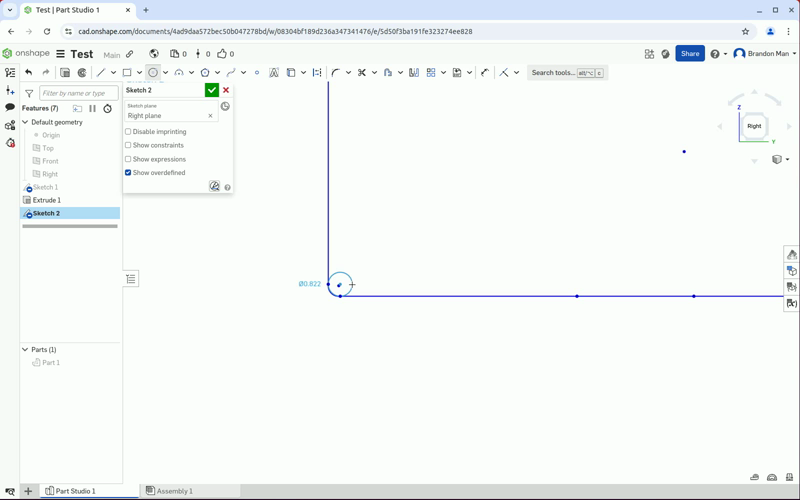
scroll(6)
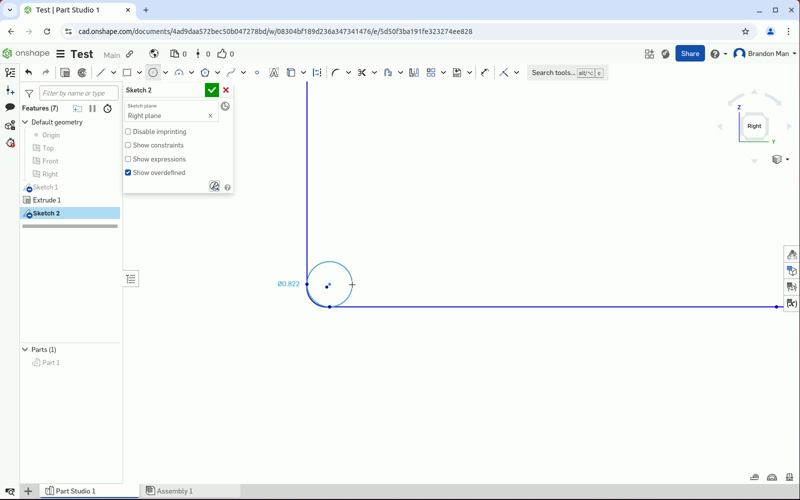
click(352, 284)
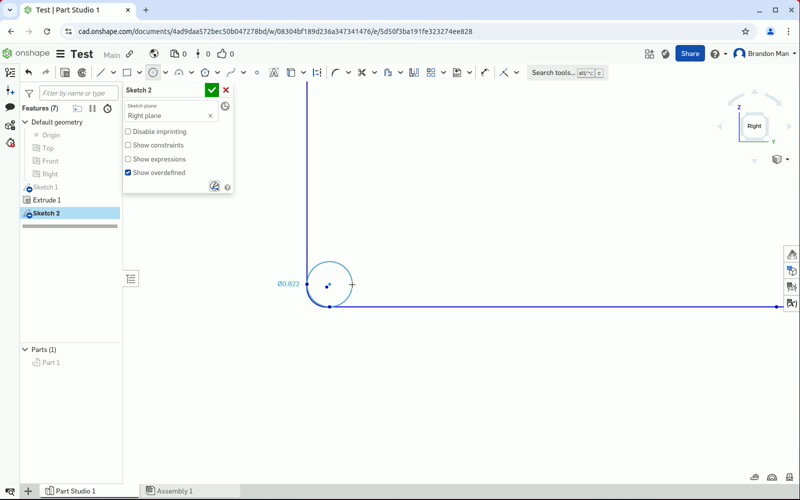
scroll(-6)
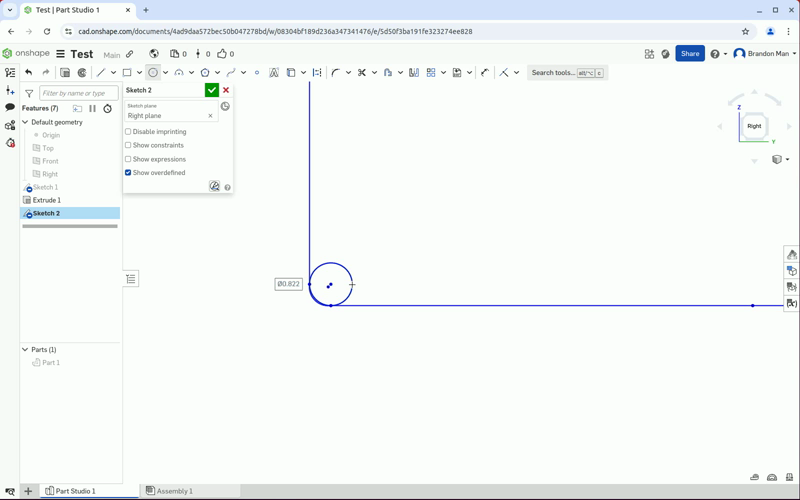
scroll(-6)
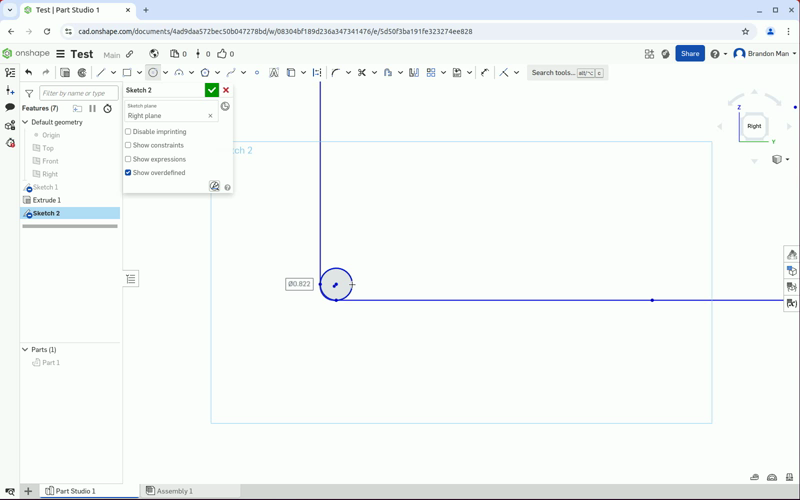
scroll(-6)
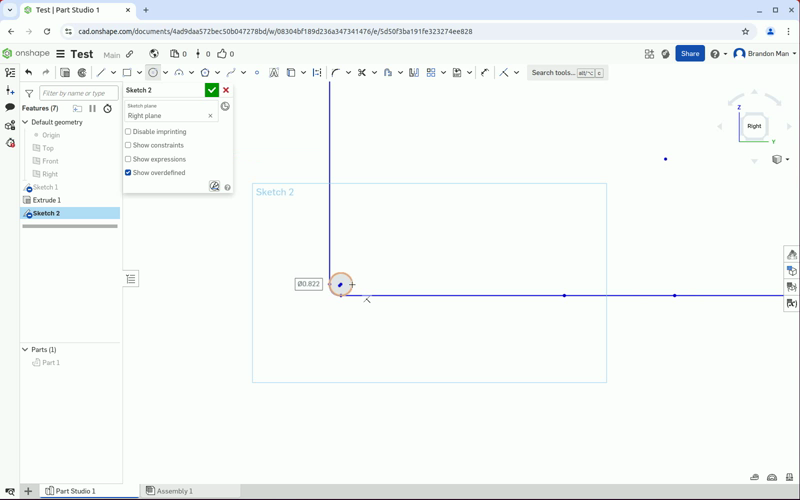
scroll(-6)
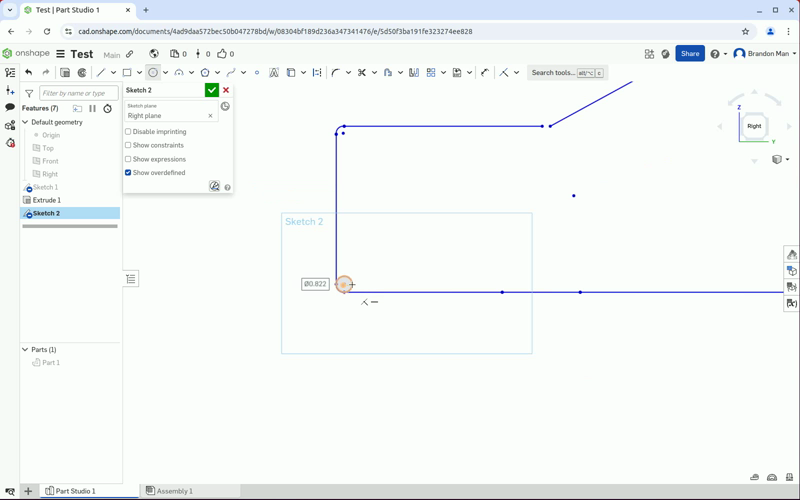
scroll(-6)
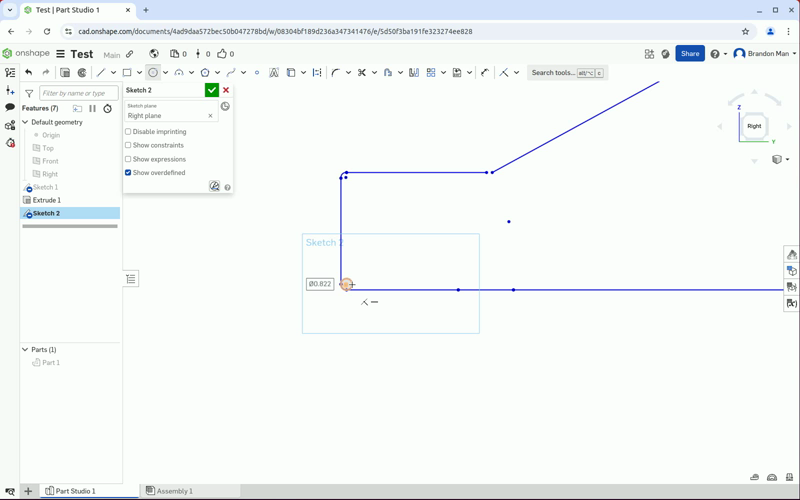
scroll(-6)
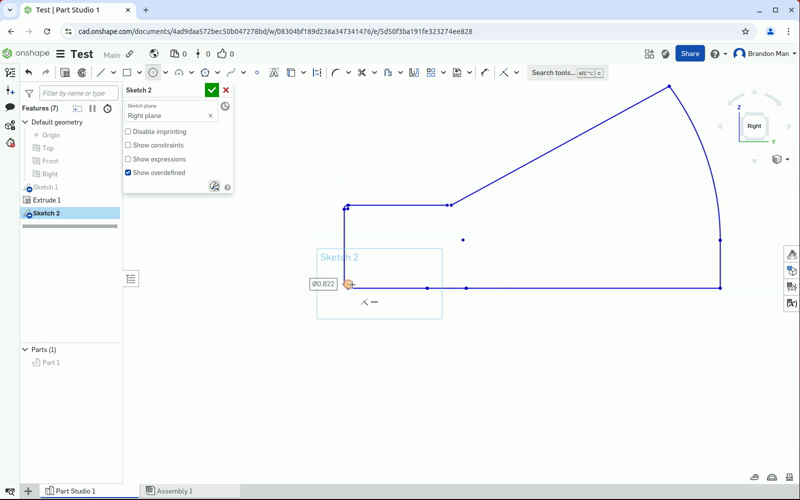
scroll(-6)
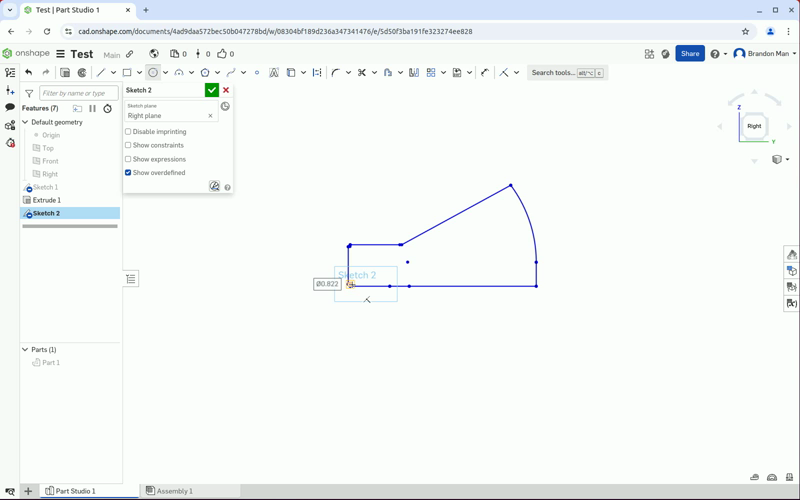
key(esc)
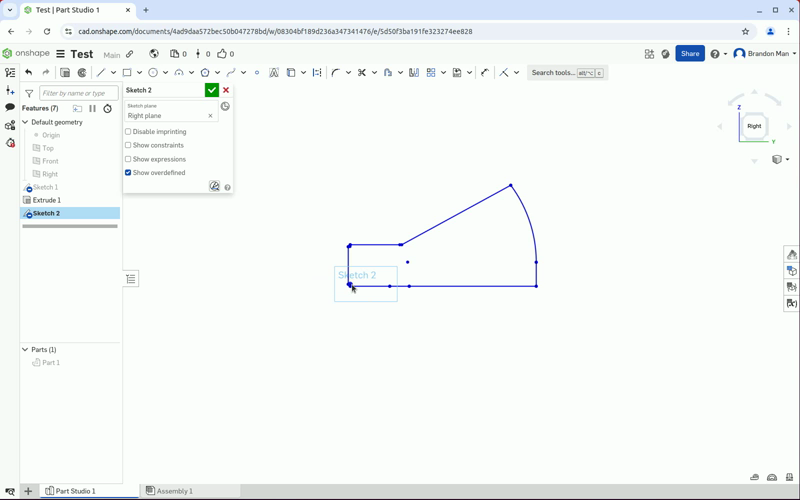
key(c)
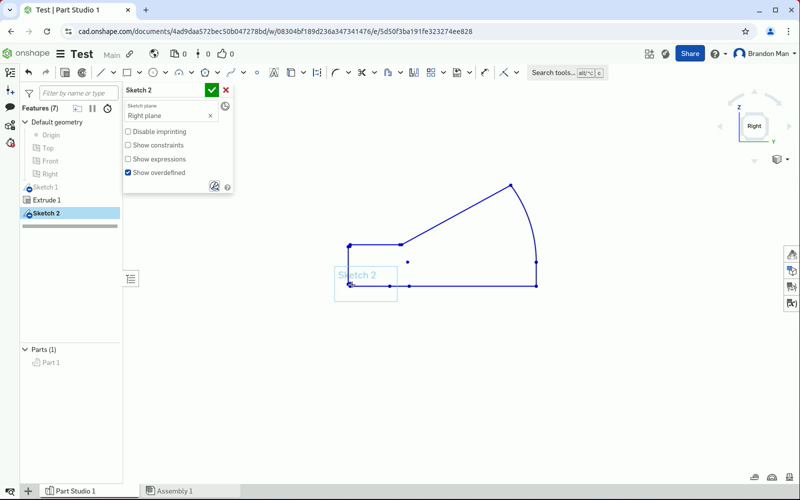
key_down(shift)
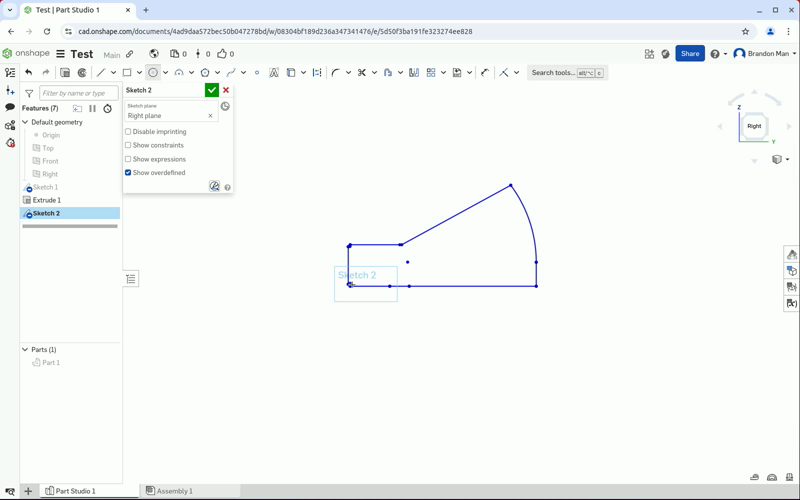
mouse_move(350, 246)
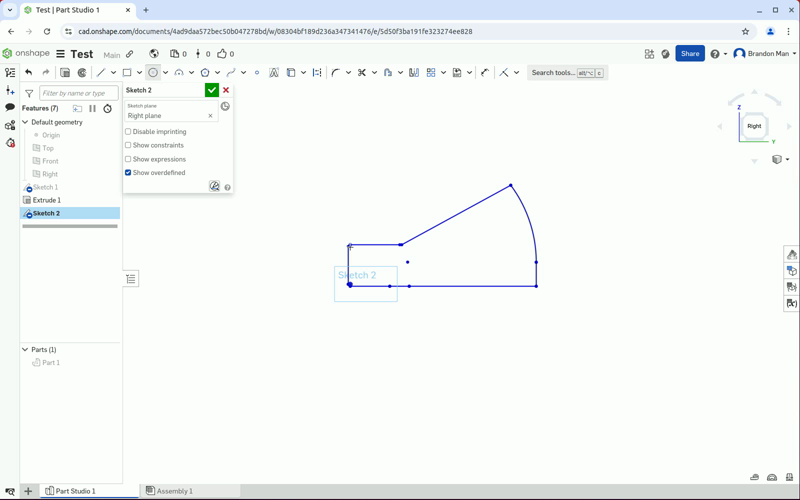
scroll(6)
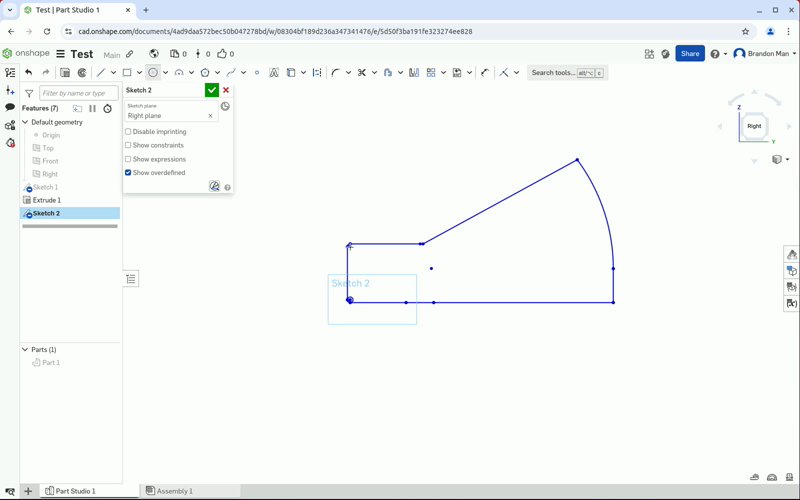
scroll(6)
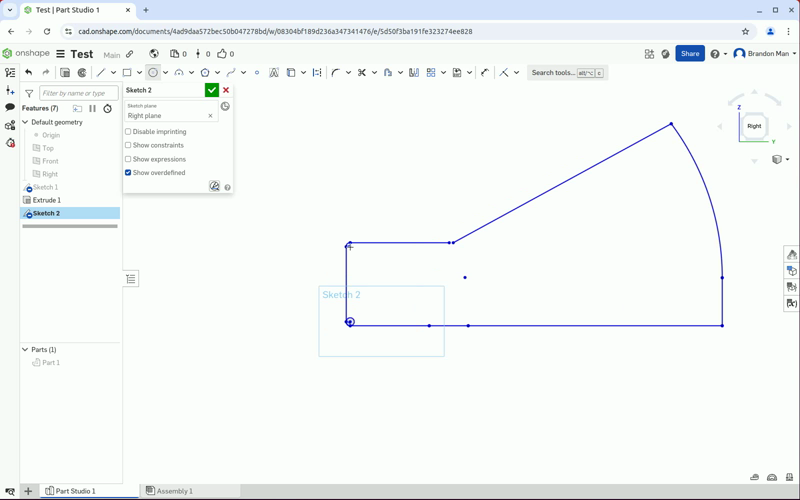
scroll(6)
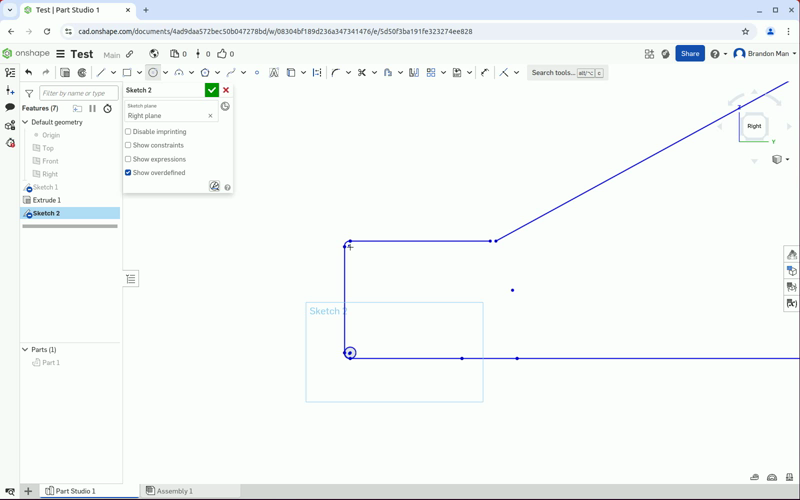
scroll(6)
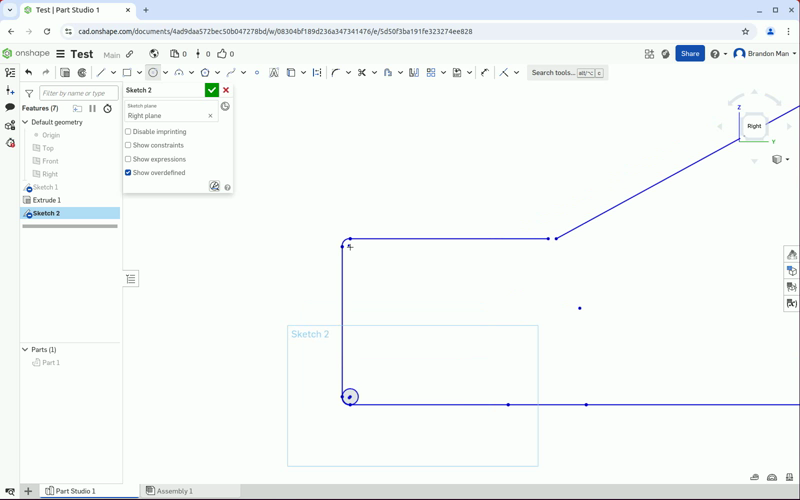
scroll(6)
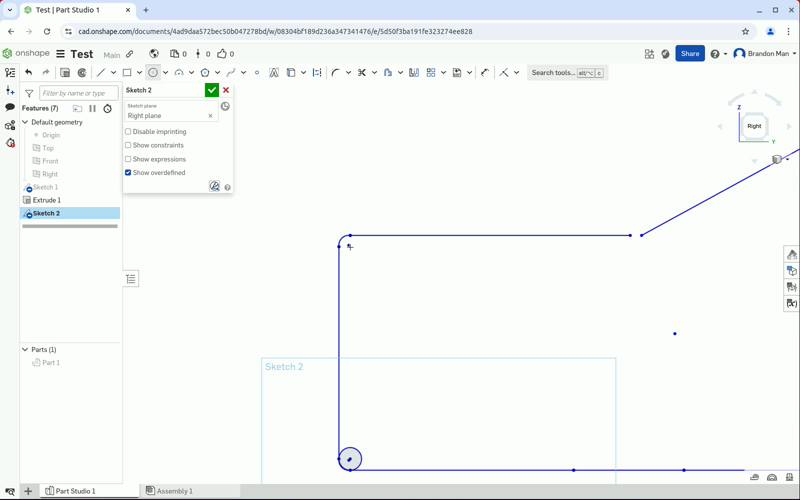
scroll(6)
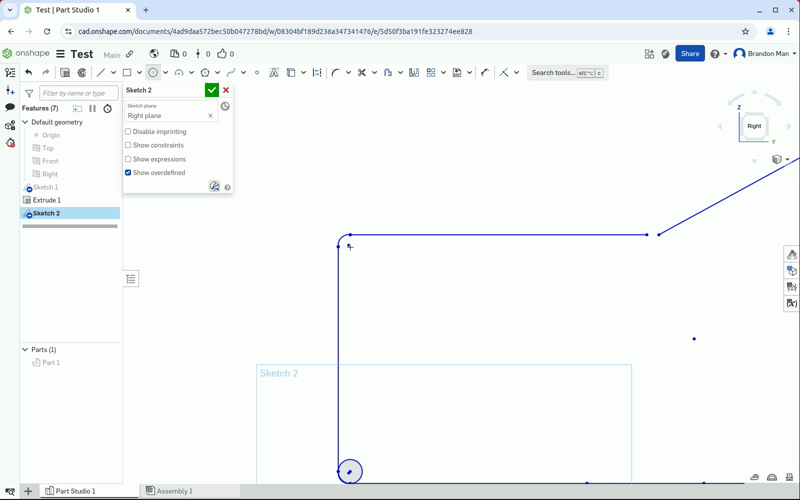
scroll(6)
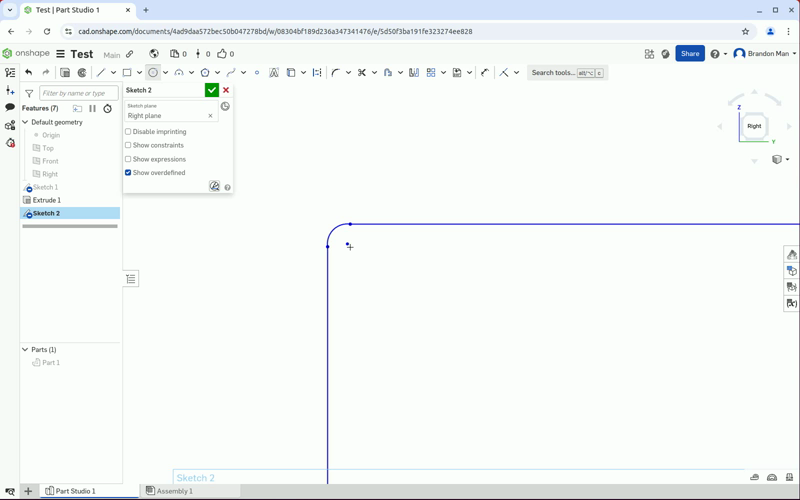
click(350, 246)
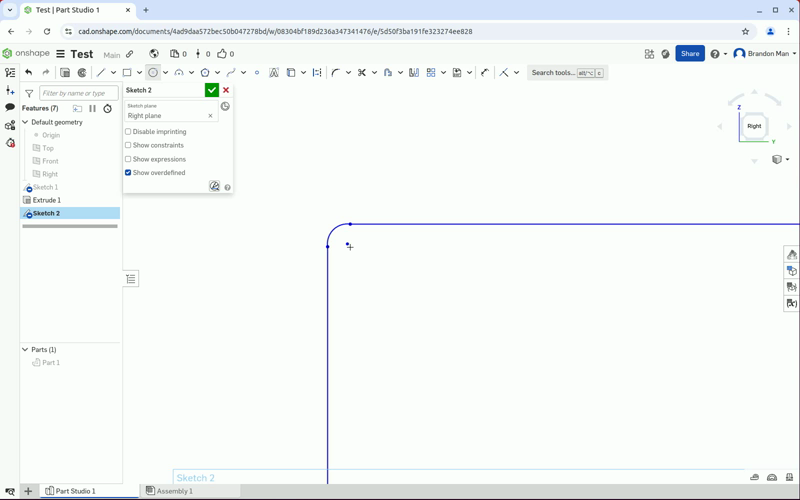
scroll(-6)
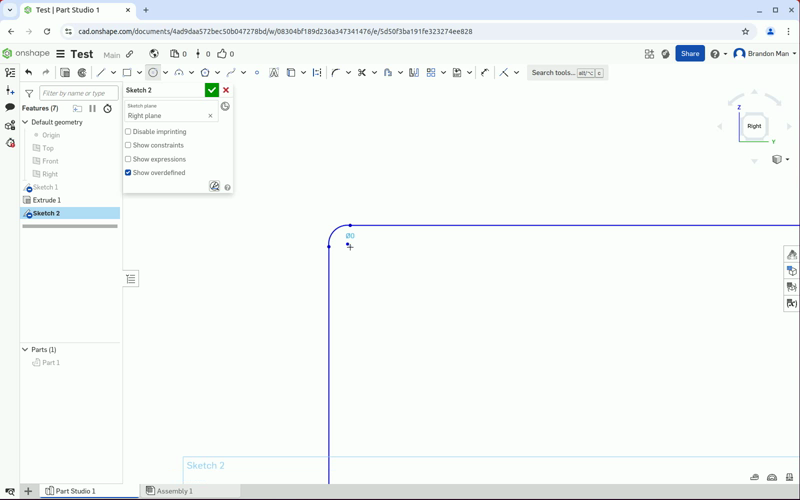
scroll(-6)
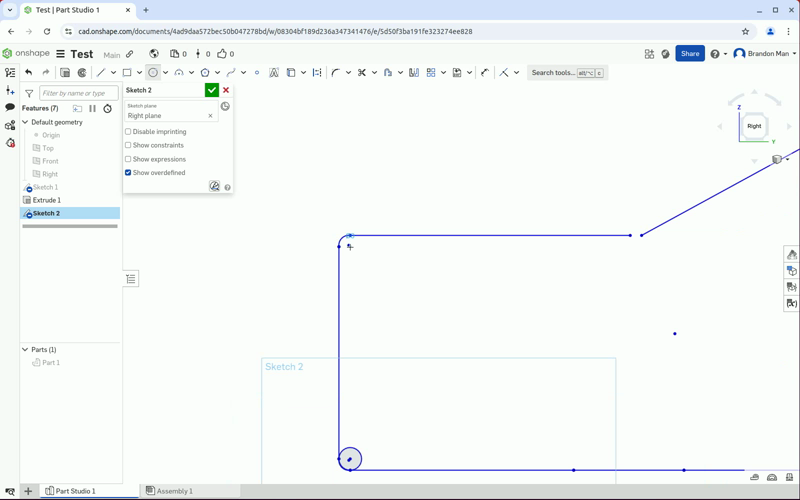
scroll(-6)
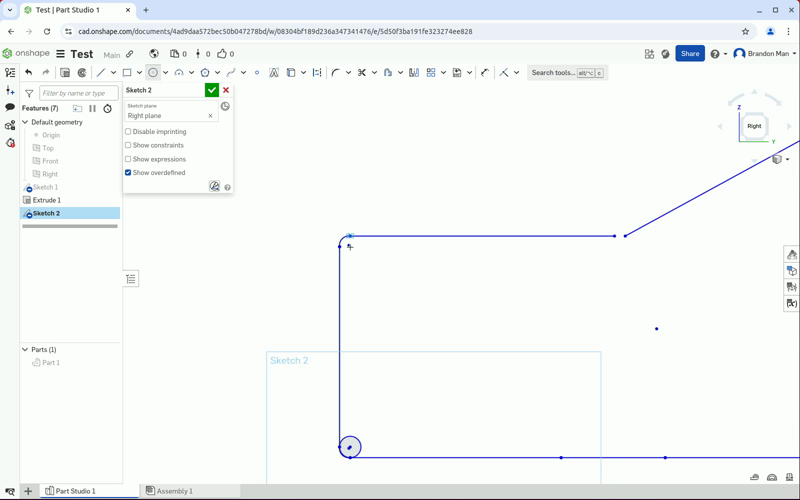
scroll(-6)
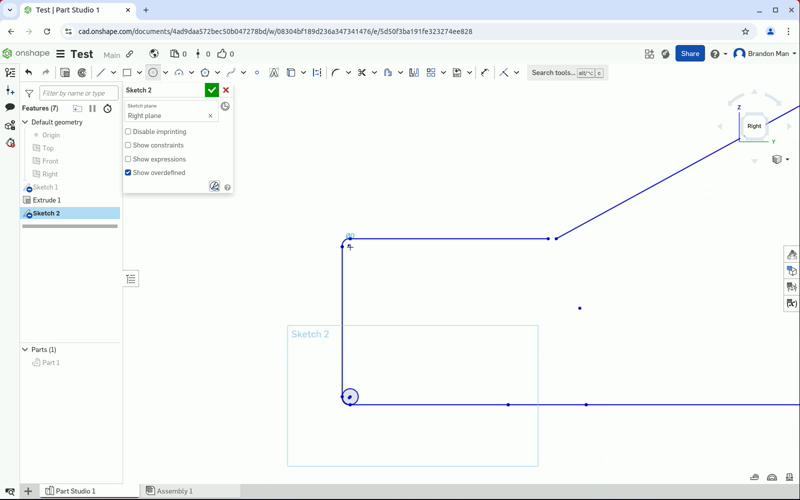
scroll(-6)
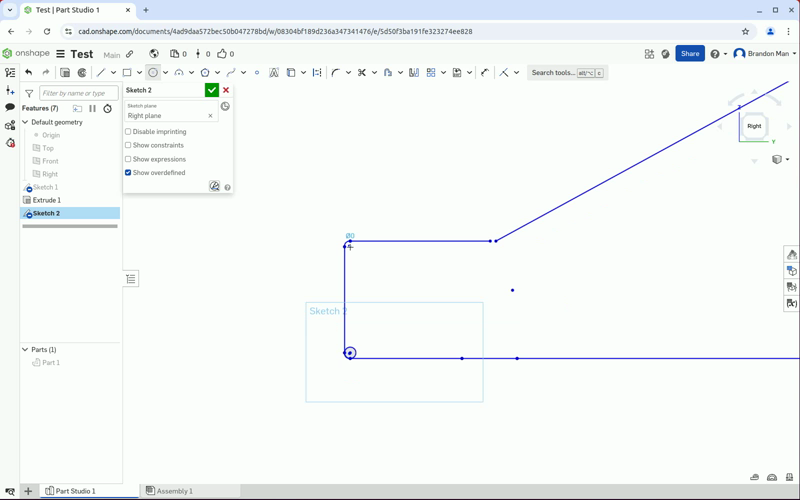
scroll(-6)
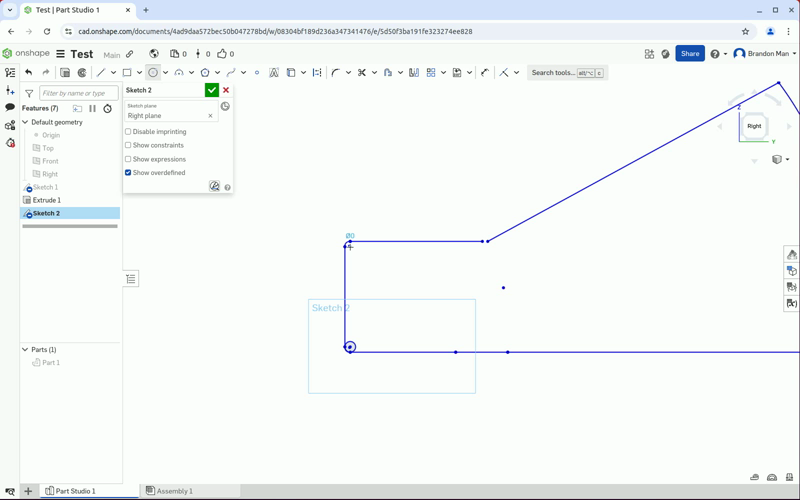
scroll(-6)
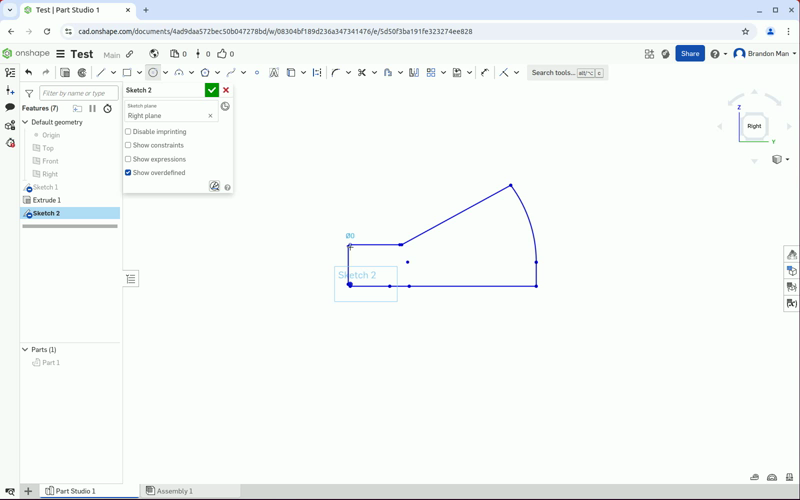
key_up(shift)
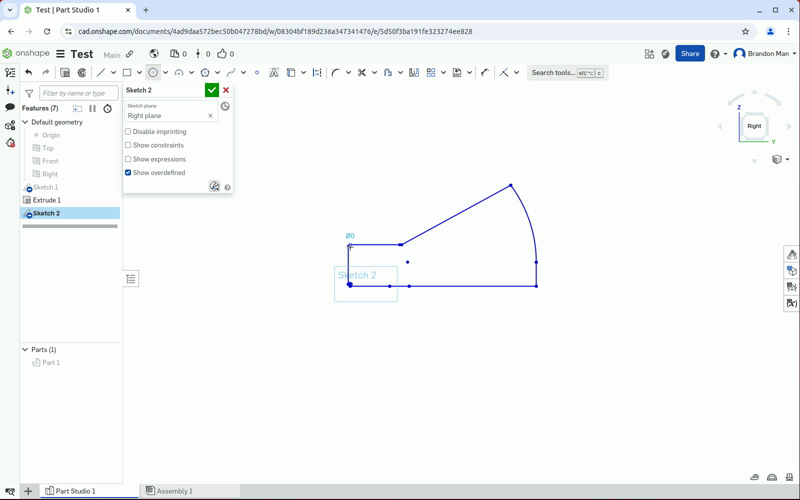
mouse_move(352, 246)
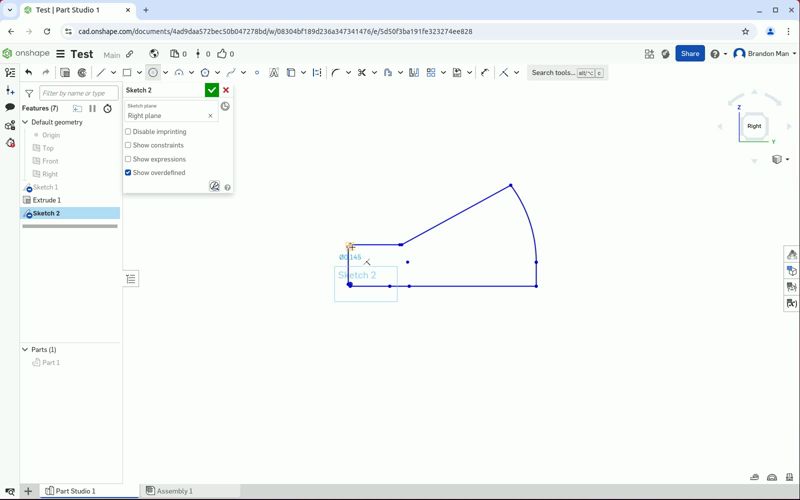
scroll(6)
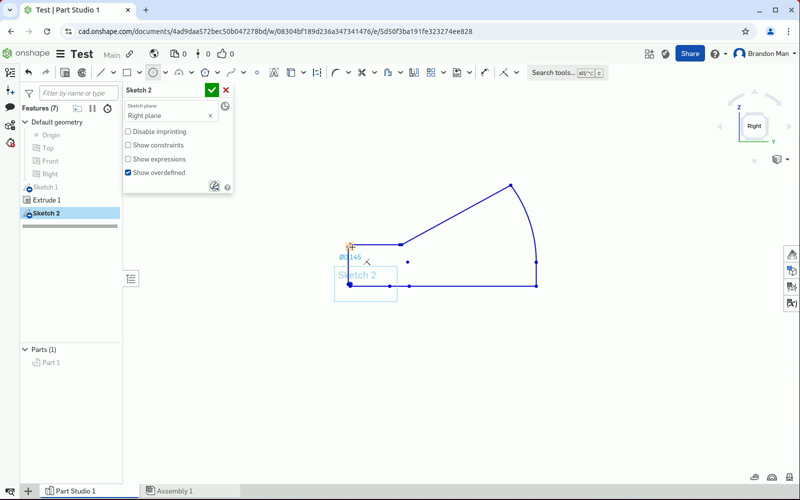
scroll(6)
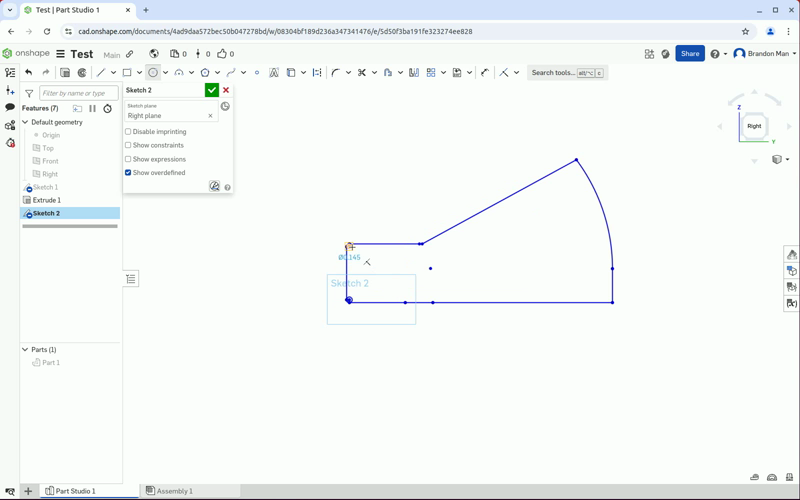
scroll(6)
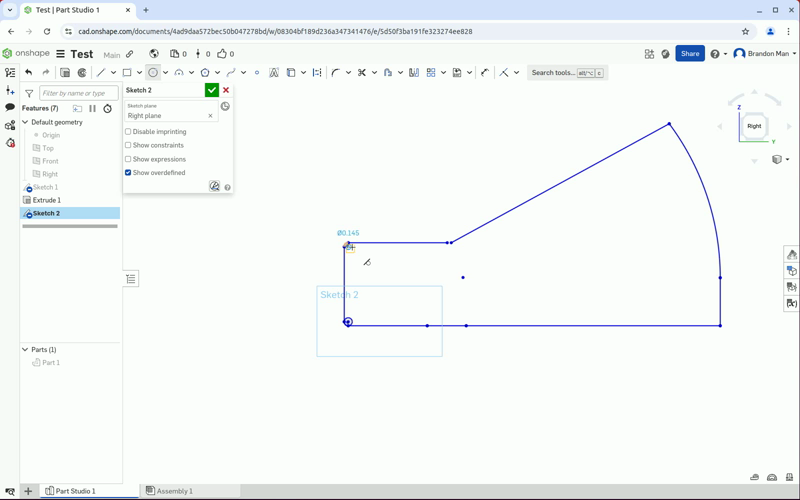
scroll(6)
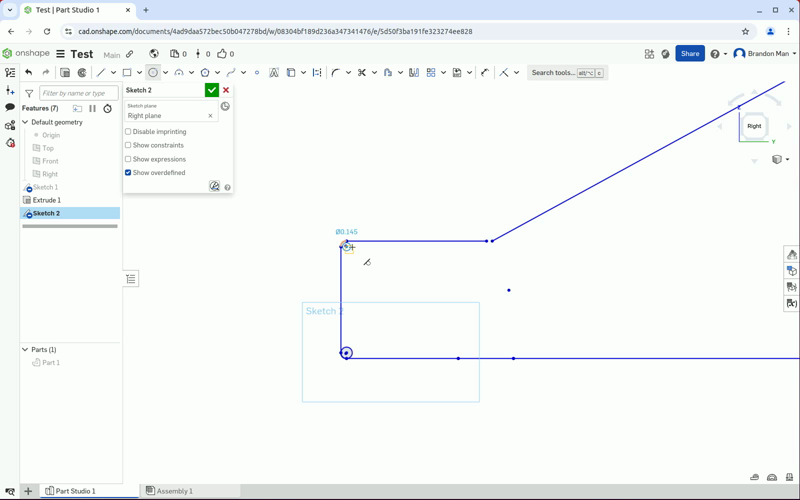
scroll(6)
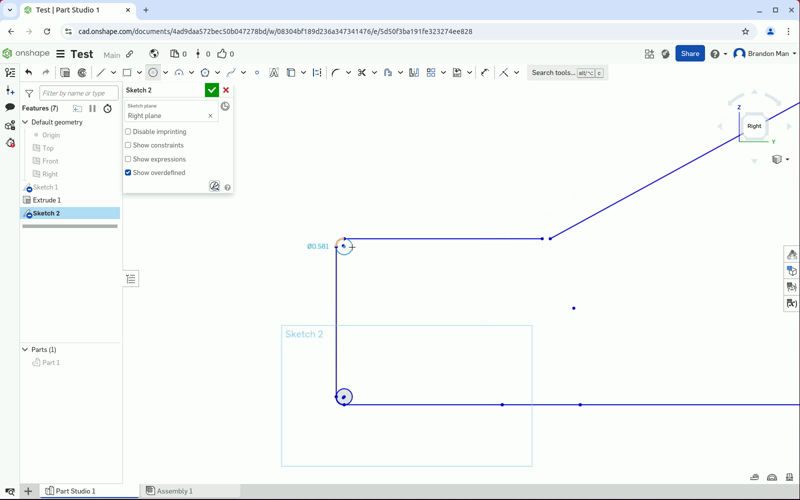
scroll(6)
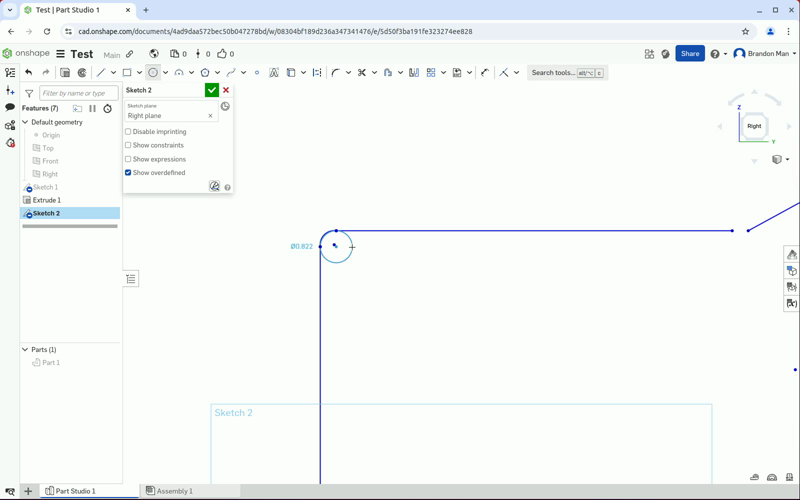
scroll(6)
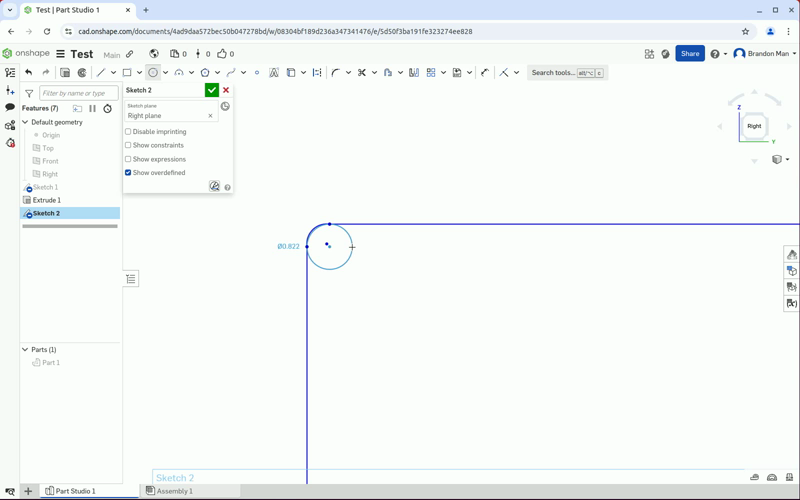
click(352, 246)
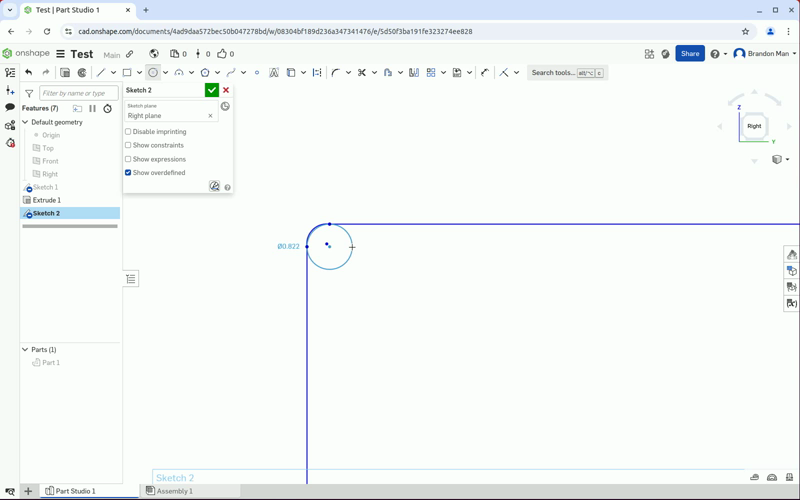
scroll(-6)
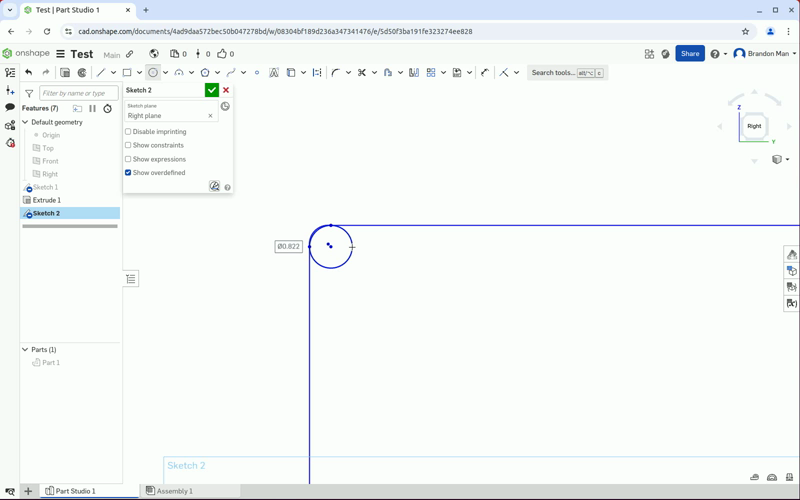
scroll(-6)
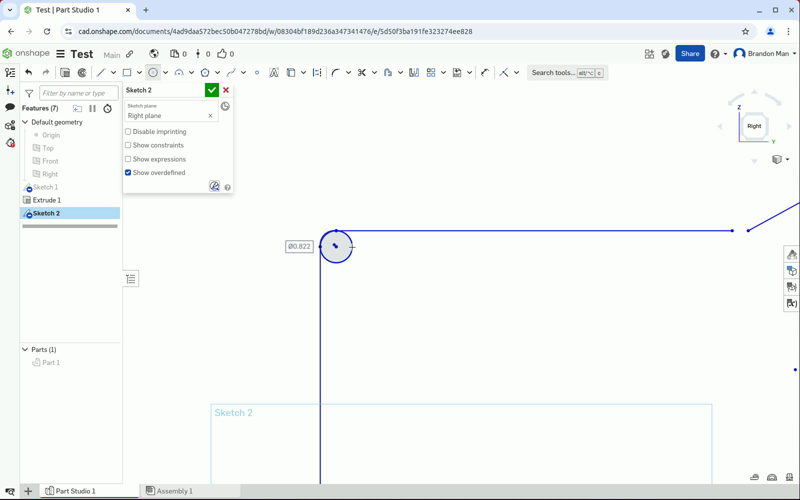
scroll(-6)
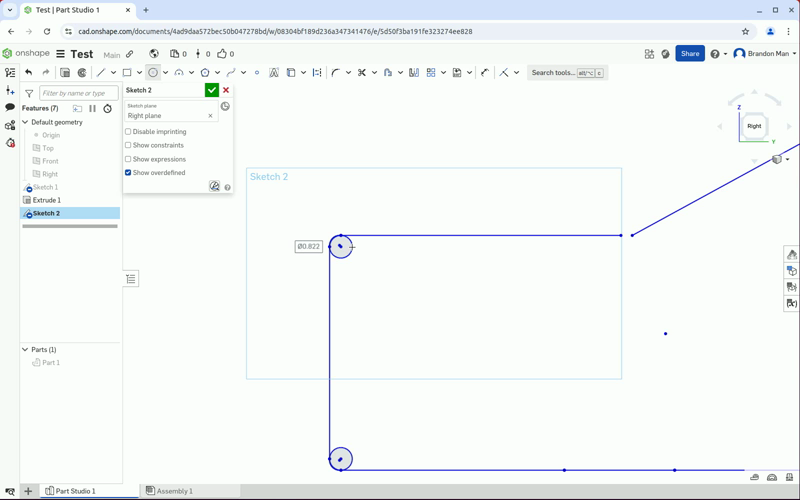
scroll(-6)
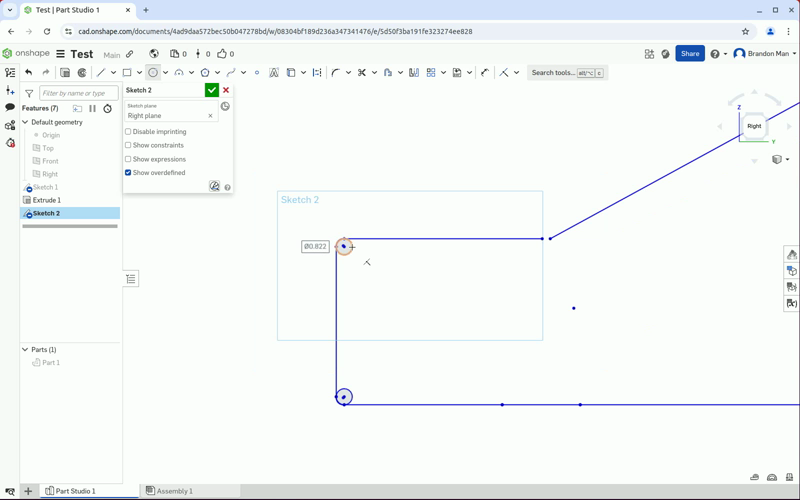
scroll(-6)
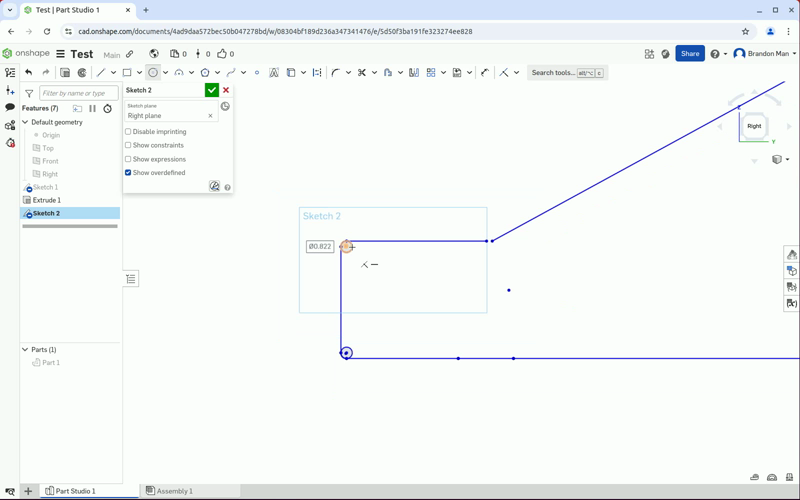
scroll(-6)
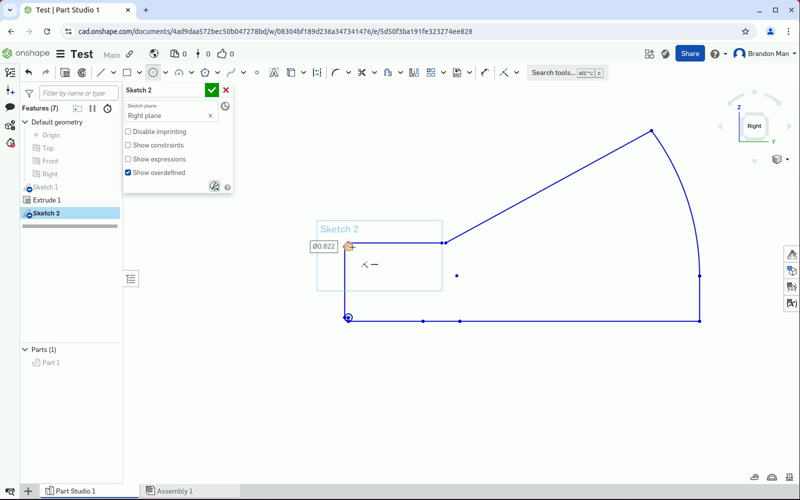
scroll(-6)
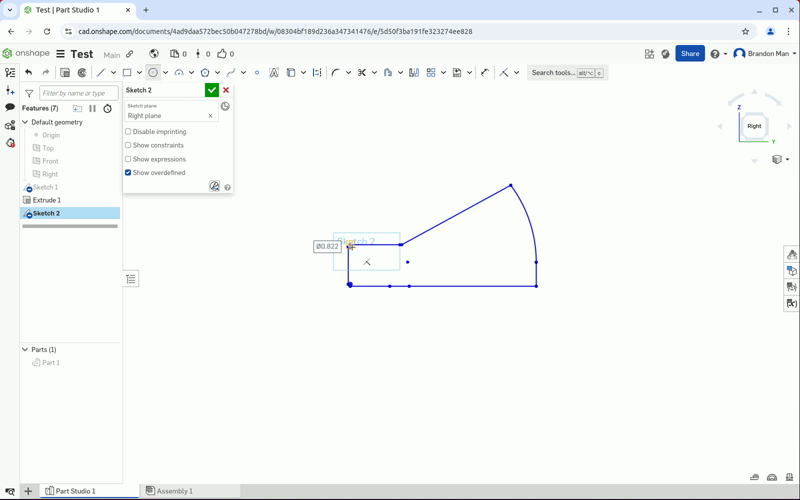
key(esc)
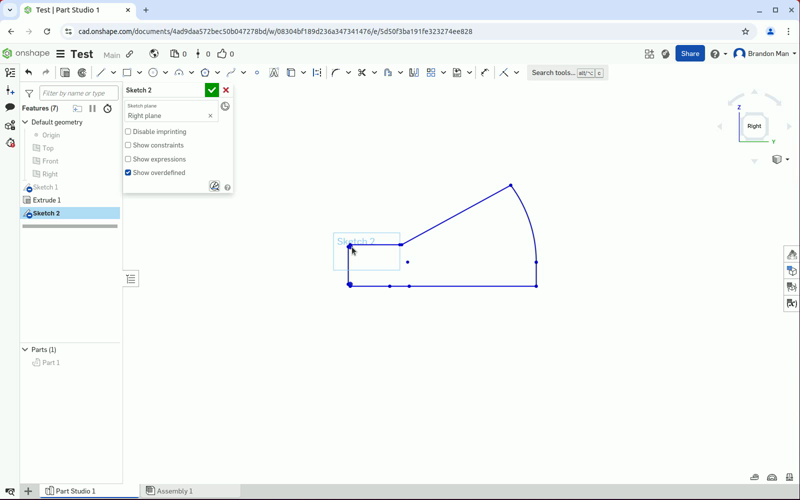
key(c)
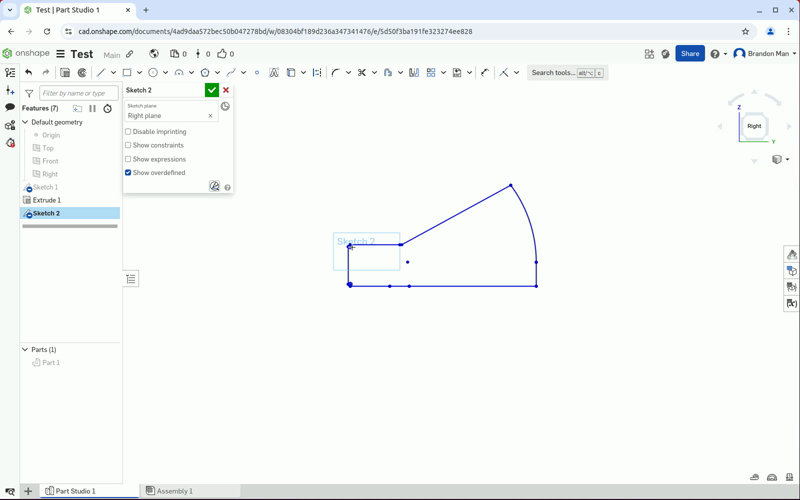
key_down(shift)
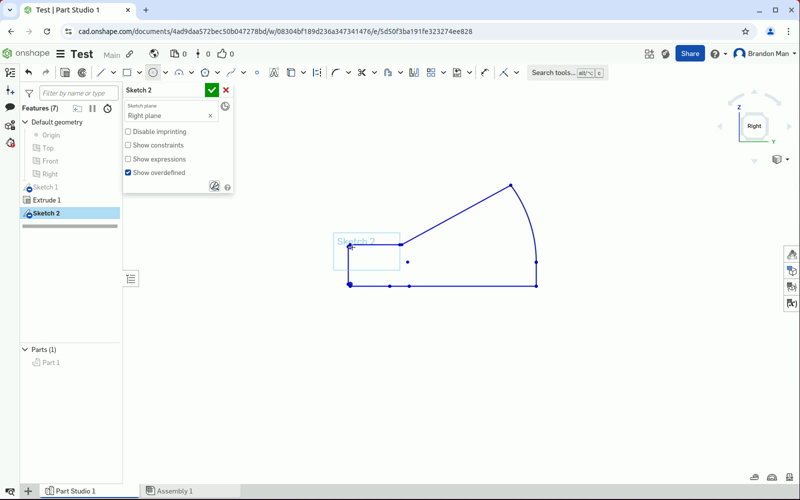
mouse_move(370, 262)
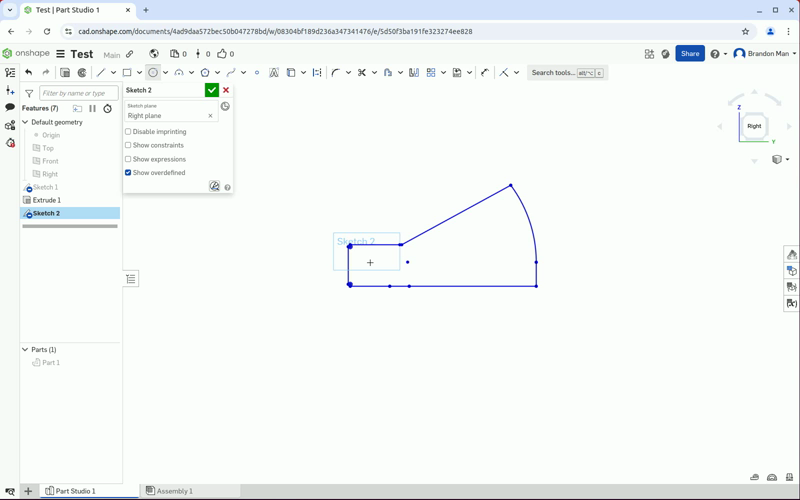
click(370, 262)
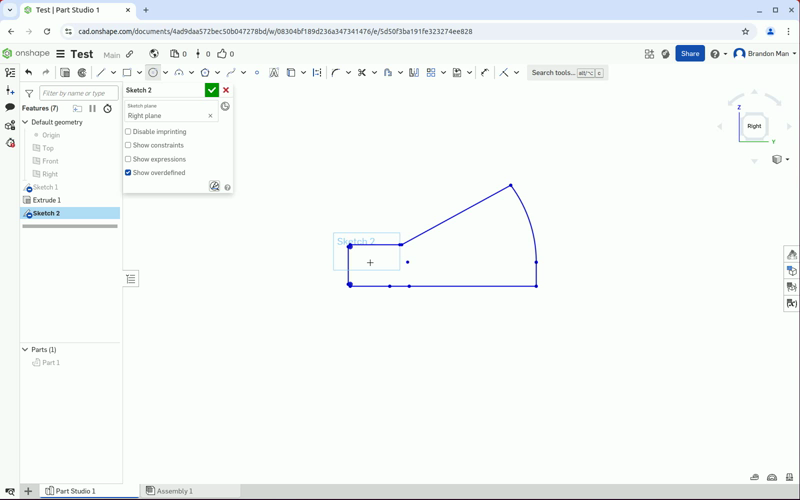
key_up(shift)
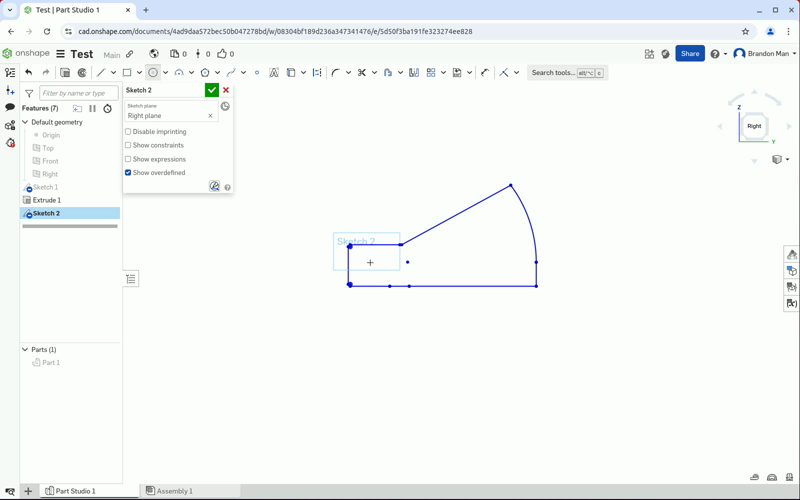
mouse_move(382, 262)
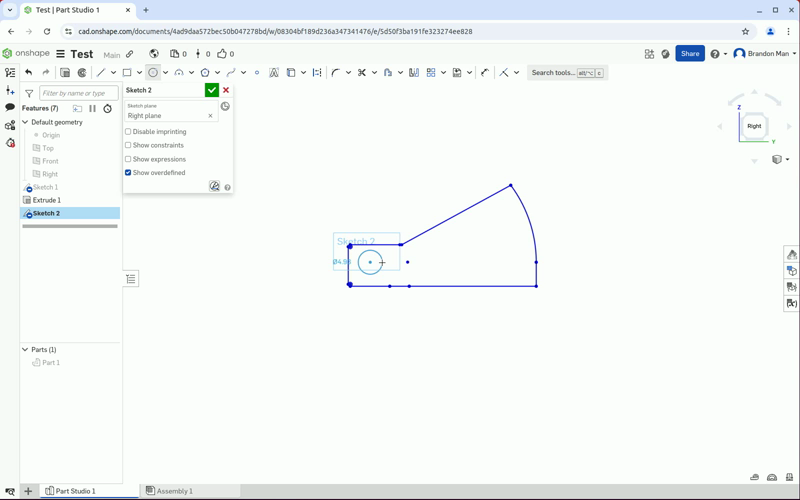
click(382, 262)
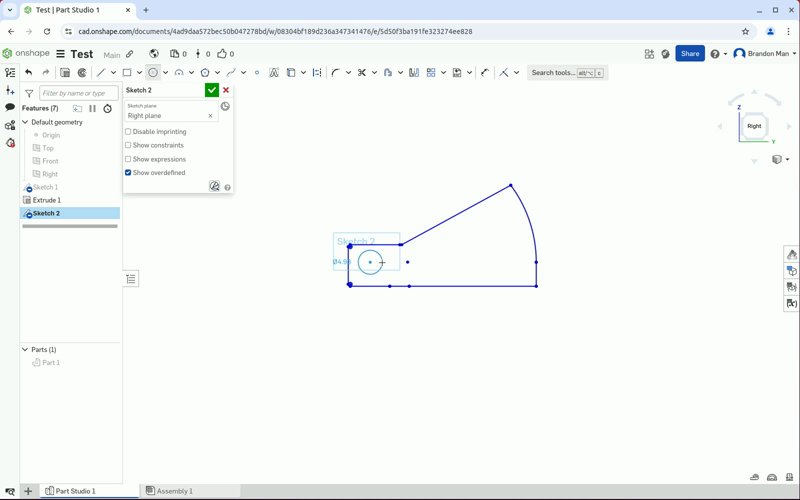
key(esc)
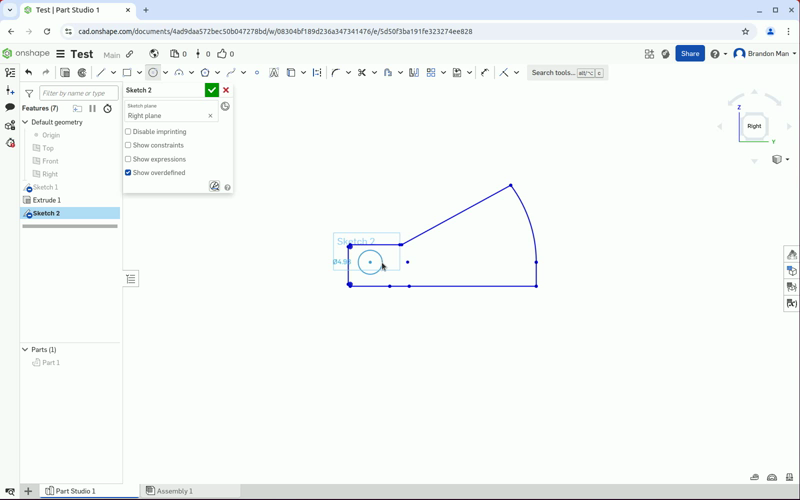
key(c)
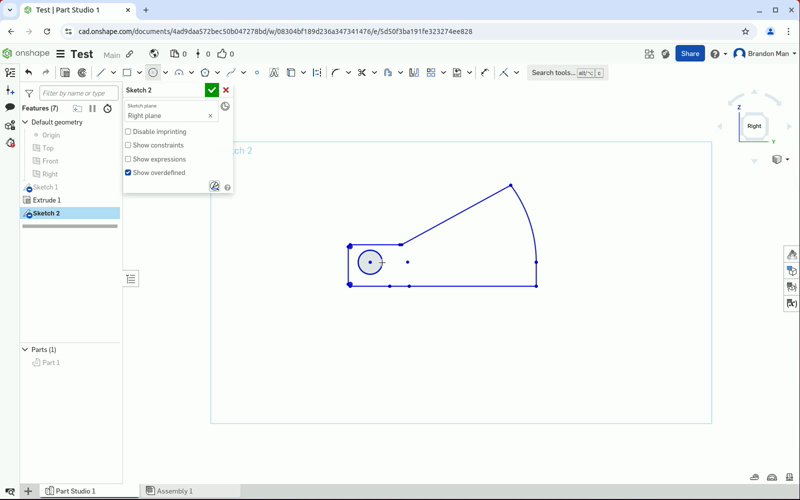
key_down(shift)
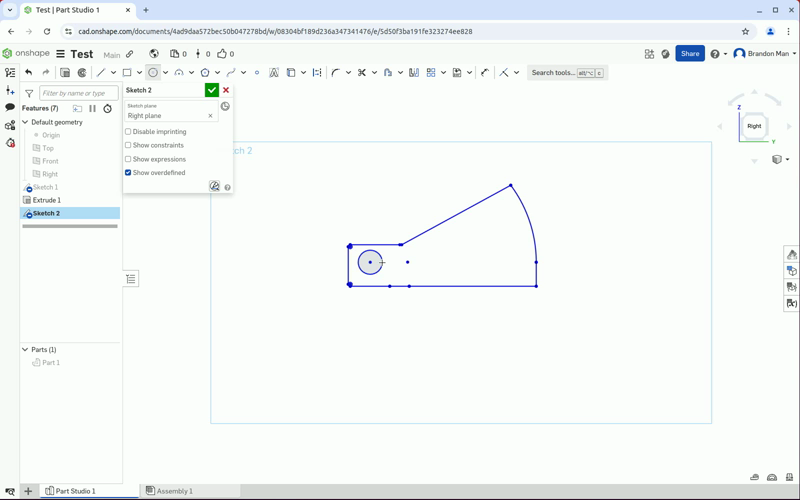
mouse_move(409, 262)
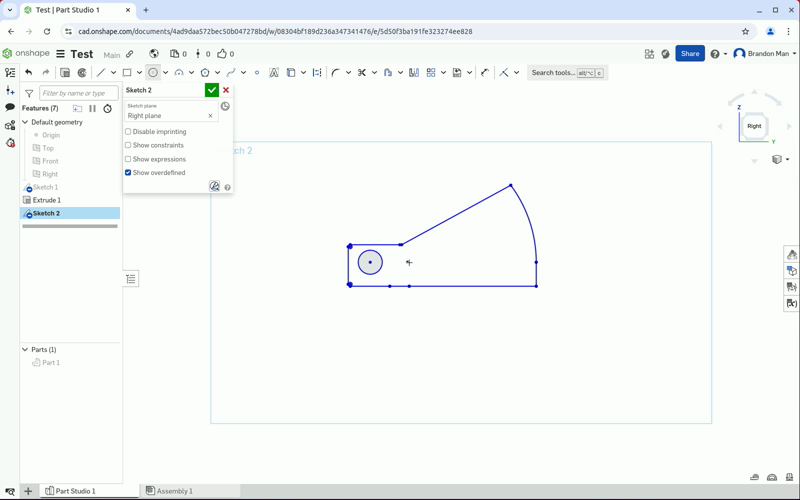
scroll(6)
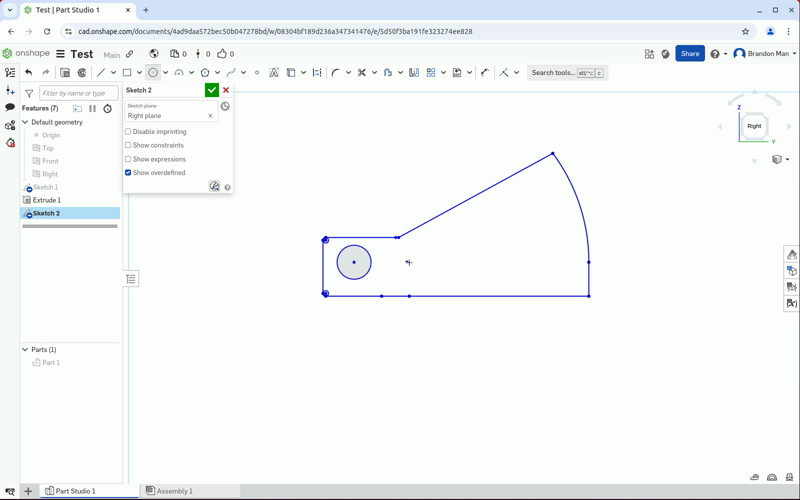
scroll(6)
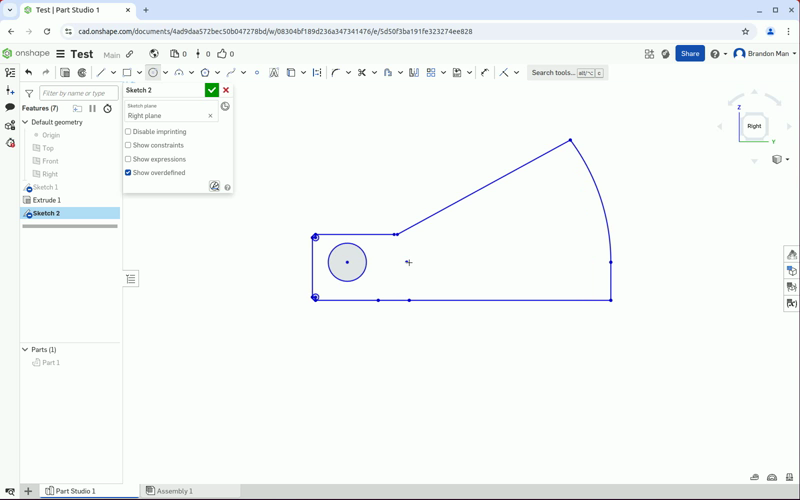
scroll(6)
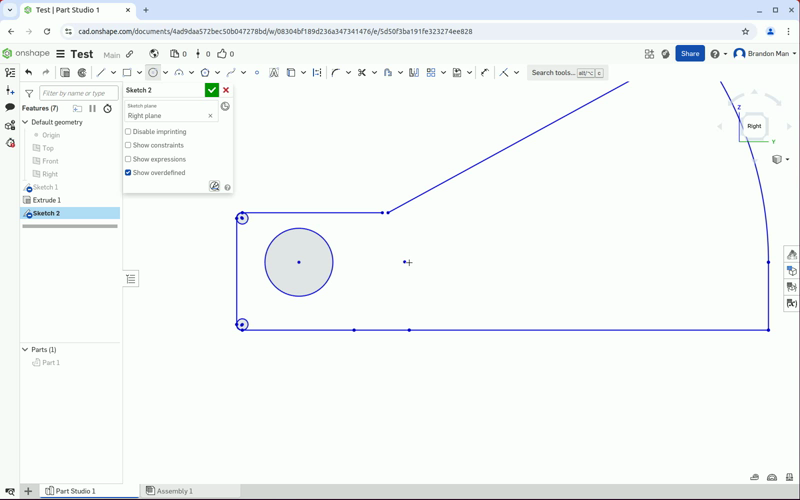
scroll(6)
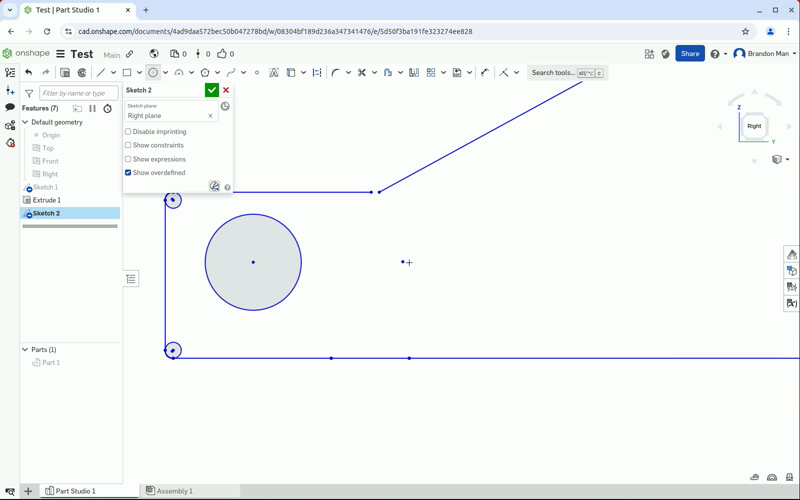
scroll(6)
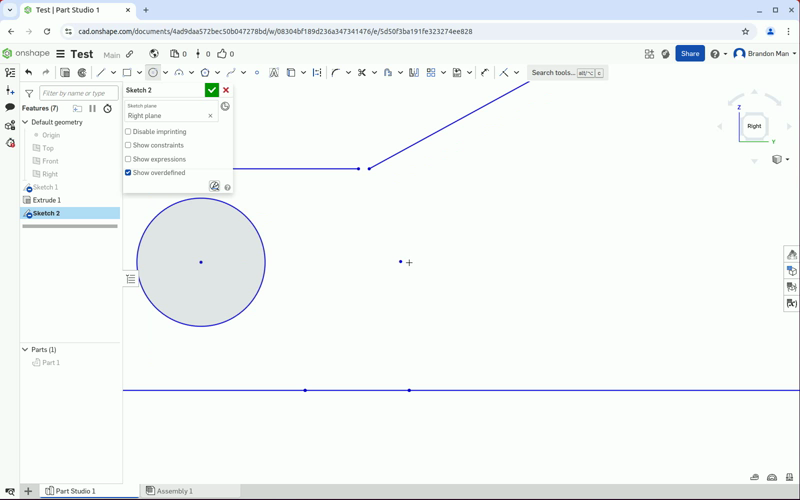
scroll(6)
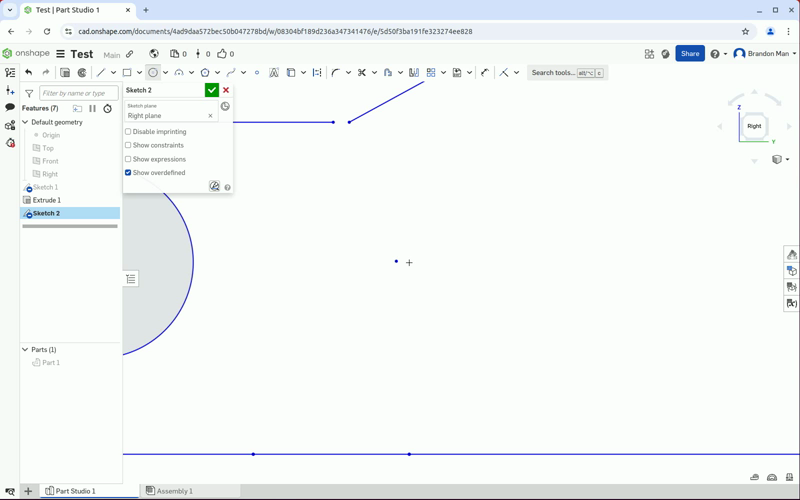
scroll(6)
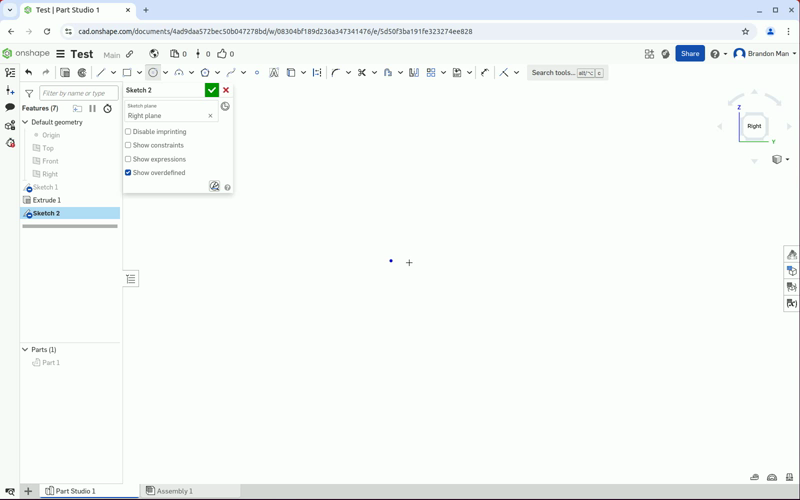
click(409, 262)
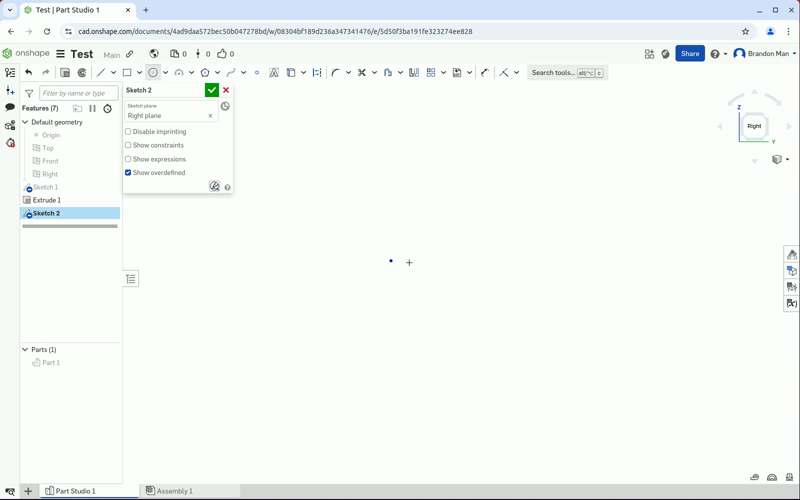
scroll(-6)
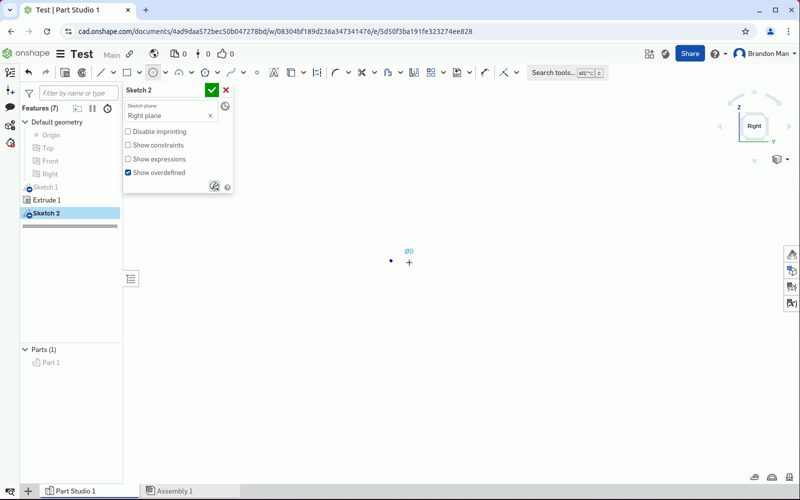
scroll(-6)
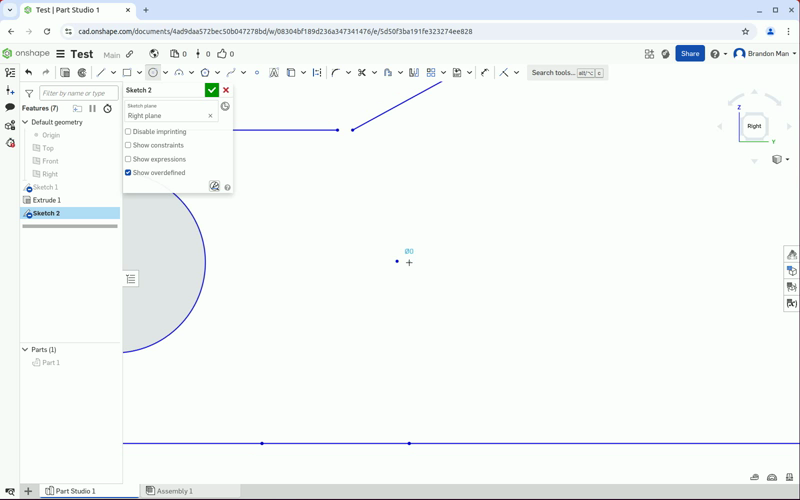
scroll(-6)
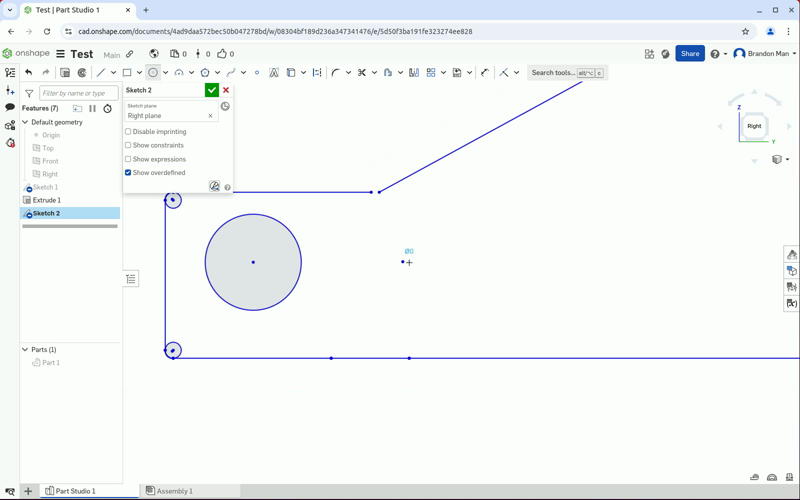
scroll(-6)
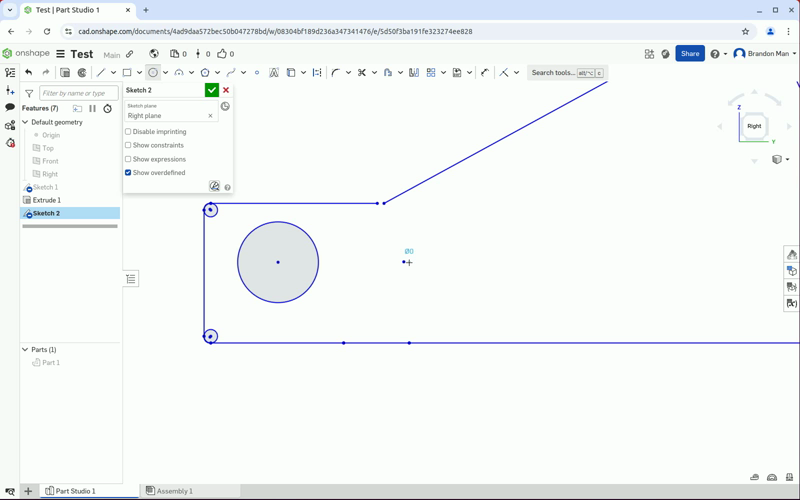
scroll(-6)
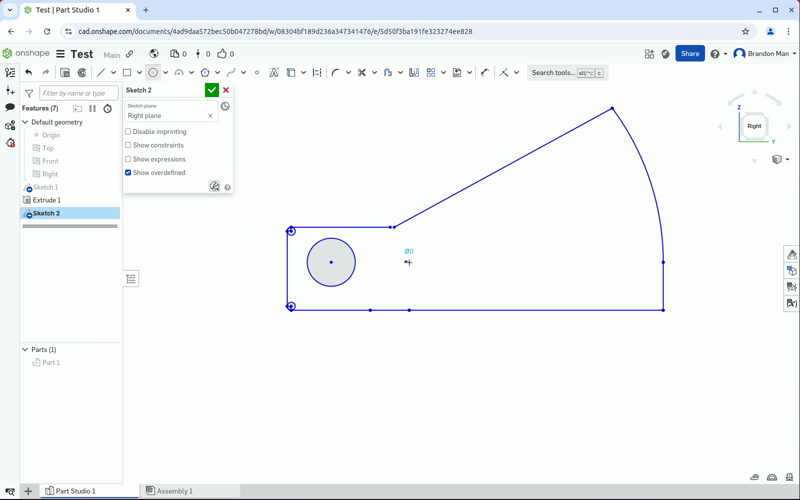
scroll(-6)
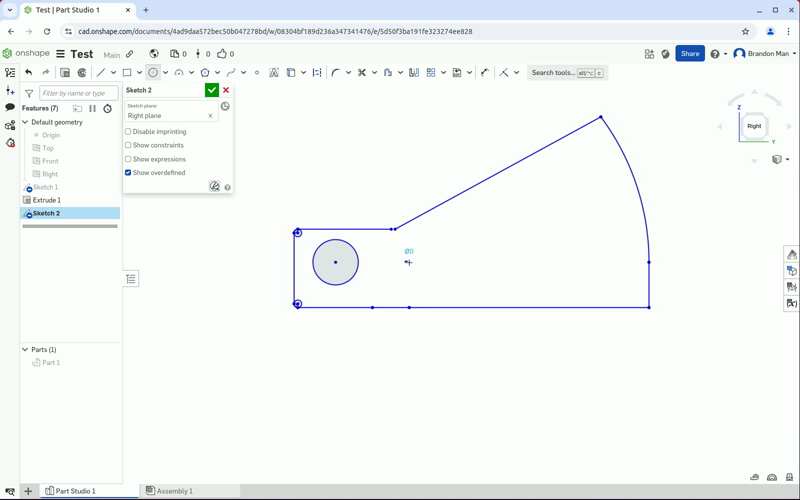
scroll(-6)
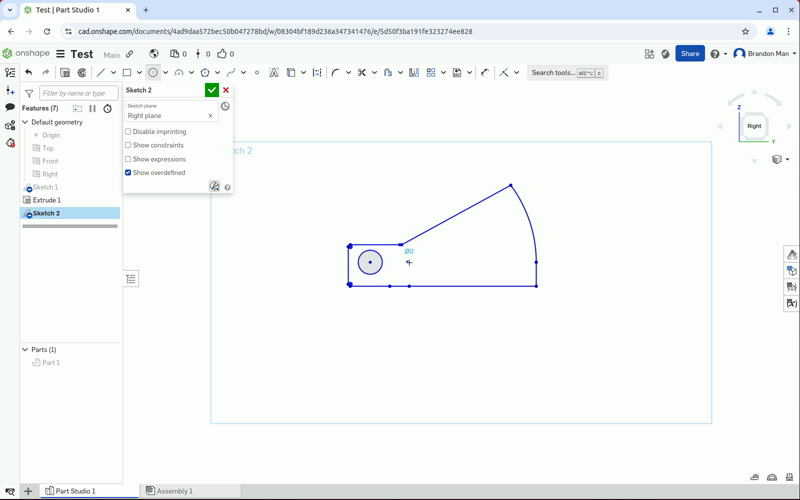
key_up(shift)
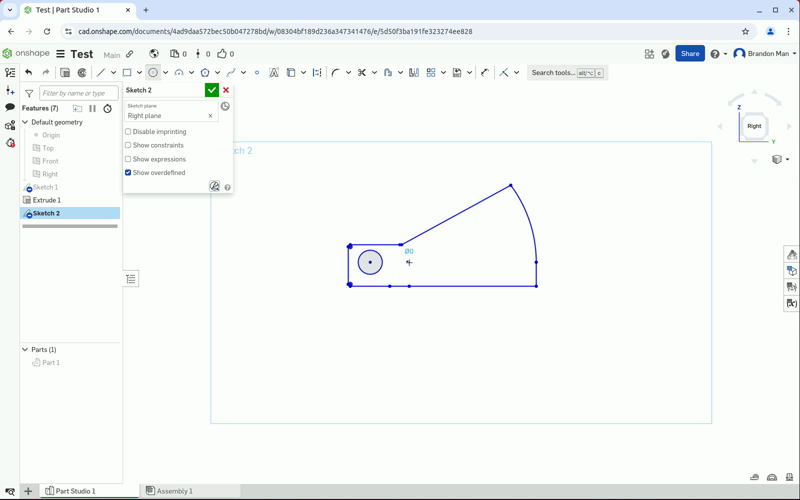
mouse_move(429, 262)
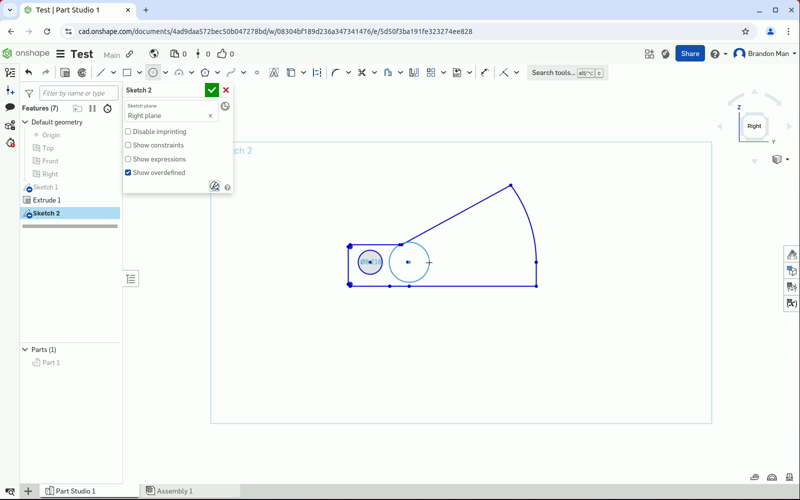
click(429, 262)
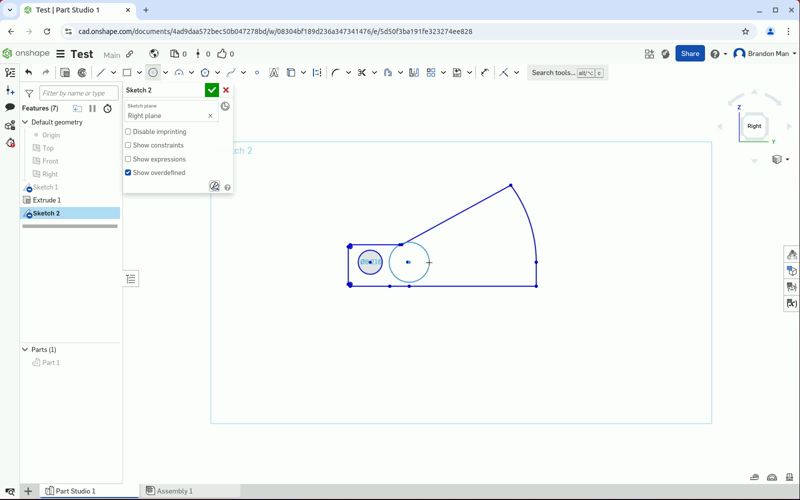
key(esc)
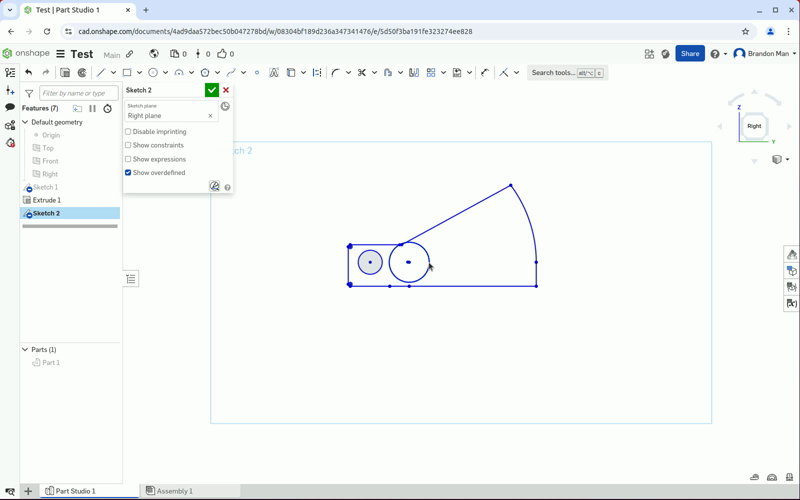
mouse_move(470, 240)
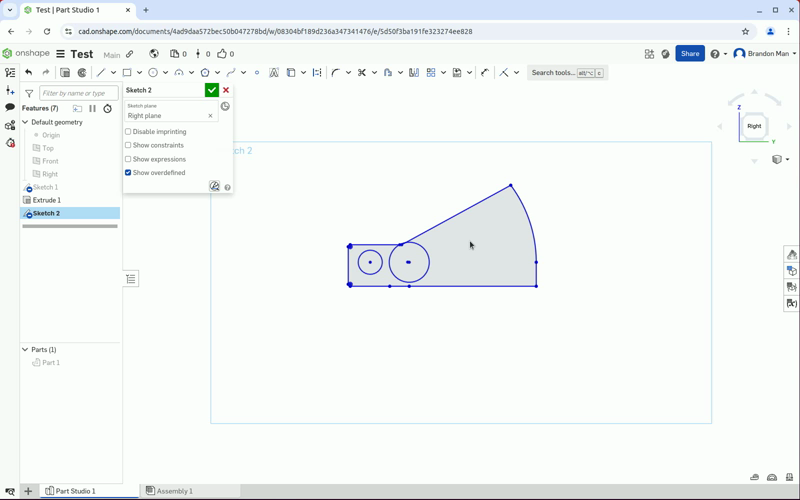
click(470, 240)
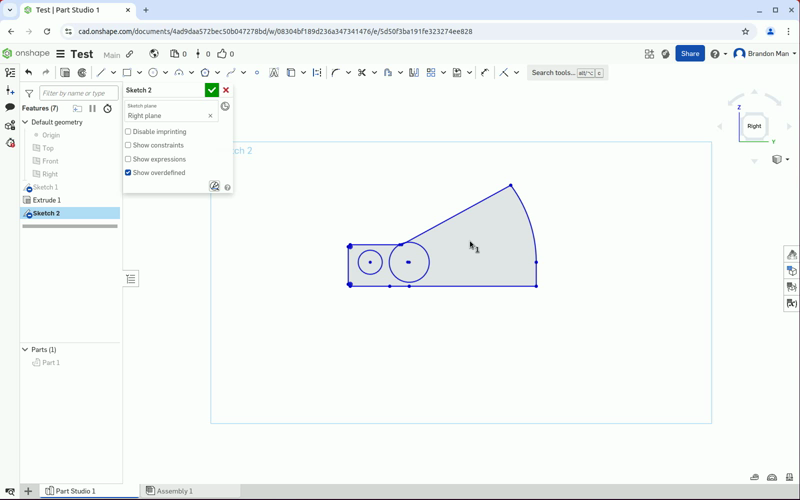
mouse_move(73, 352)
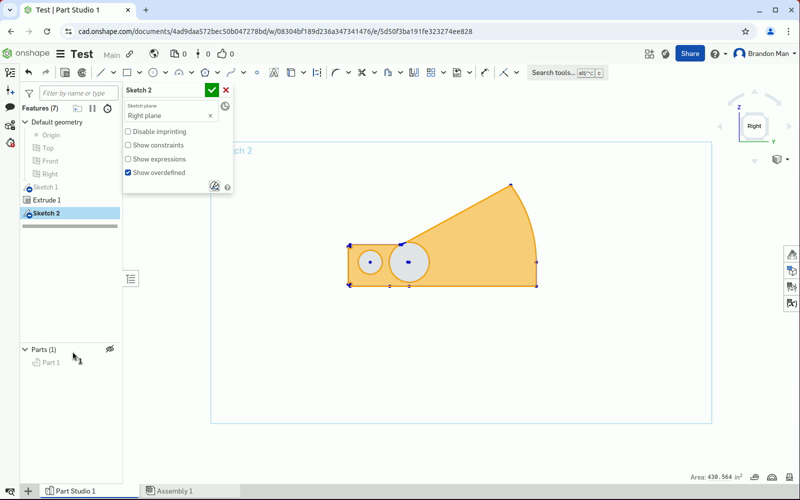
key(shift+y)
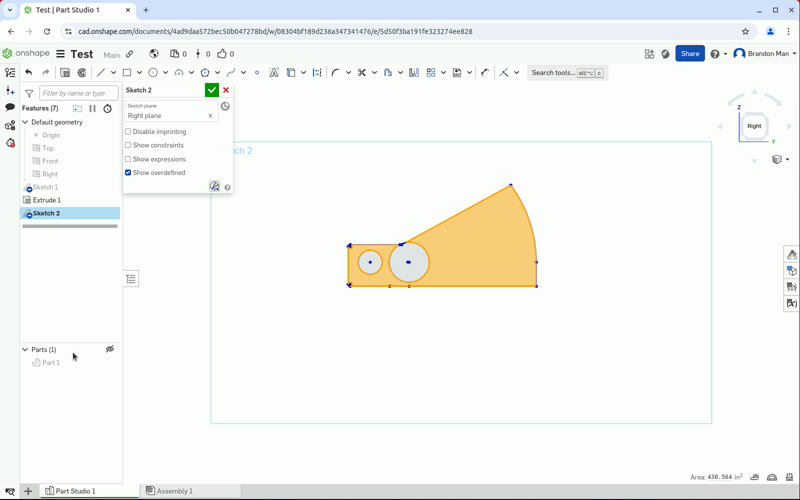
key(shift+e)
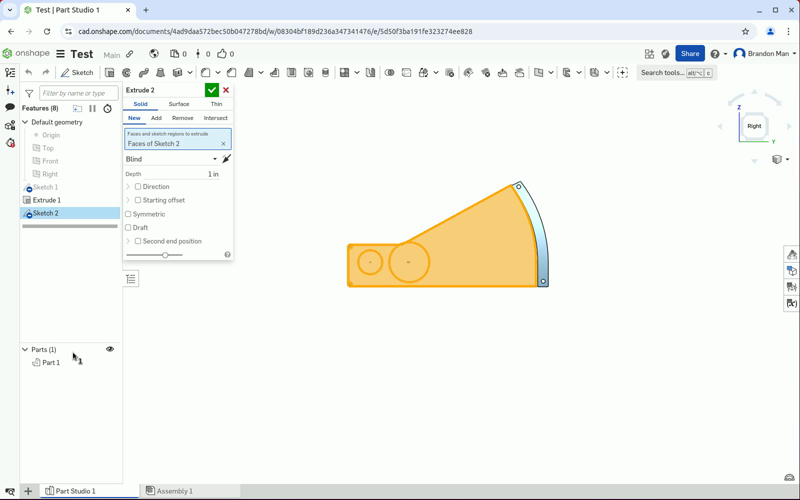
mouse_move(143, 106)
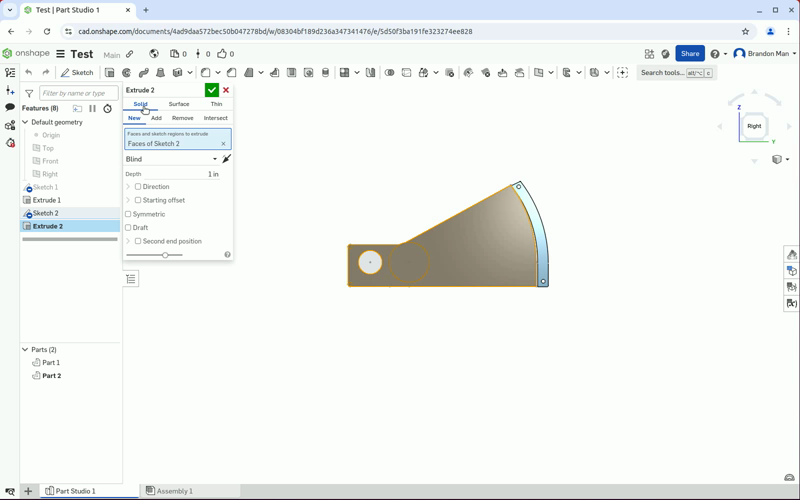
click(143, 106)
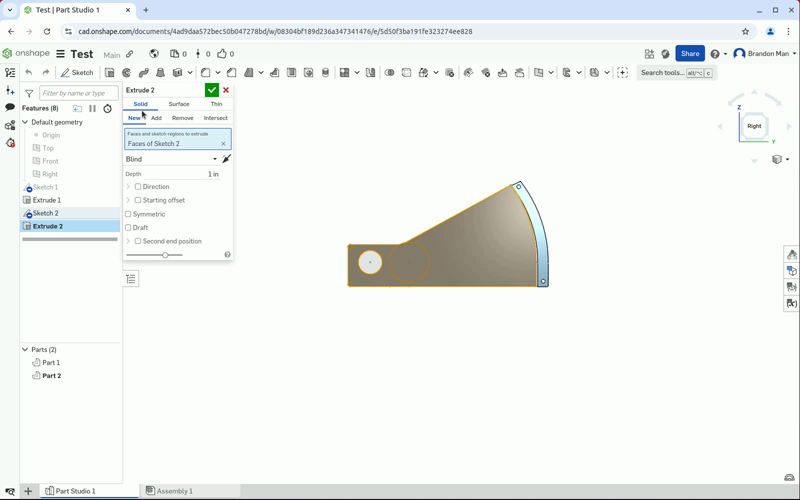
mouse_move(137, 120)
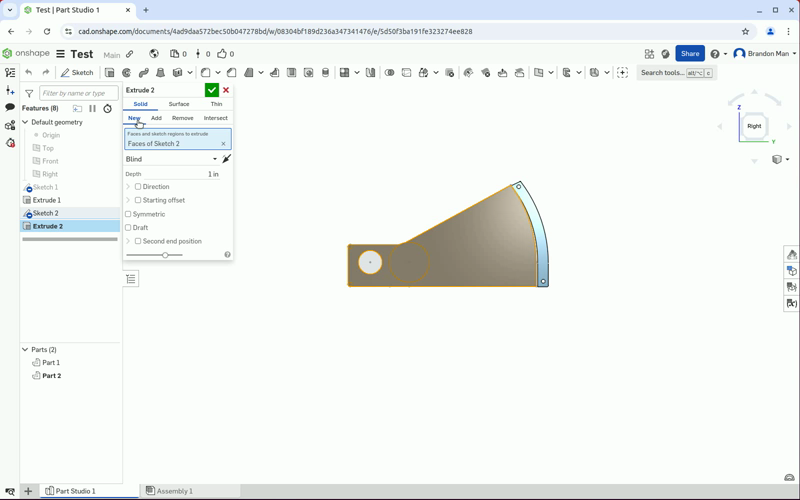
click(137, 120)
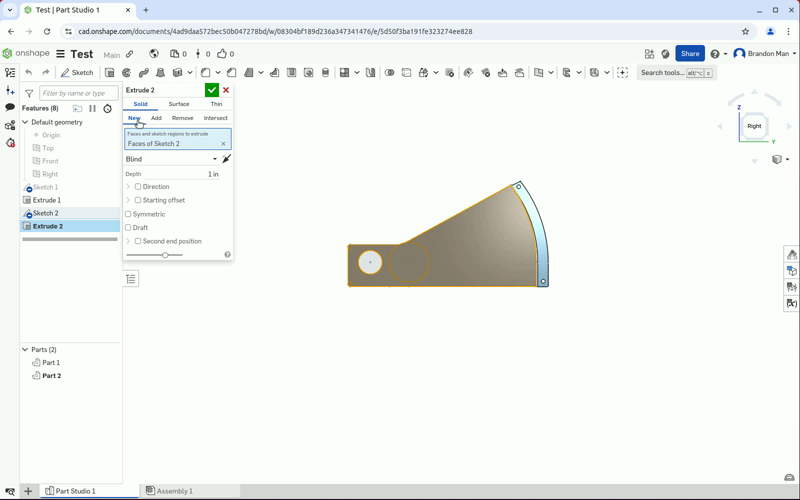
key(tab, 4)
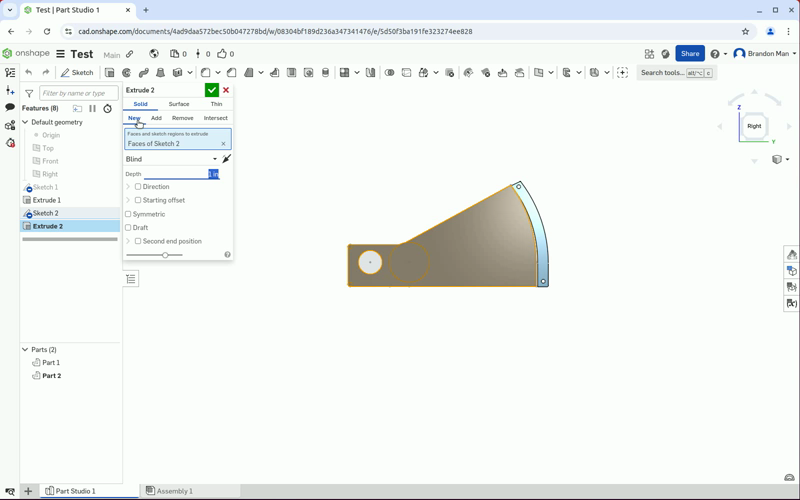
text(1.685)
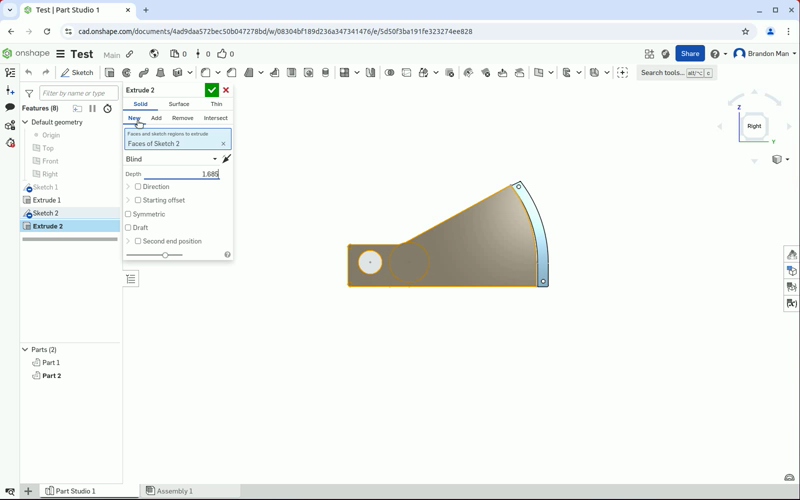
key(enter)
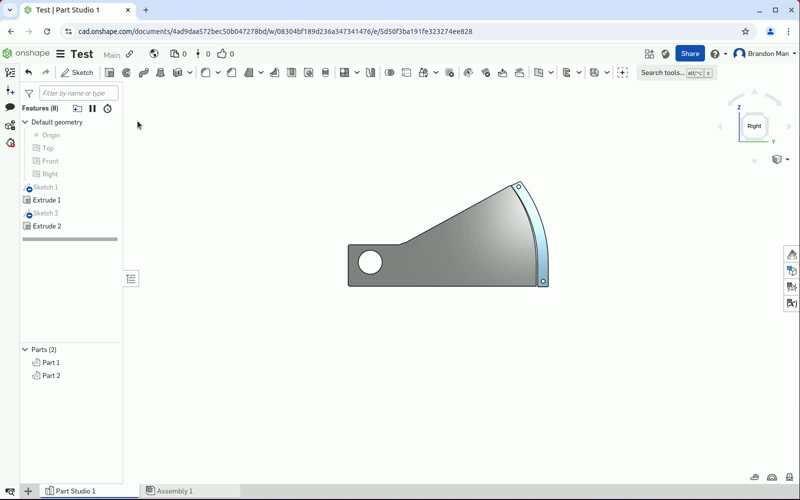
key(shift+h)
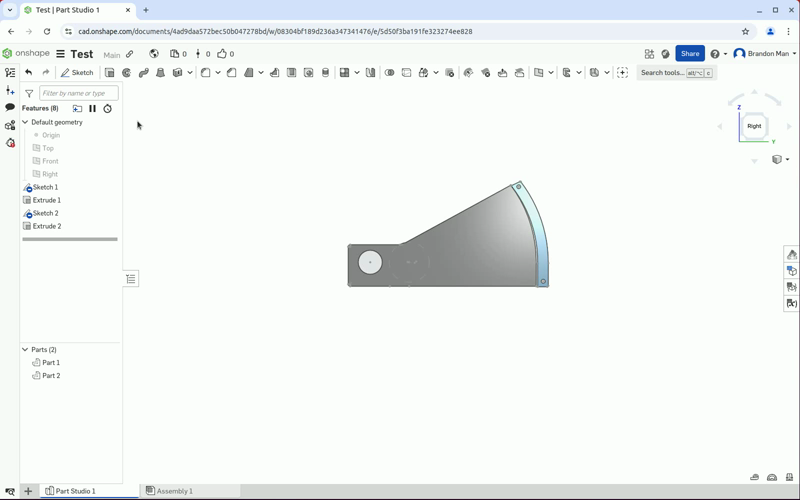
key(shift+h)
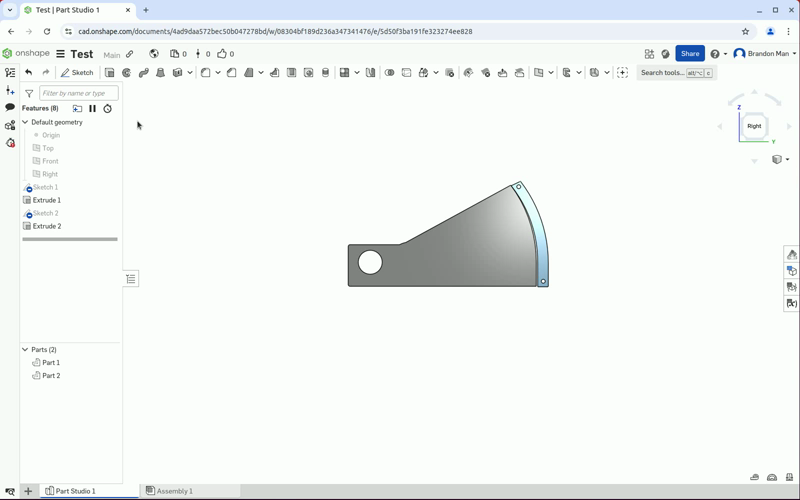
mouse_move(73, 189)
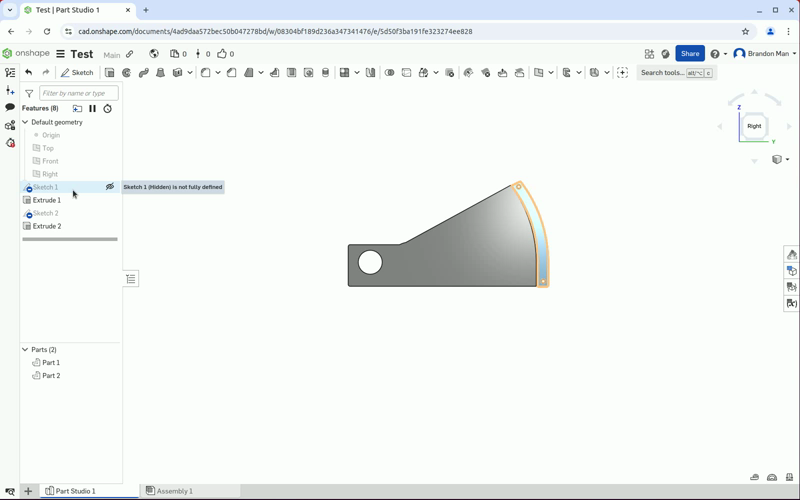
click(73, 189)
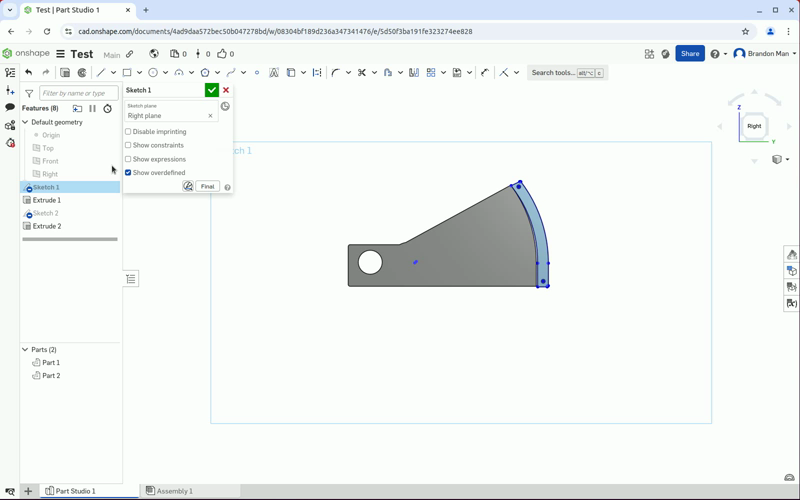
mouse_move(229, 92)
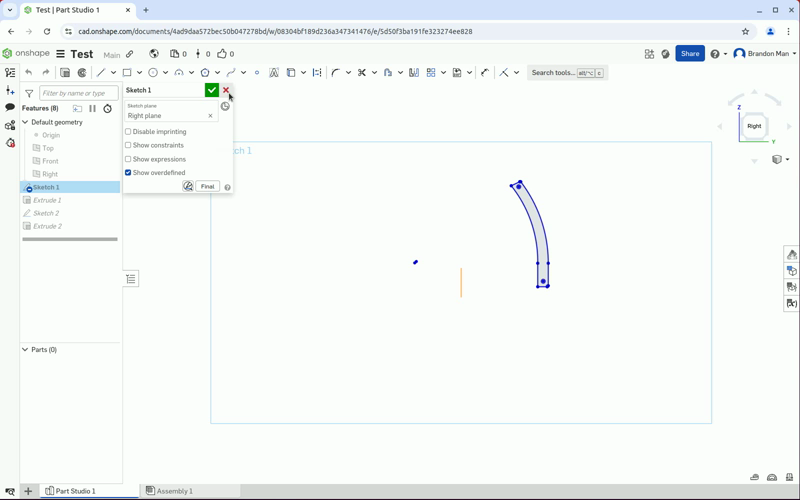
click(229, 92)
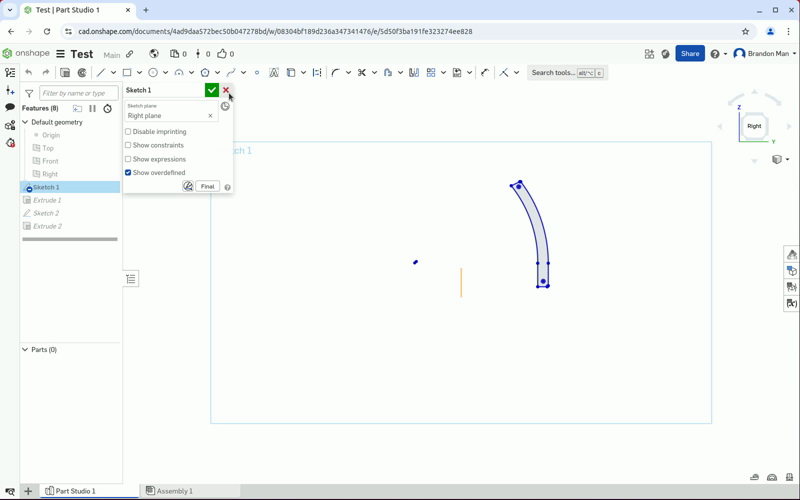
key(shift+s)
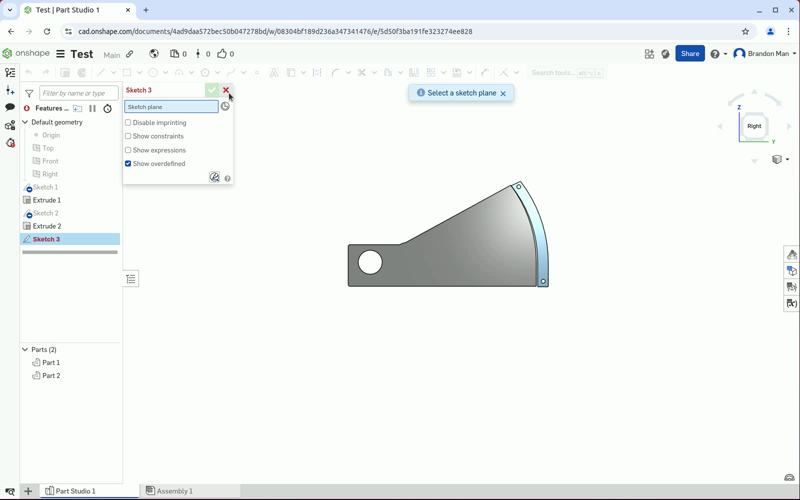
mouse_move(73, 176)
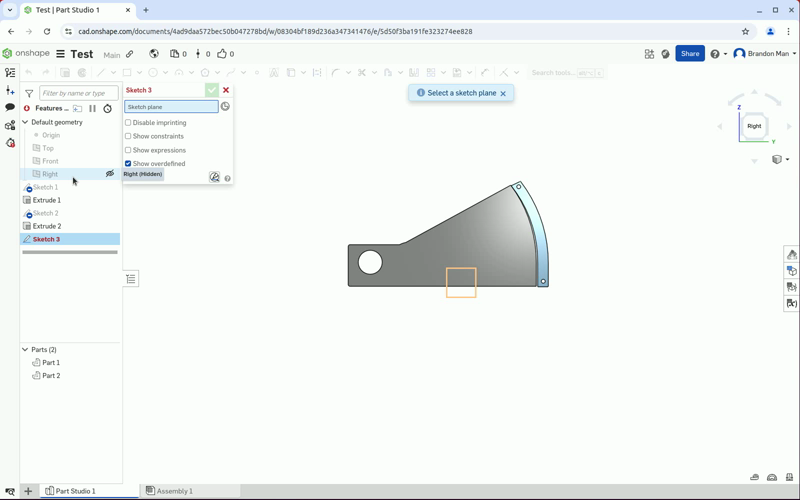
click(73, 176)
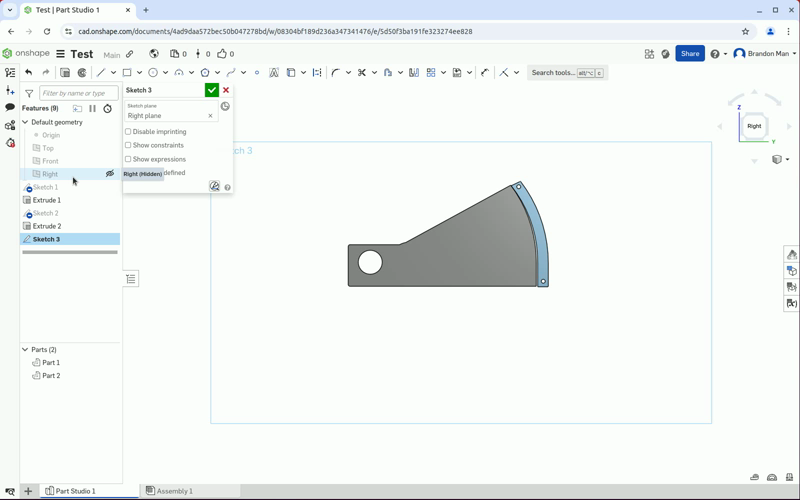
mouse_move(73, 352)
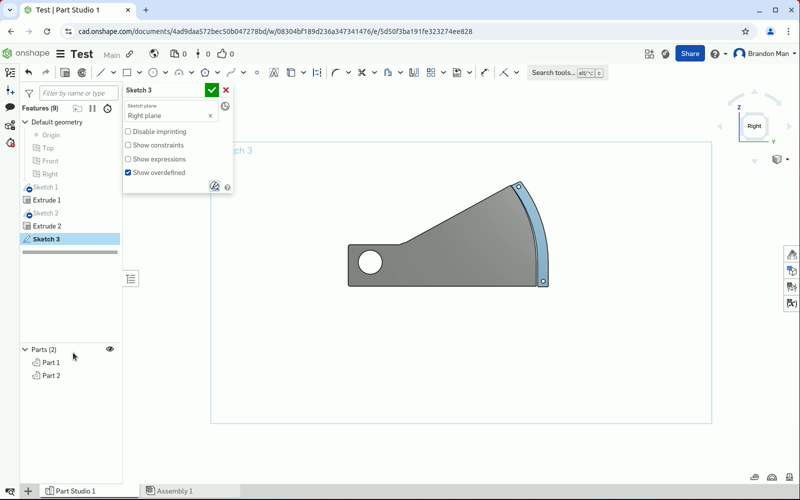
key(y)
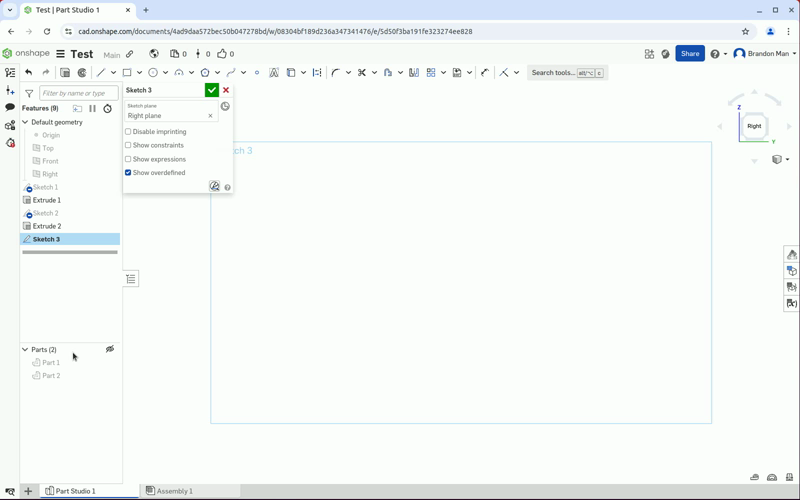
key(c)
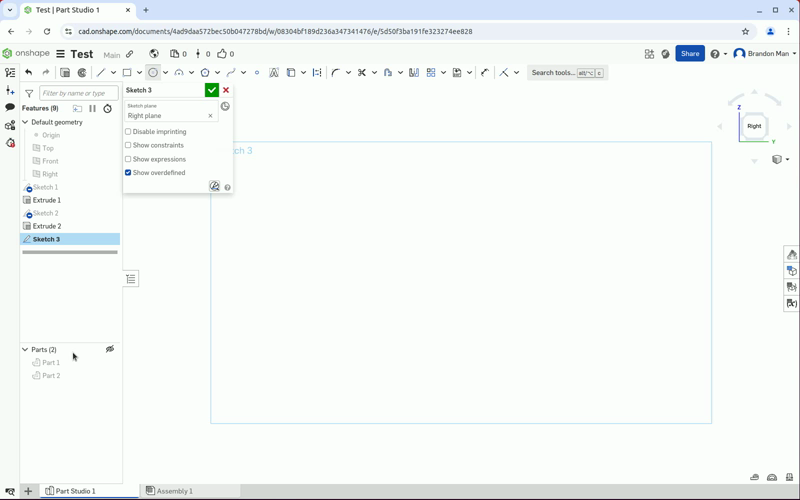
key_down(shift)
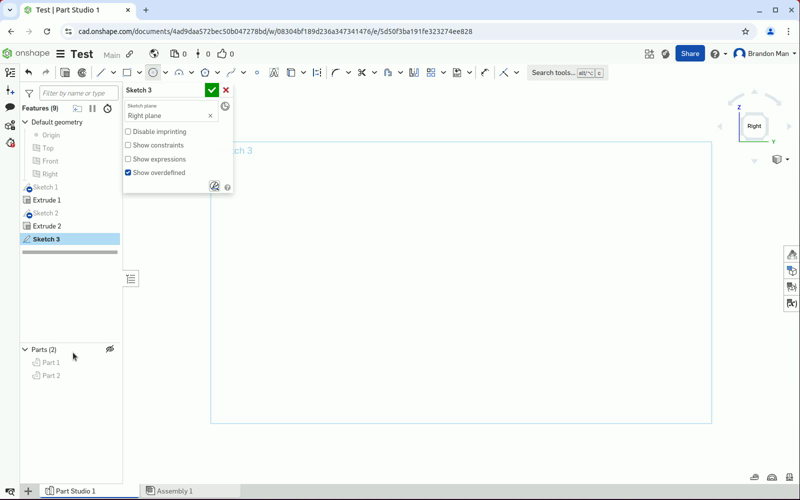
mouse_move(410, 262)
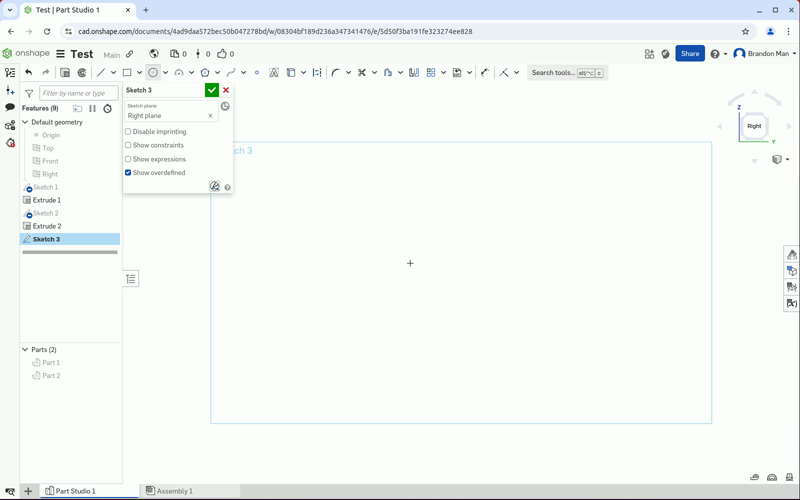
click(410, 262)
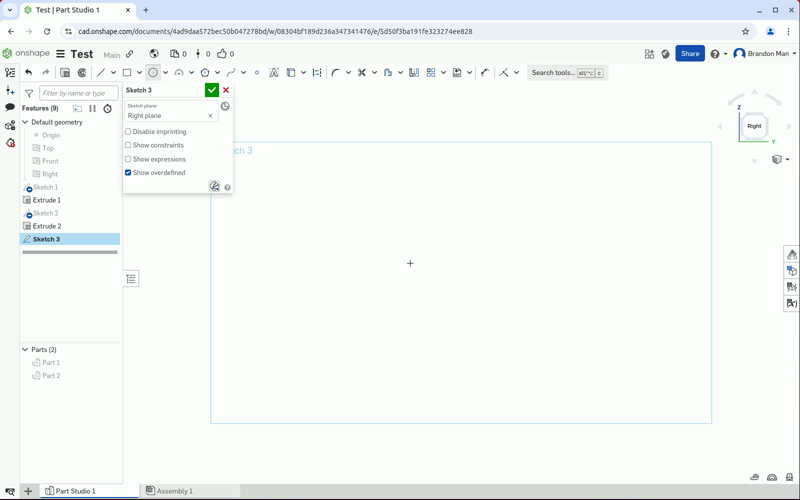
key_up(shift)
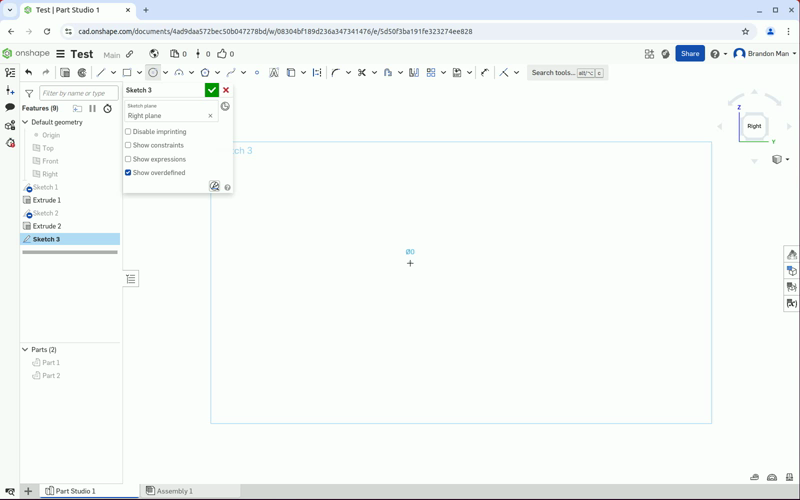
mouse_move(431, 262)
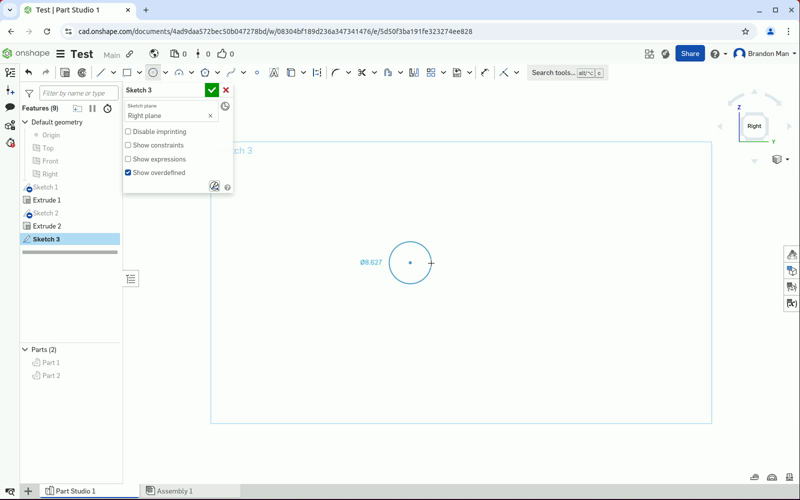
click(431, 262)
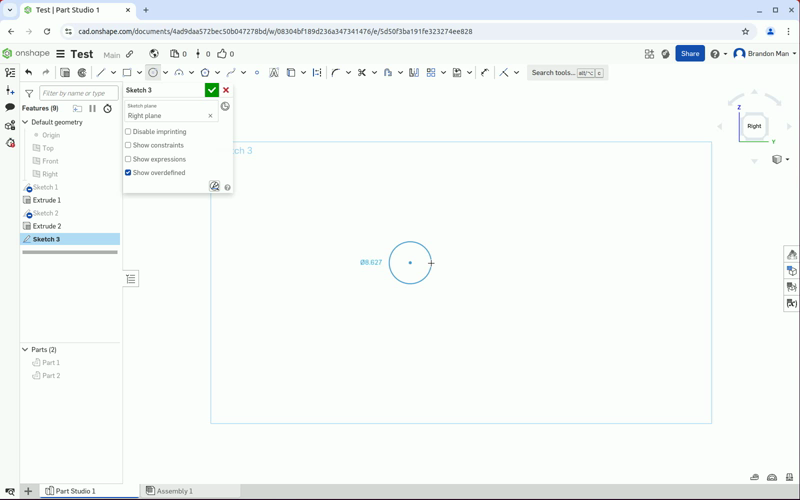
key(esc)
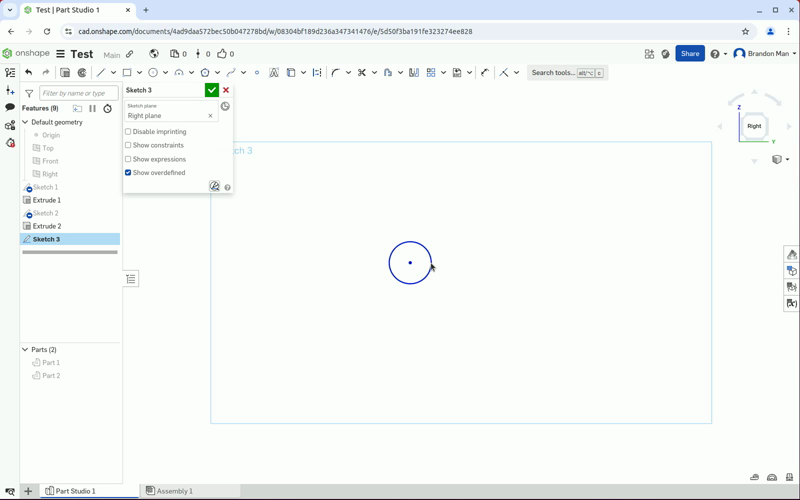
key(c)
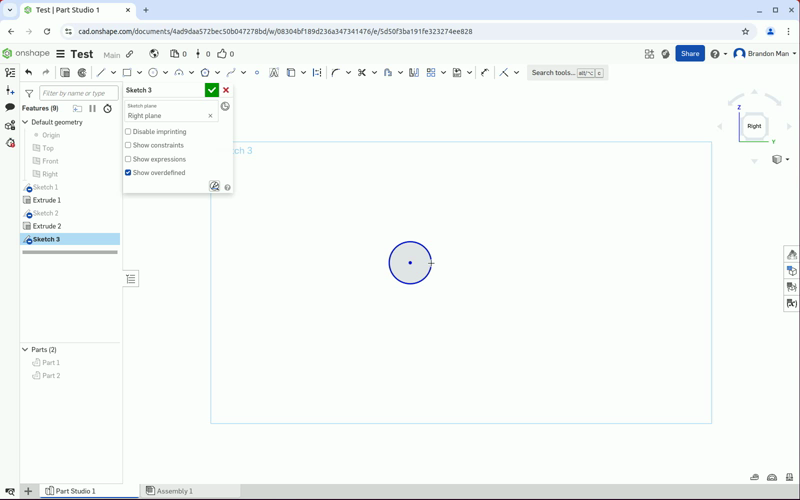
key_down(shift)
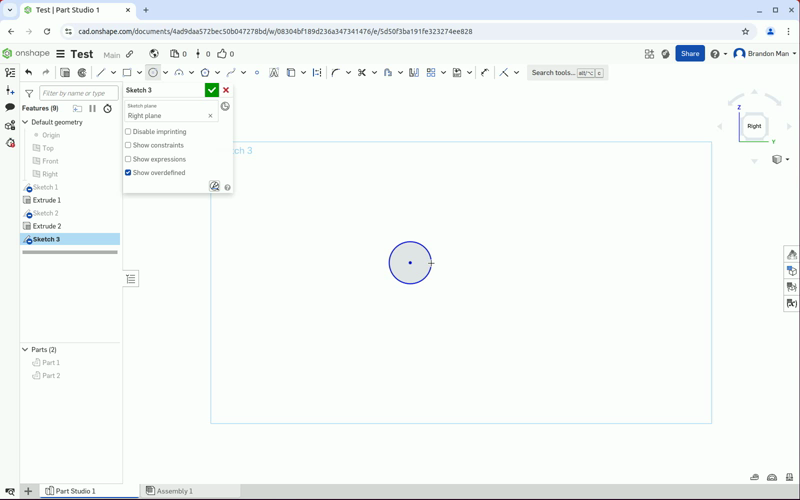
mouse_move(410, 262)
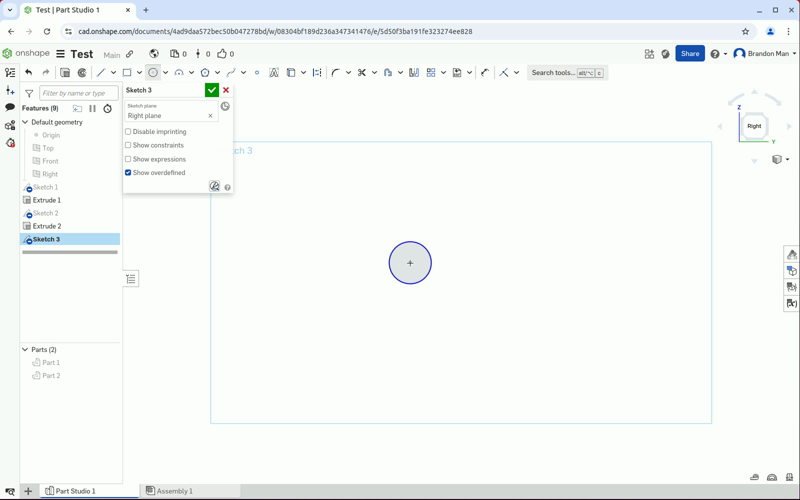
click(410, 262)
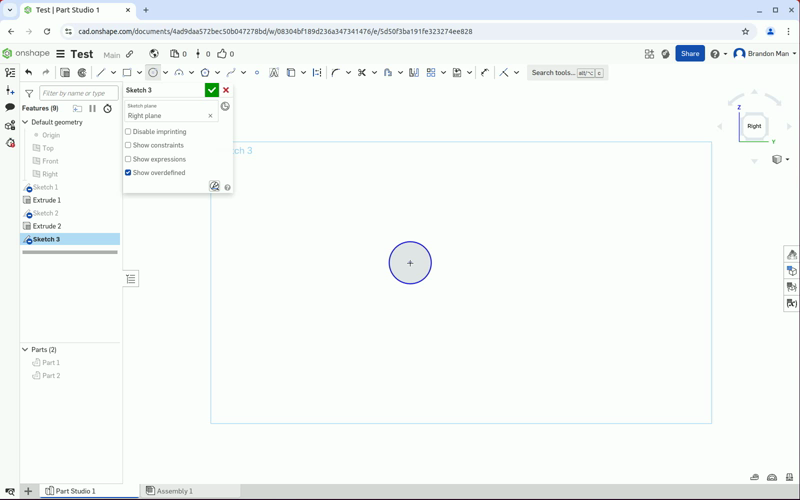
key_up(shift)
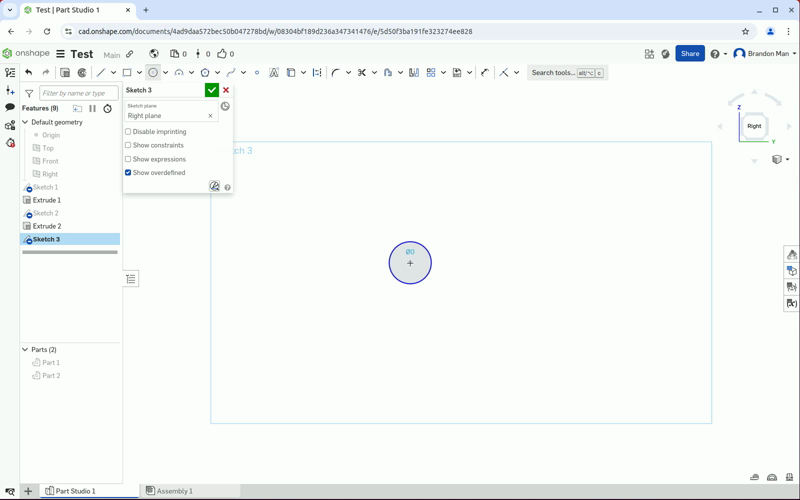
mouse_move(422, 262)
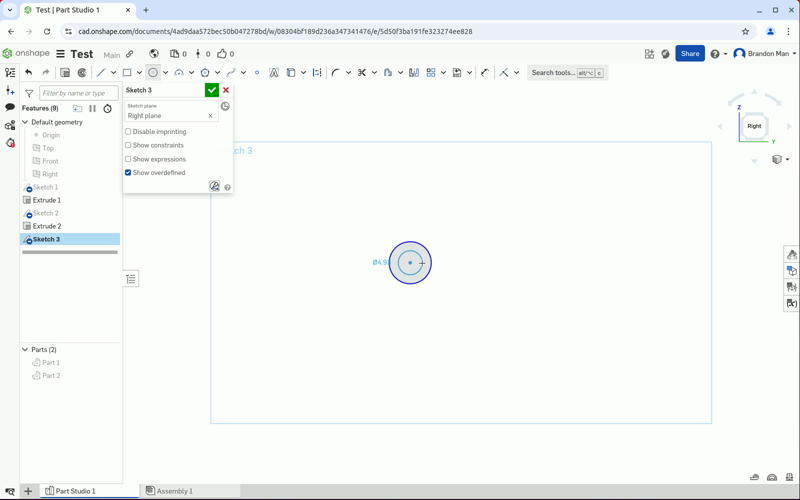
click(422, 262)
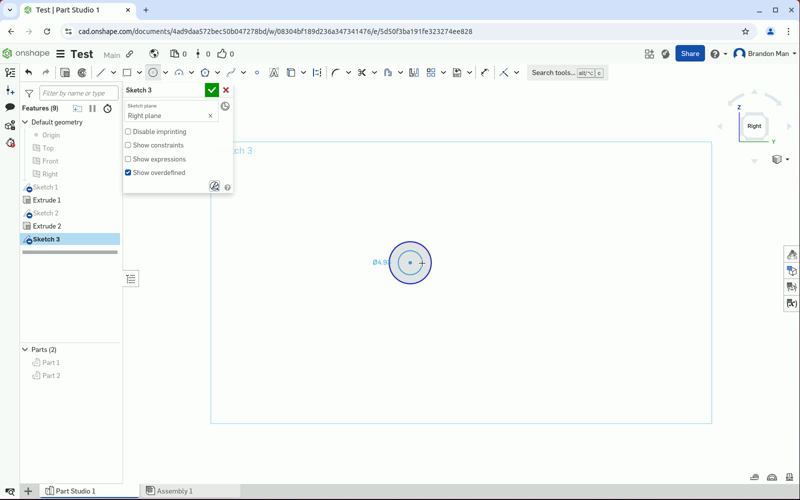
key(esc)
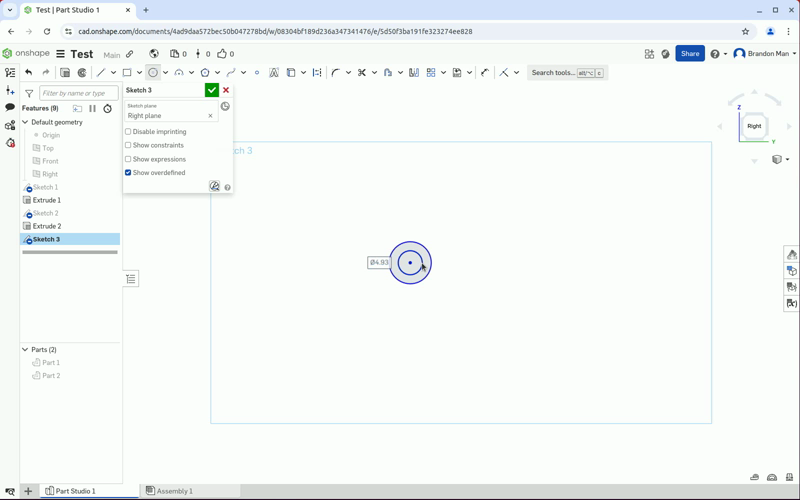
mouse_move(398, 255)
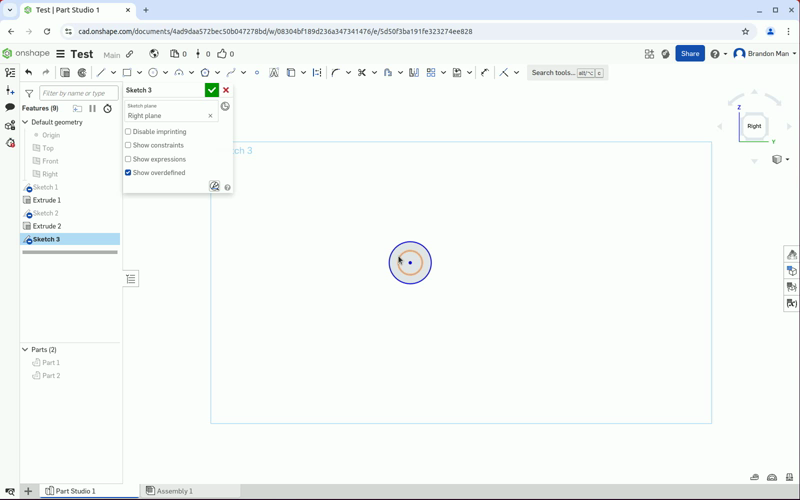
scroll(6)
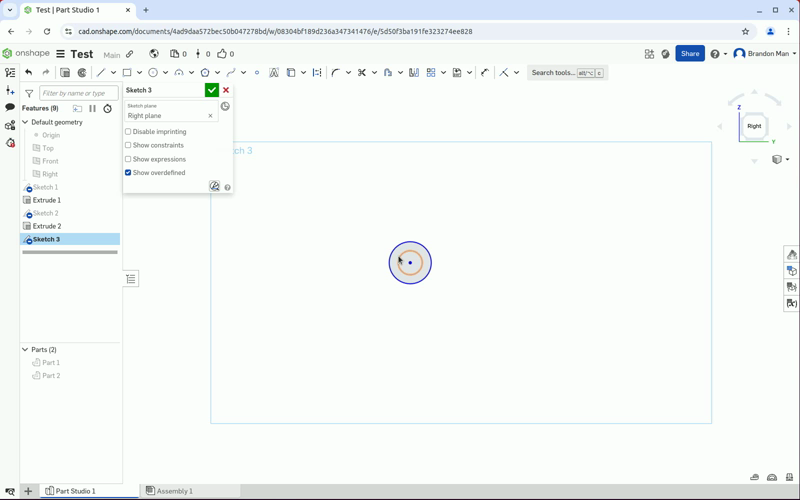
scroll(6)
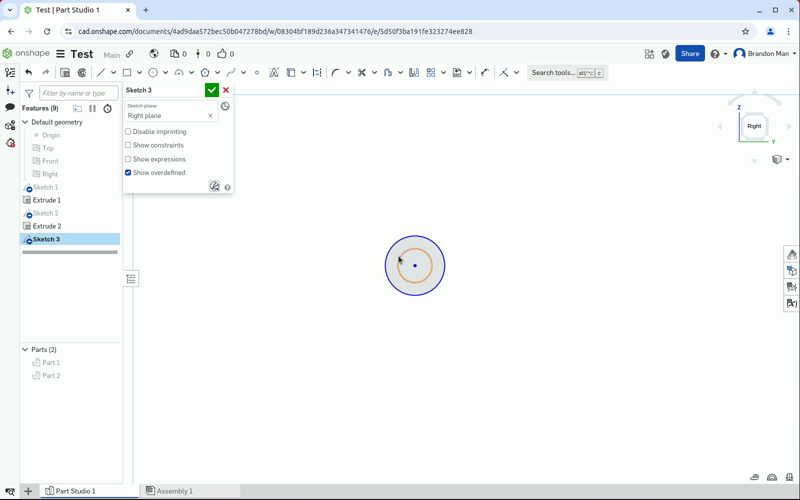
scroll(6)
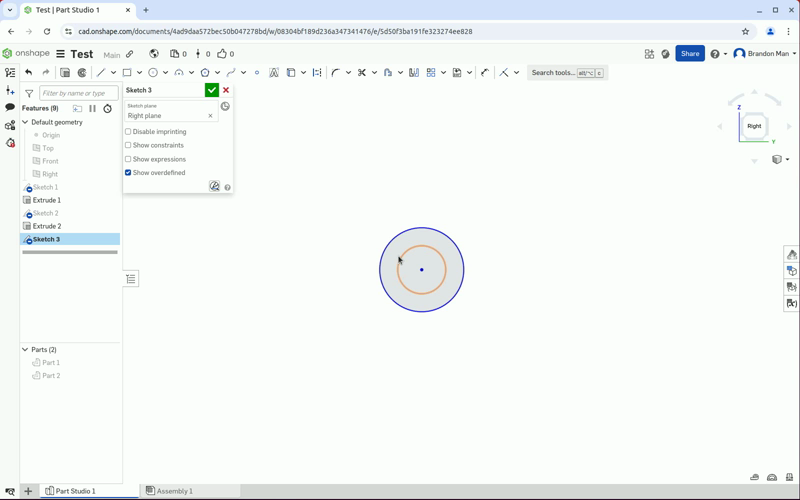
scroll(6)
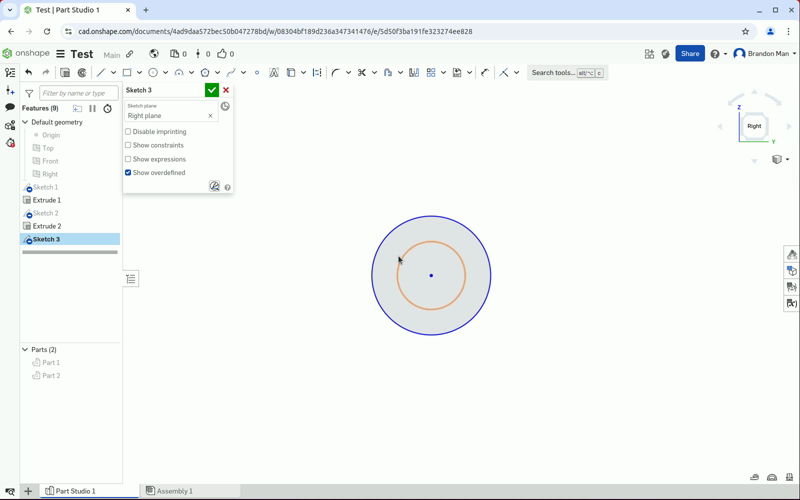
scroll(6)
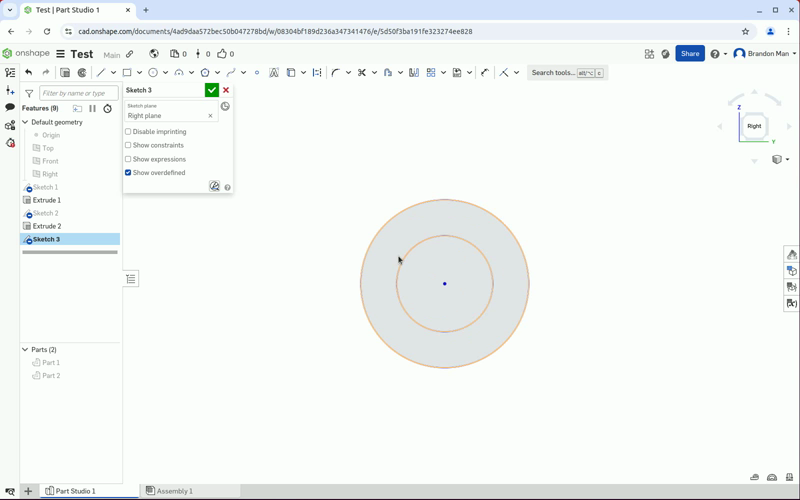
scroll(6)
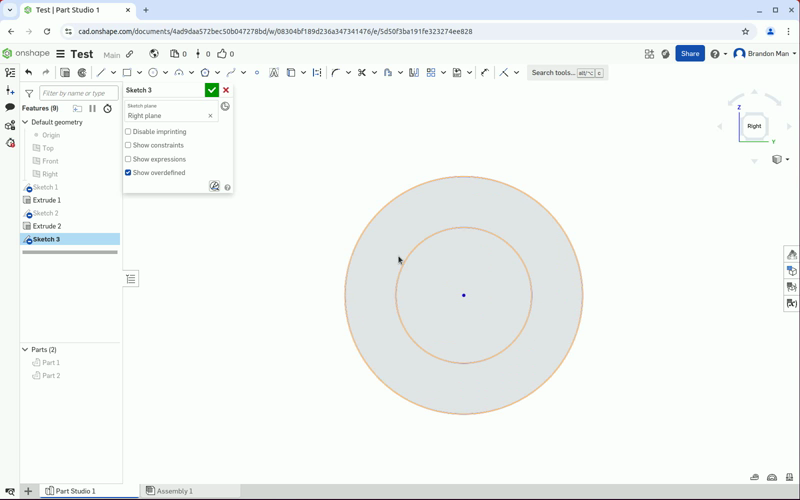
scroll(6)
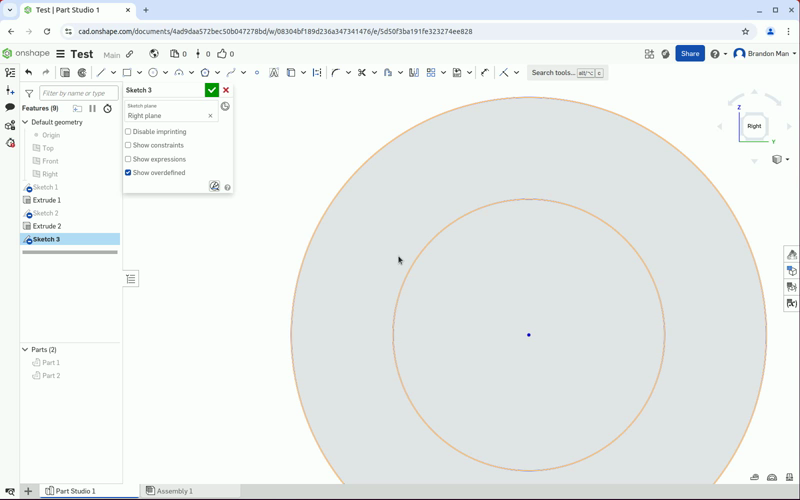
click(398, 255)
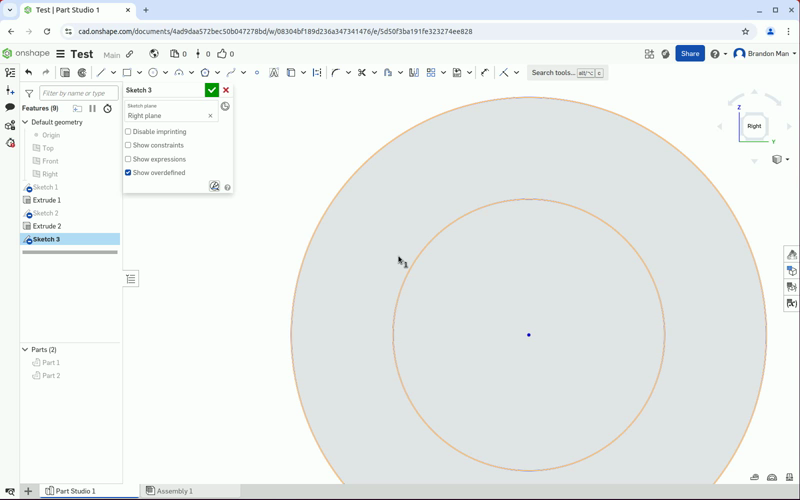
scroll(-6)
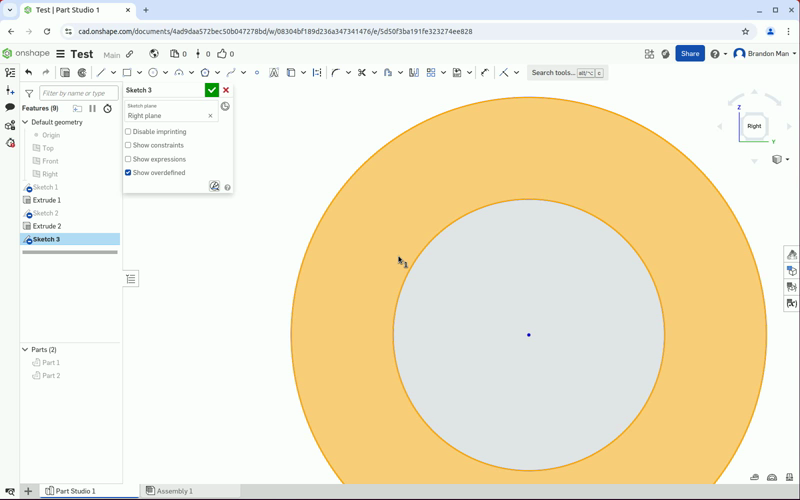
scroll(-6)
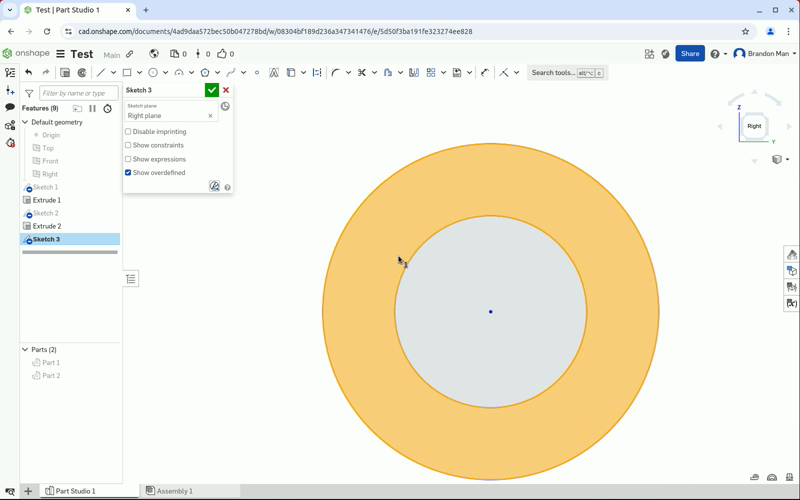
scroll(-6)
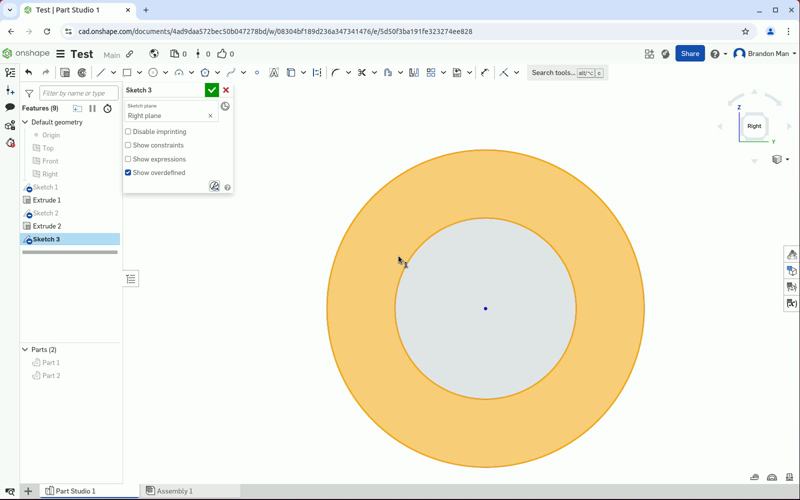
scroll(-6)
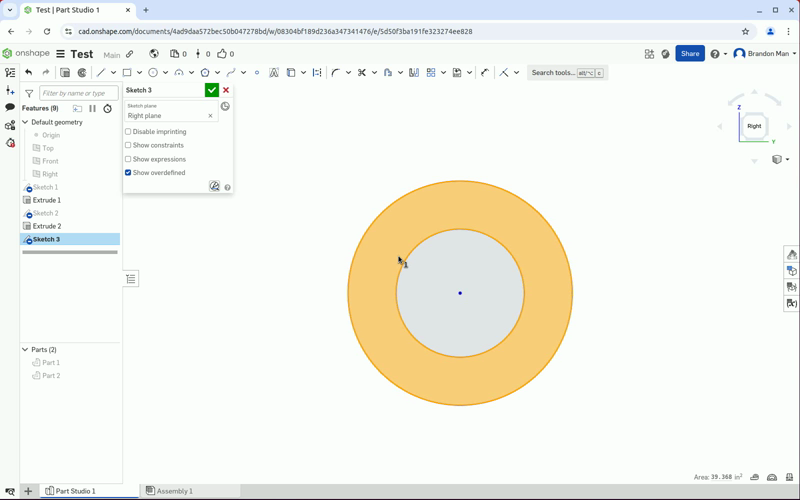
scroll(-6)
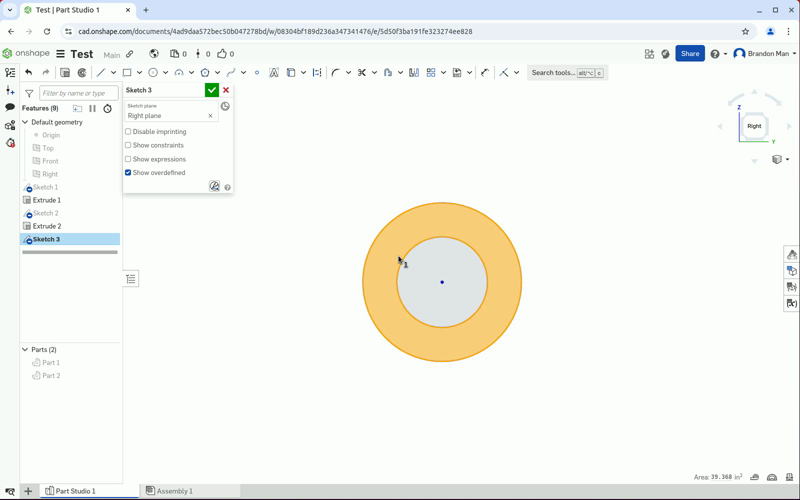
scroll(-6)
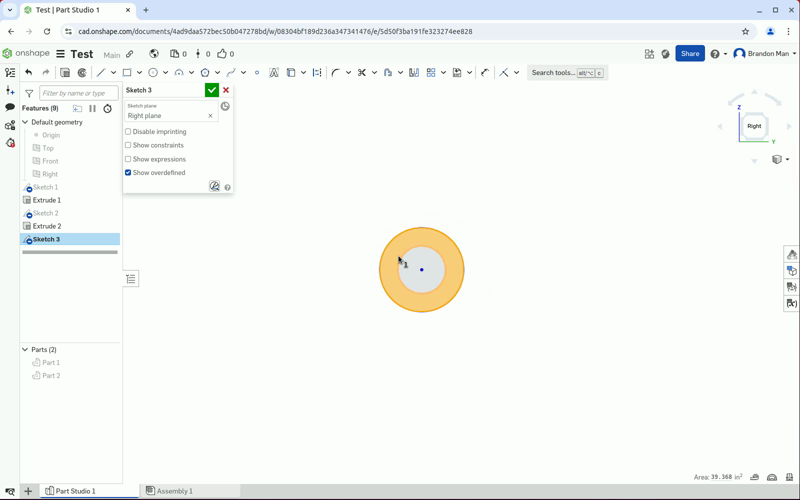
scroll(-6)
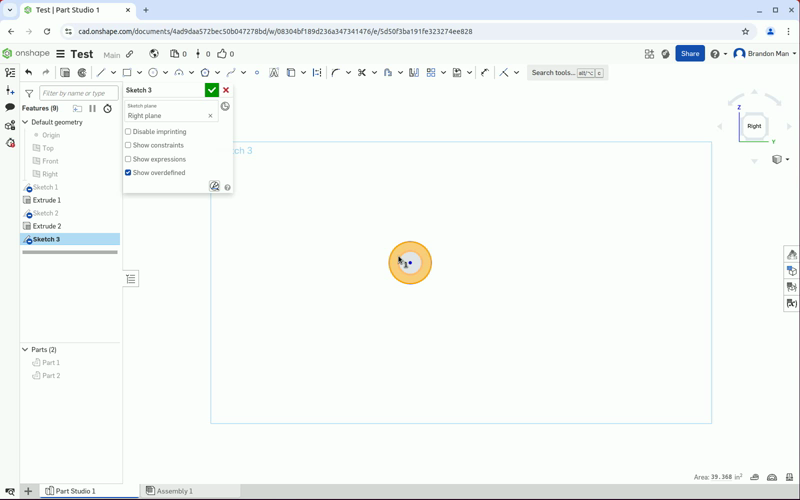
mouse_move(73, 352)
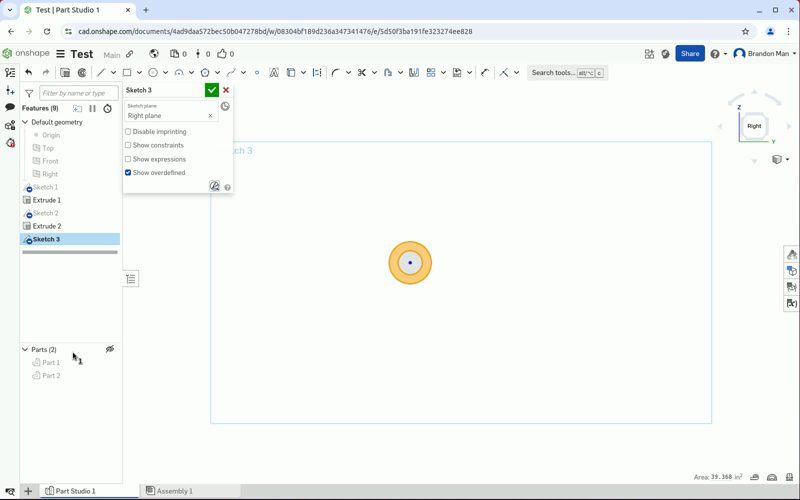
key(shift+y)
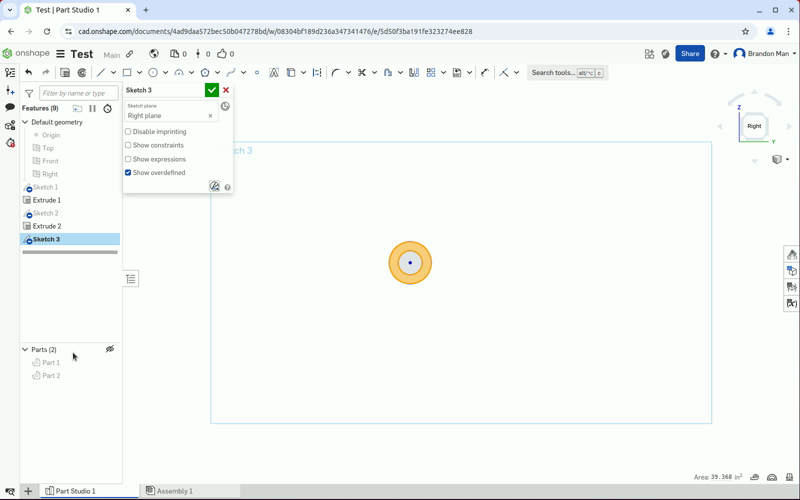
key(shift+e)
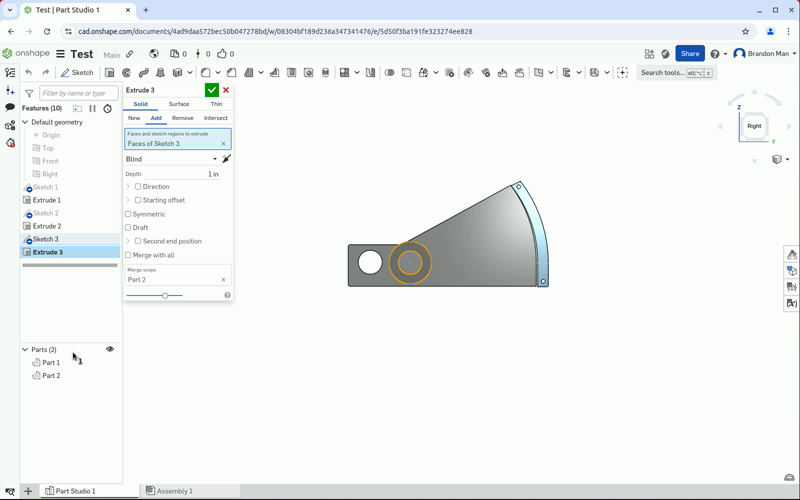
mouse_move(143, 106)
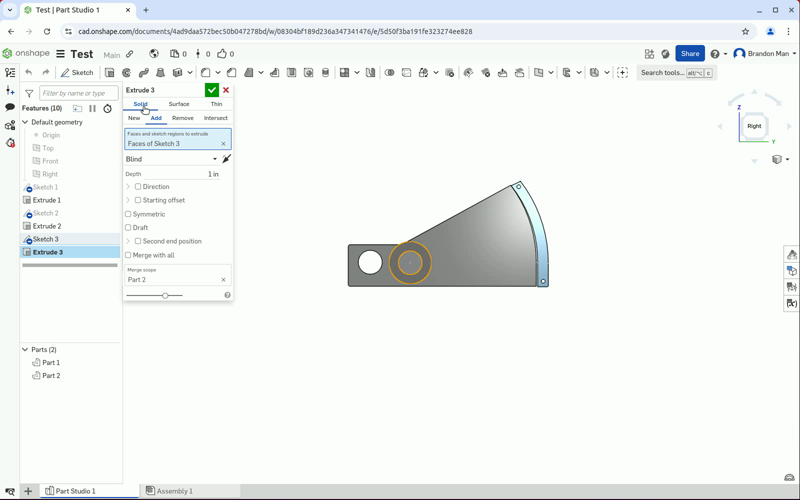
click(143, 106)
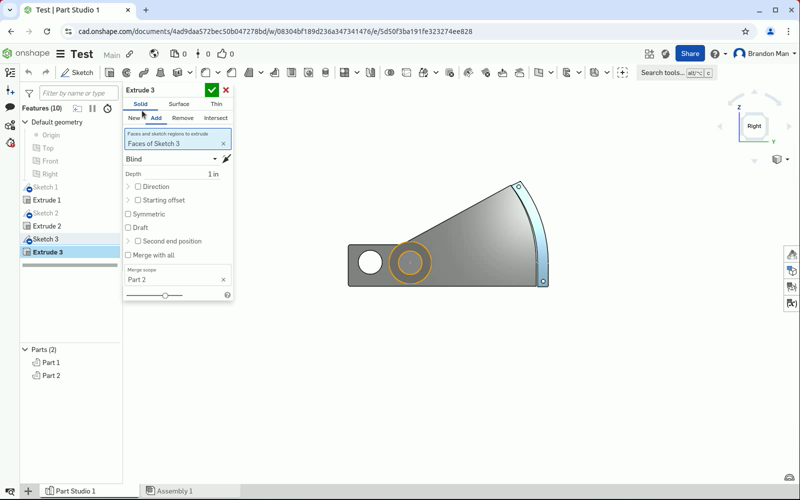
mouse_move(137, 120)
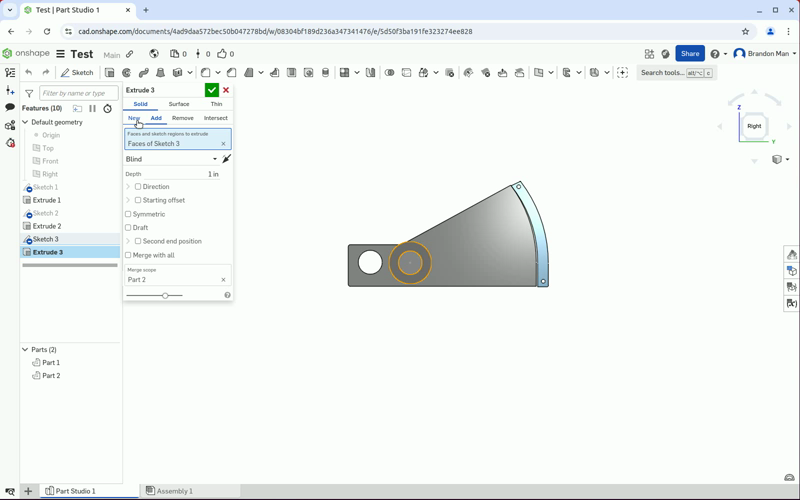
click(137, 120)
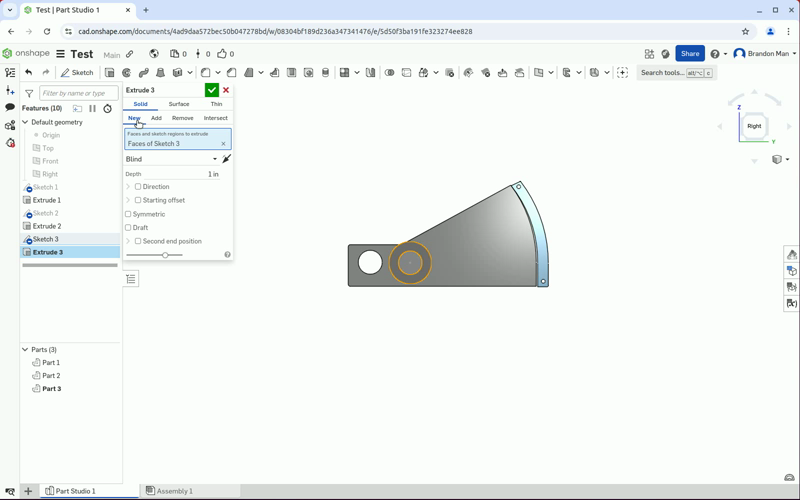
key(tab, 4)
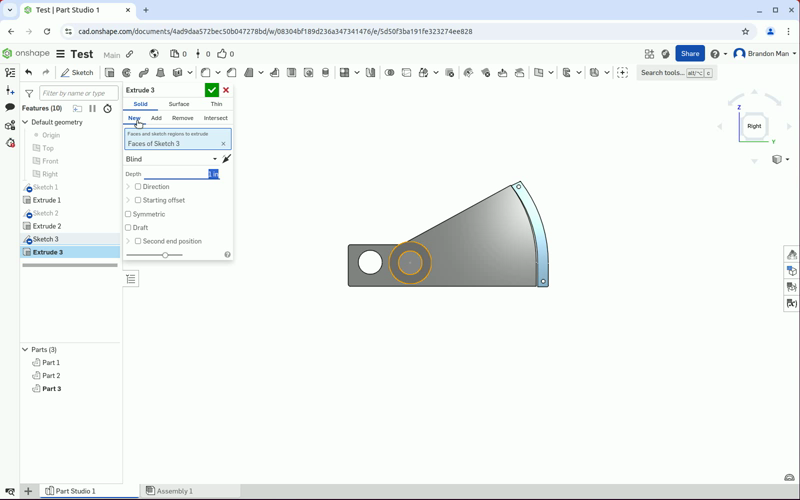
text(1.685)
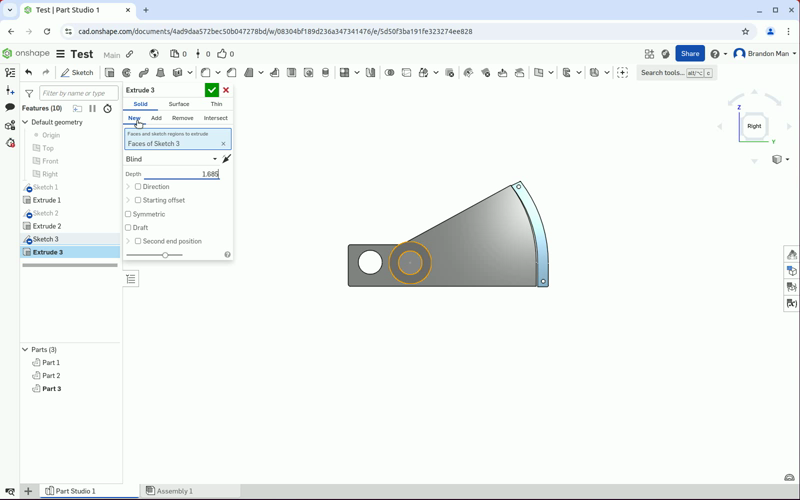
key(enter)
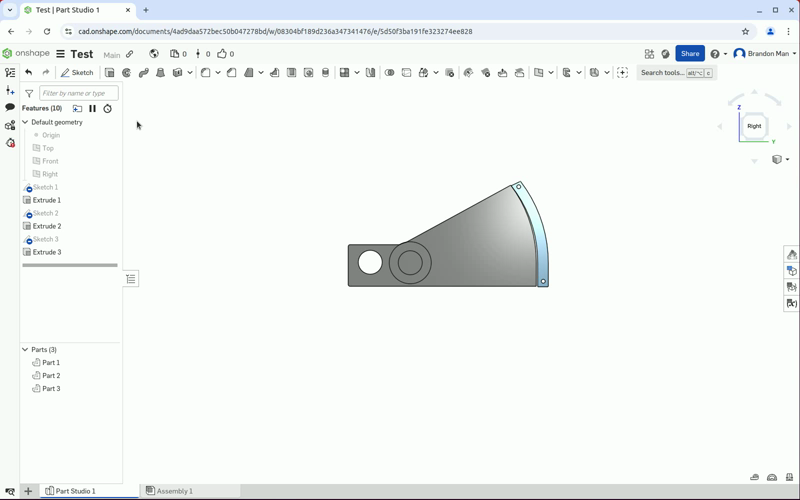
key(shift+h)
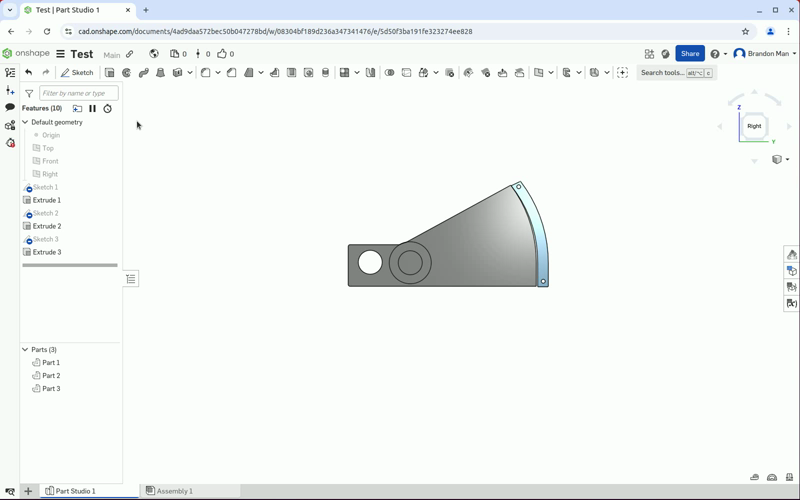
key(shift+h)
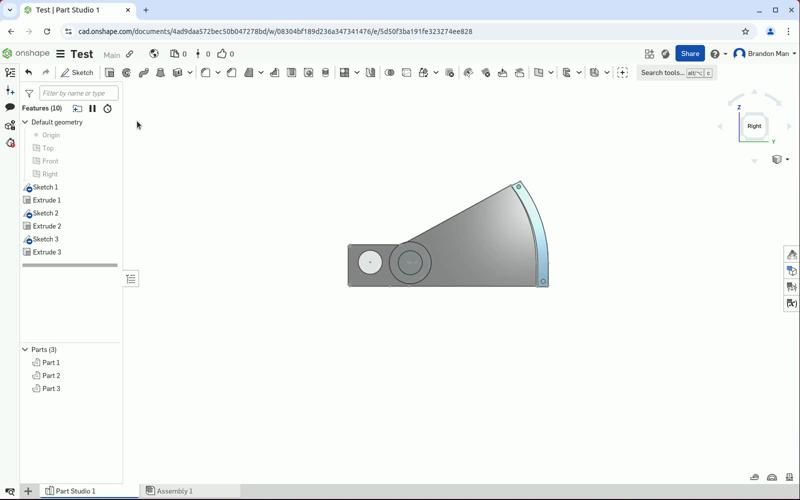
key(shift+7)
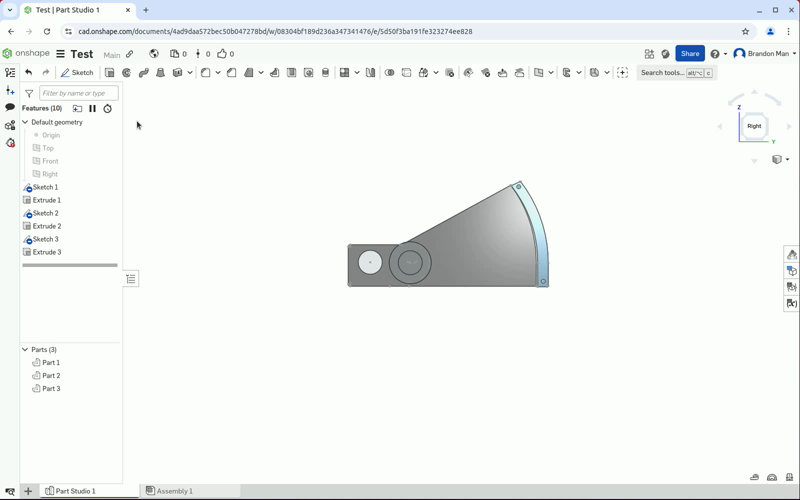
key(right, 2)
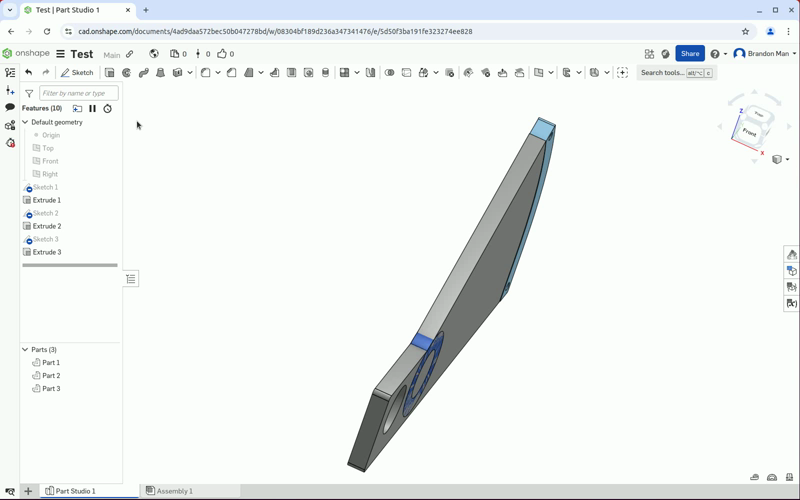
key(down, 2)
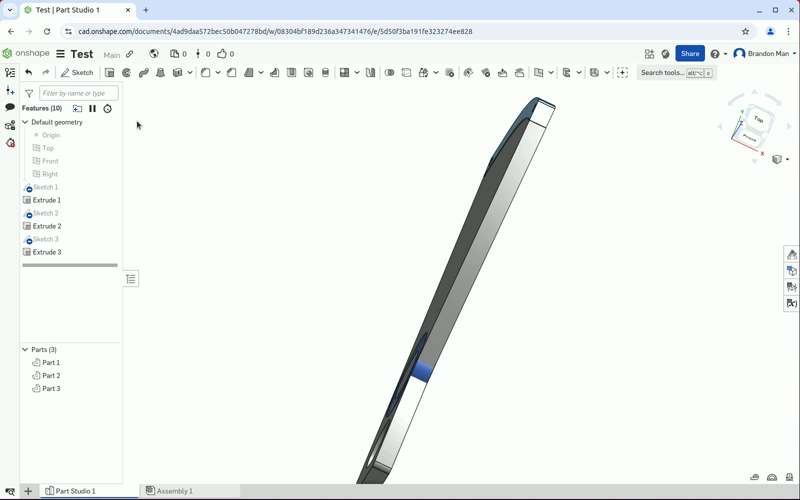
key(up, 2)
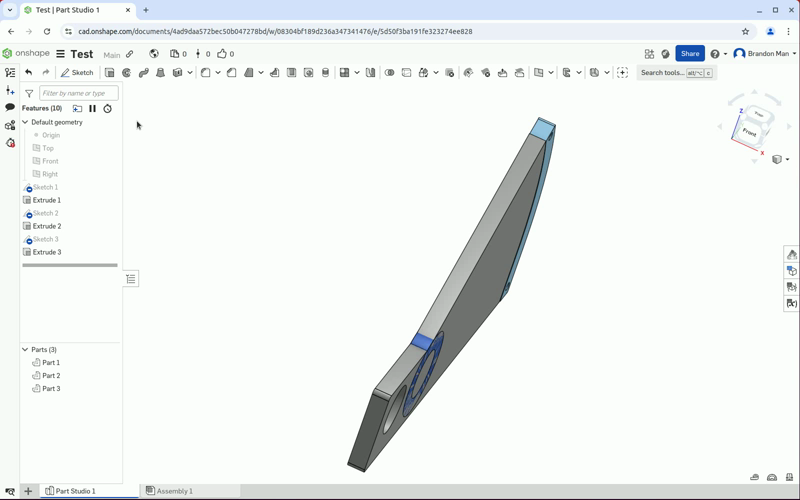
key(left, 2)
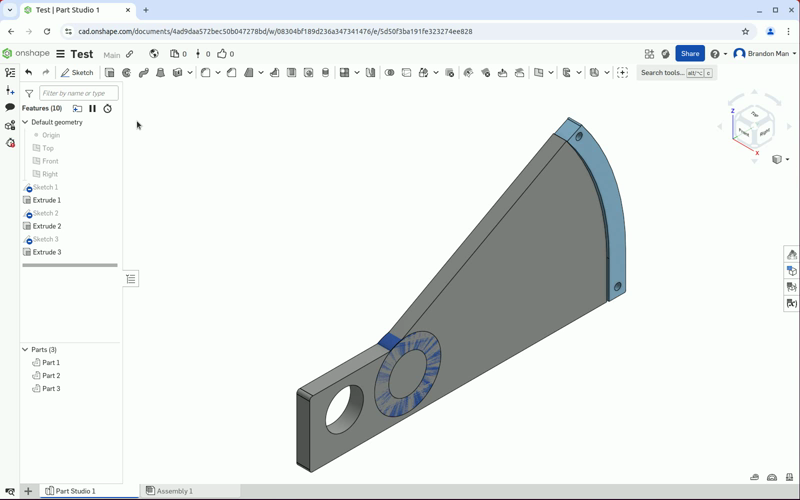
mouse_move(73, 189)
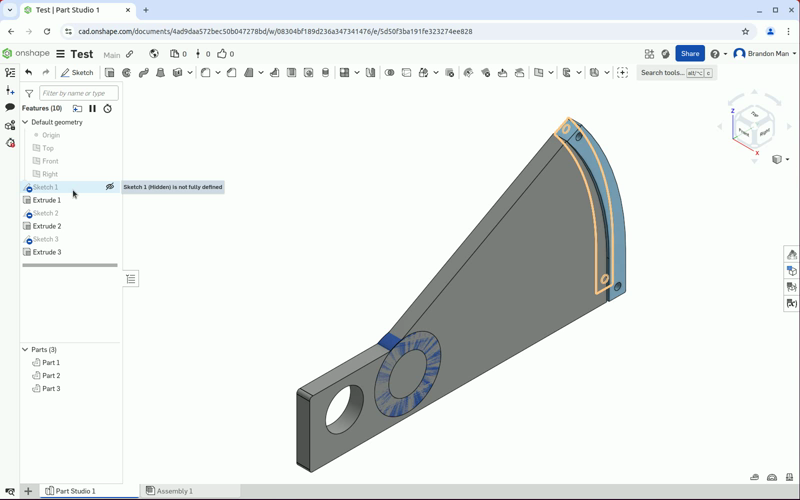
click(73, 189)